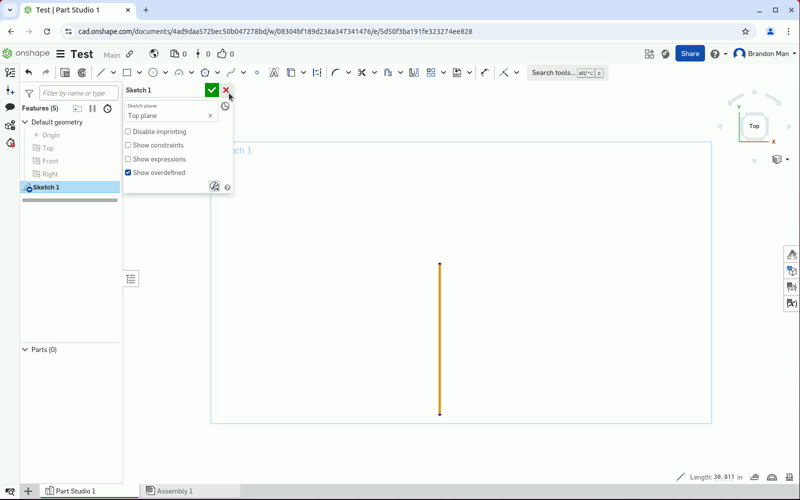
key(shift+h)
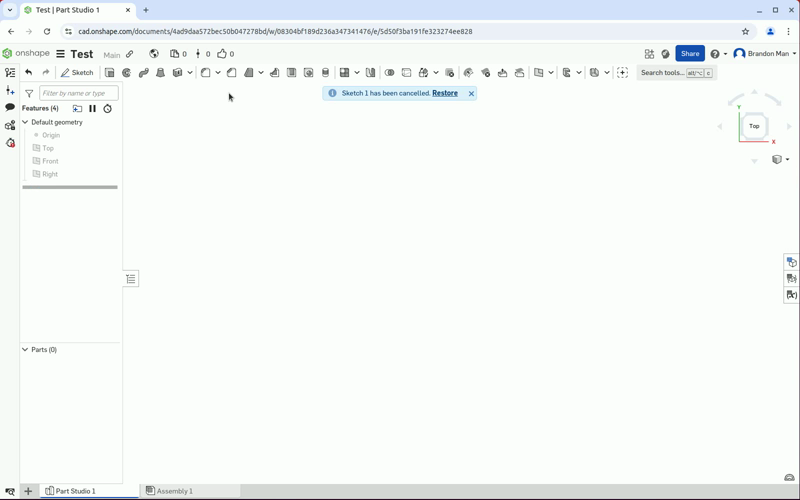
mouse_move(73, 352)
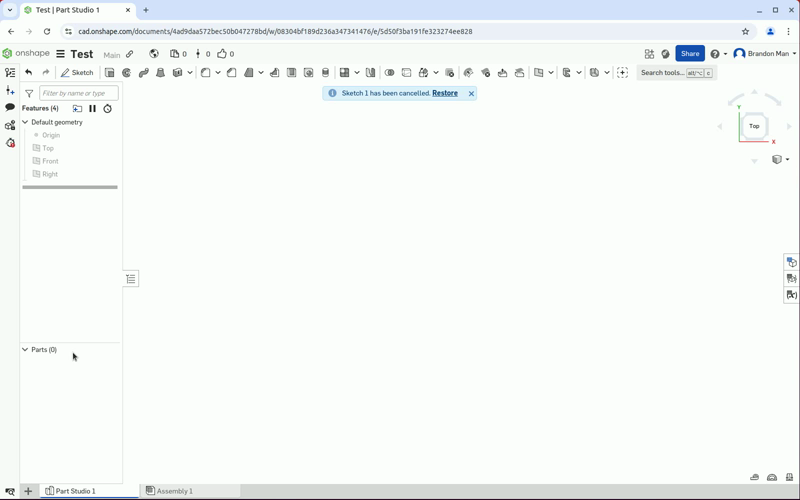
key(y)
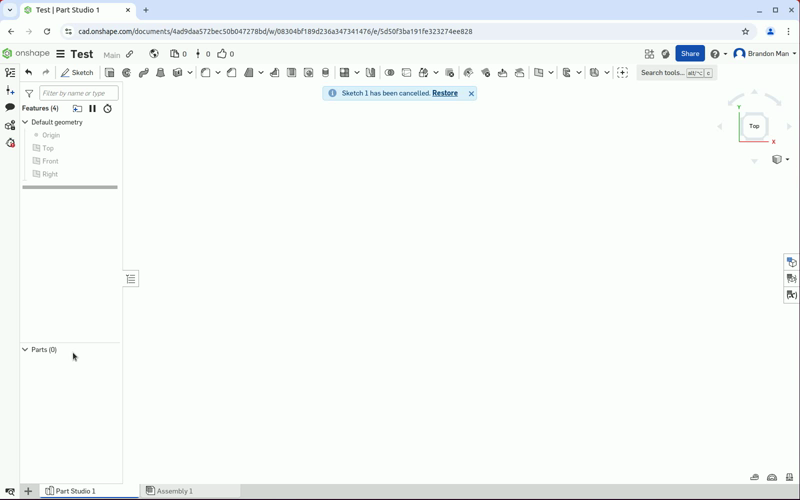
key(shift+p)
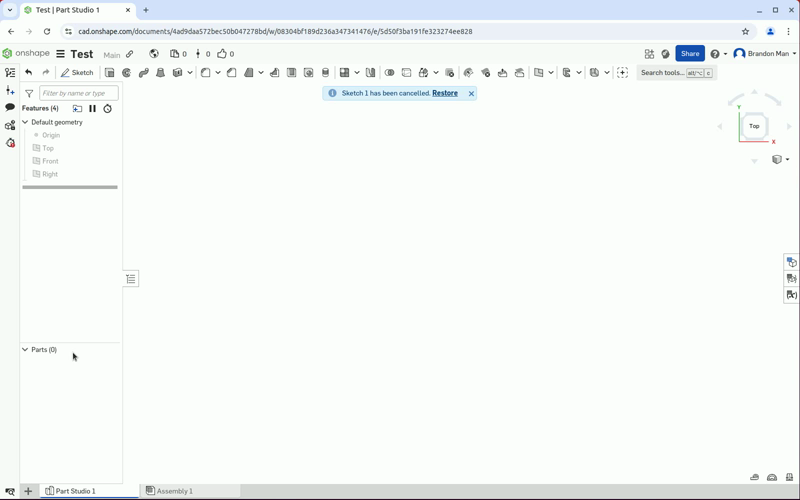
key(space)
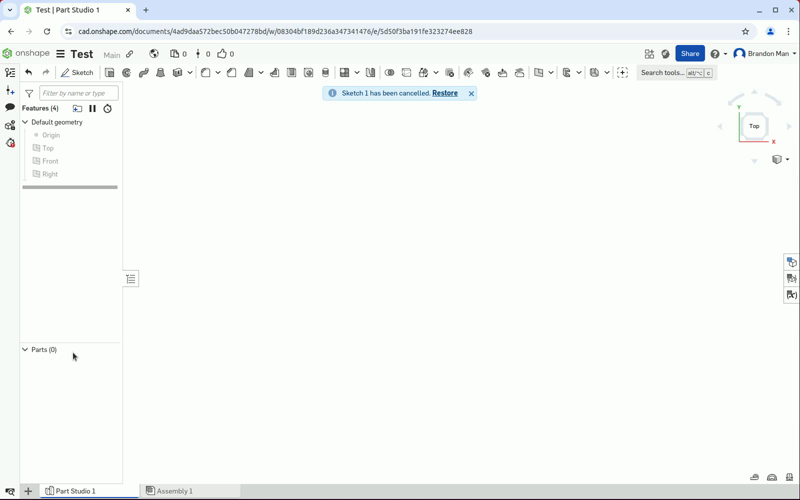
key_down(shift)
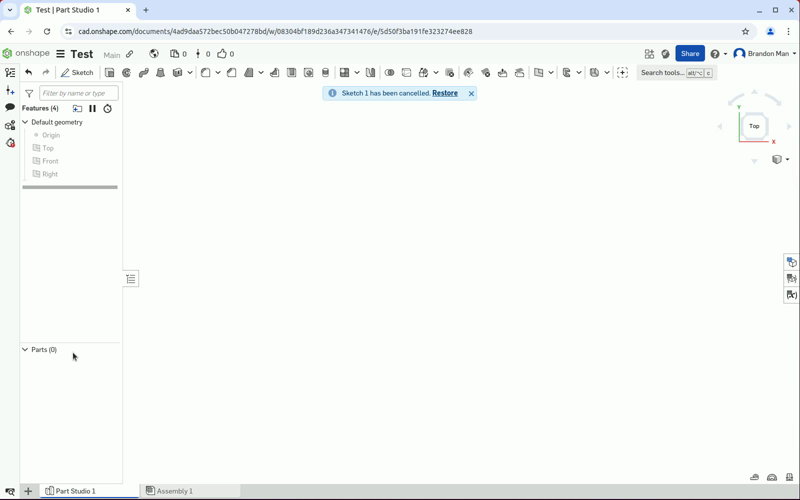
key(up)
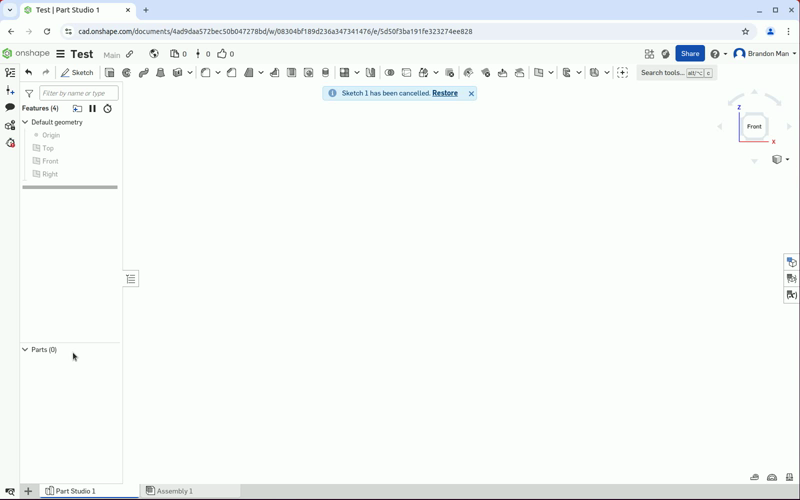
key_up(shift)
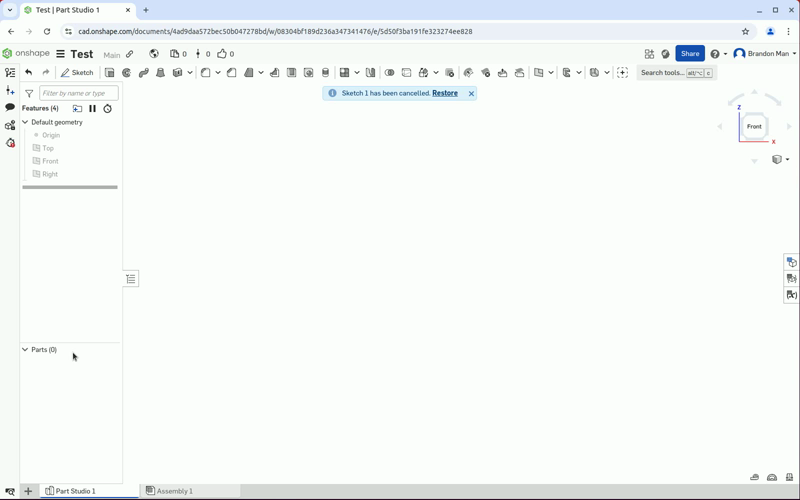
mouse_move(73, 352)
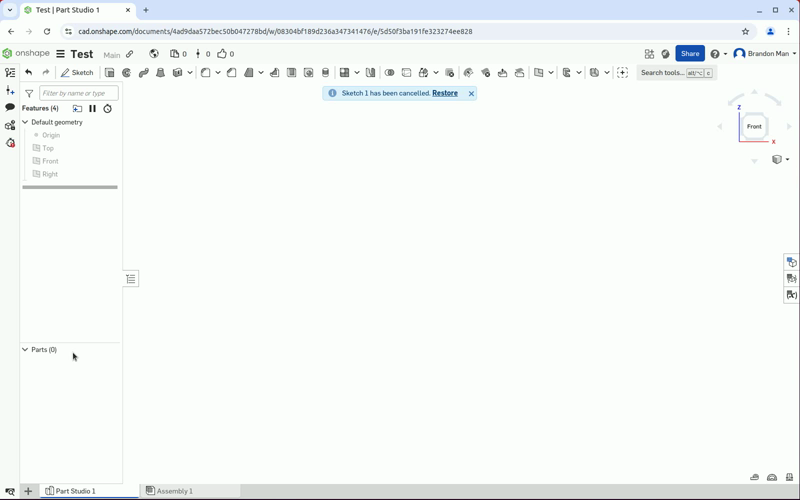
key(shift+y)
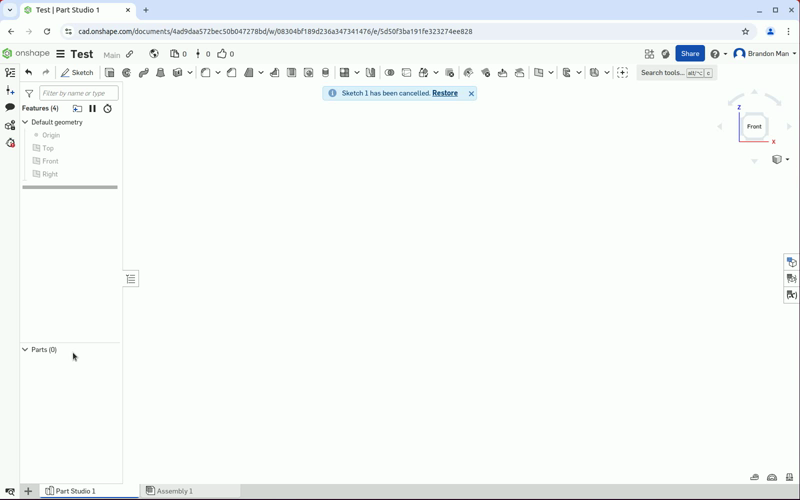
key(shift+s)
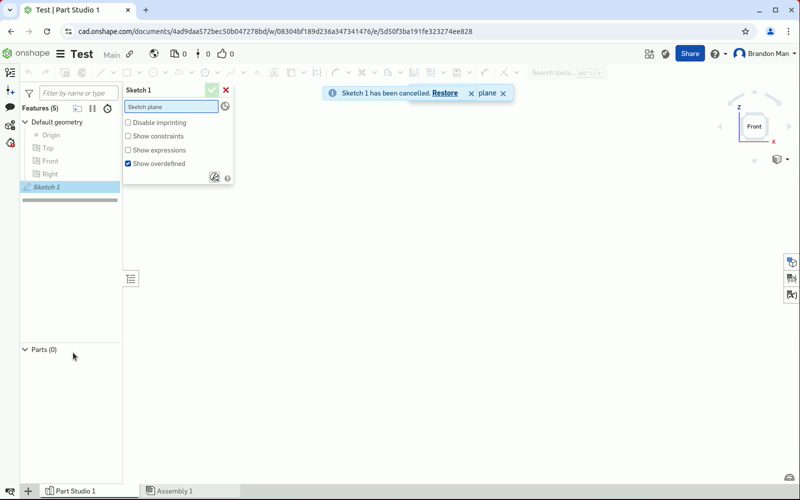
mouse_move(73, 163)
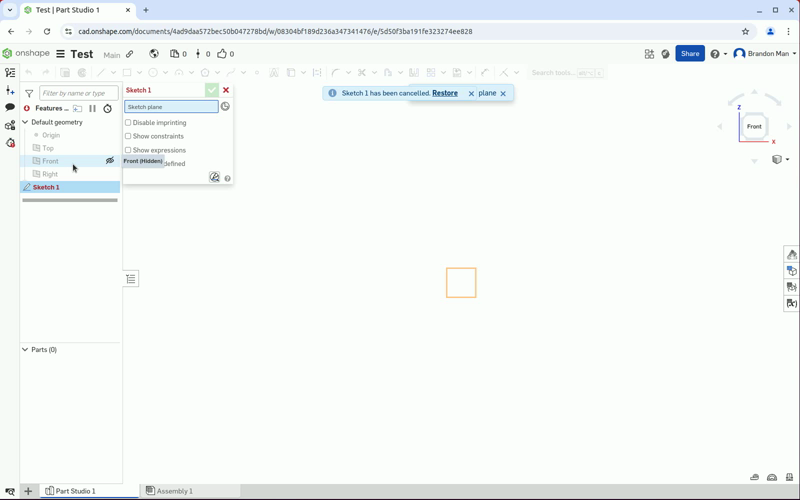
click(73, 163)
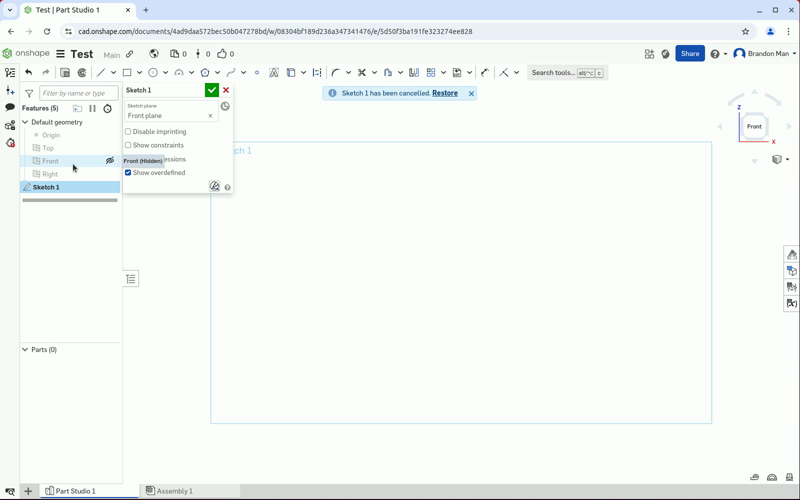
mouse_move(73, 352)
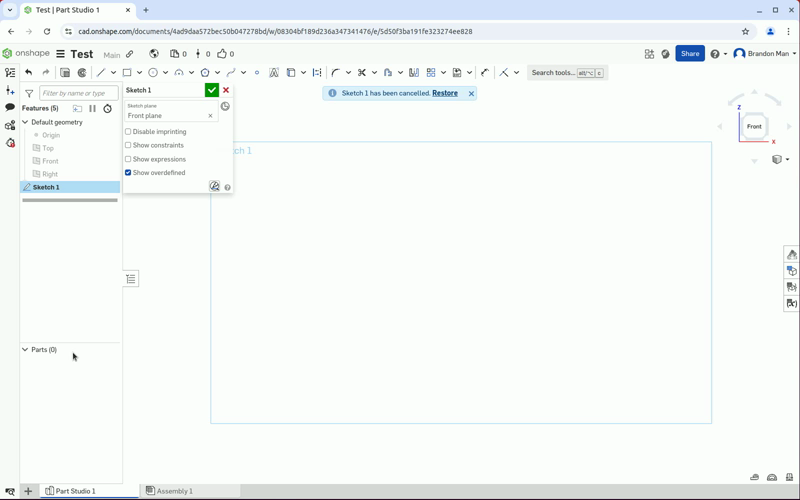
key(y)
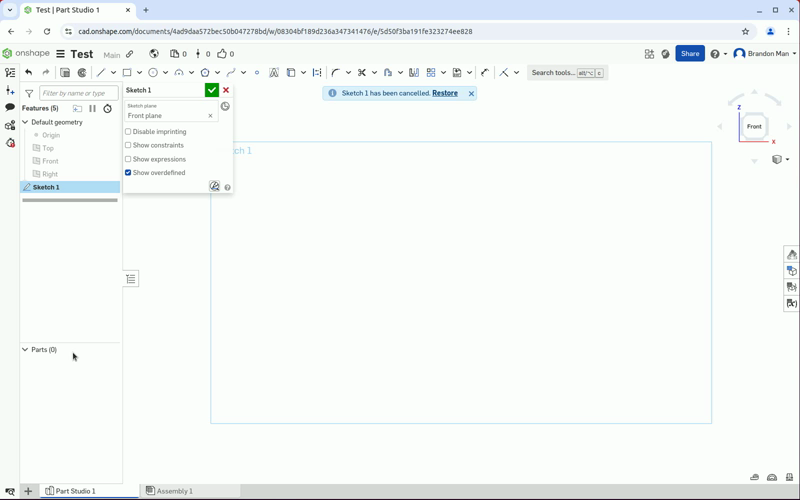
key(l)
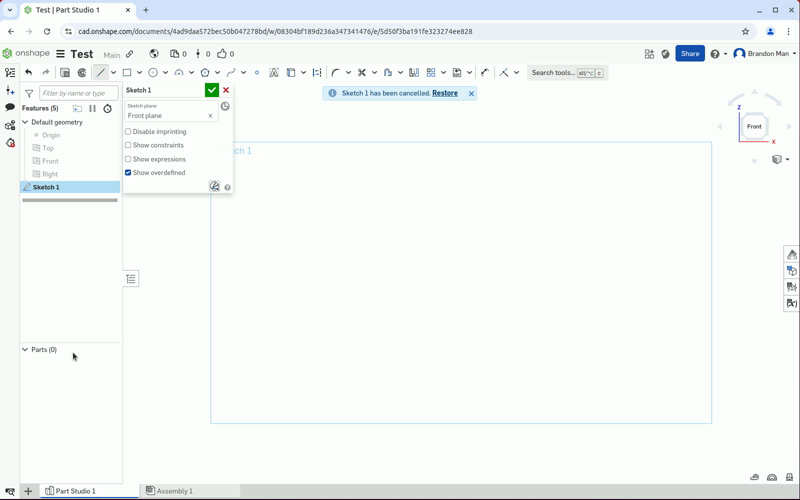
key_down(shift)
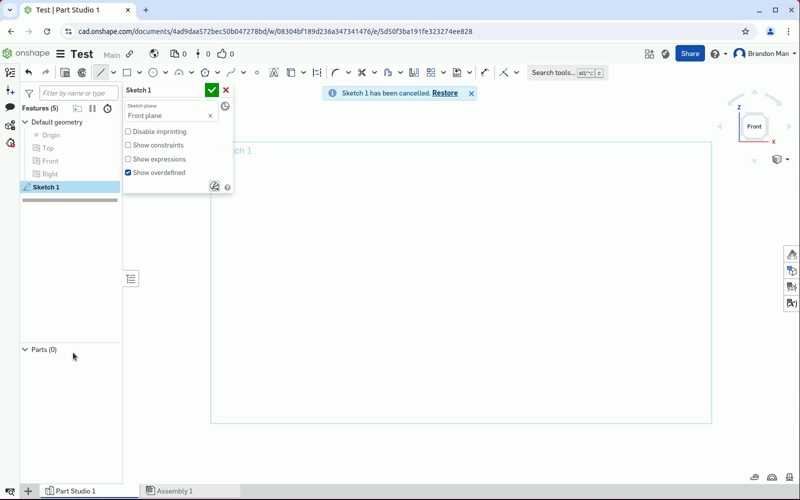
mouse_move(349, 290)
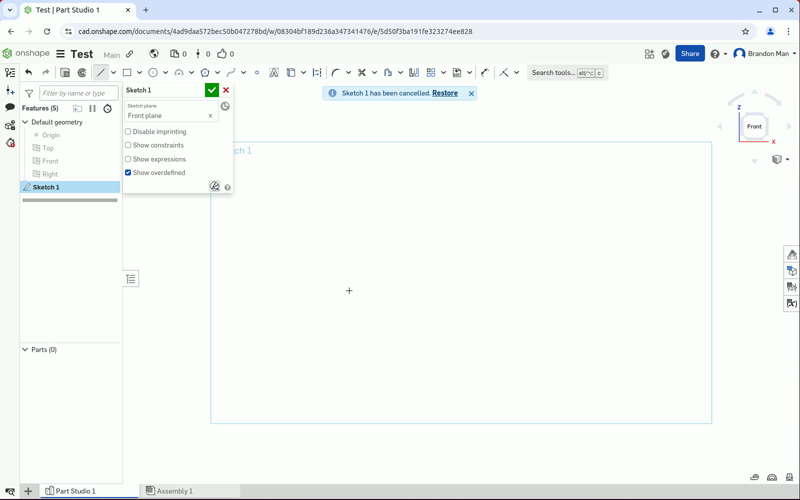
click(349, 290)
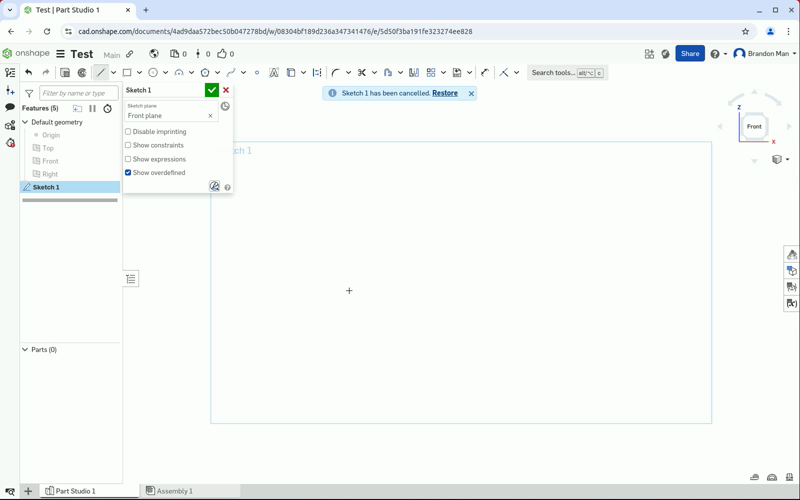
key_up(shift)
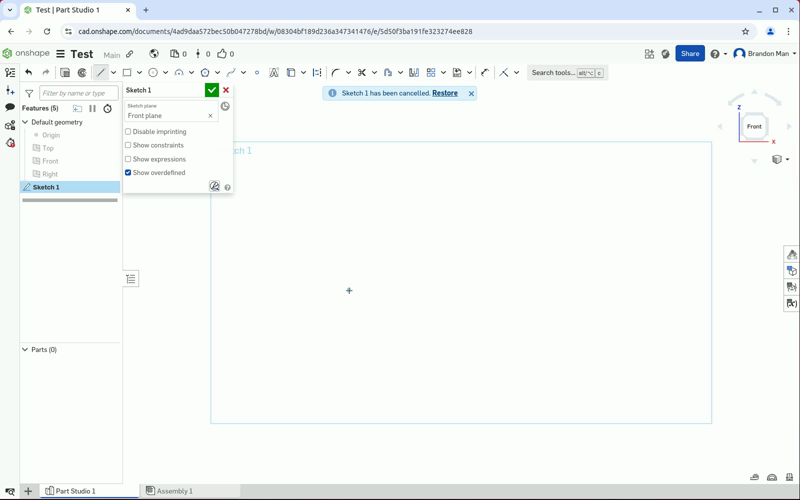
key_down(shift)
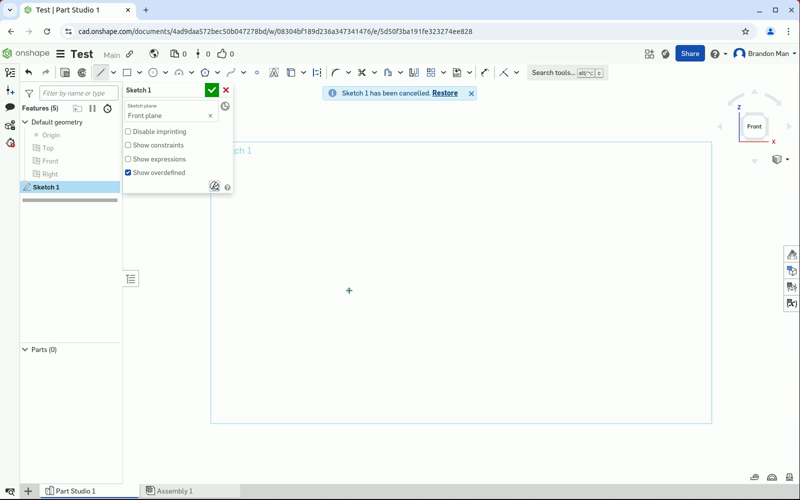
mouse_move(475, 290)
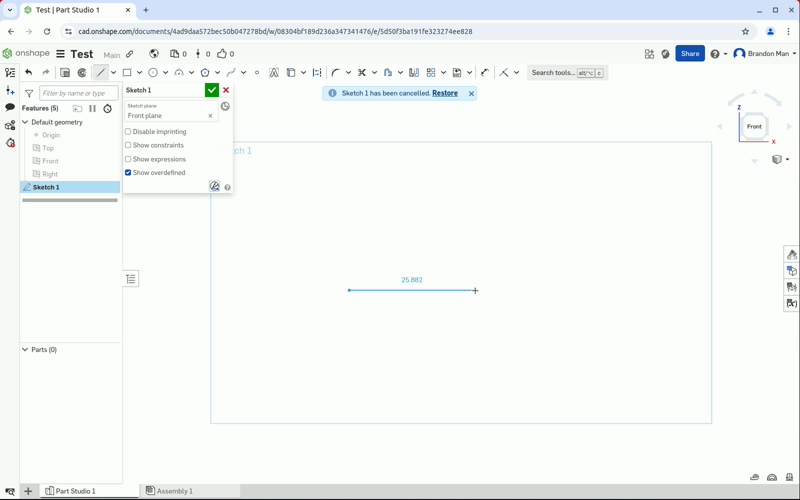
click(475, 290)
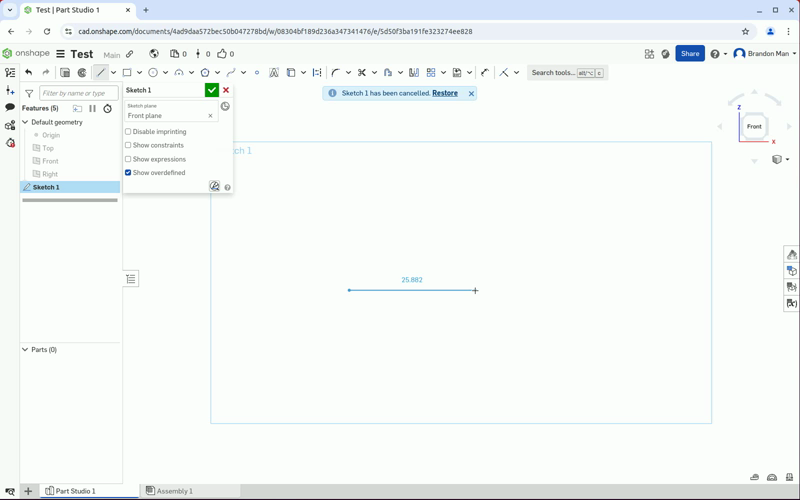
key_up(shift)
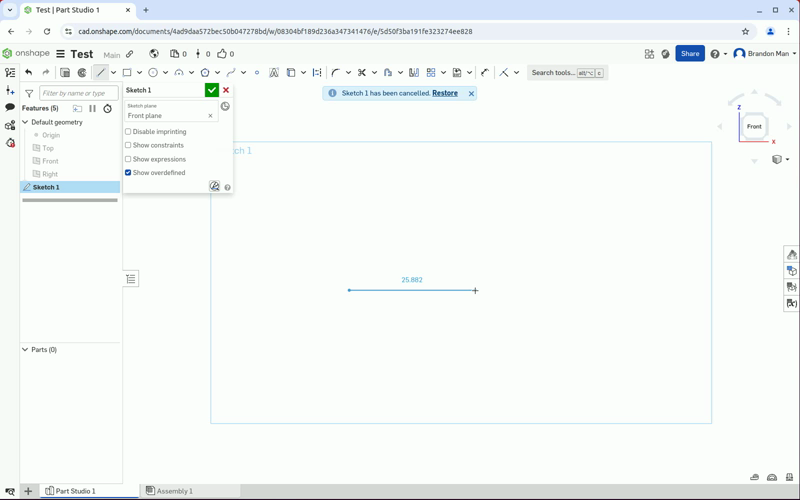
key(esc)
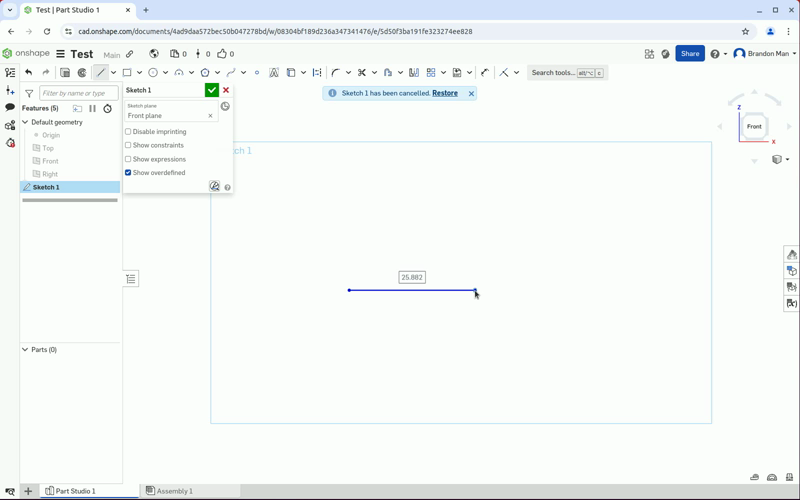
key(a)
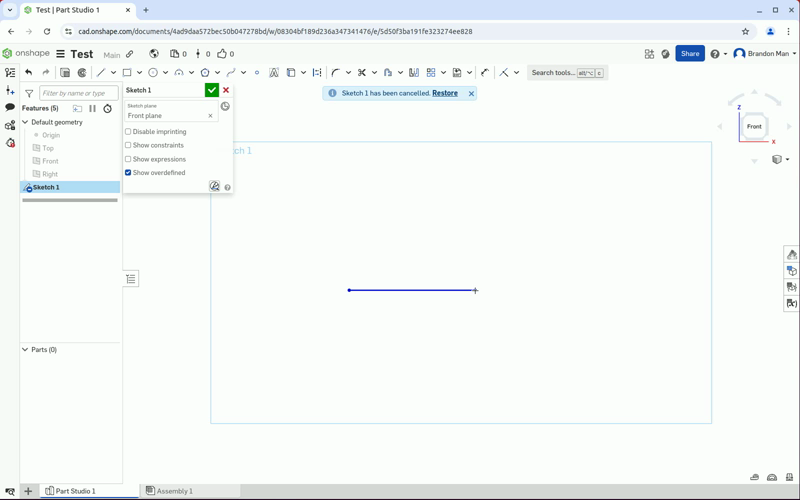
mouse_move(475, 290)
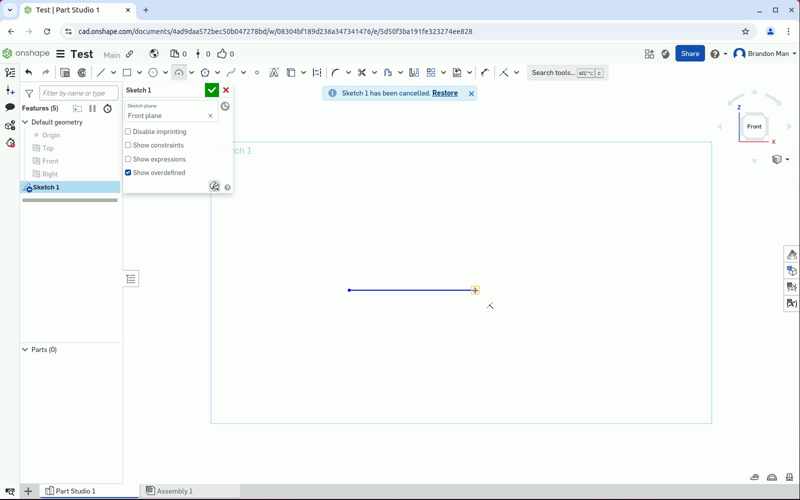
click(475, 290)
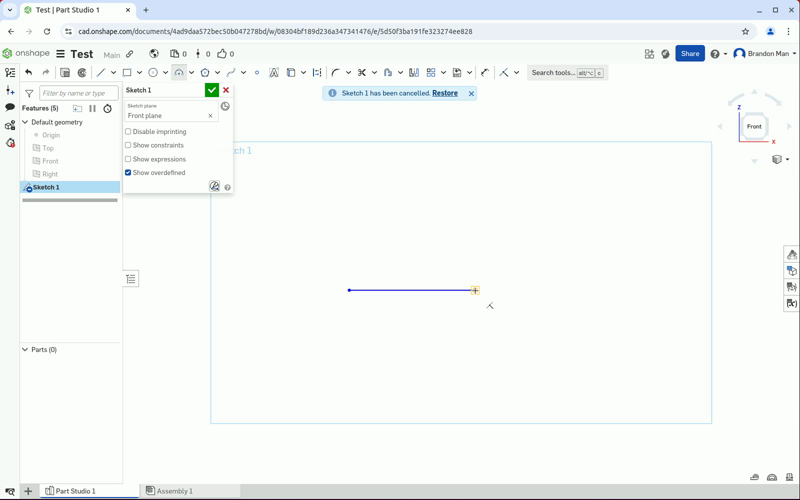
key_down(shift)
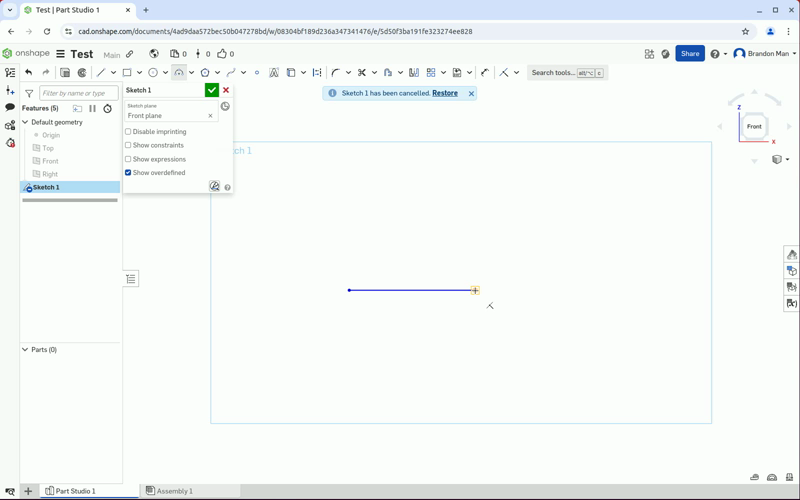
mouse_move(507, 190)
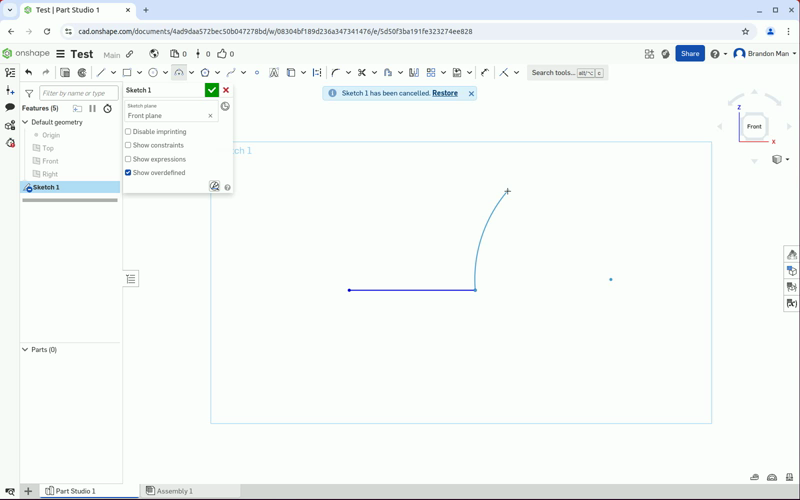
click(507, 190)
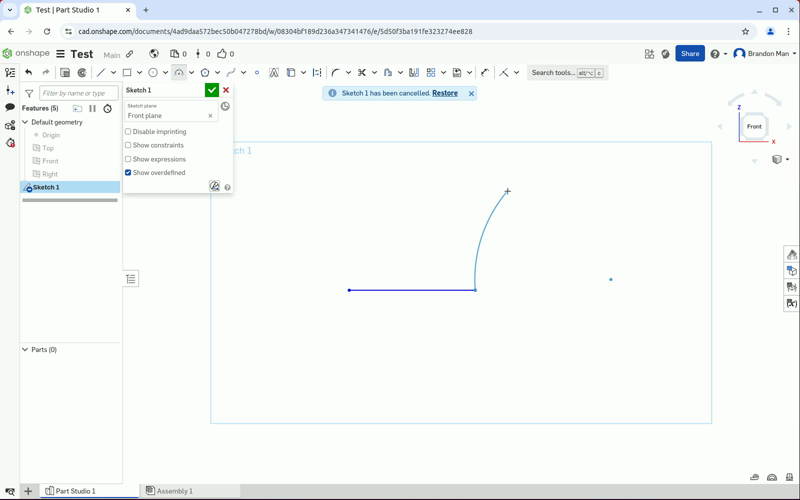
mouse_move(527, 252)
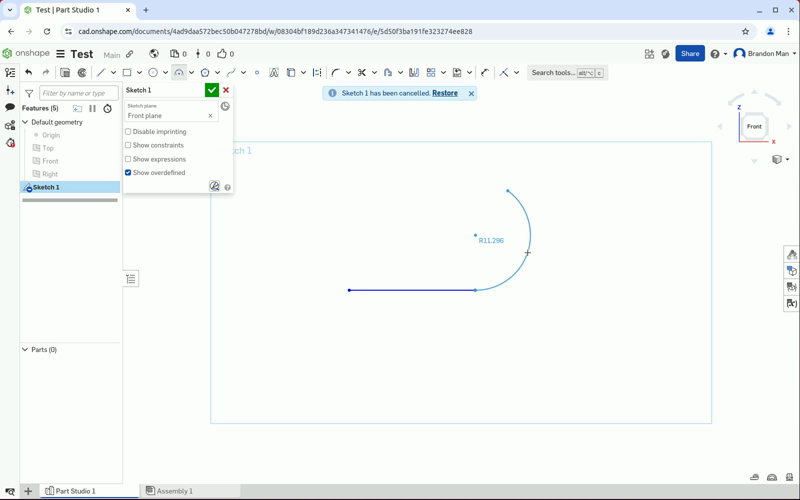
click(527, 252)
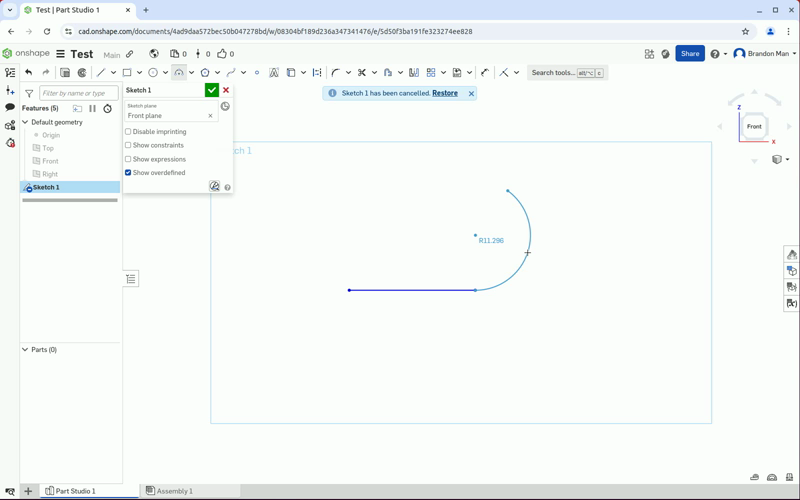
key_up(shift)
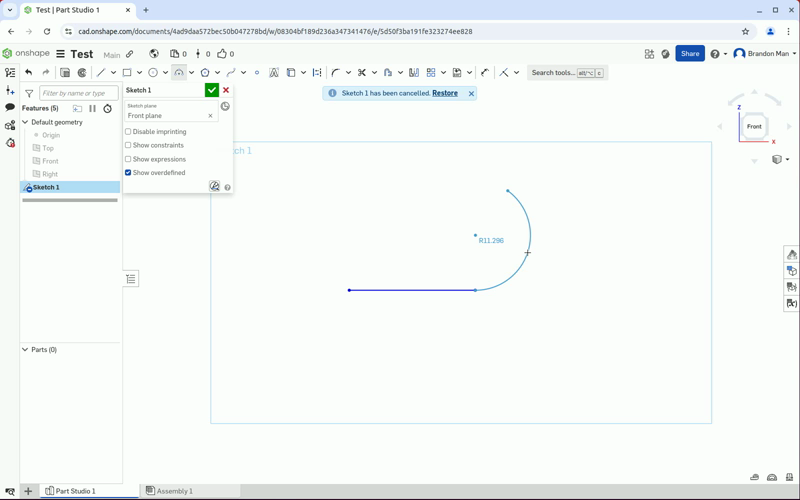
key(esc)
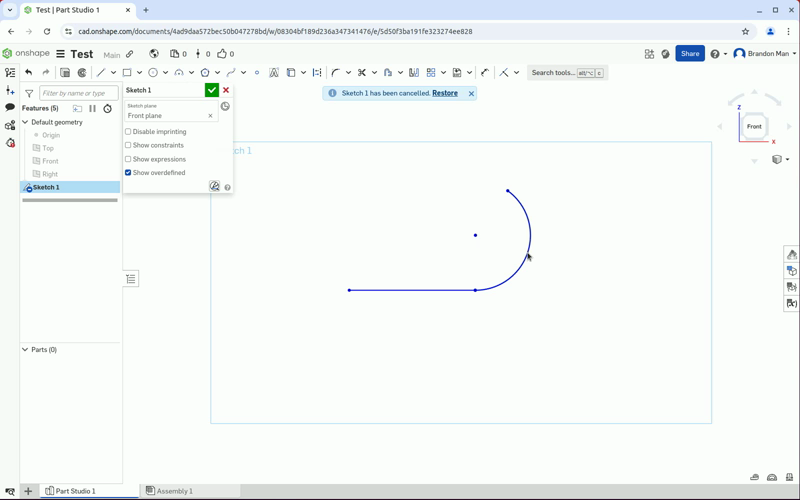
key(l)
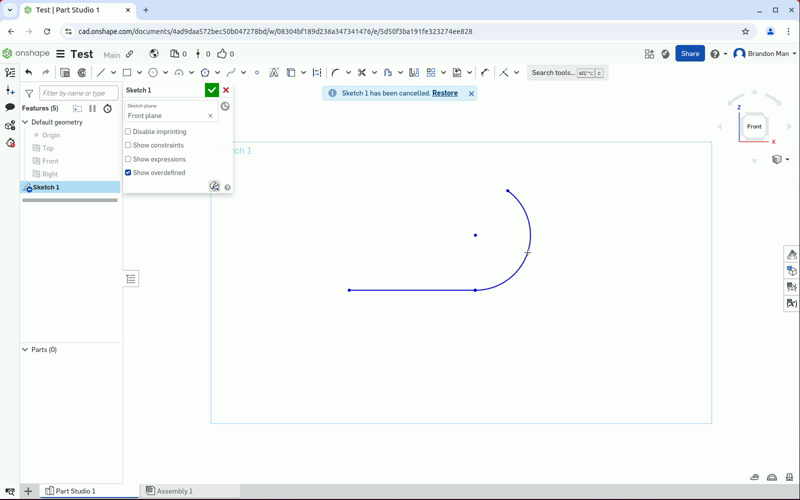
mouse_move(507, 190)
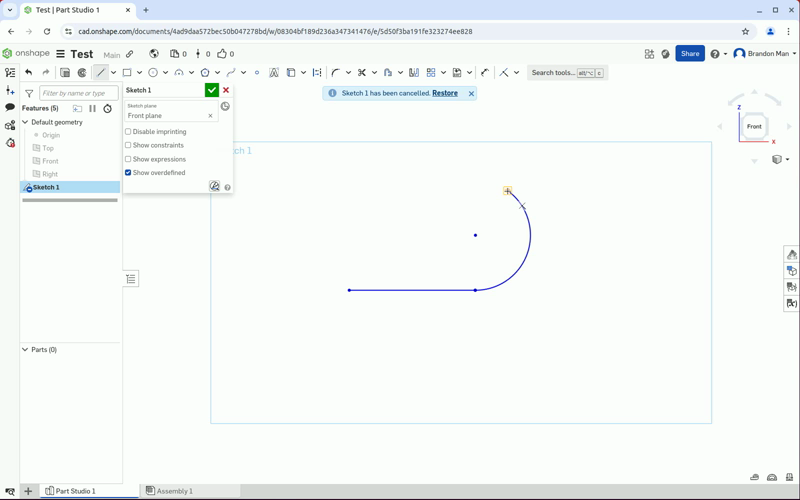
click(507, 190)
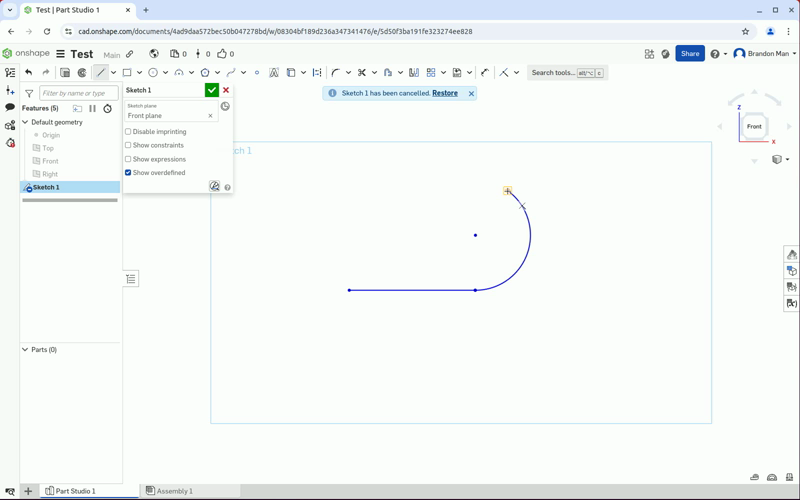
key_down(shift)
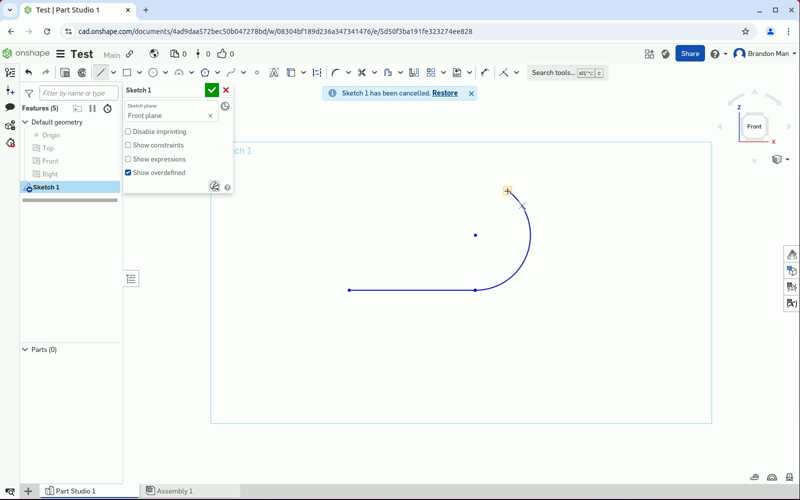
mouse_move(537, 190)
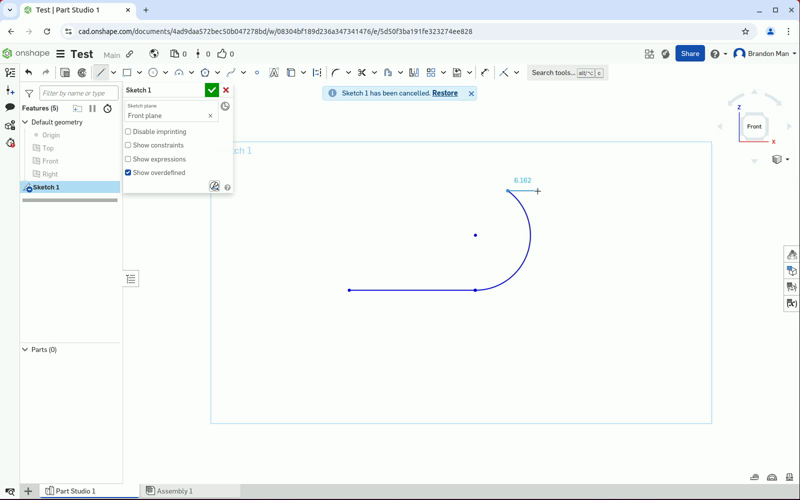
mouse_move(505, 192)
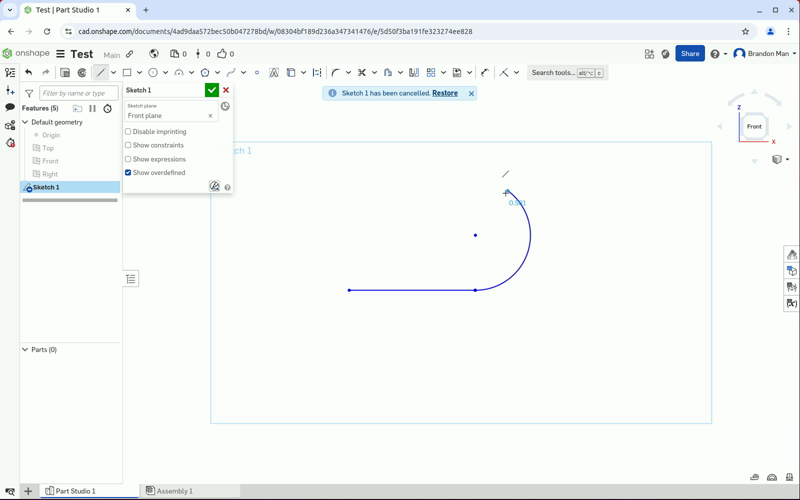
scroll(6)
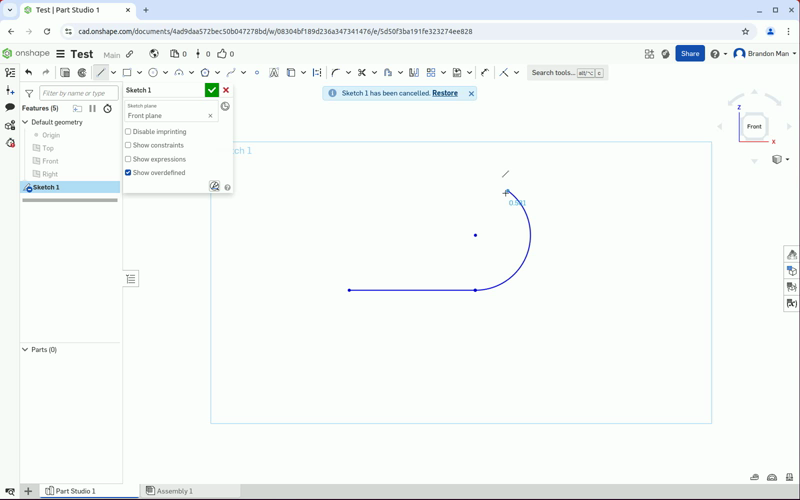
scroll(6)
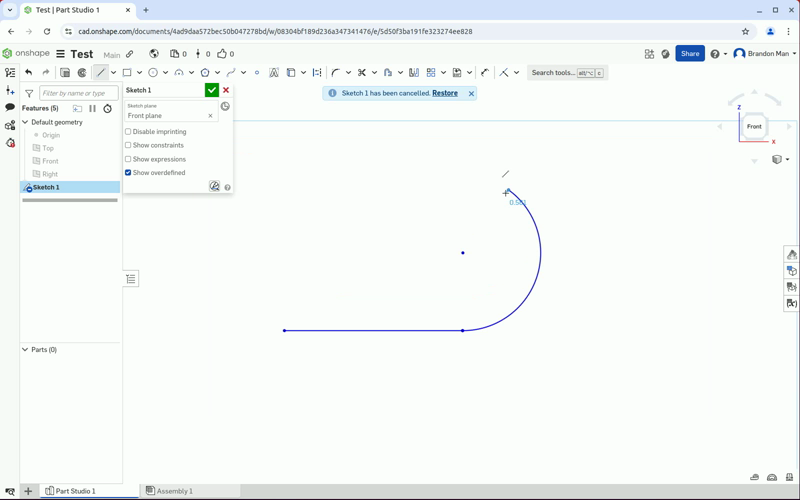
scroll(6)
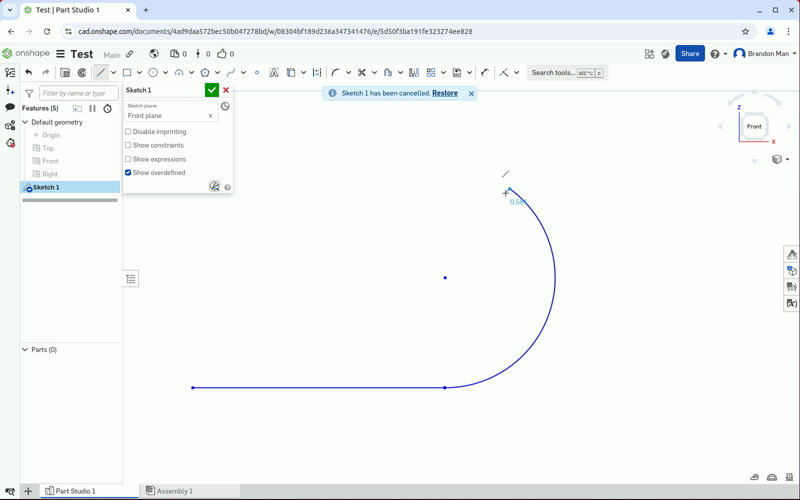
scroll(6)
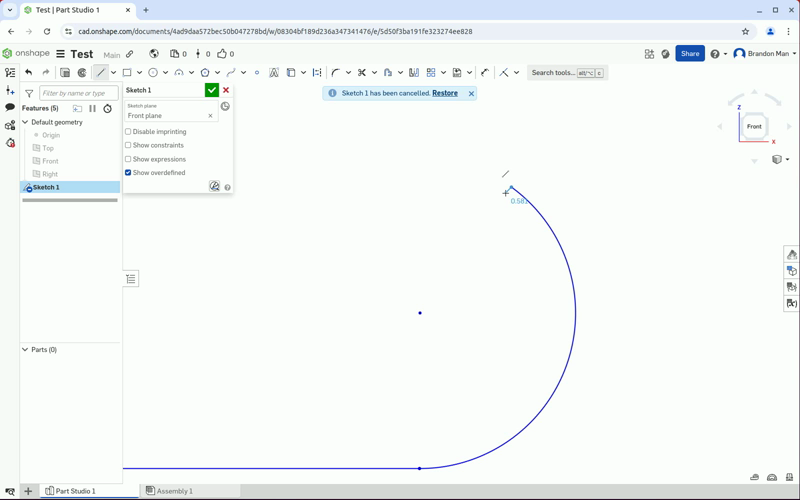
scroll(6)
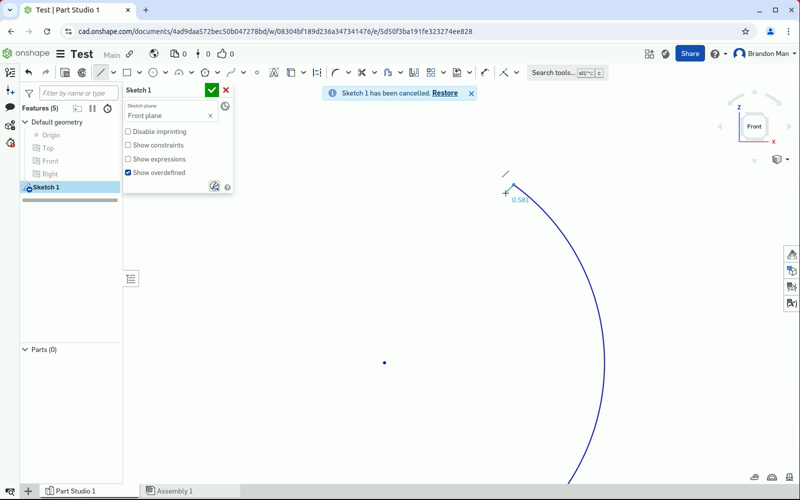
scroll(6)
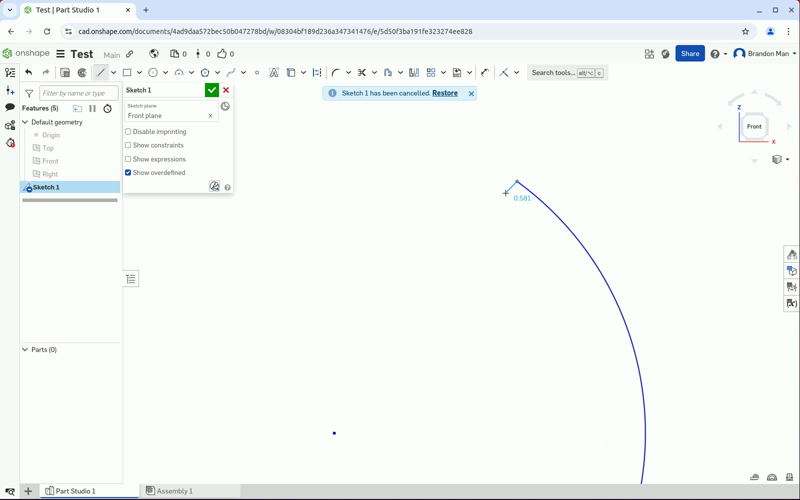
scroll(6)
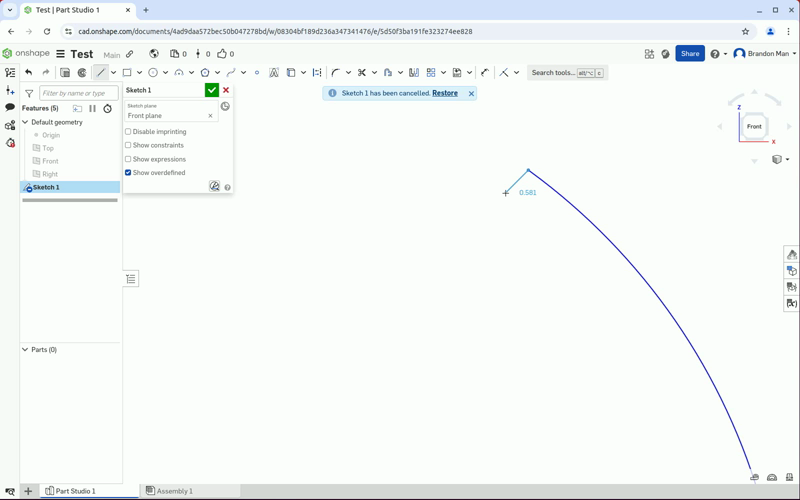
click(505, 192)
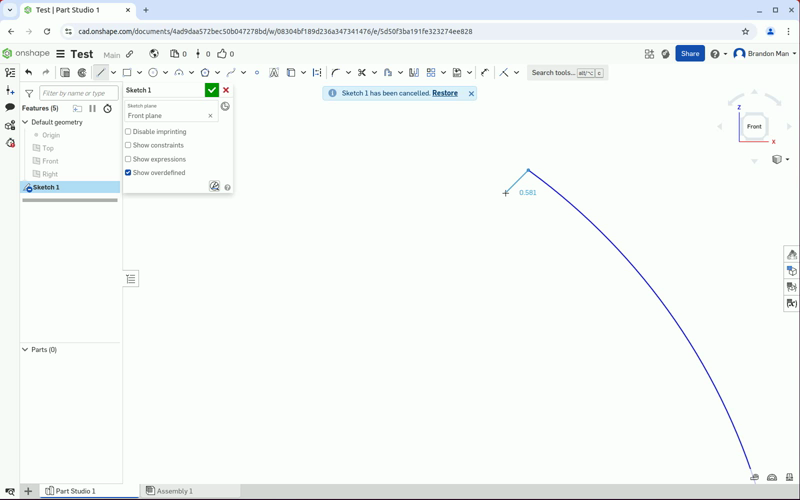
scroll(-6)
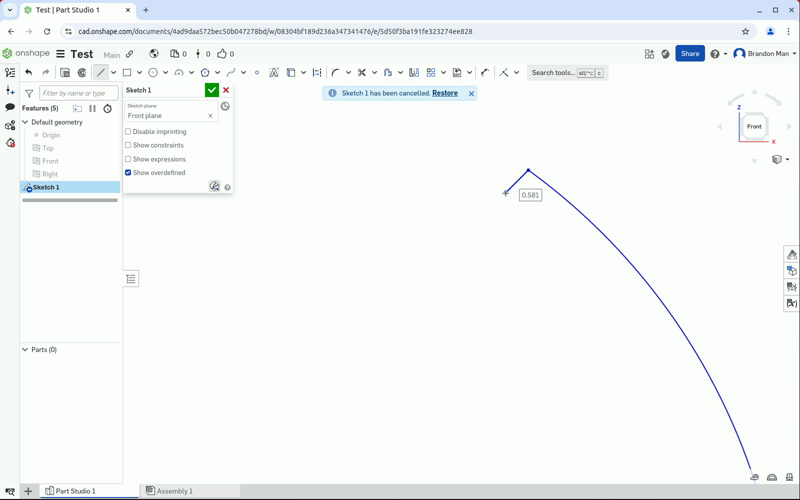
scroll(-6)
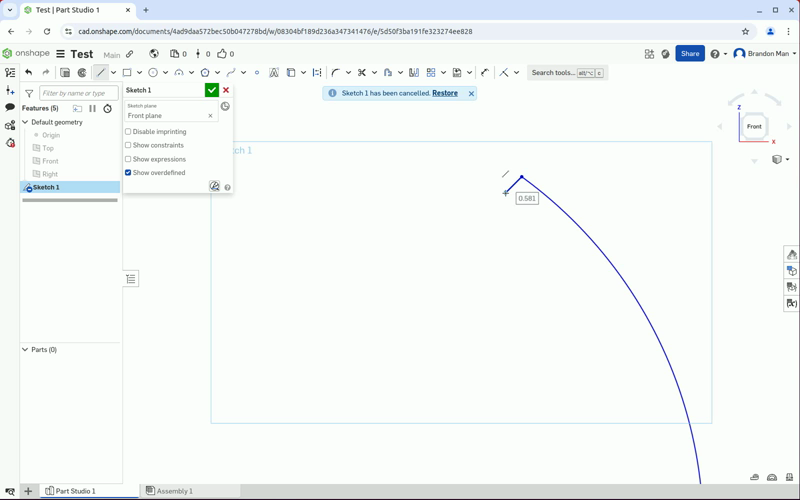
scroll(-6)
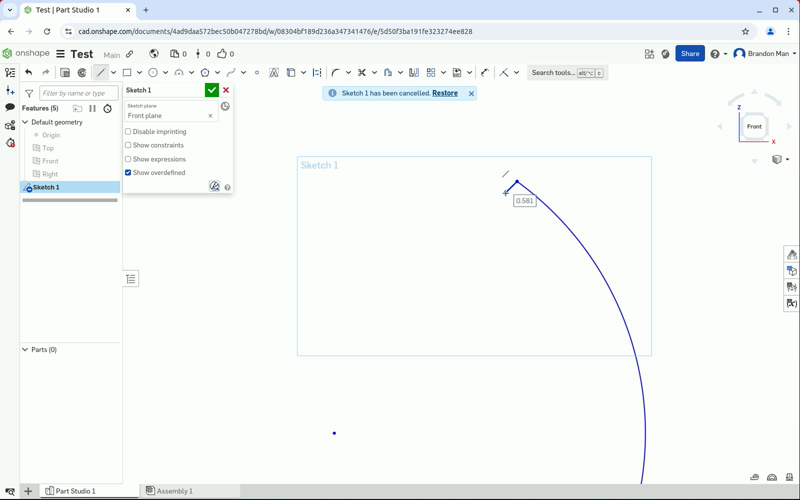
scroll(-6)
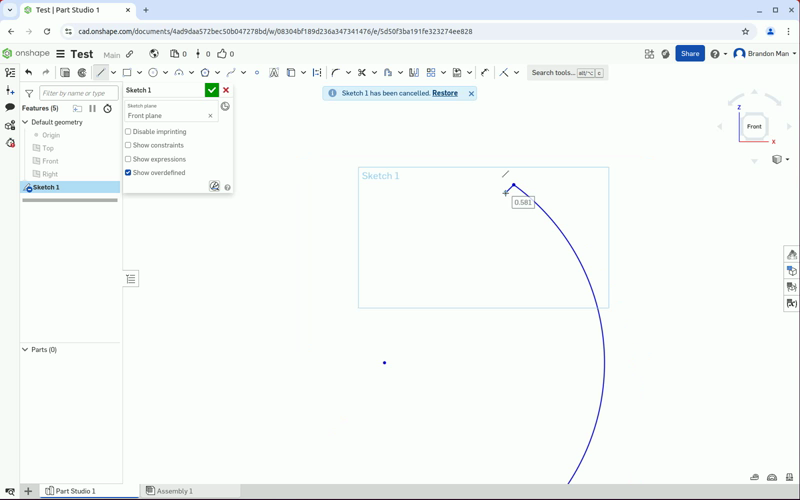
scroll(-6)
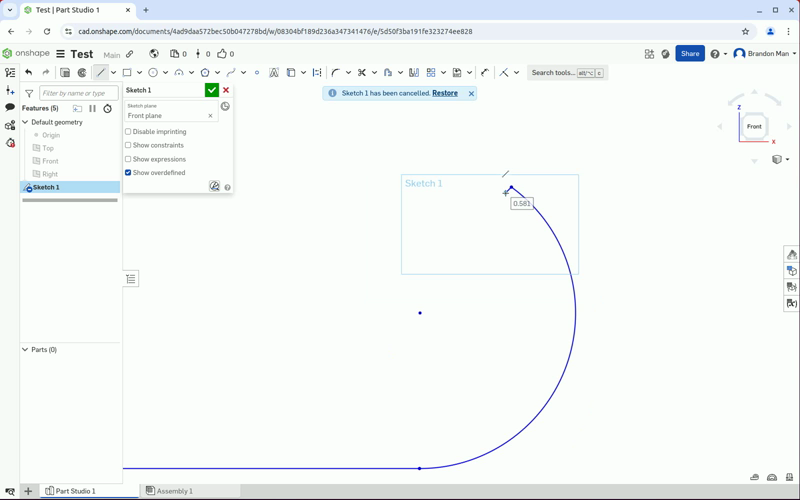
scroll(-6)
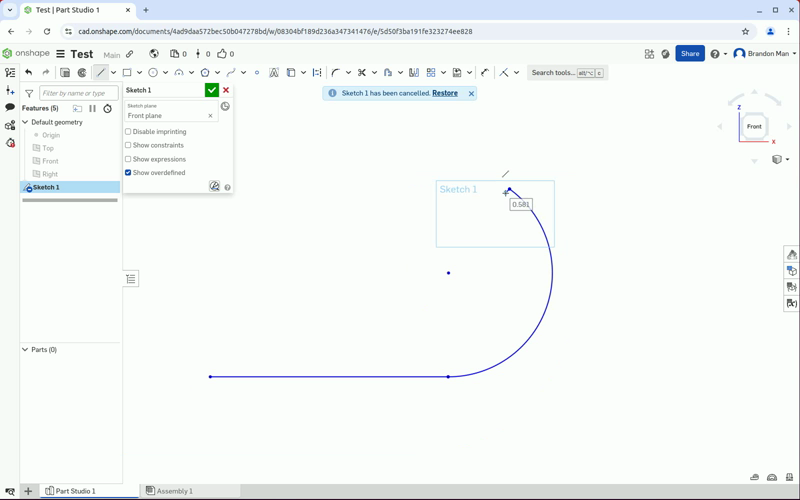
scroll(-6)
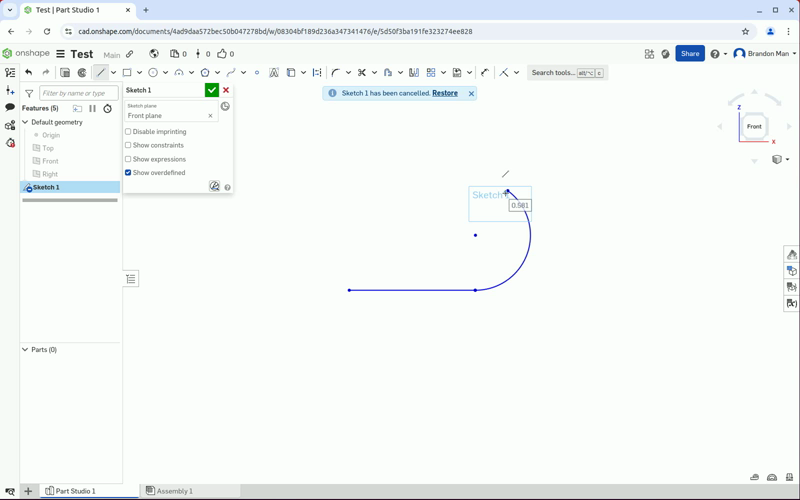
key_up(shift)
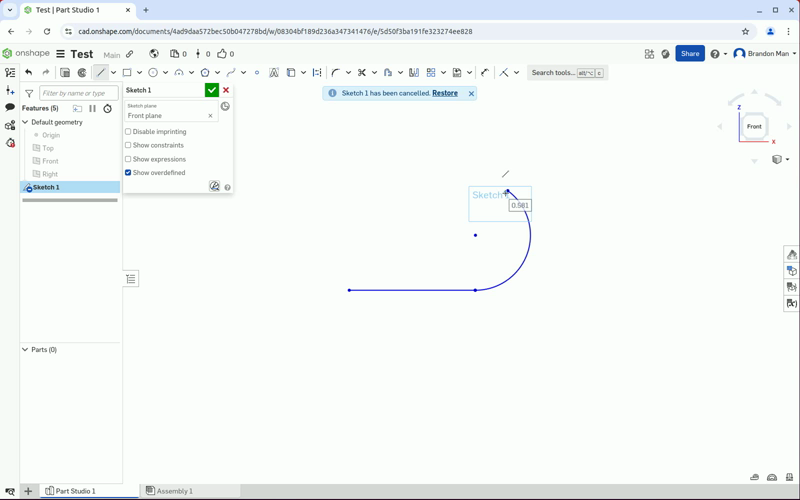
key(esc)
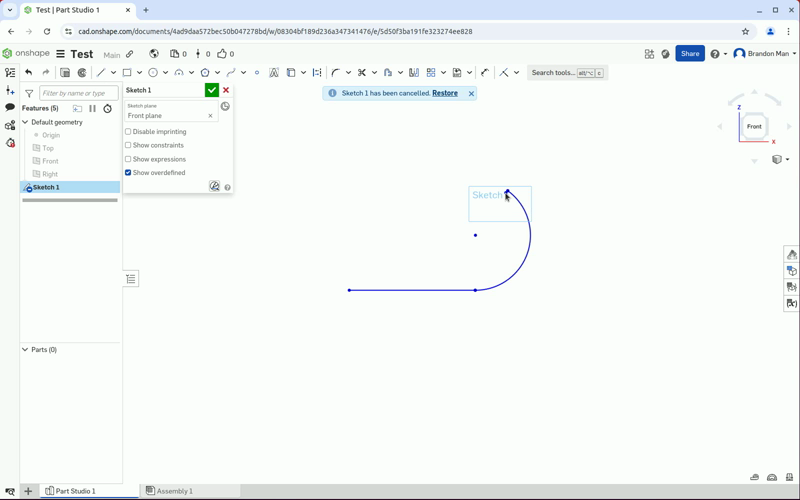
key(a)
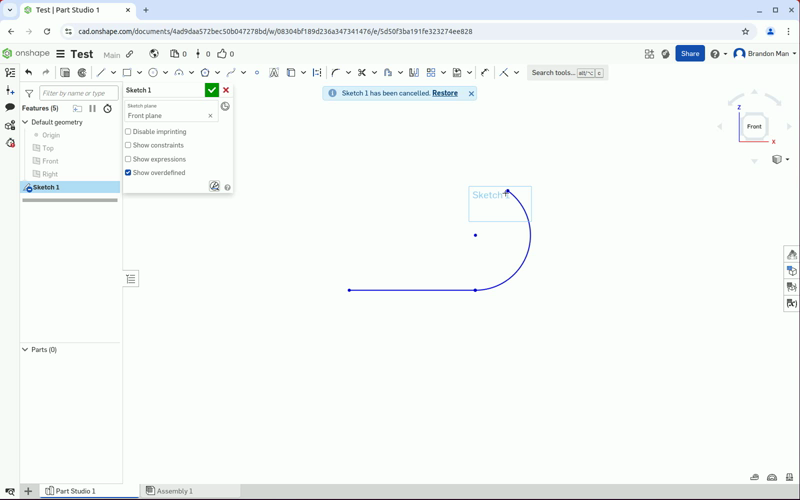
mouse_move(505, 192)
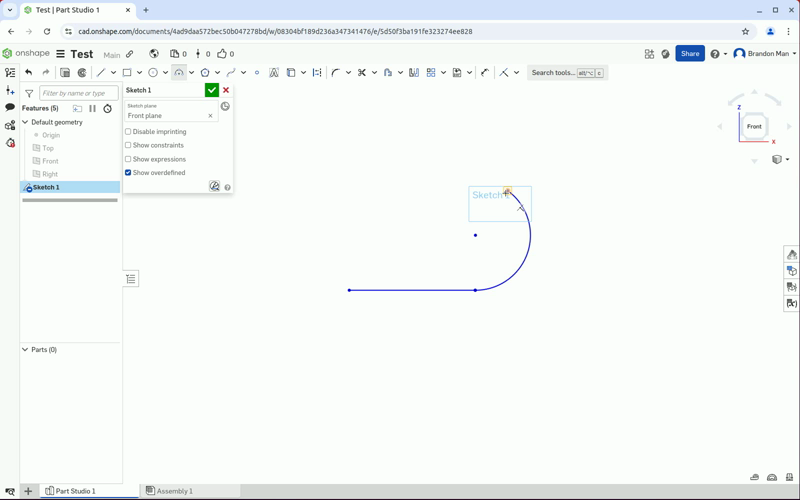
scroll(6)
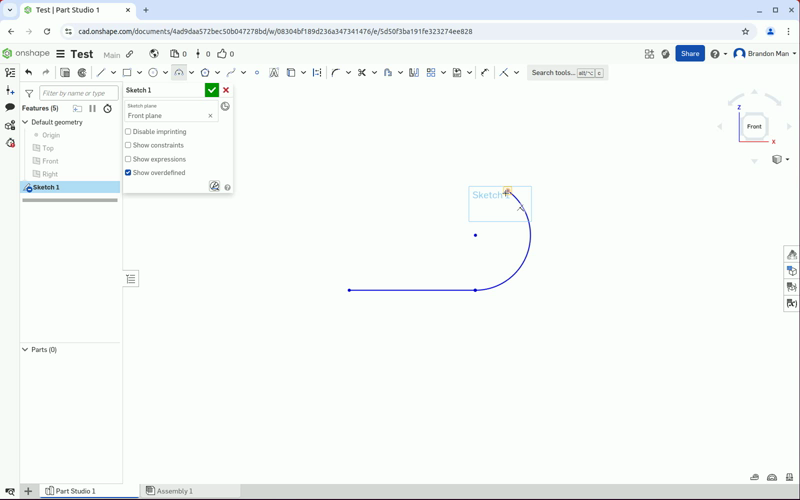
scroll(6)
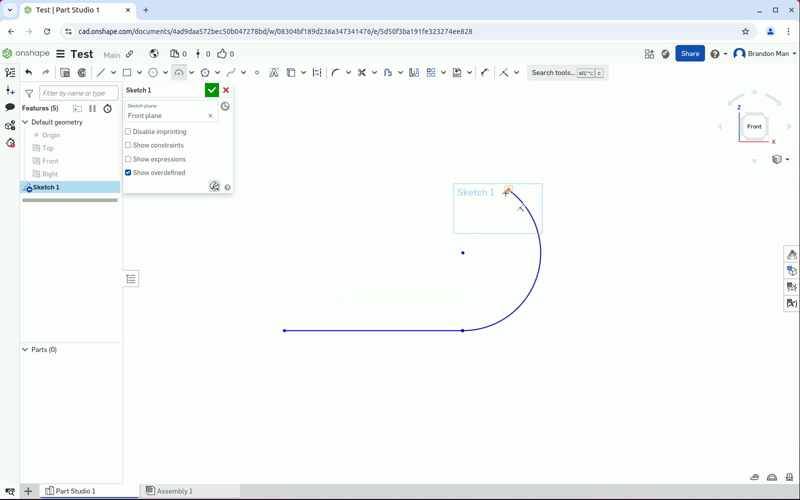
scroll(6)
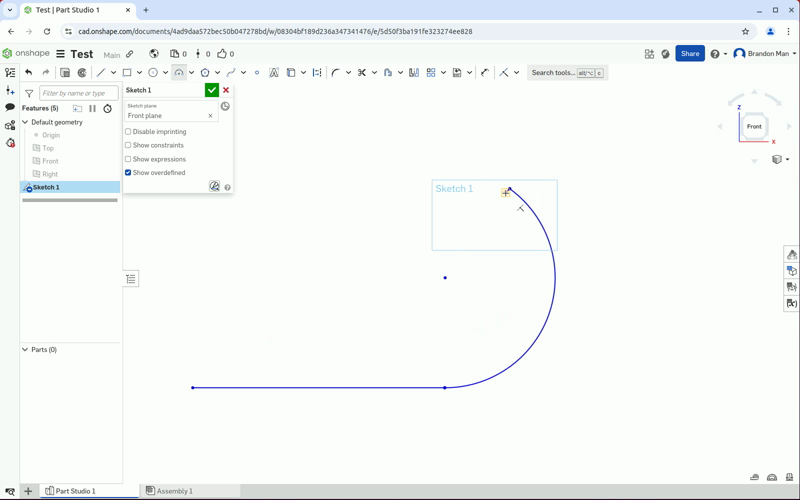
scroll(6)
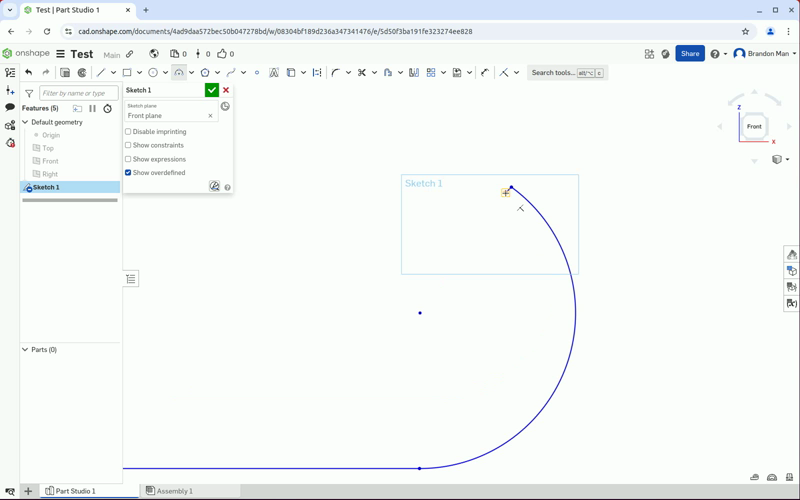
scroll(6)
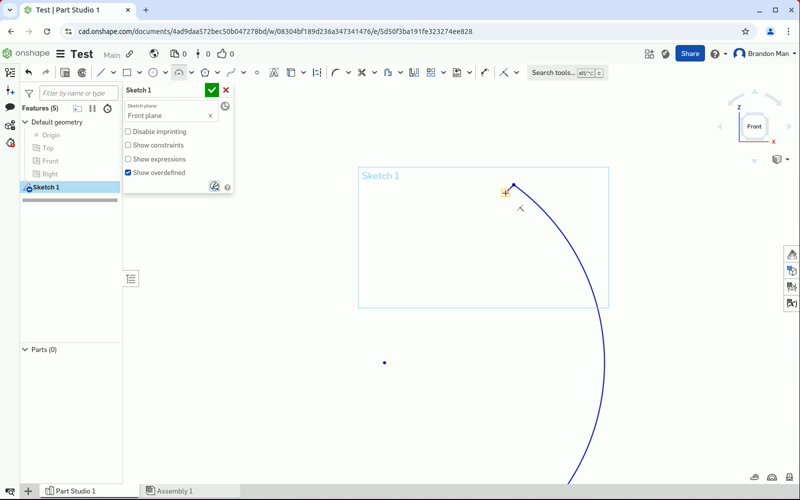
scroll(6)
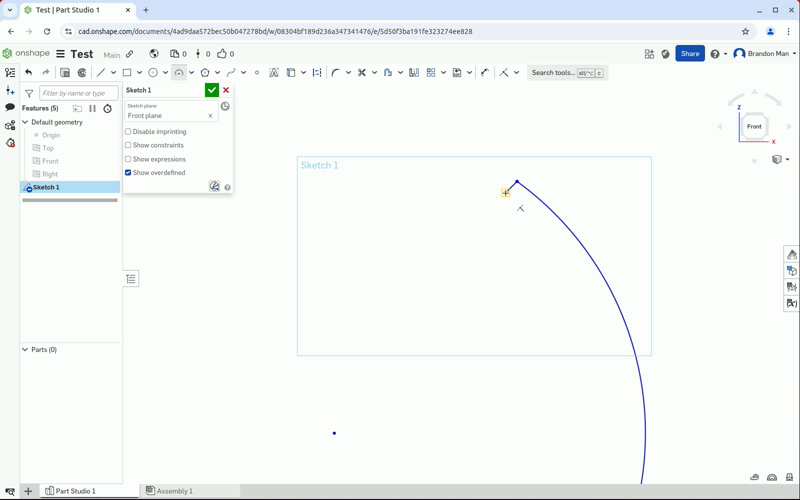
scroll(6)
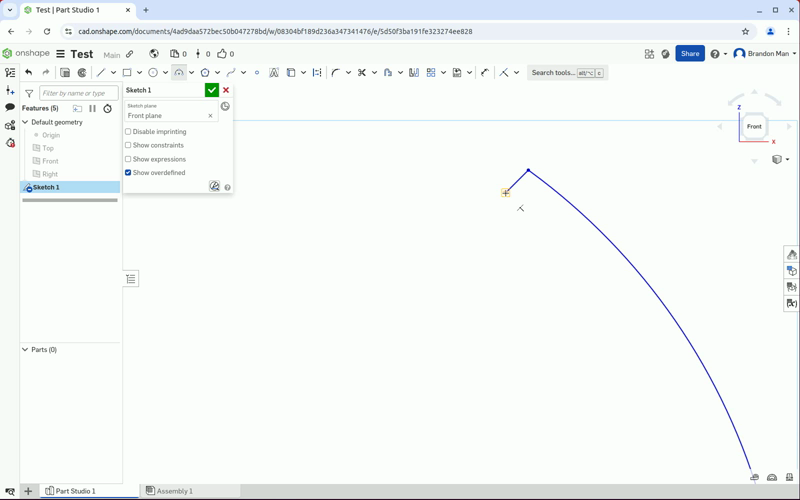
click(505, 192)
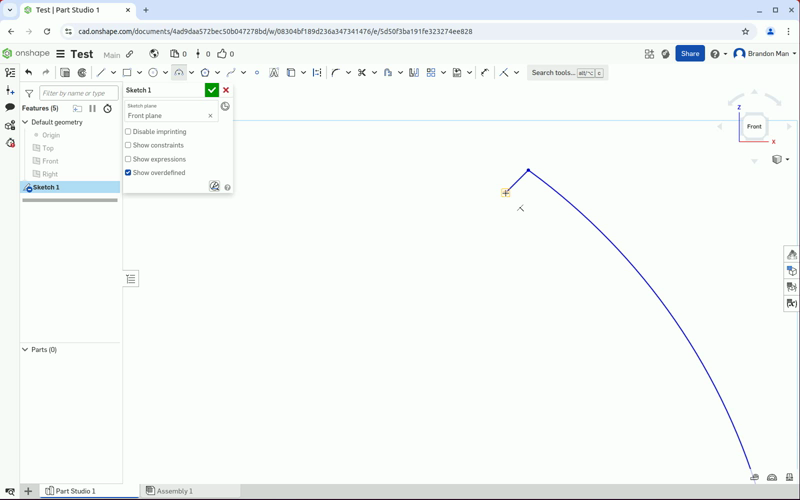
scroll(-6)
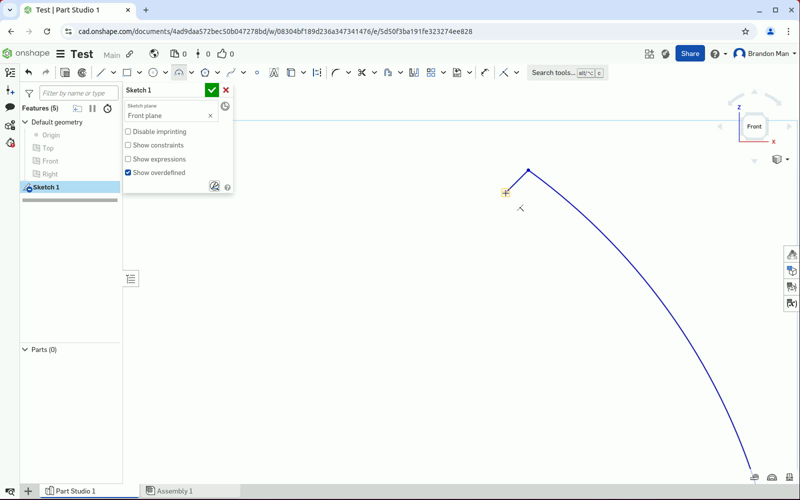
scroll(-6)
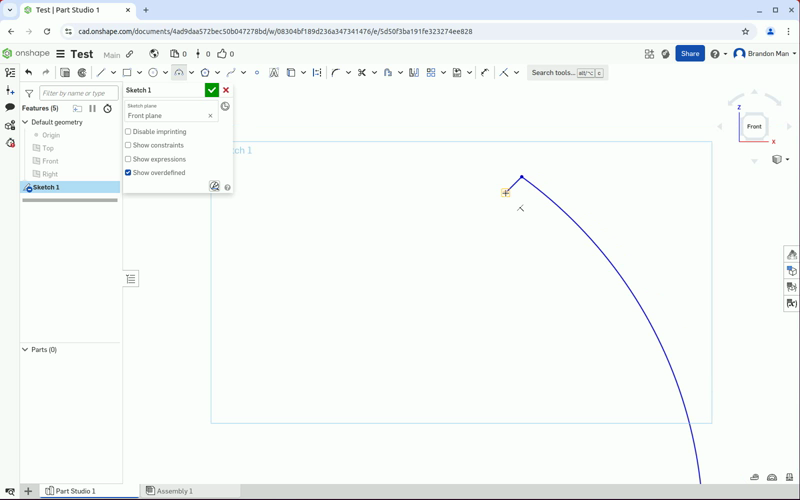
scroll(-6)
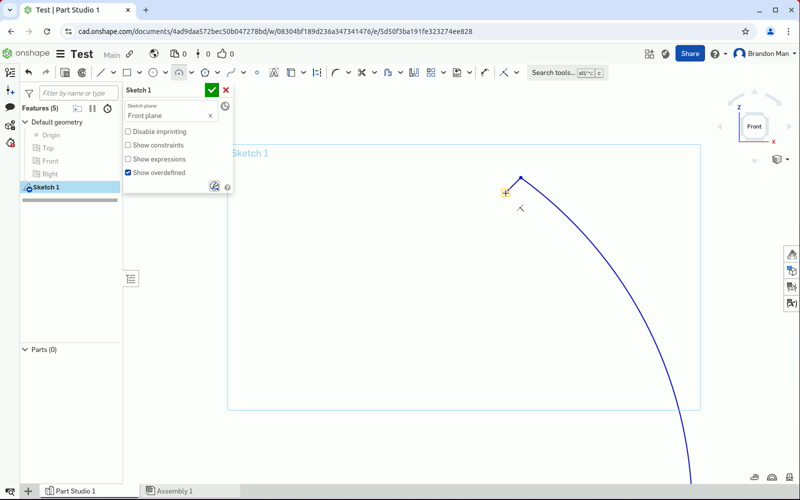
scroll(-6)
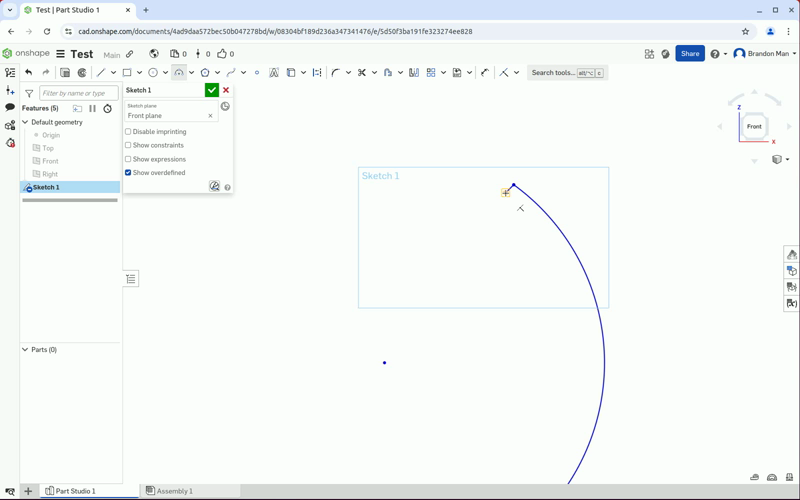
scroll(-6)
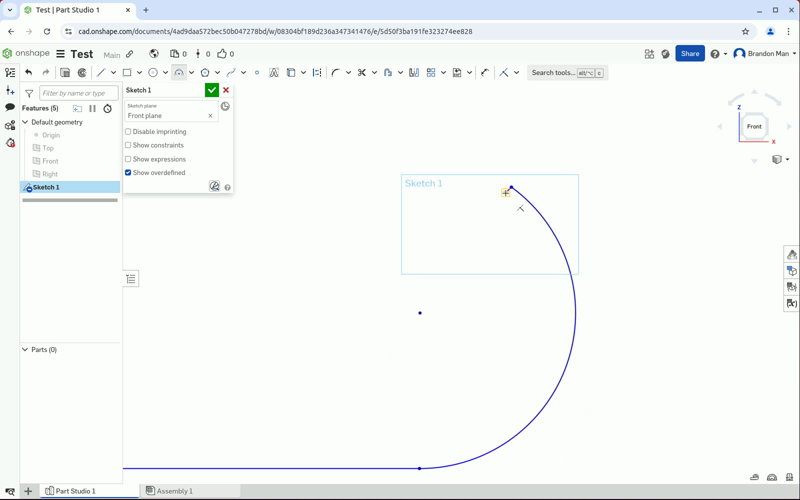
scroll(-6)
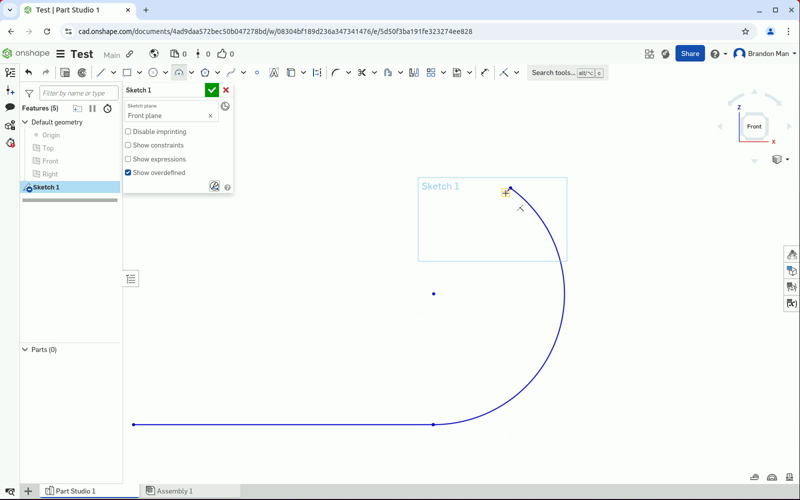
scroll(-6)
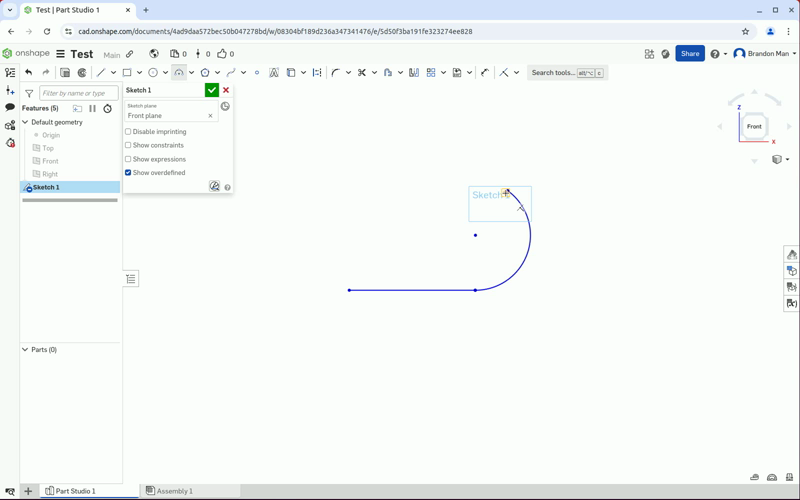
key_down(shift)
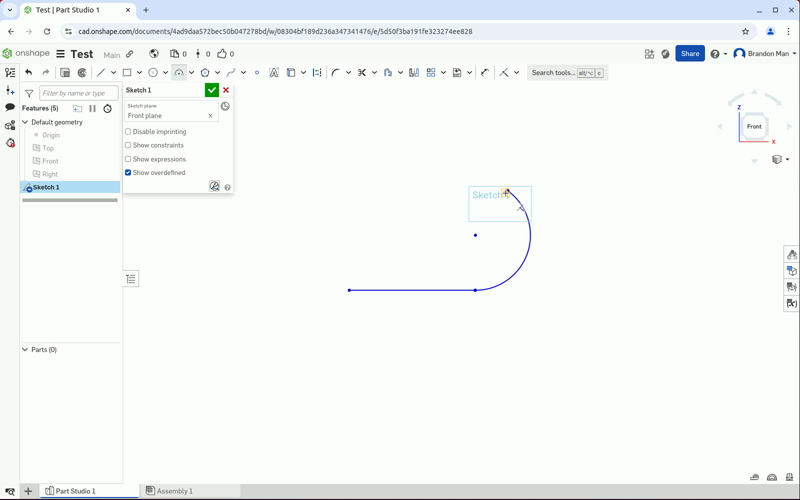
mouse_move(475, 288)
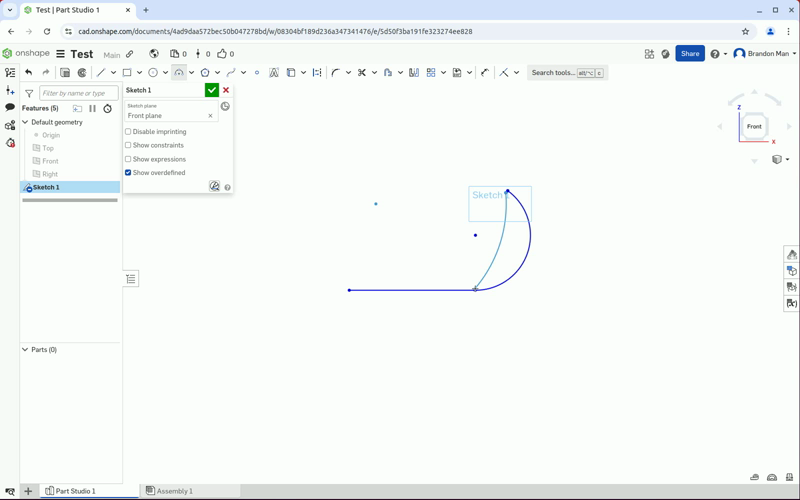
scroll(6)
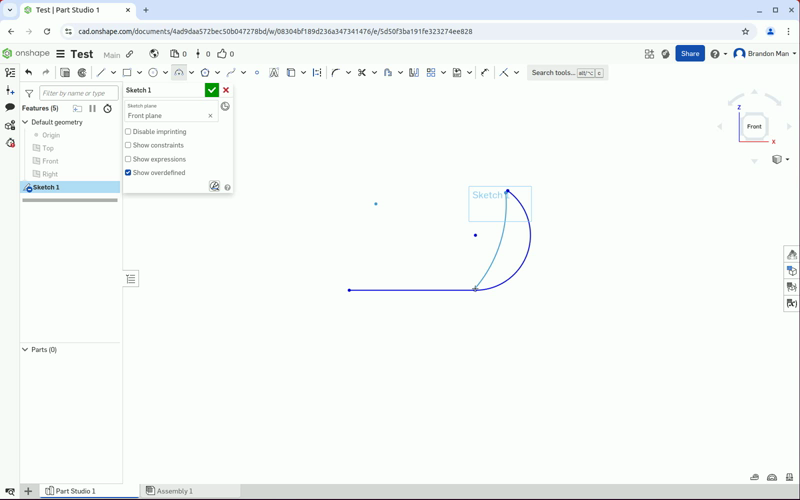
scroll(6)
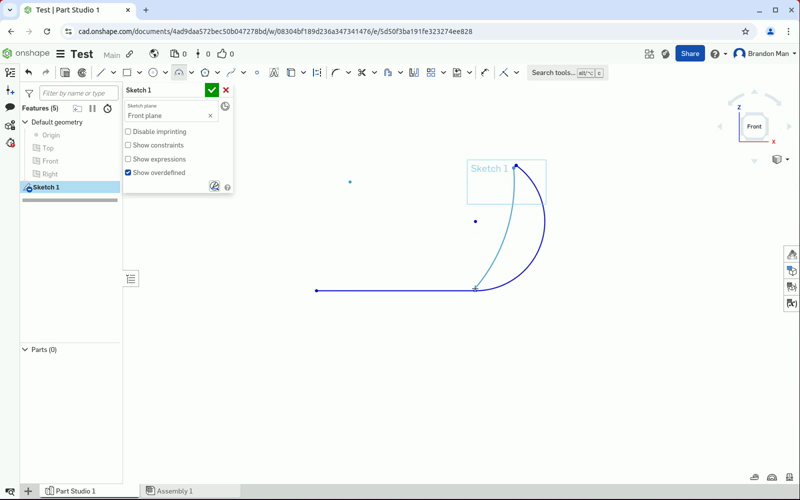
scroll(6)
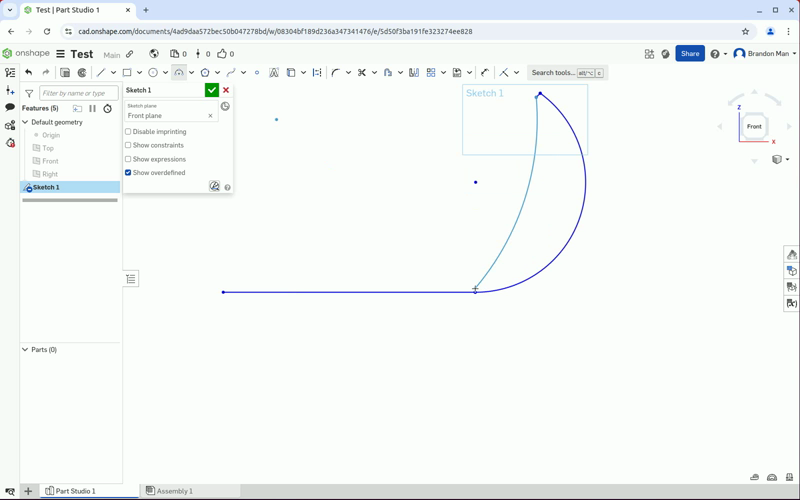
scroll(6)
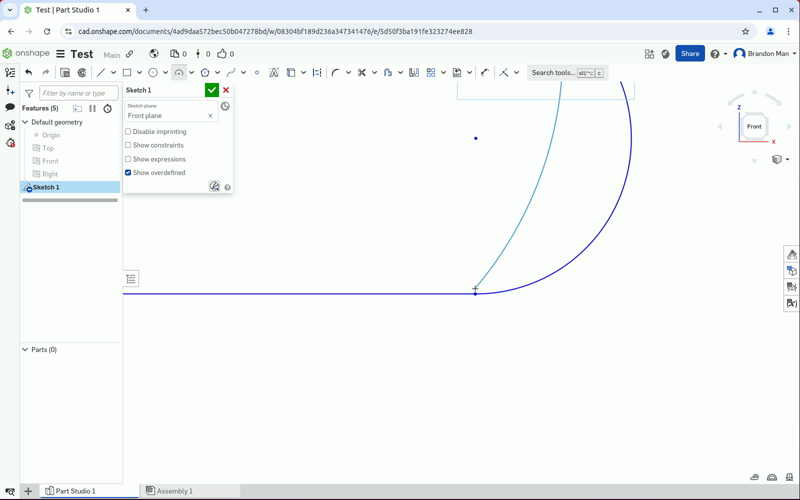
scroll(6)
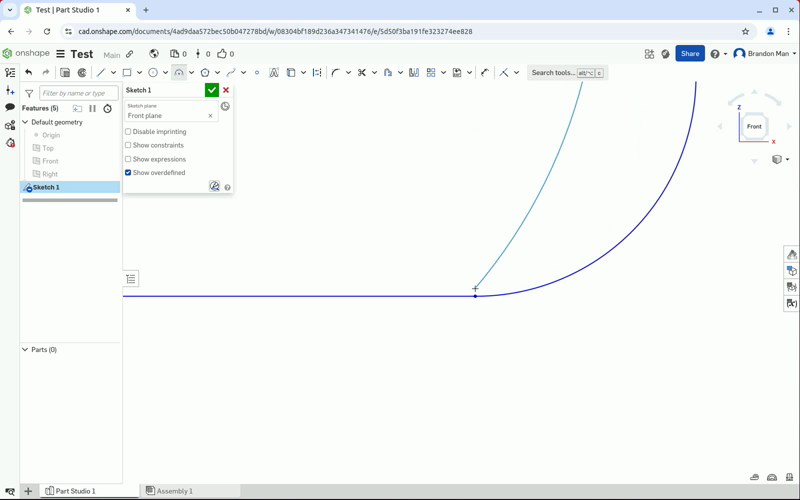
scroll(6)
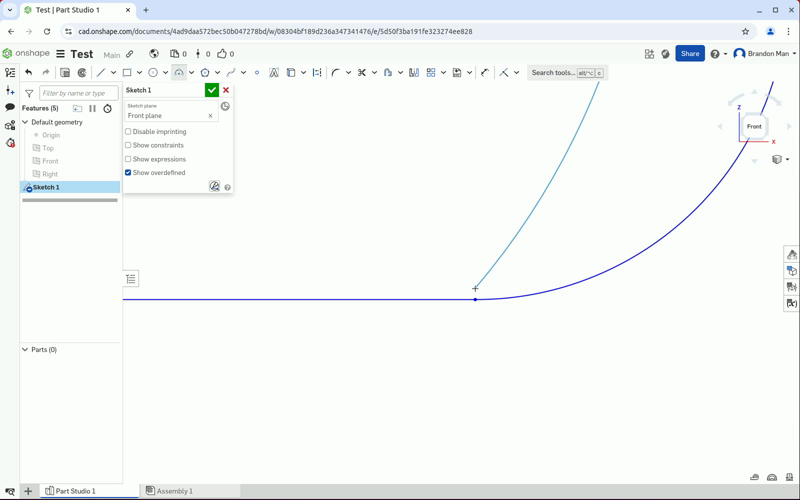
scroll(6)
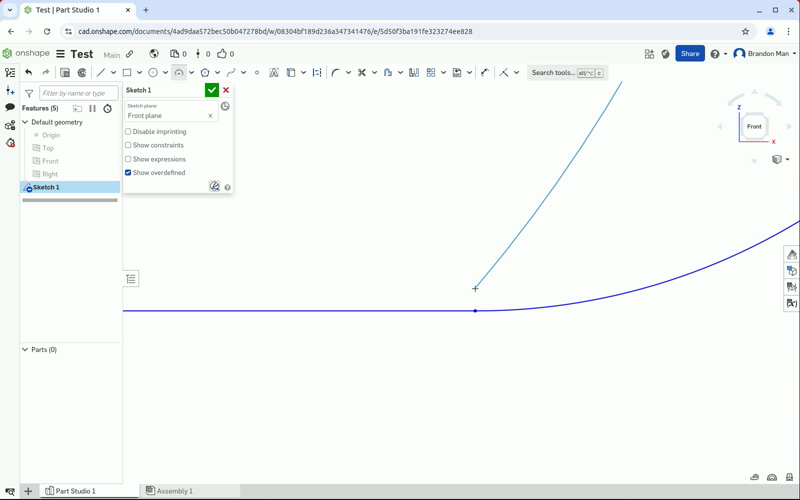
click(475, 288)
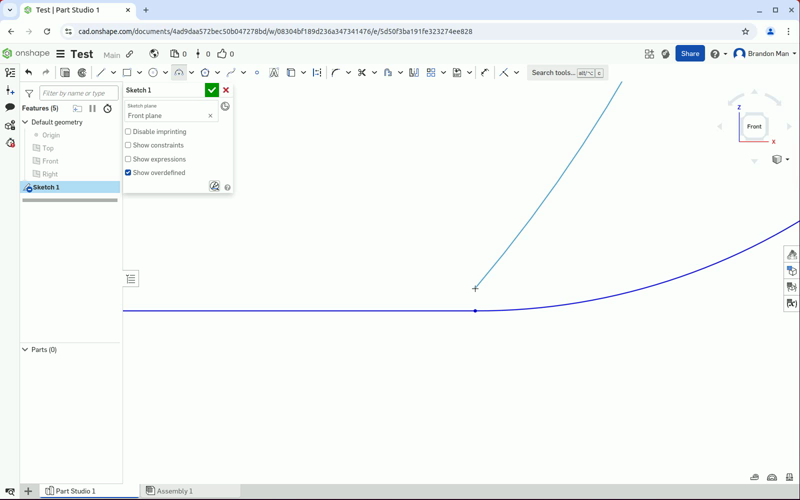
scroll(-6)
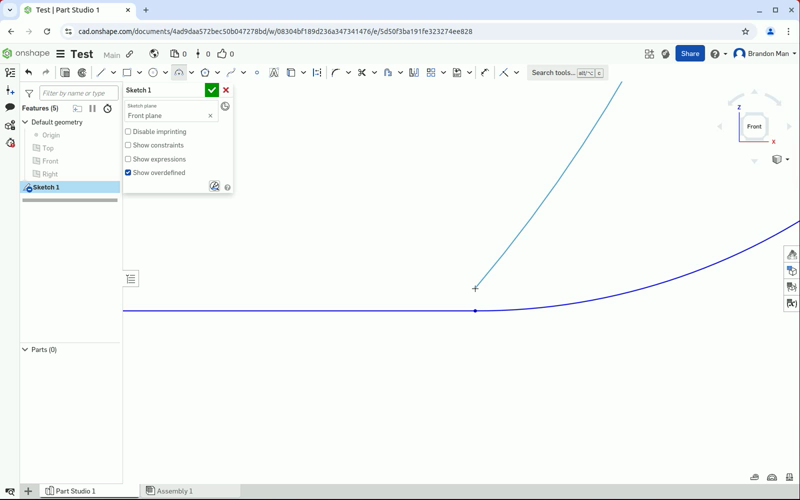
scroll(-6)
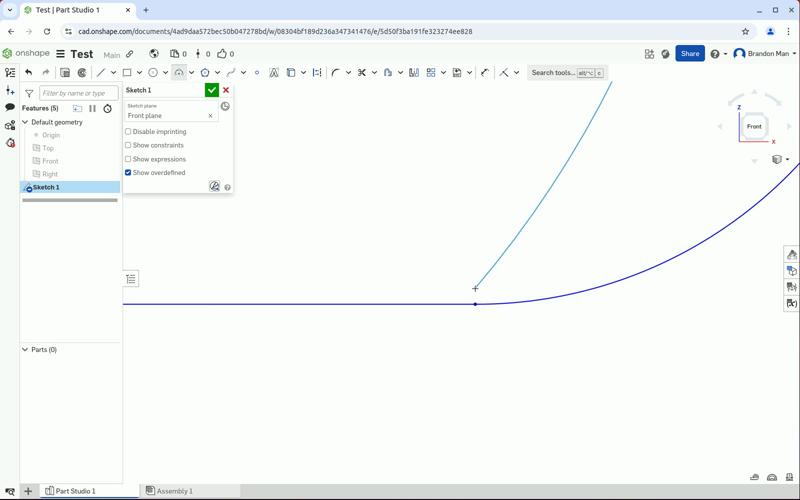
scroll(-6)
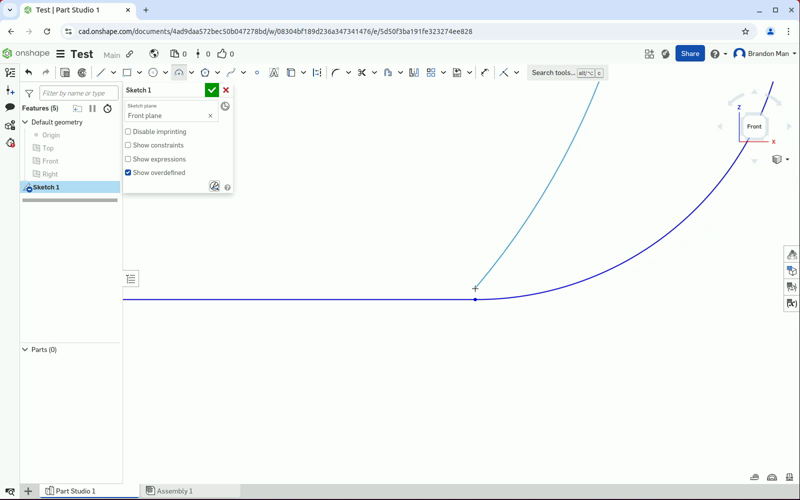
scroll(-6)
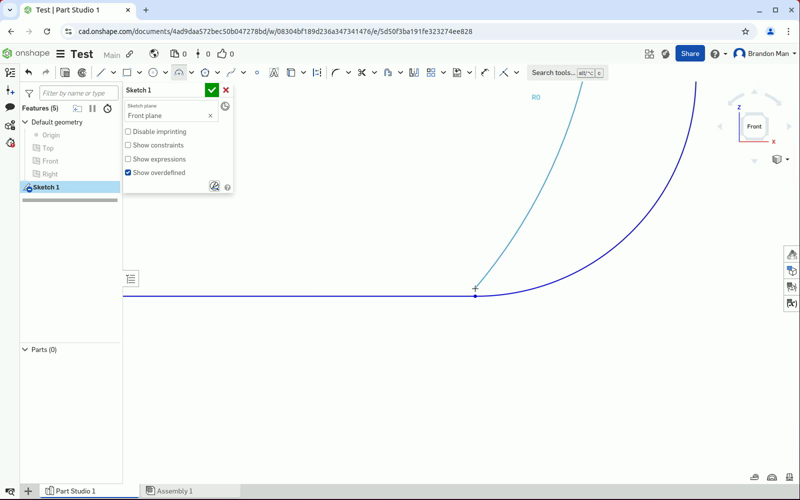
scroll(-6)
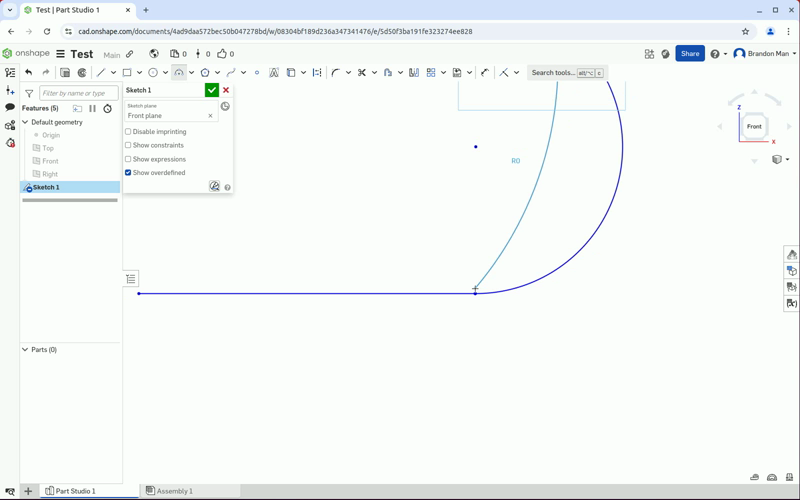
scroll(-6)
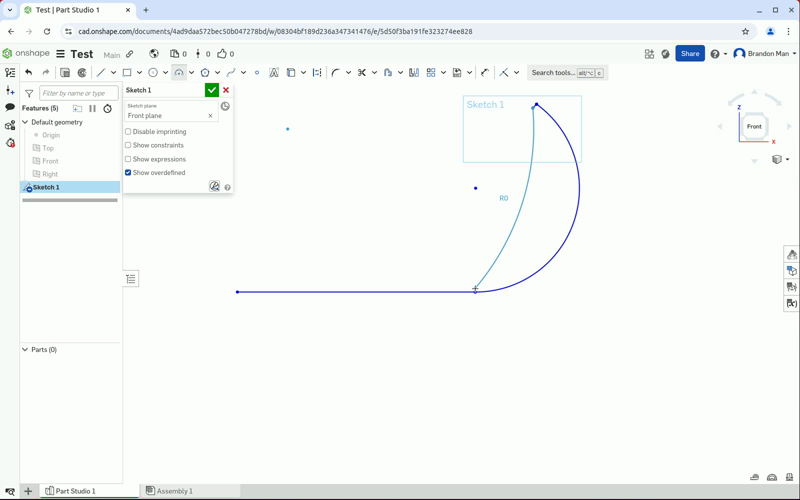
scroll(-6)
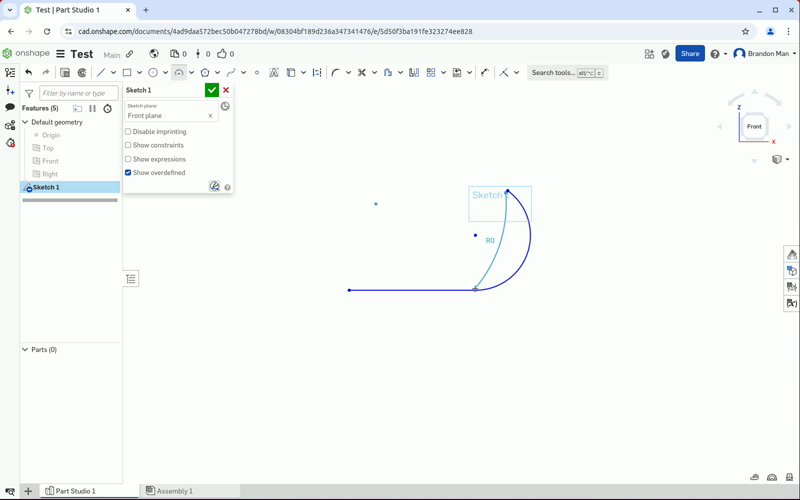
mouse_move(525, 251)
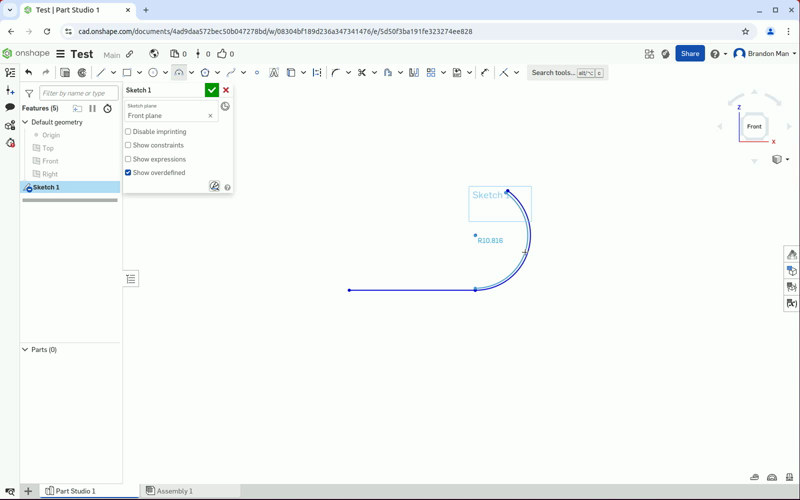
scroll(6)
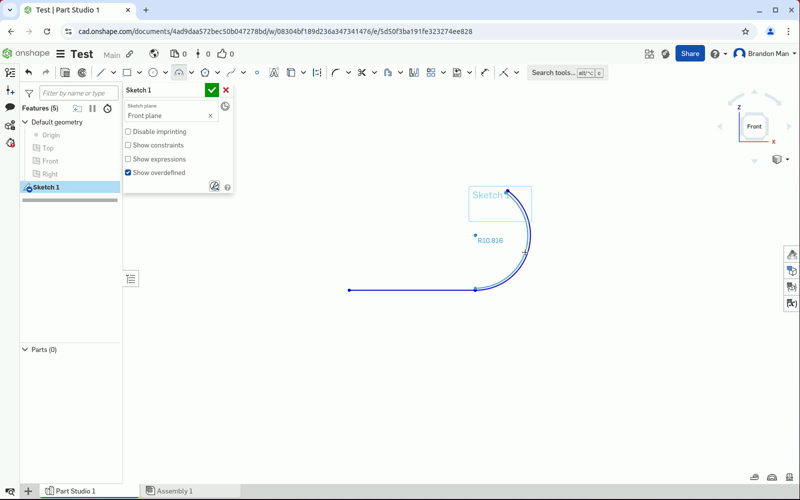
scroll(6)
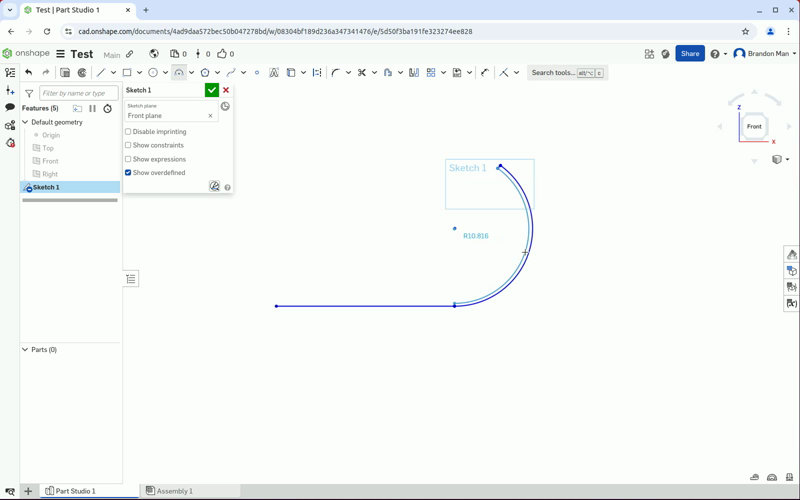
scroll(6)
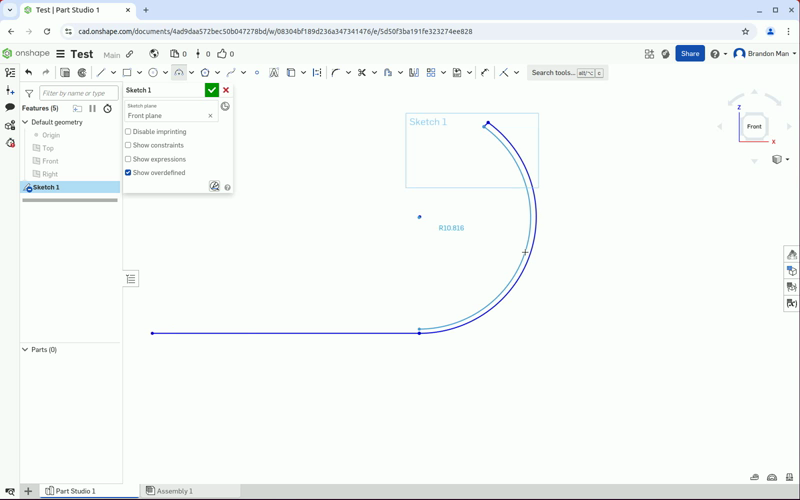
scroll(6)
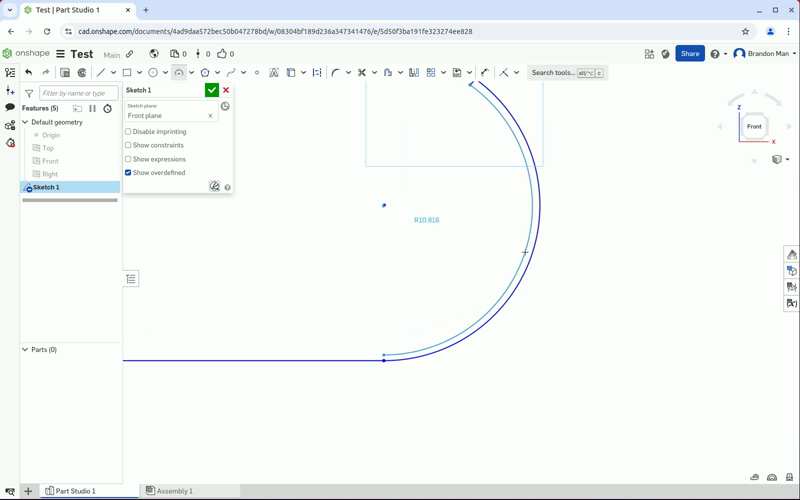
scroll(6)
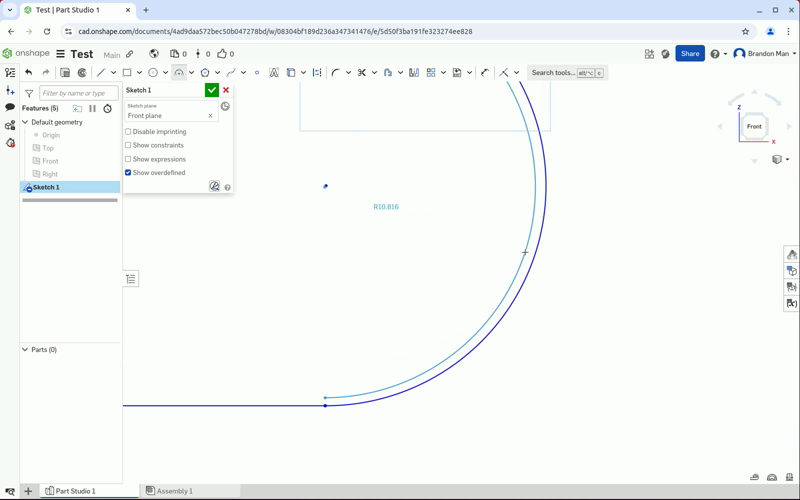
scroll(6)
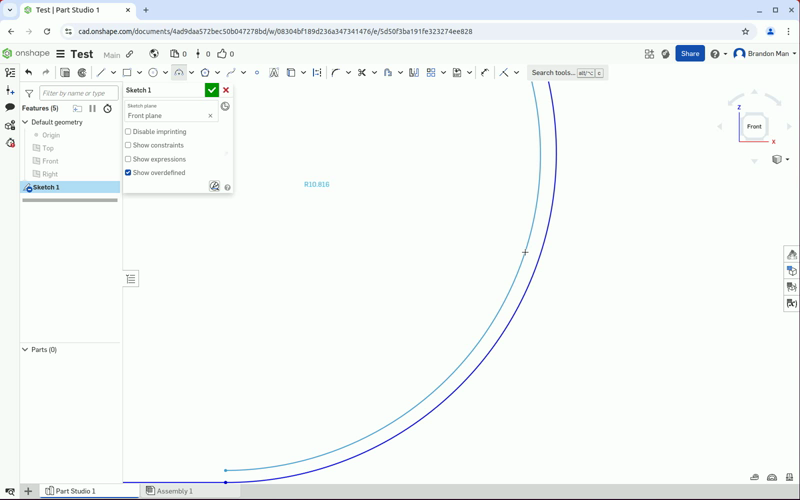
scroll(6)
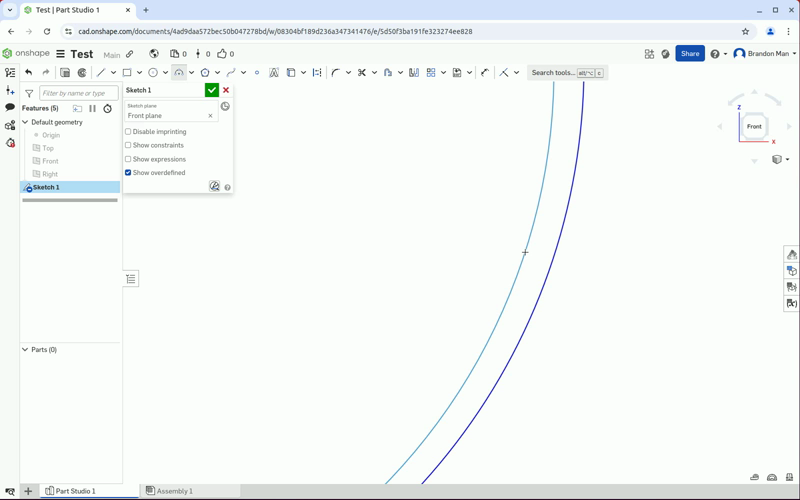
click(525, 251)
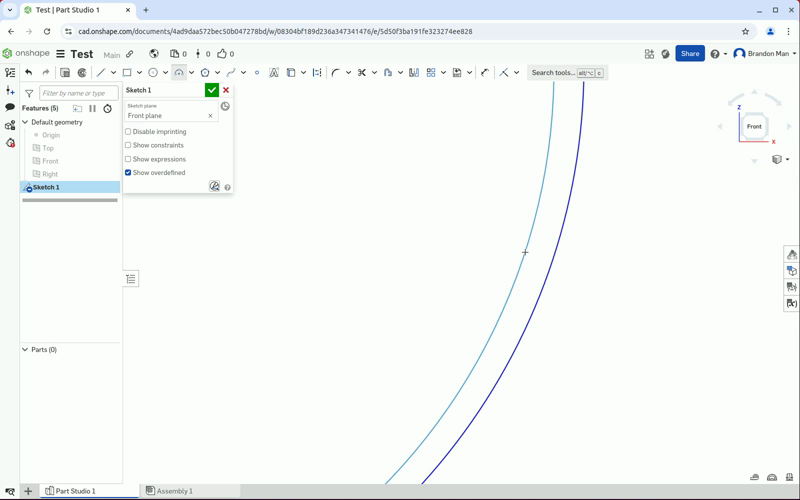
scroll(-6)
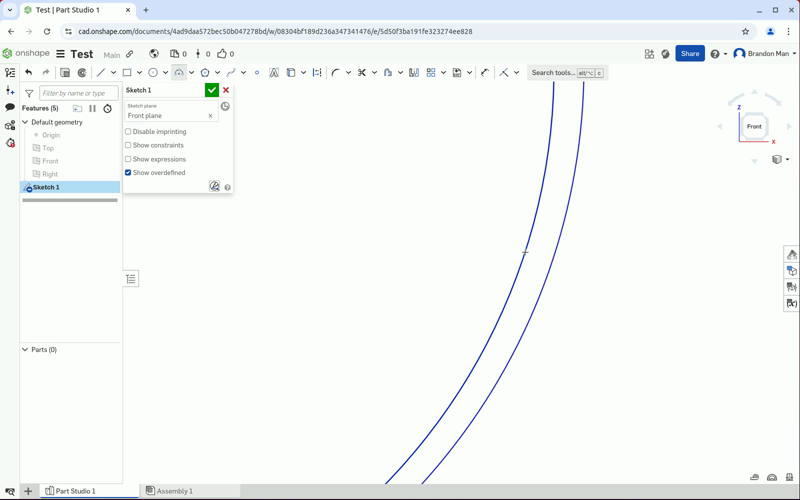
scroll(-6)
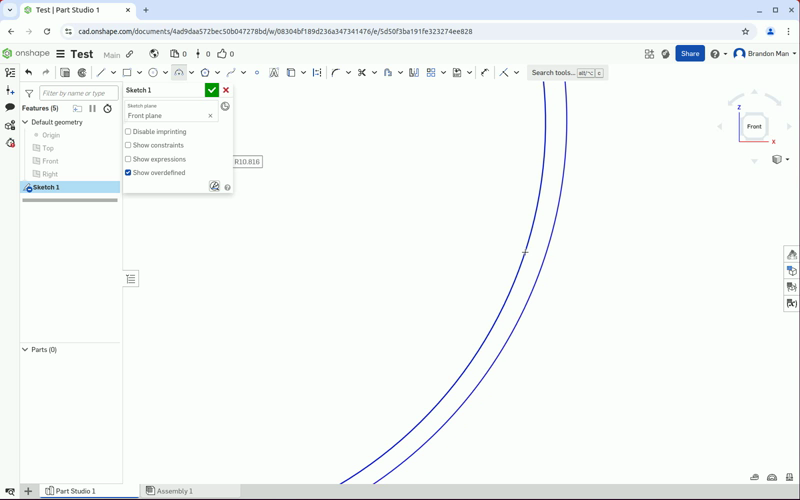
scroll(-6)
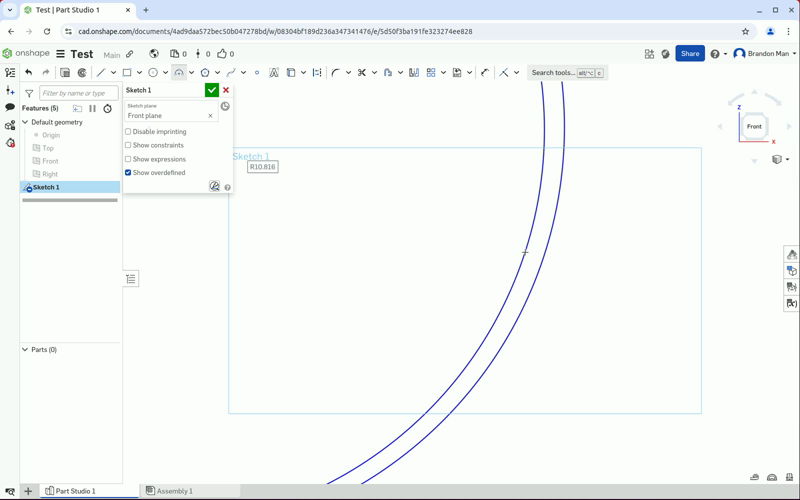
scroll(-6)
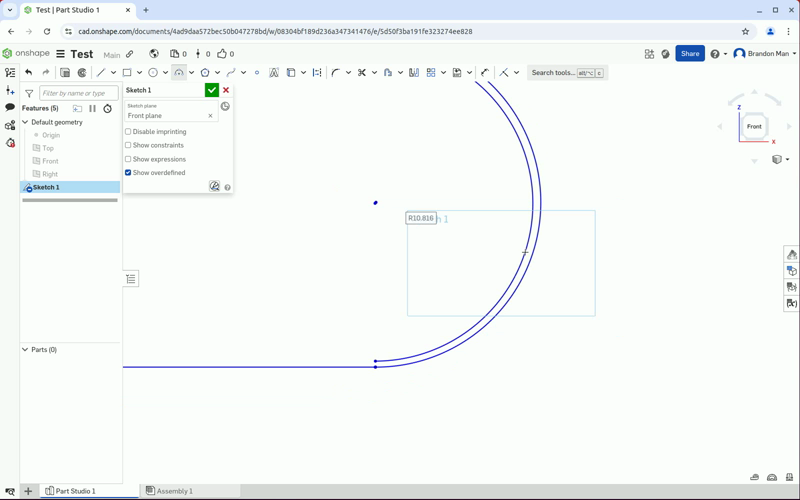
scroll(-6)
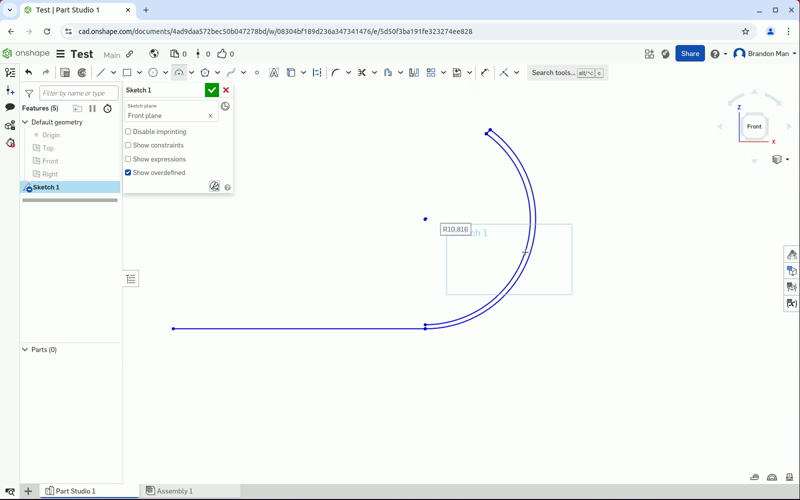
scroll(-6)
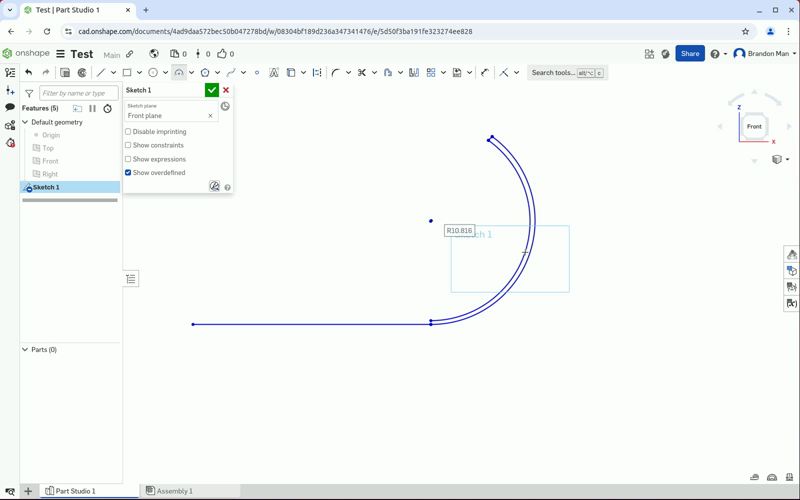
scroll(-6)
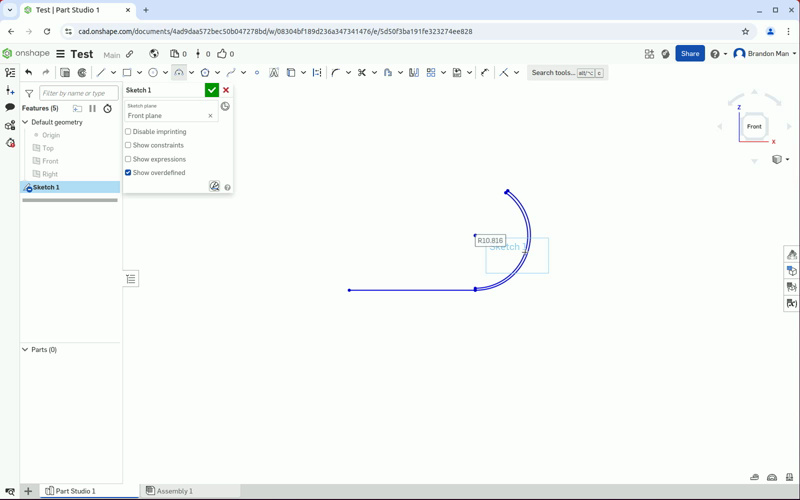
key_up(shift)
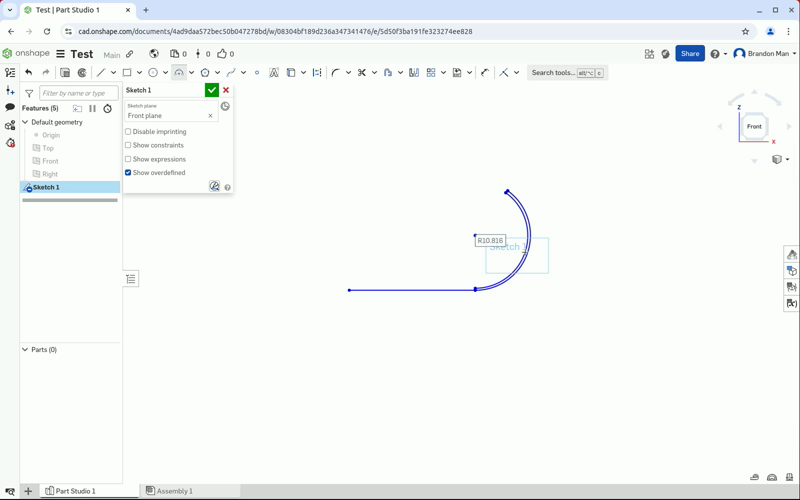
key(esc)
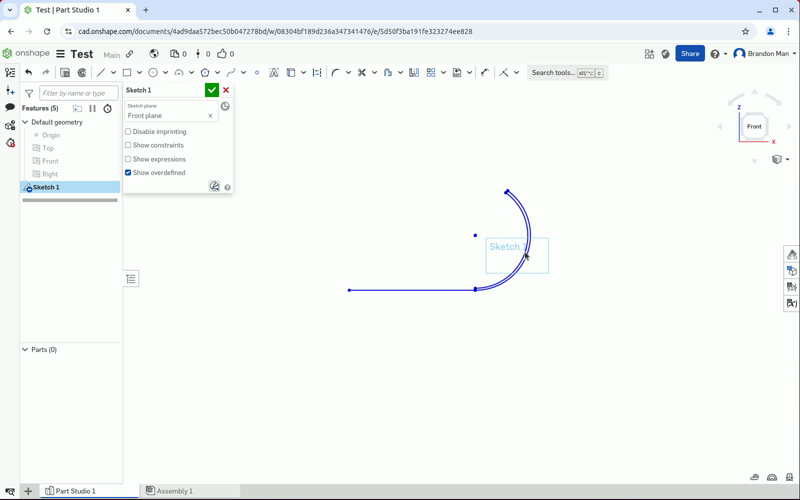
key(l)
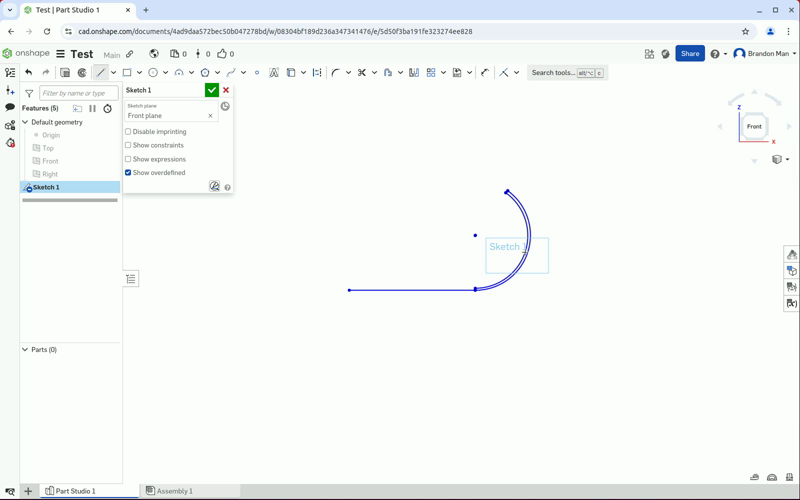
mouse_move(475, 288)
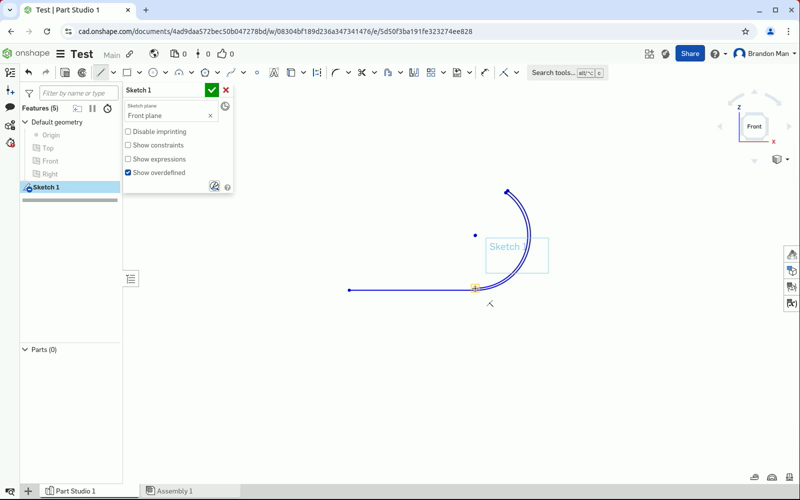
scroll(6)
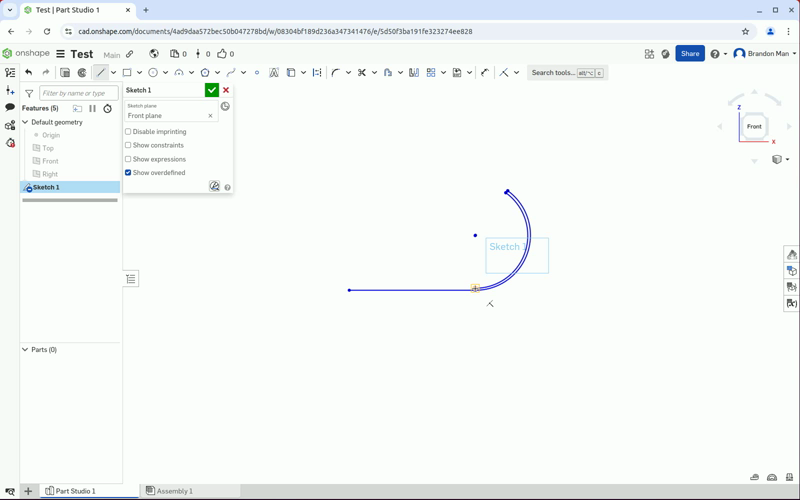
scroll(6)
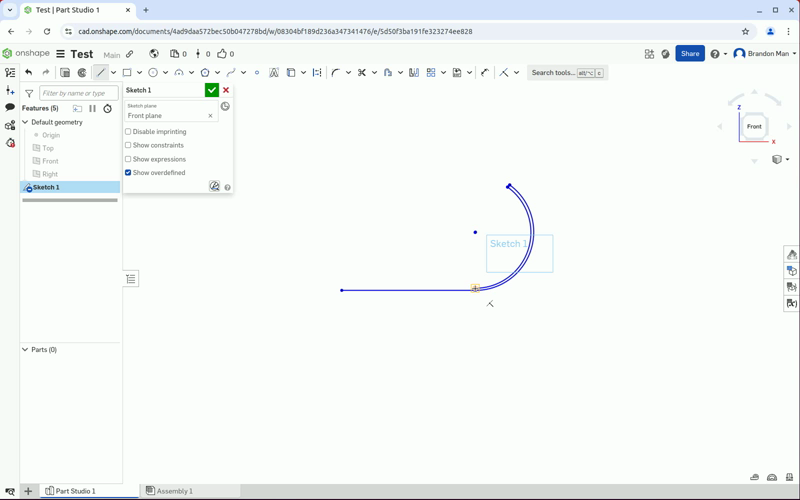
scroll(6)
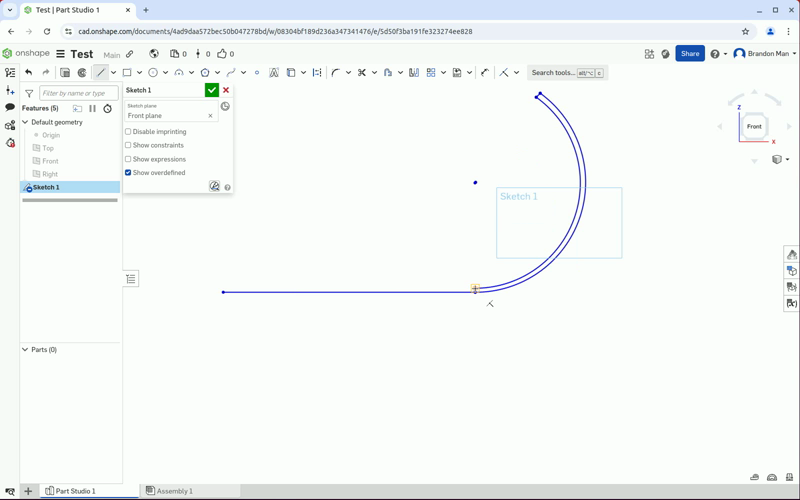
scroll(6)
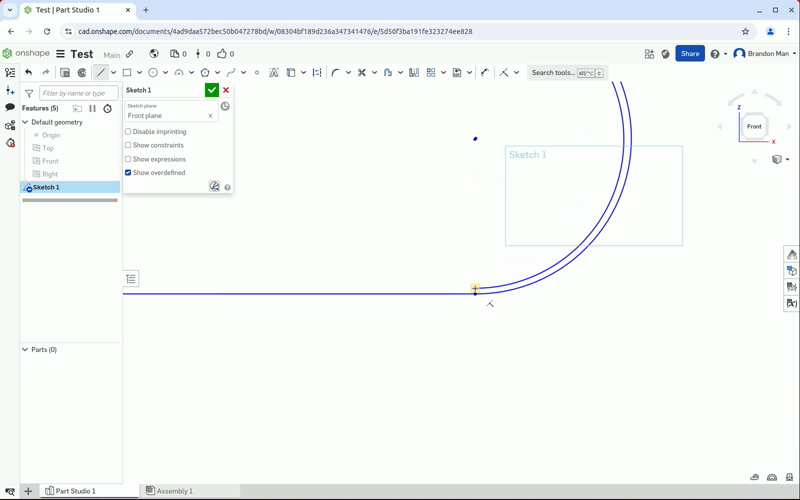
scroll(6)
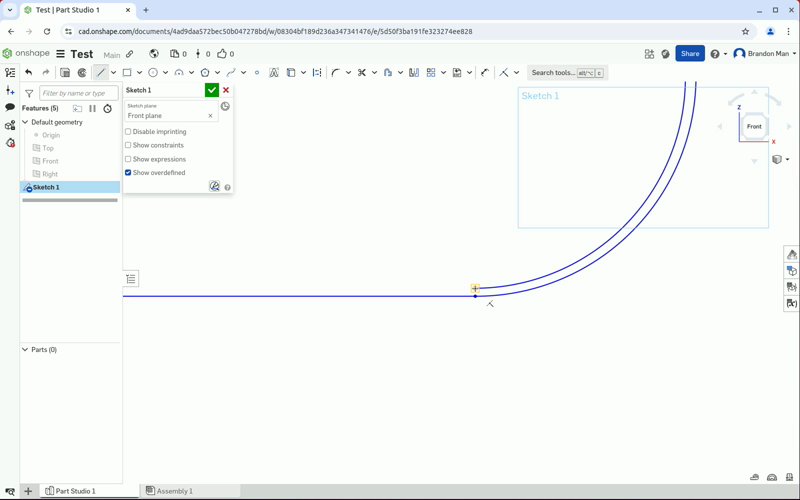
scroll(6)
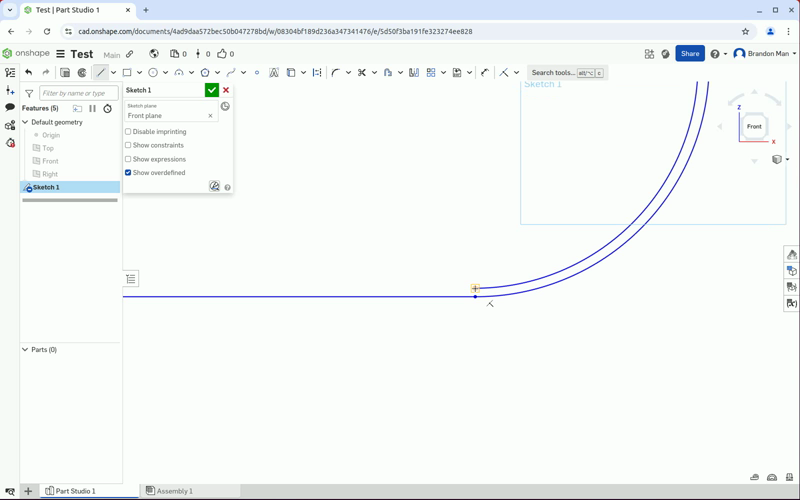
scroll(6)
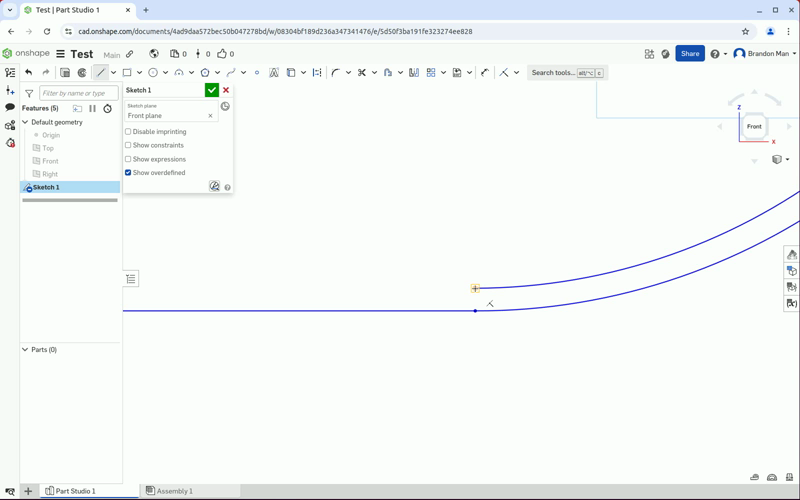
click(475, 288)
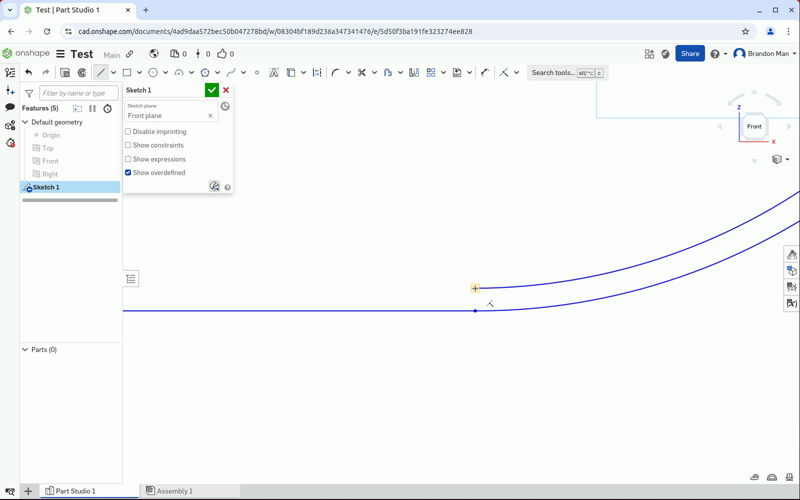
scroll(-6)
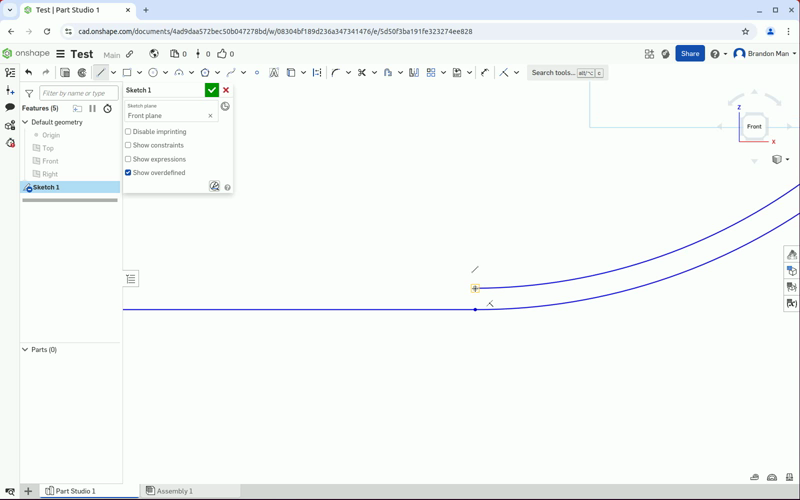
scroll(-6)
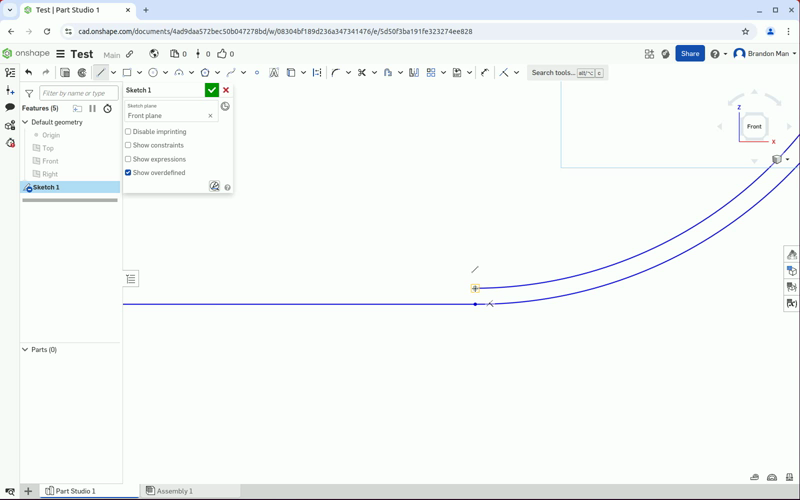
scroll(-6)
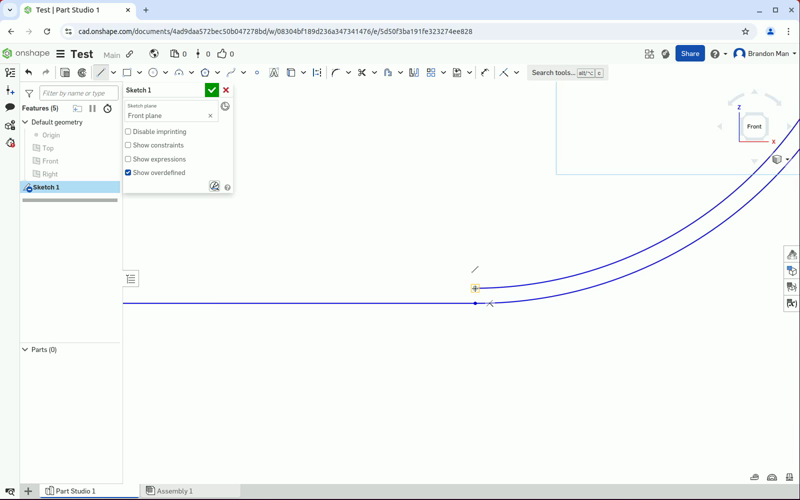
scroll(-6)
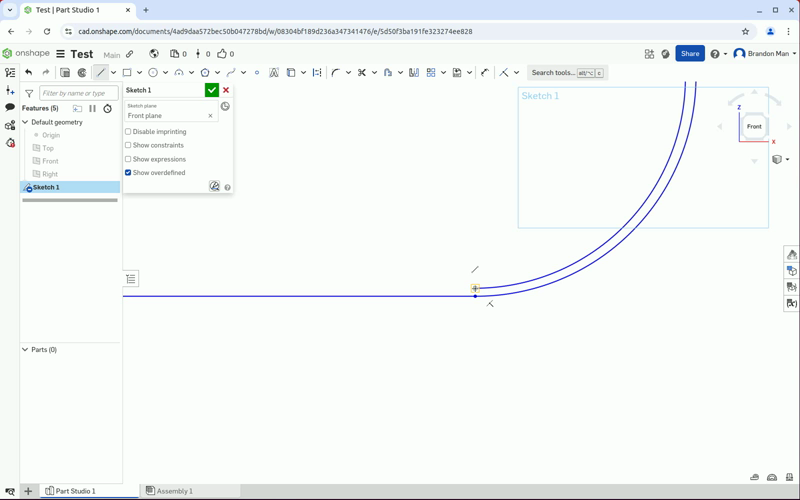
scroll(-6)
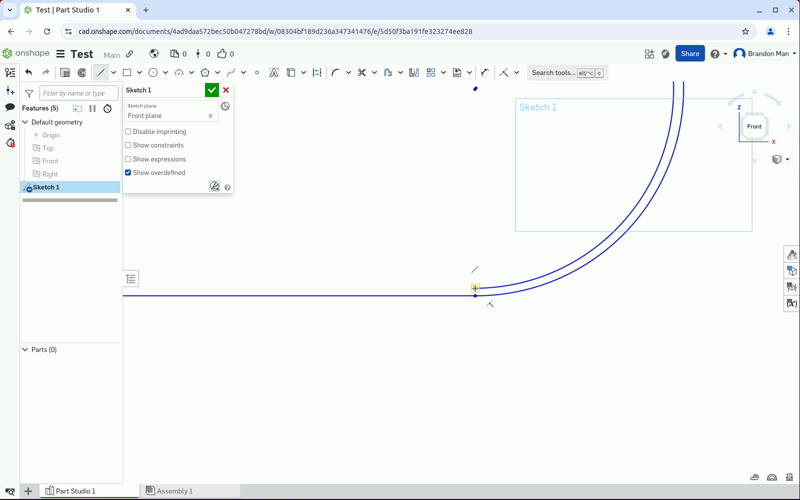
scroll(-6)
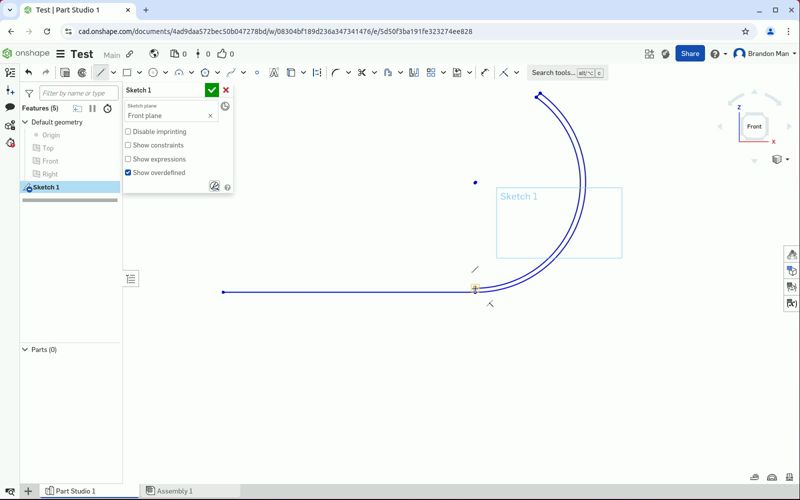
scroll(-6)
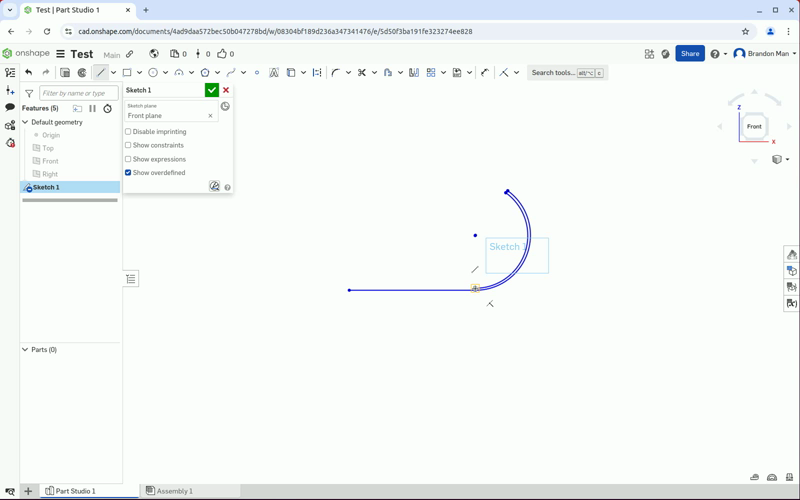
key_down(shift)
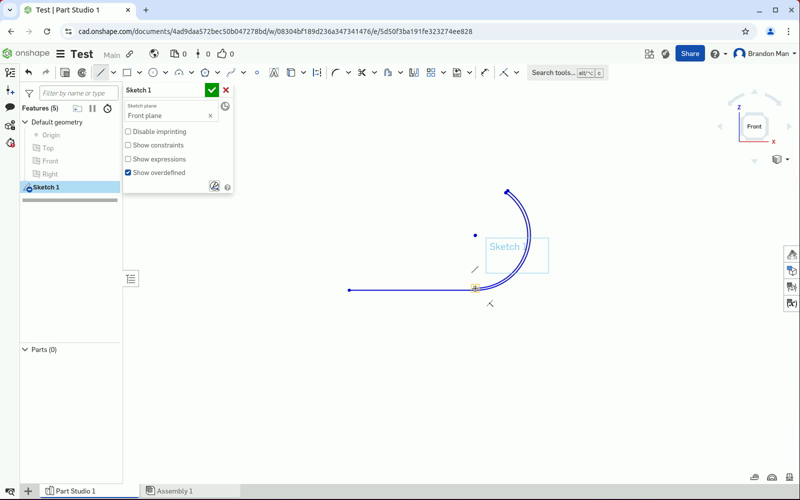
mouse_move(349, 288)
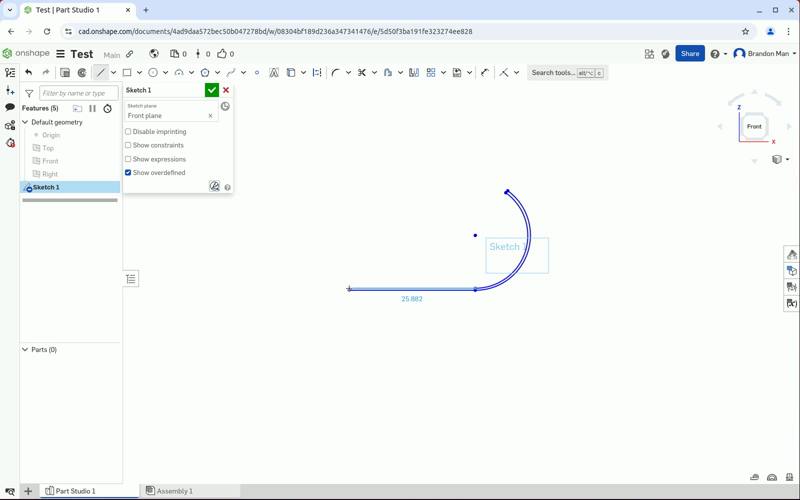
scroll(6)
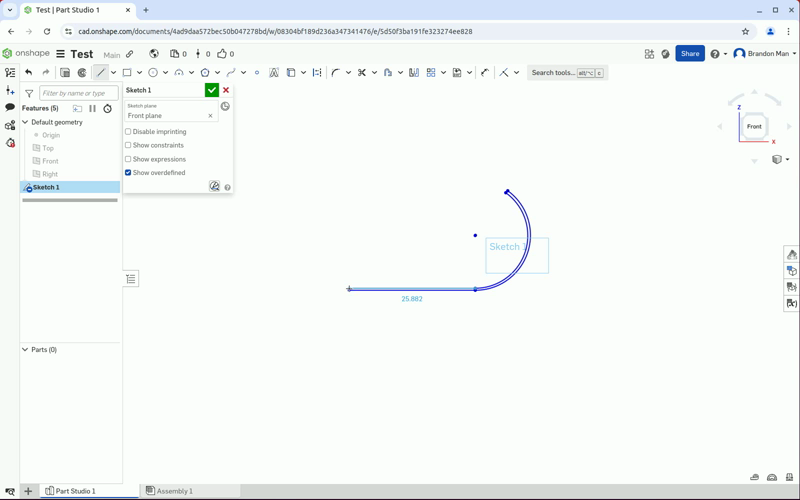
scroll(6)
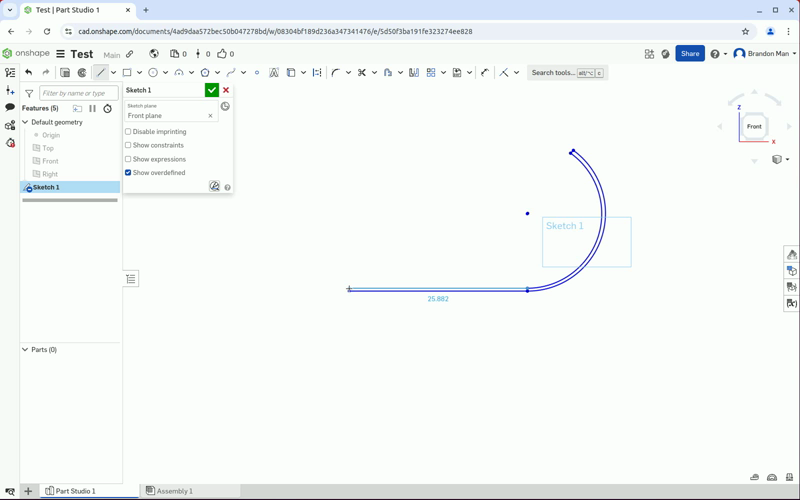
scroll(6)
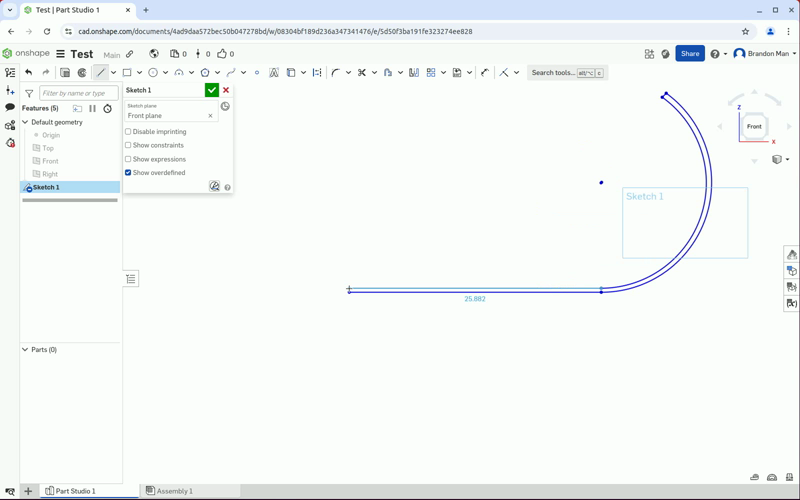
scroll(6)
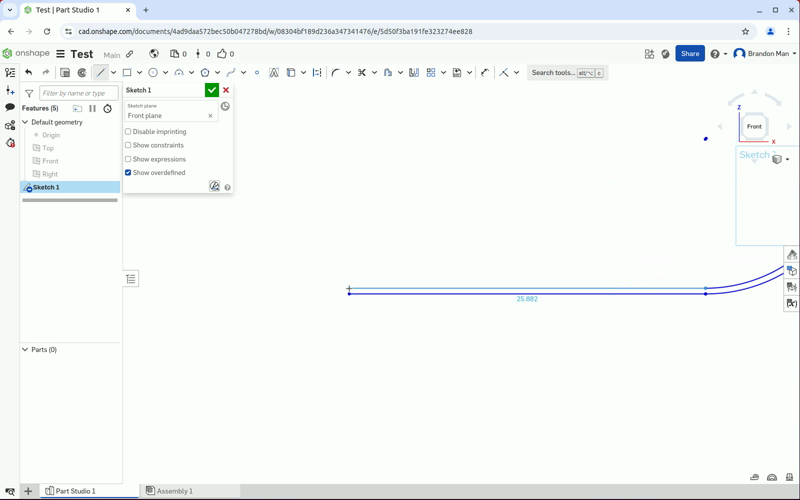
scroll(6)
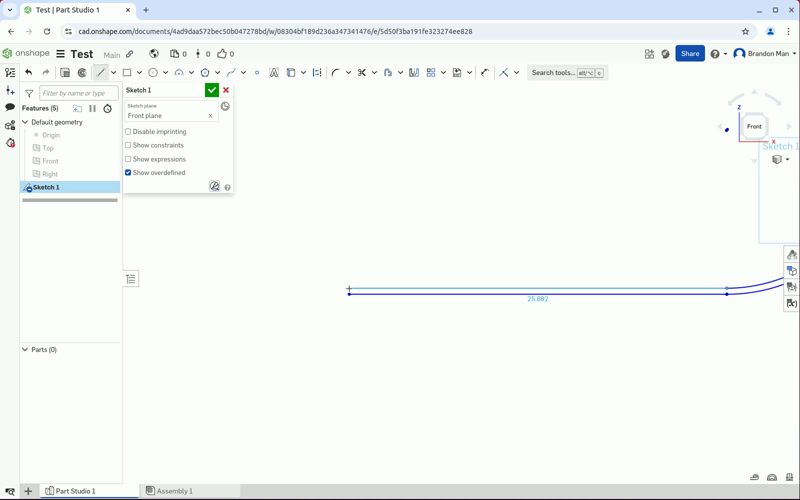
scroll(6)
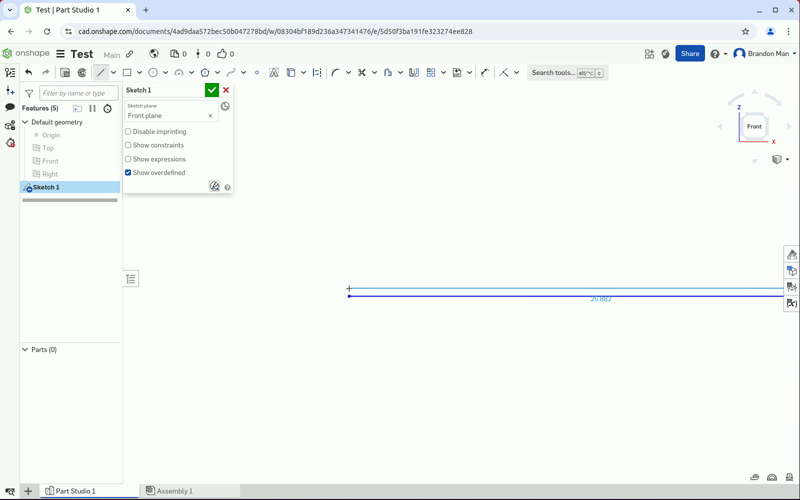
scroll(6)
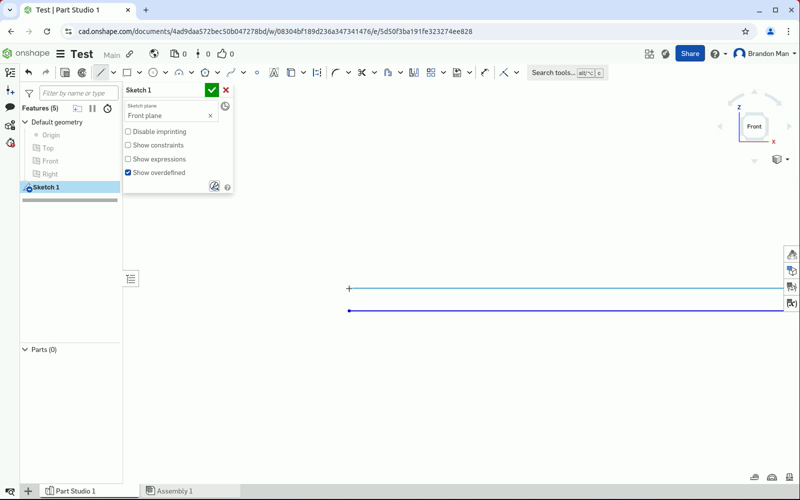
click(349, 288)
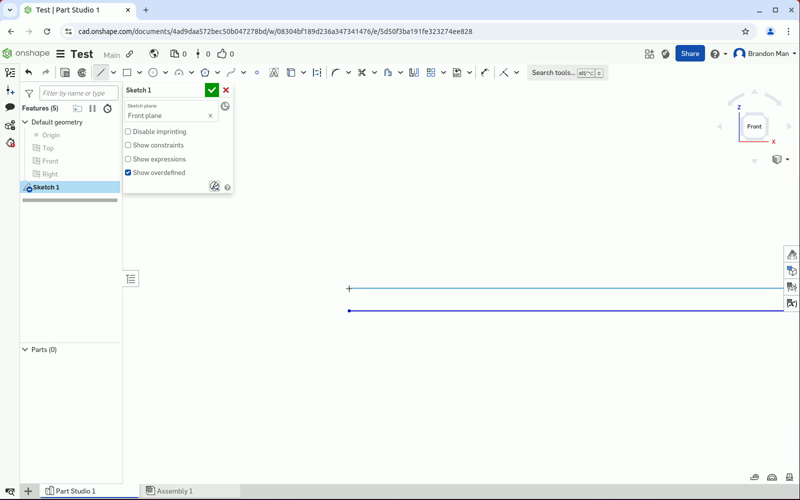
scroll(-6)
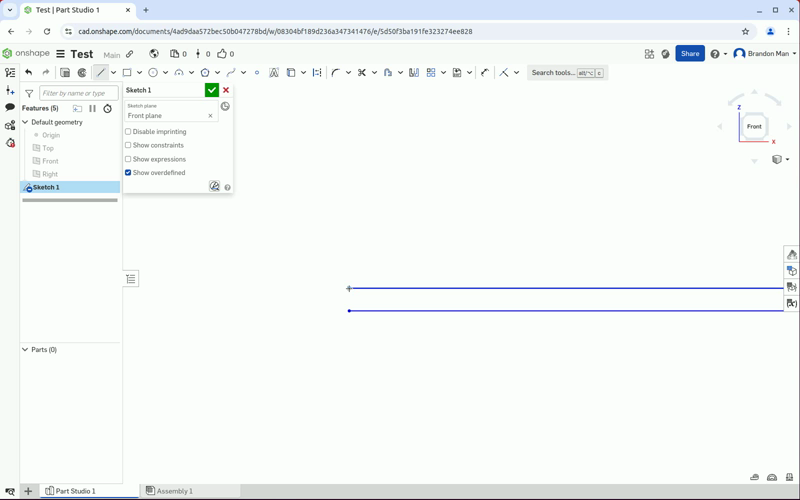
scroll(-6)
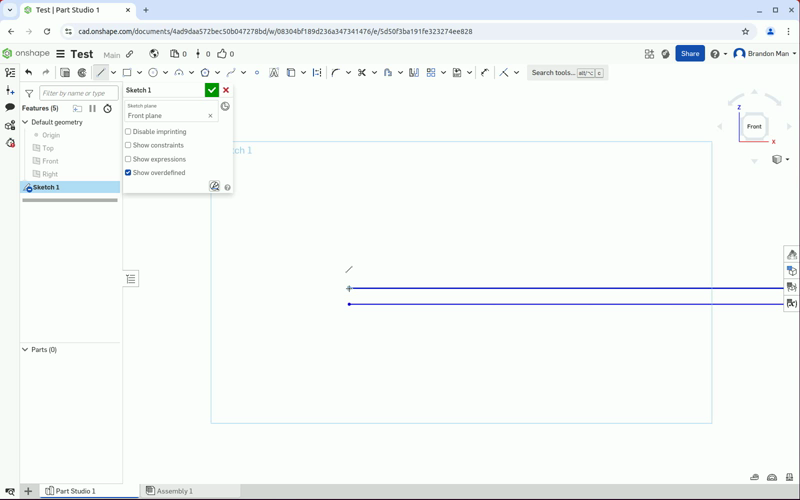
scroll(-6)
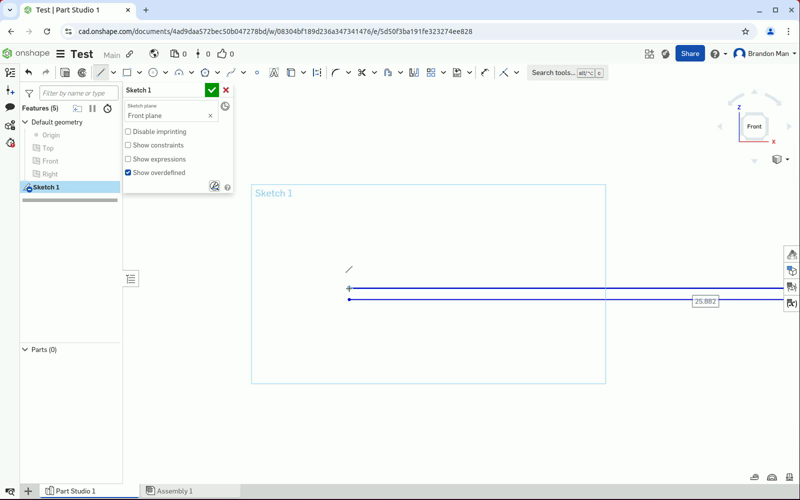
scroll(-6)
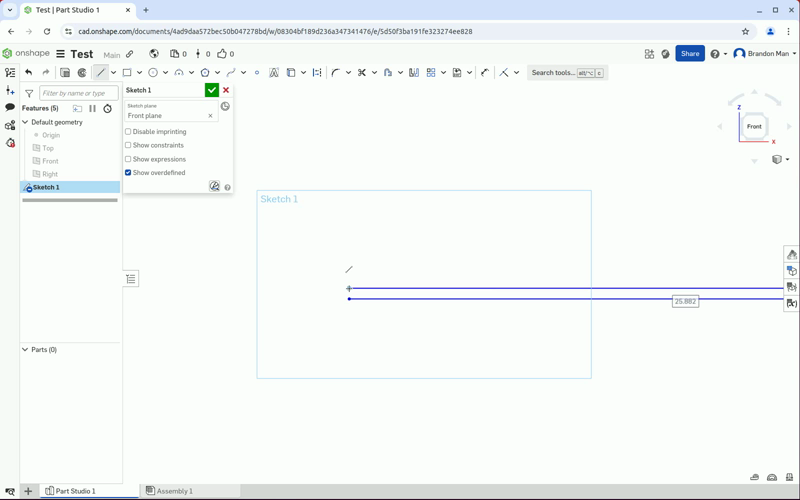
scroll(-6)
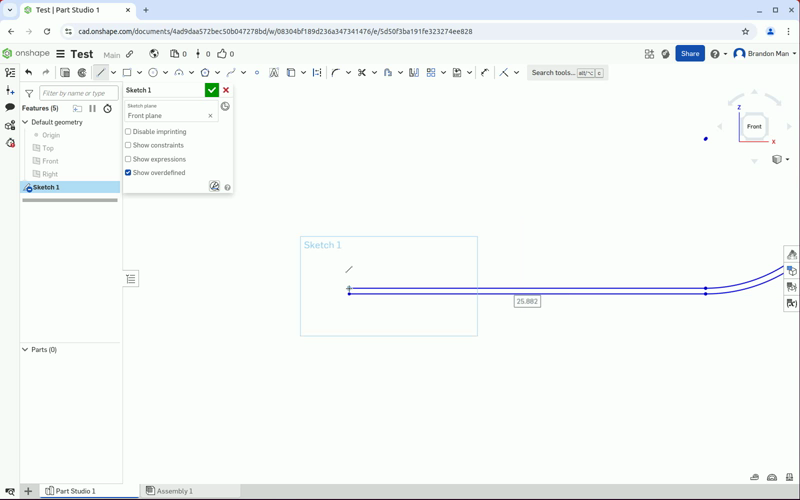
scroll(-6)
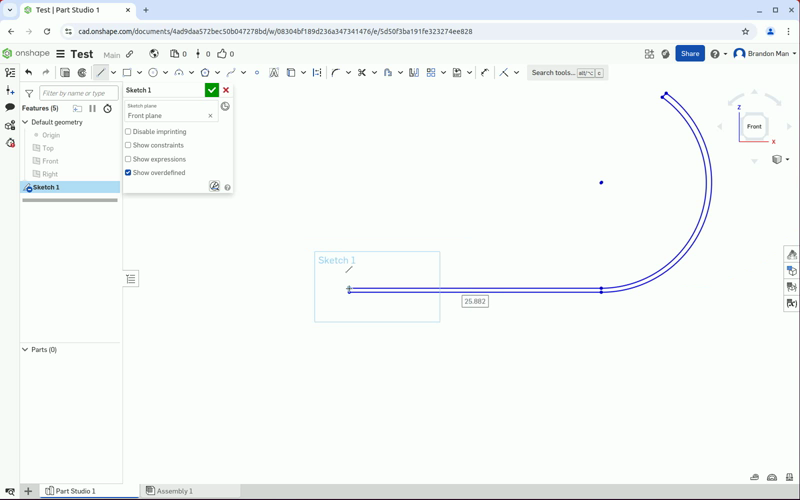
scroll(-6)
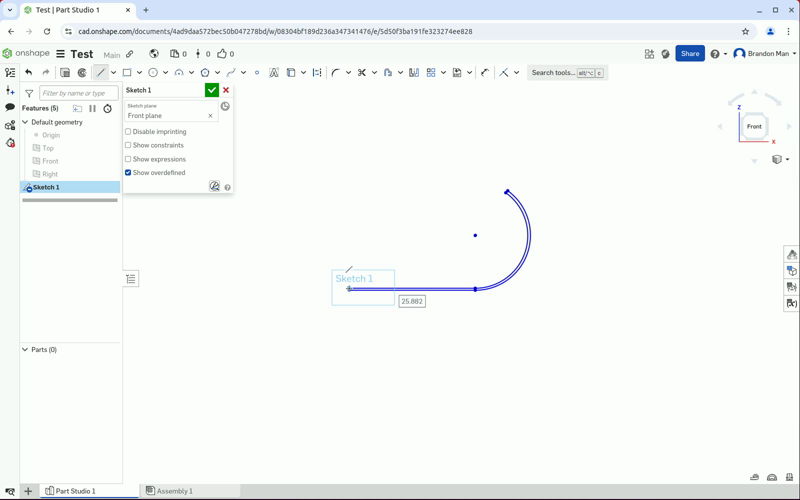
key_up(shift)
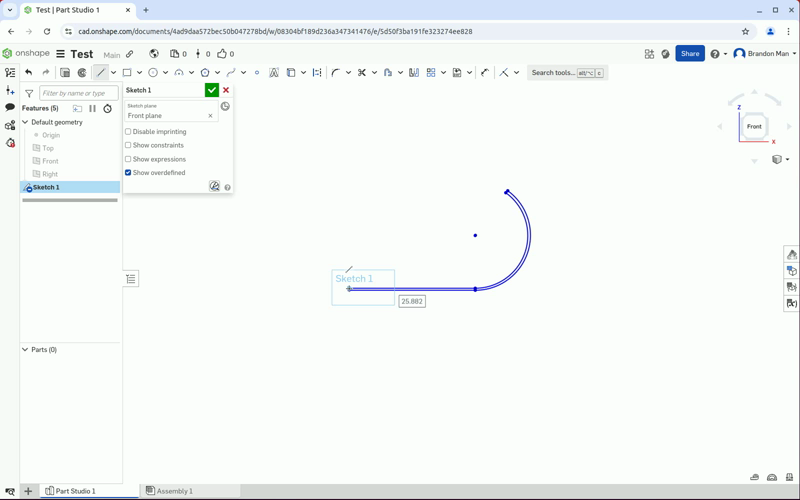
mouse_move(379, 288)
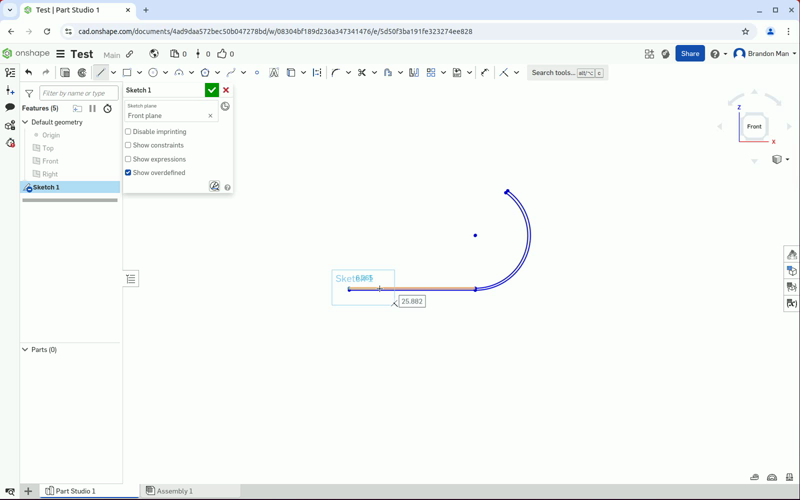
key_down(shift)
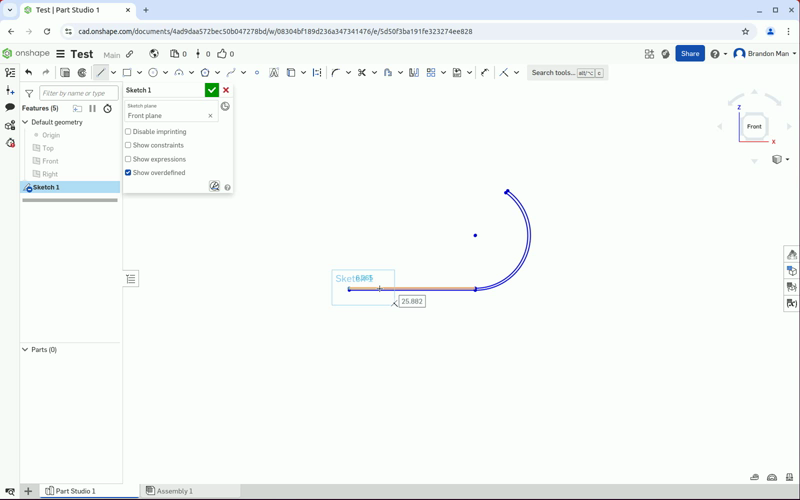
mouse_move(349, 290)
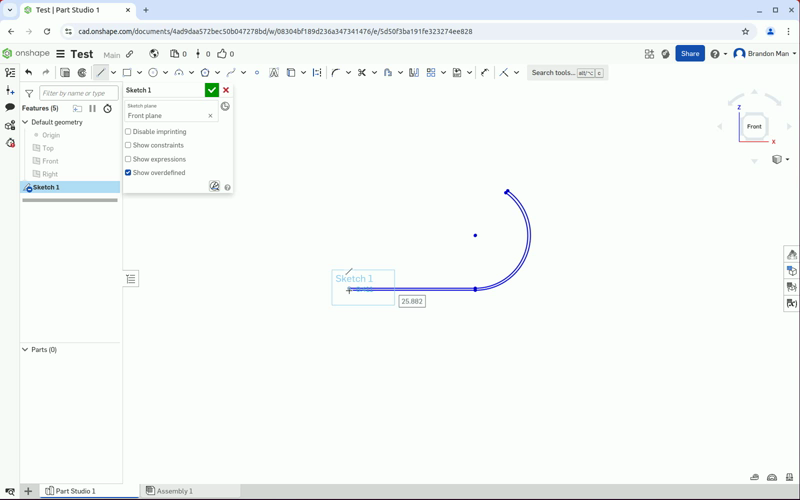
scroll(6)
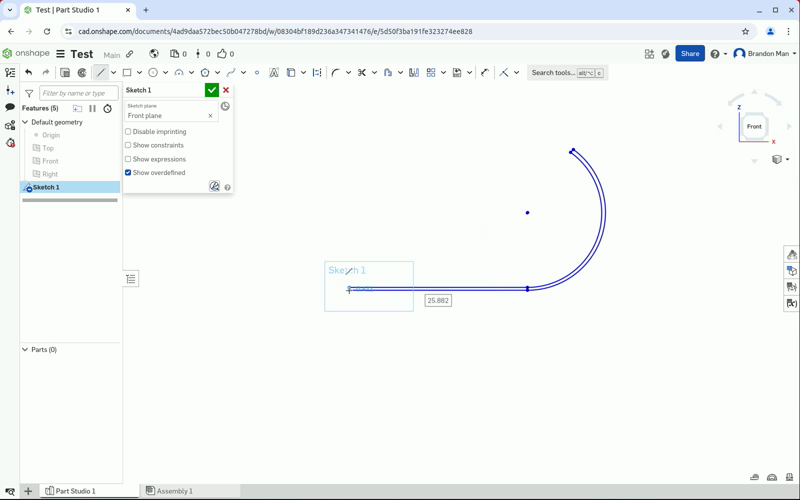
scroll(6)
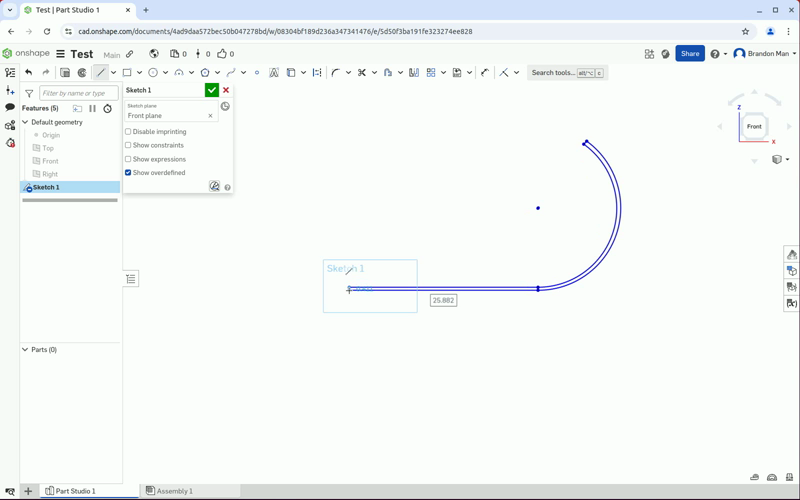
scroll(6)
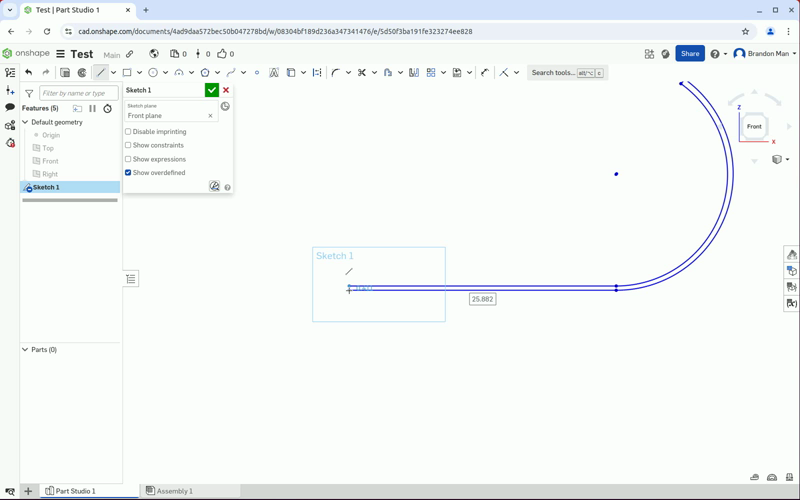
scroll(6)
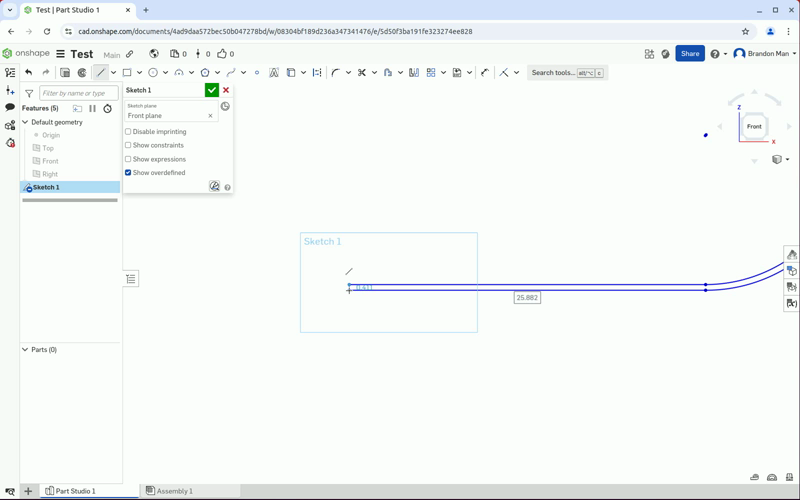
scroll(6)
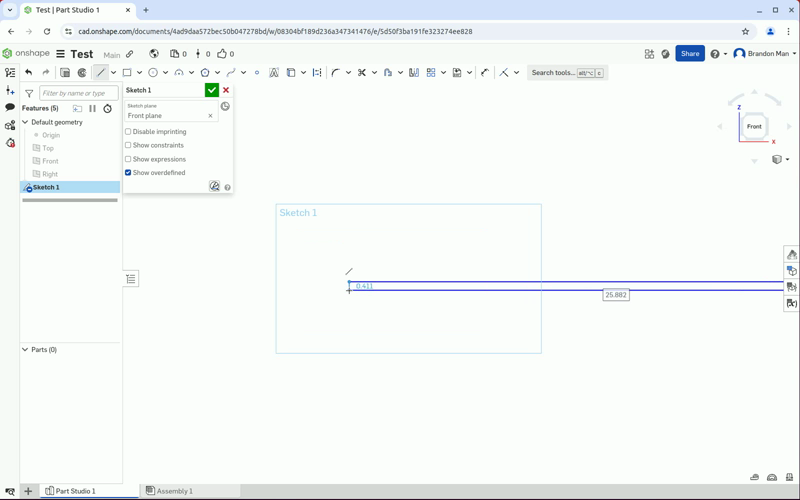
scroll(6)
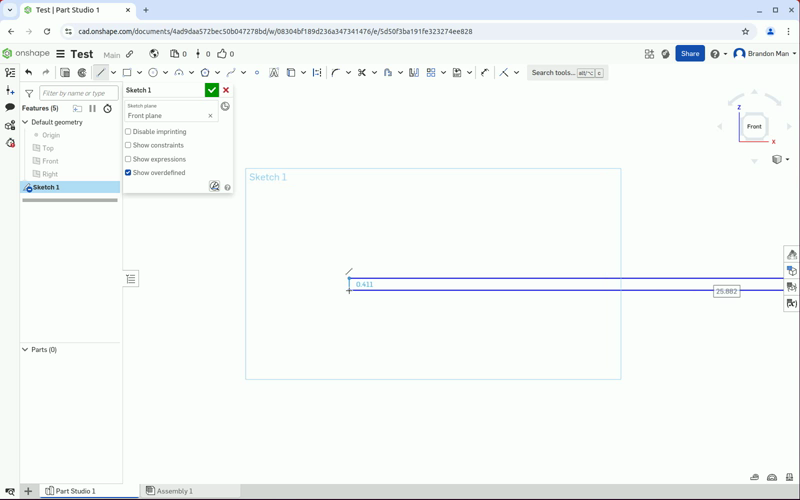
scroll(6)
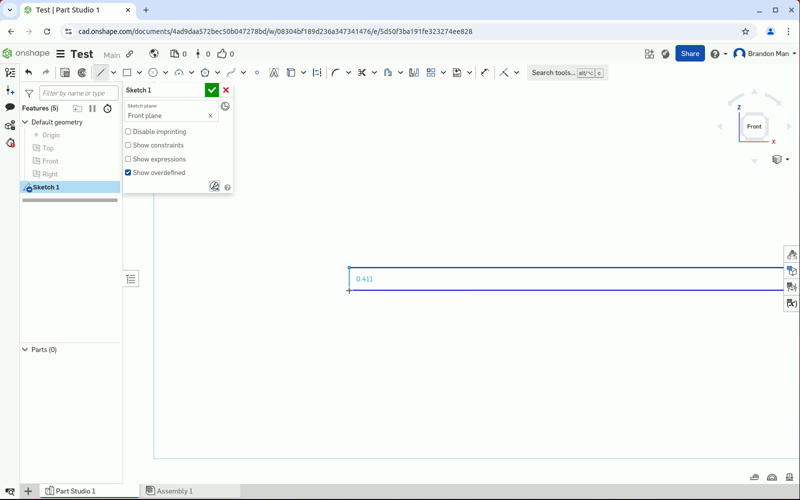
key_up(shift)
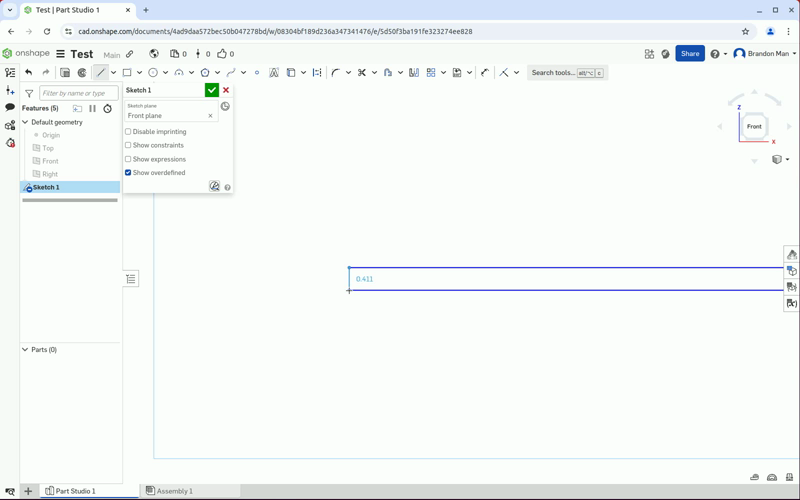
click(349, 290)
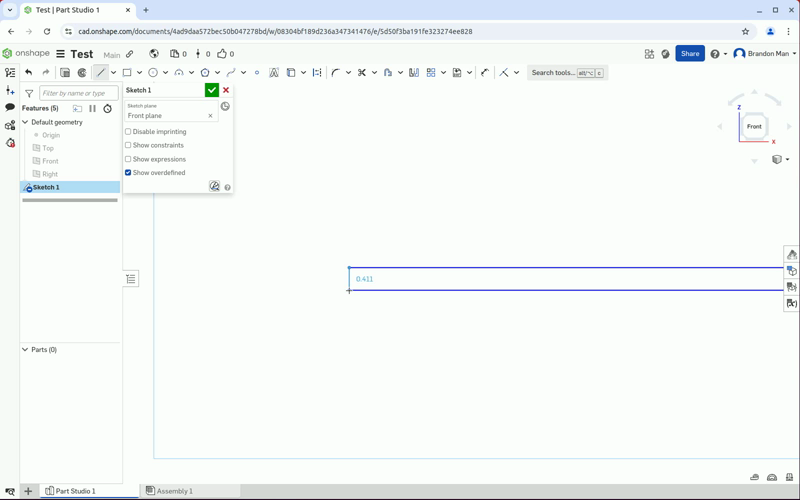
scroll(-6)
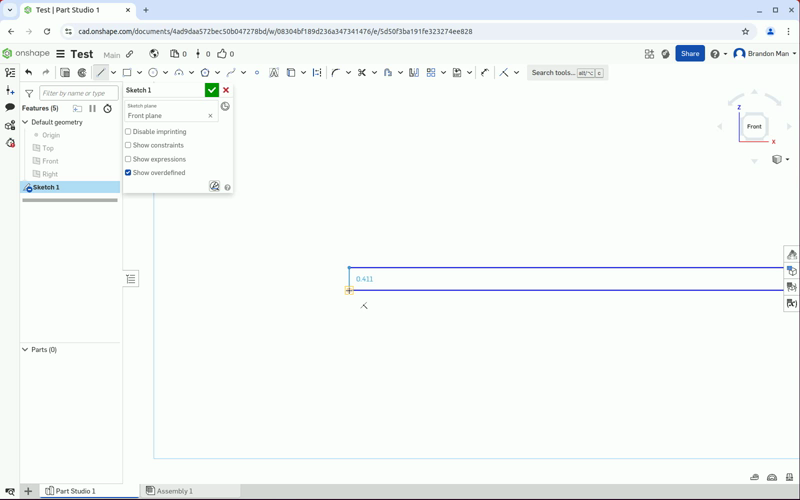
scroll(-6)
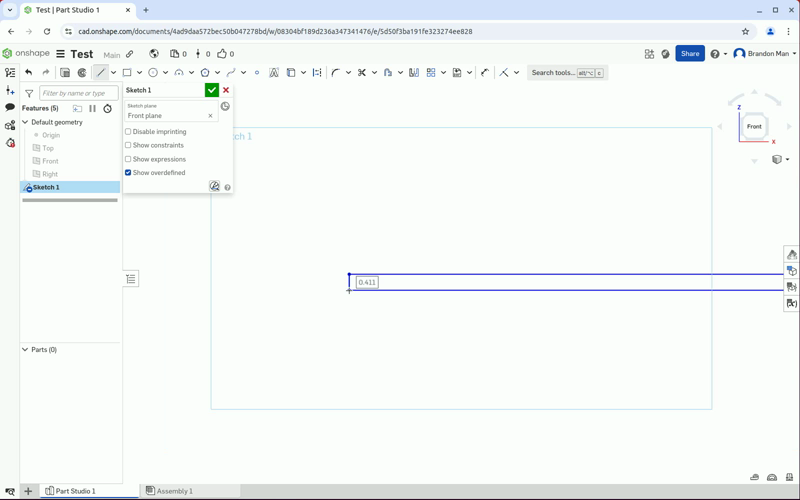
scroll(-6)
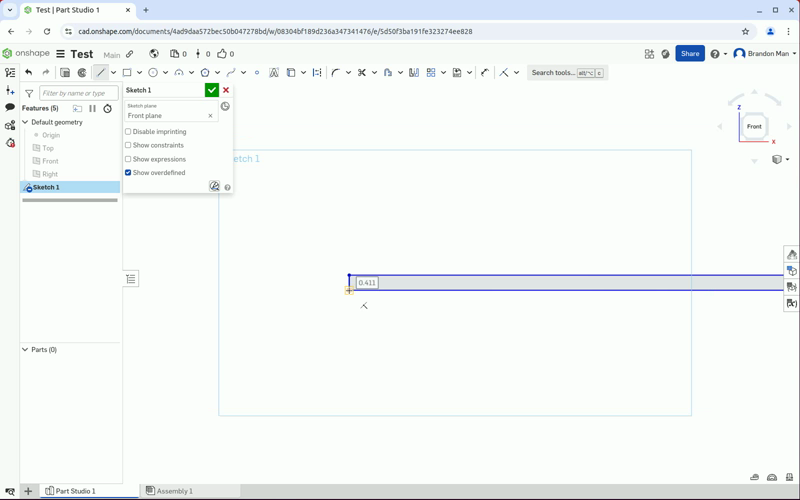
scroll(-6)
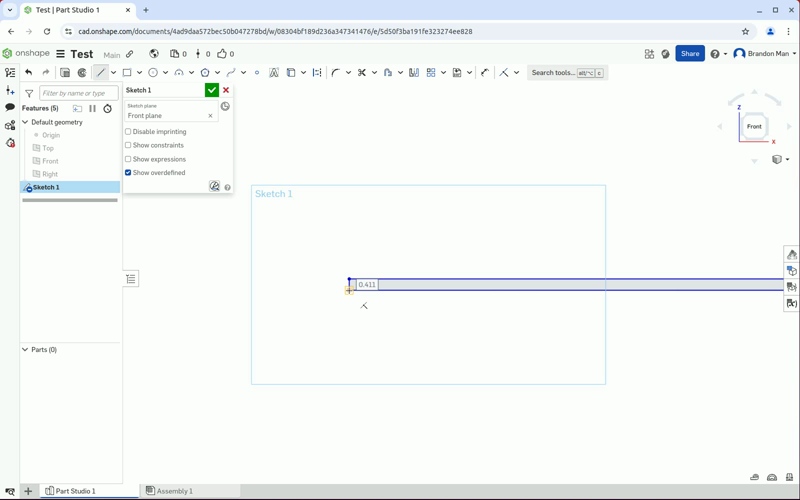
scroll(-6)
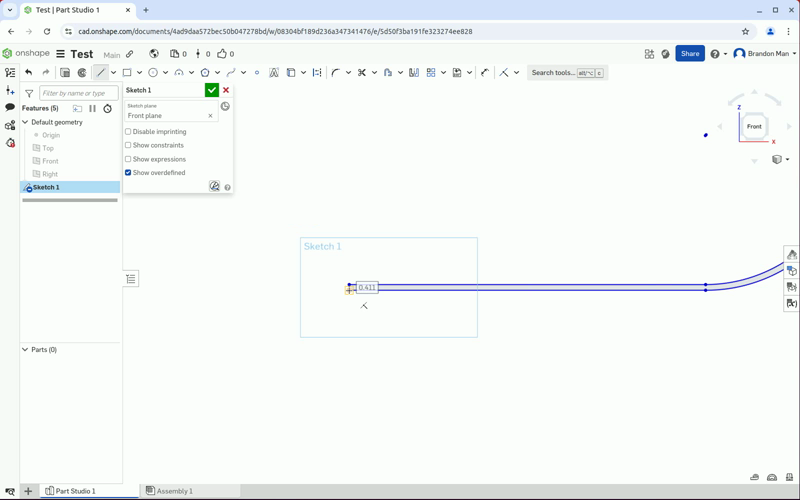
scroll(-6)
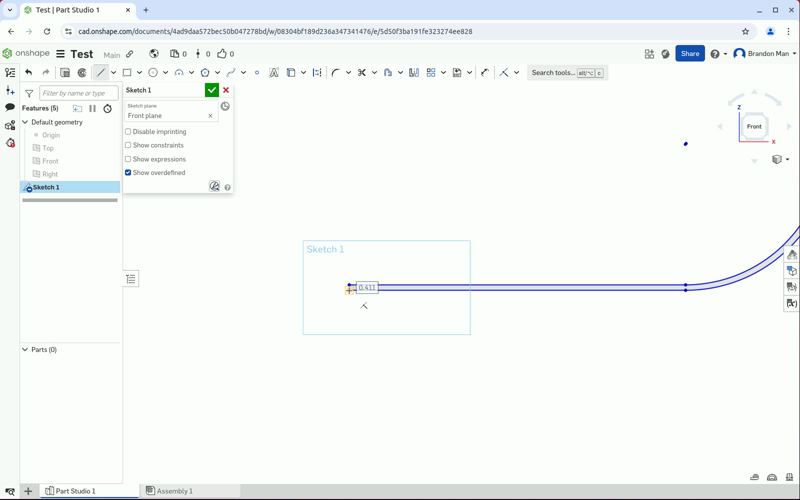
scroll(-6)
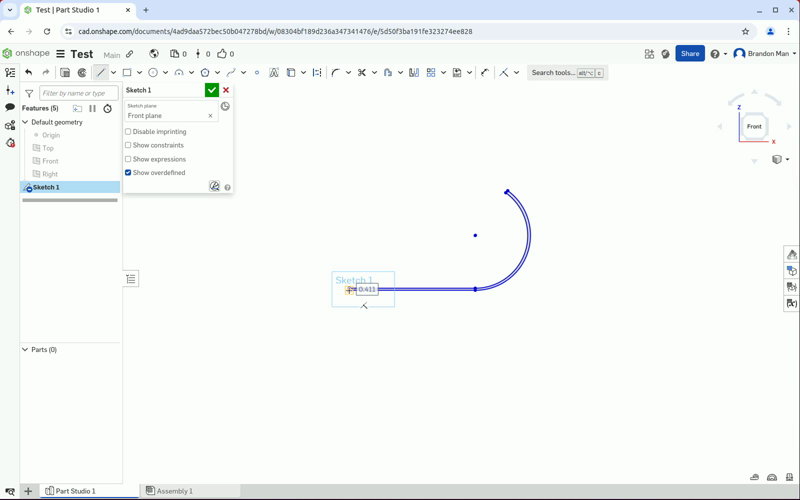
key(esc)
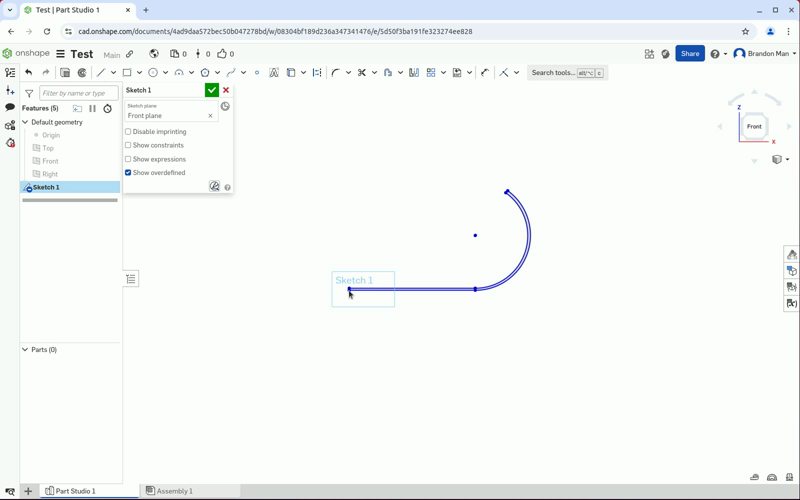
mouse_move(415, 288)
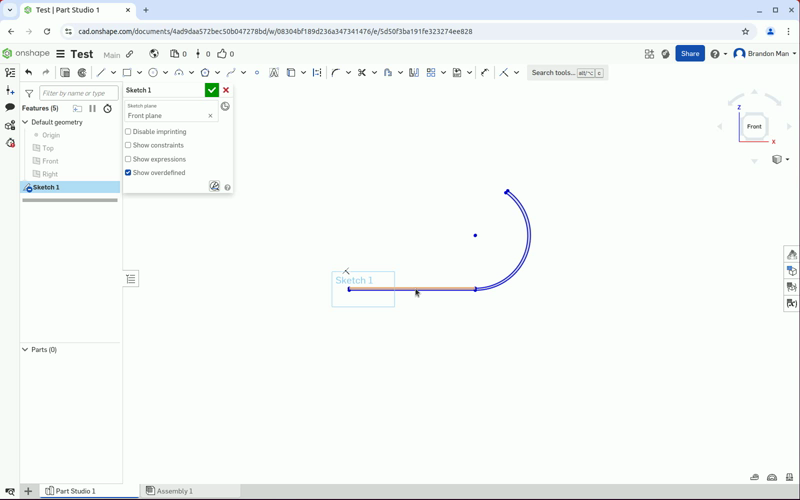
scroll(6)
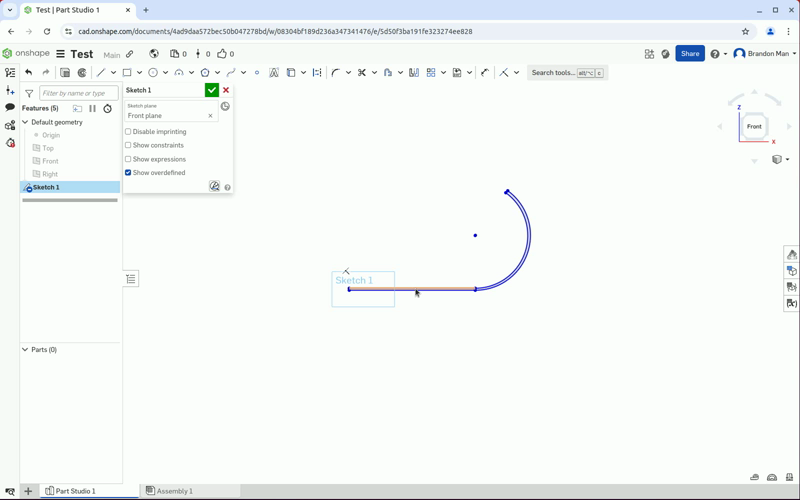
scroll(6)
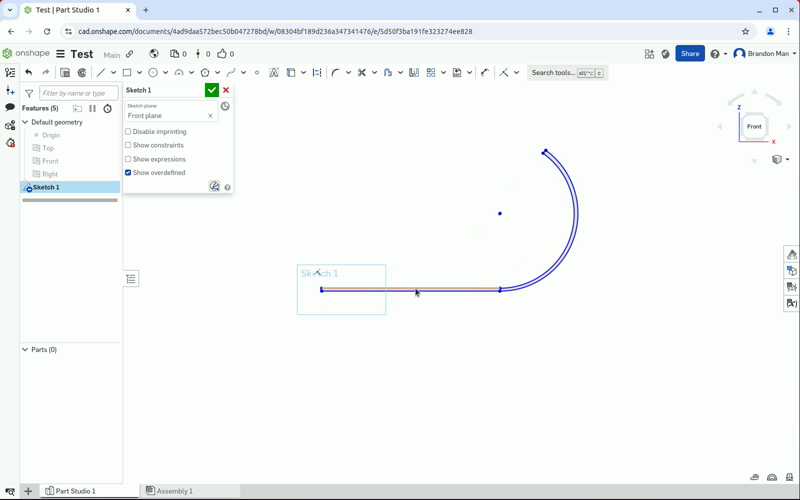
scroll(6)
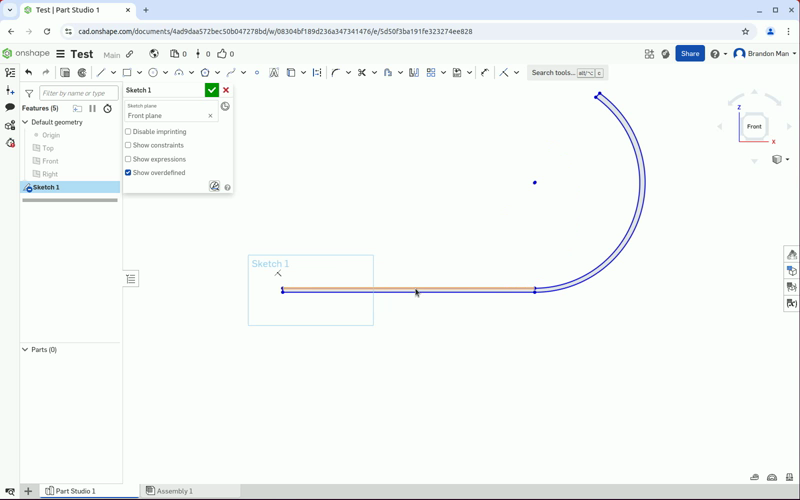
scroll(6)
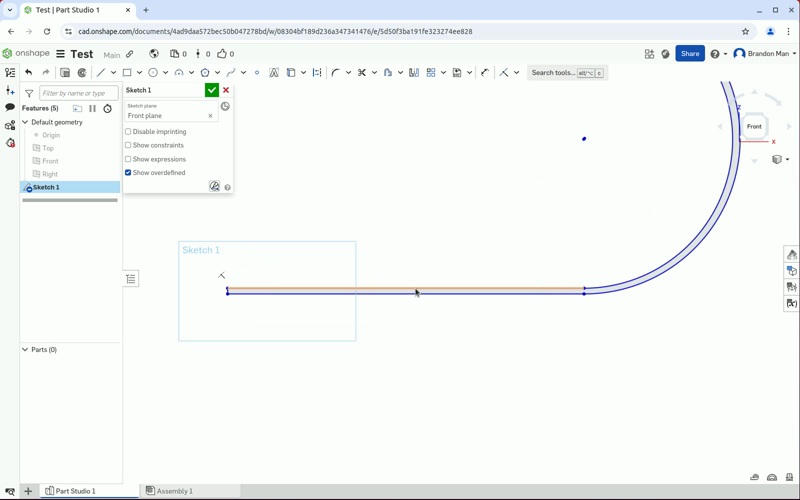
scroll(6)
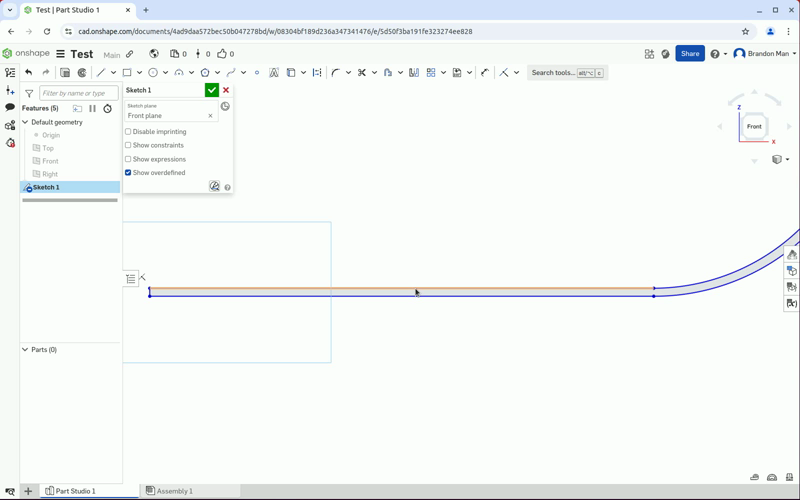
scroll(6)
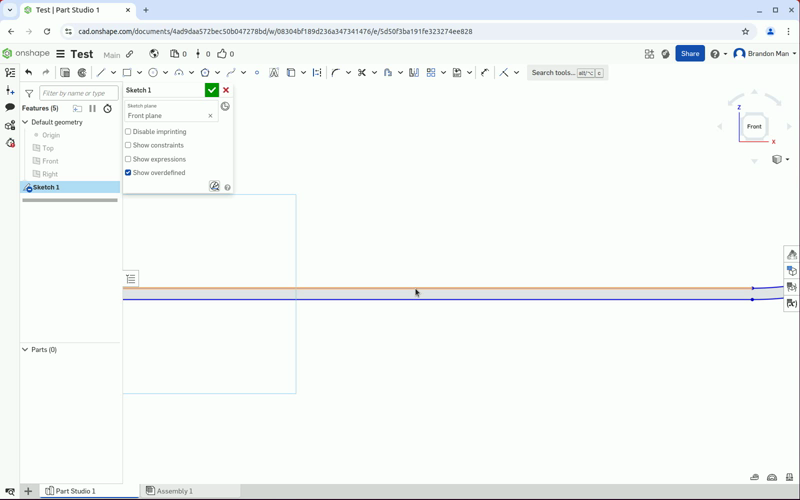
scroll(6)
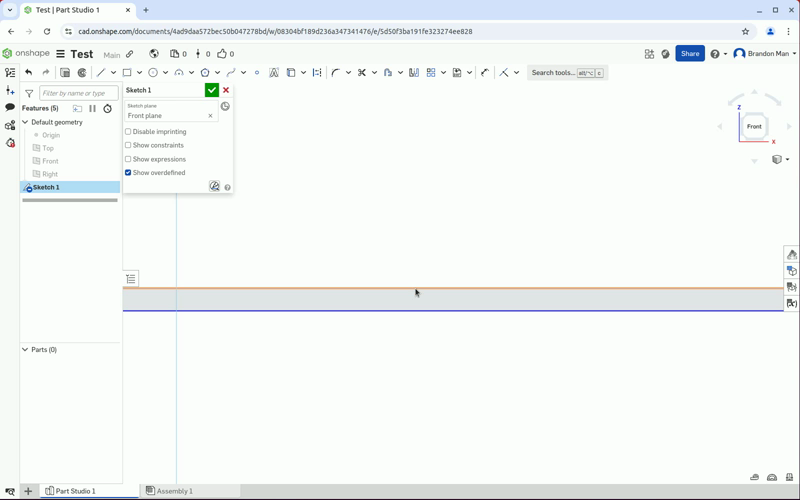
click(415, 288)
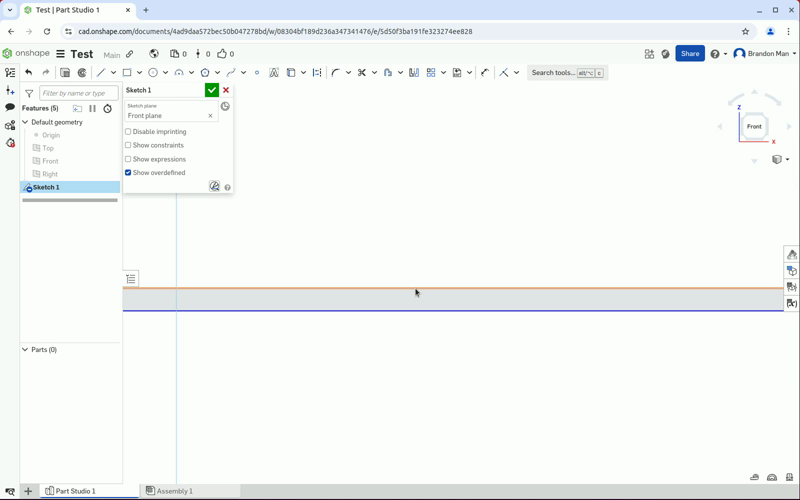
scroll(-6)
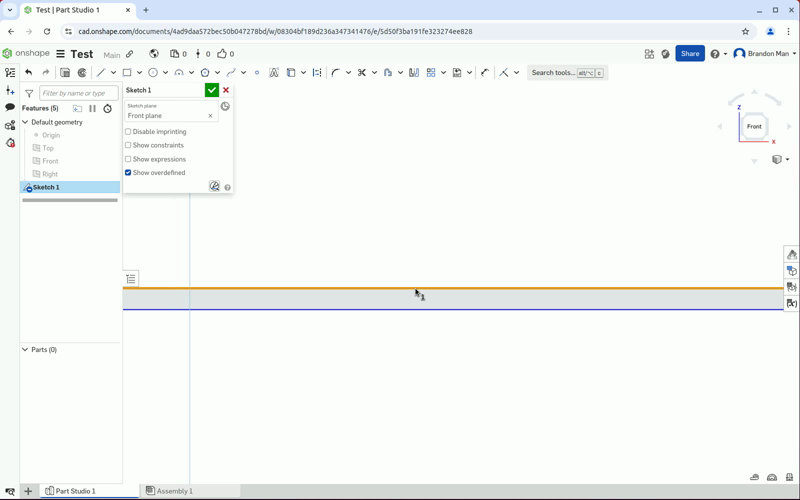
scroll(-6)
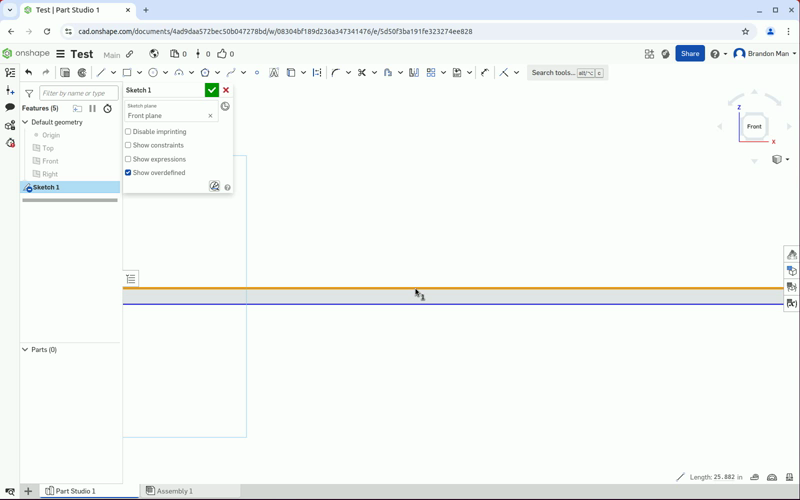
scroll(-6)
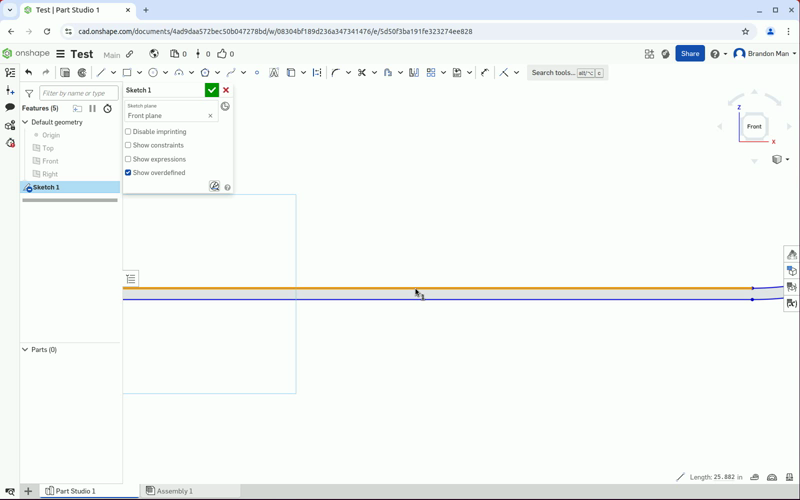
scroll(-6)
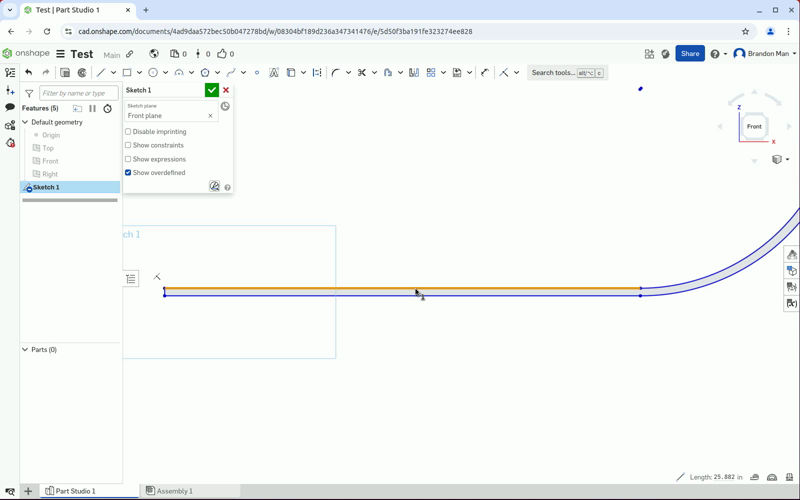
scroll(-6)
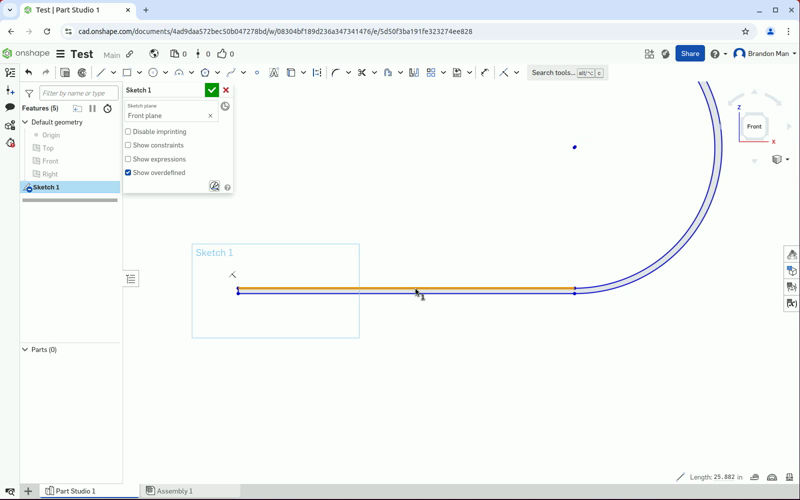
scroll(-6)
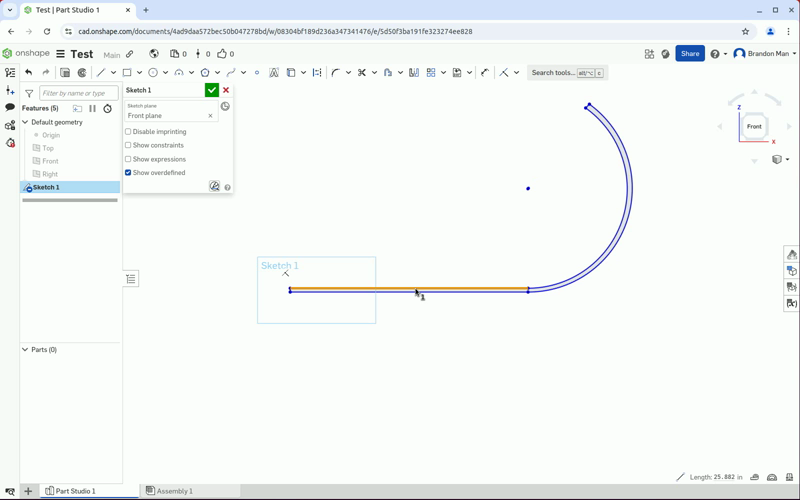
scroll(-6)
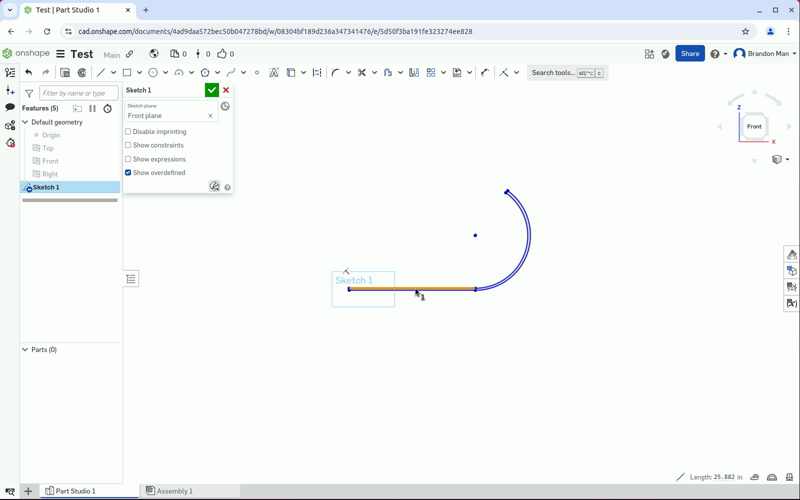
mouse_move(73, 352)
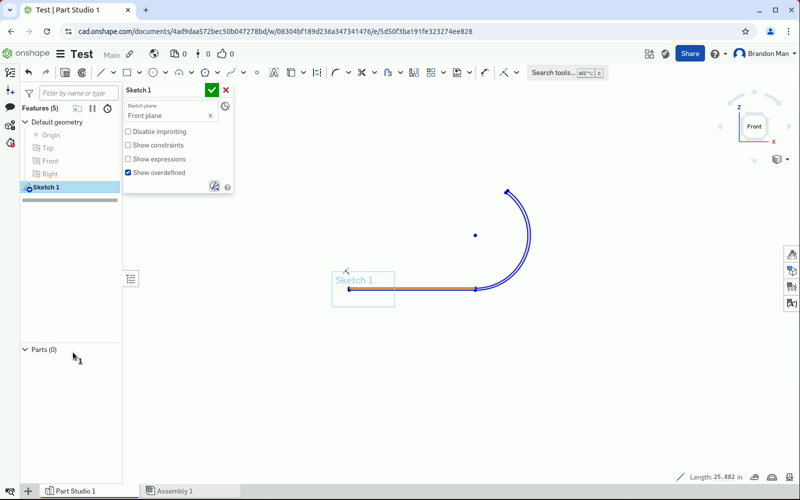
key(shift+y)
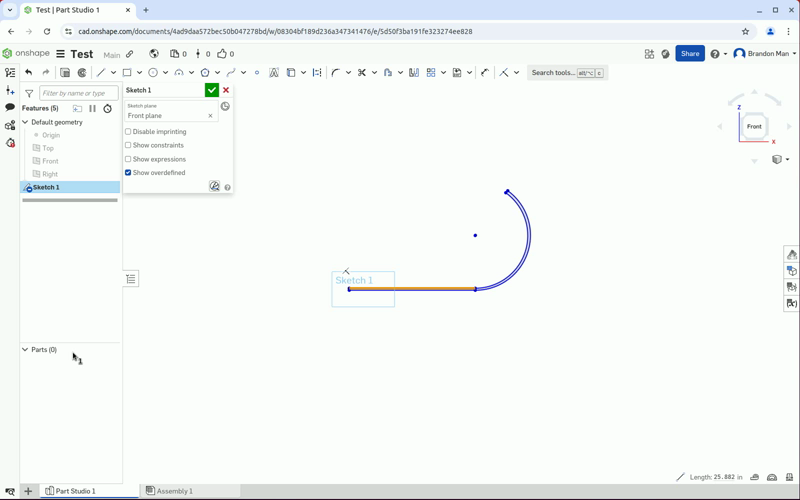
key(shift+e)
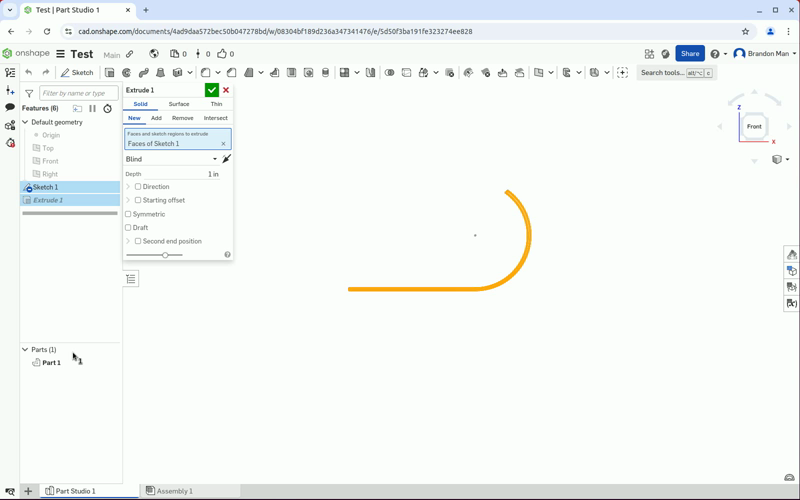
mouse_move(143, 106)
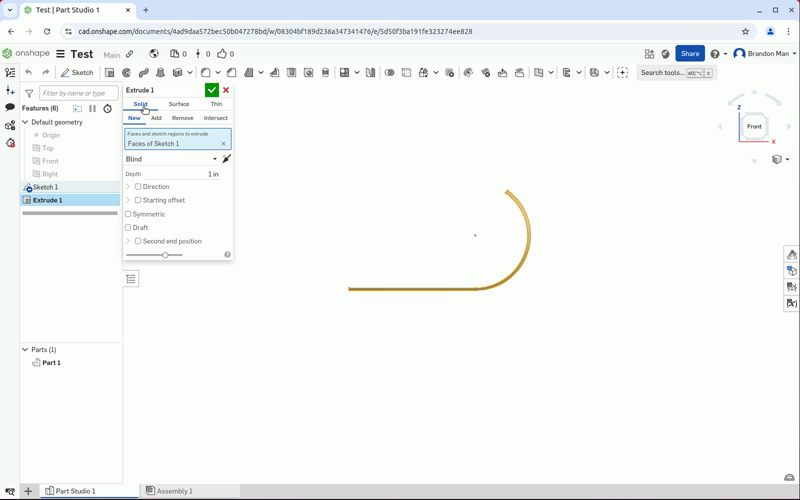
click(143, 106)
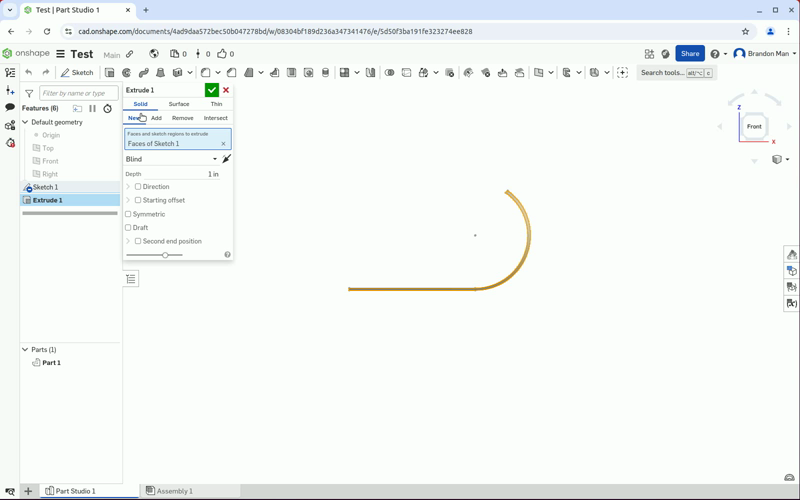
mouse_move(137, 120)
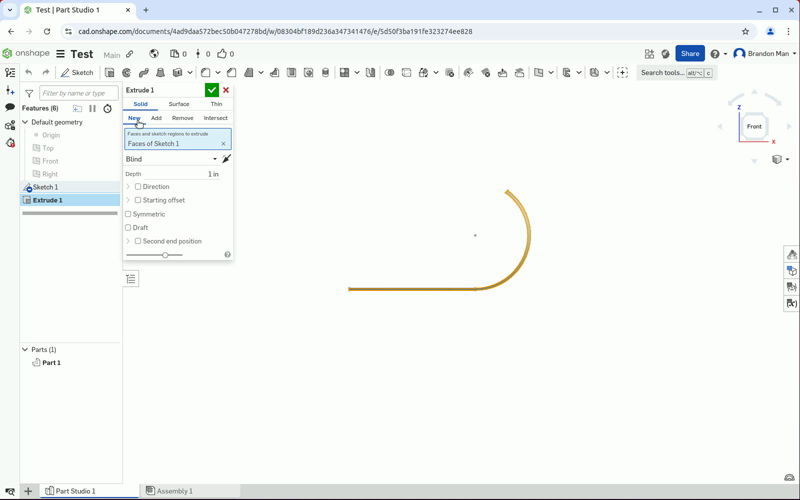
click(137, 120)
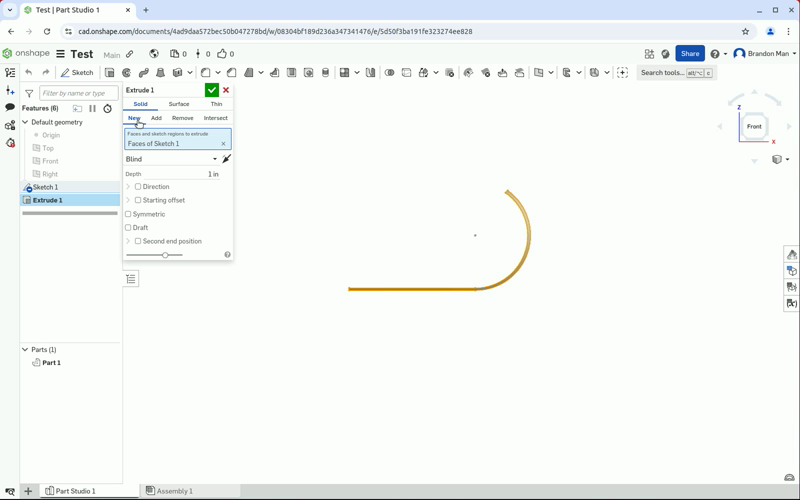
key(tab, 4)
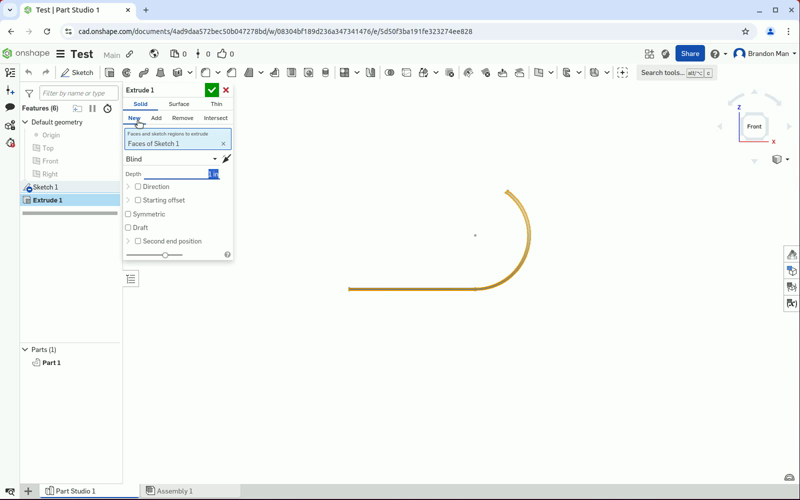
text(8.184)
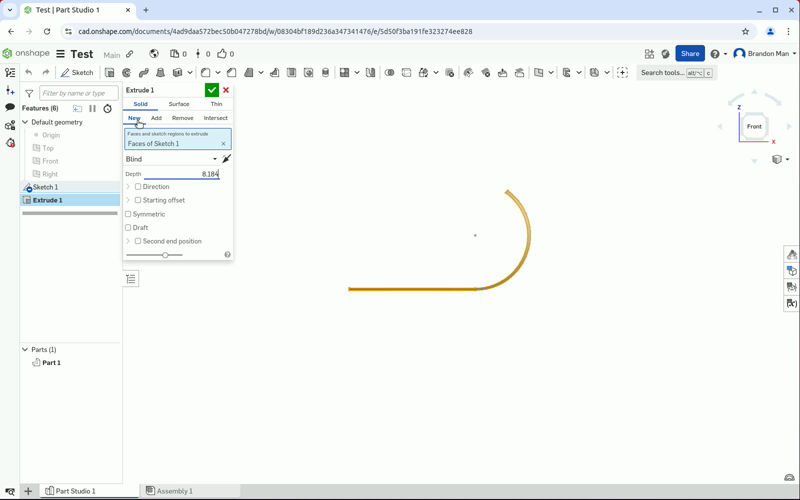
key(enter)
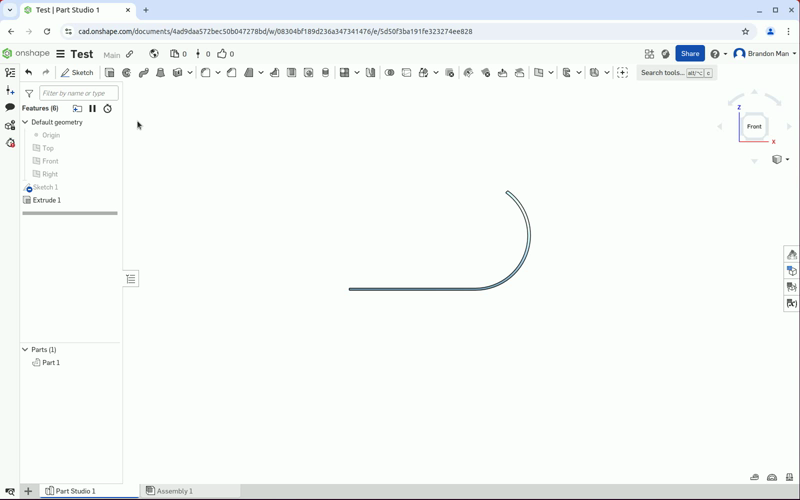
key(shift+h)
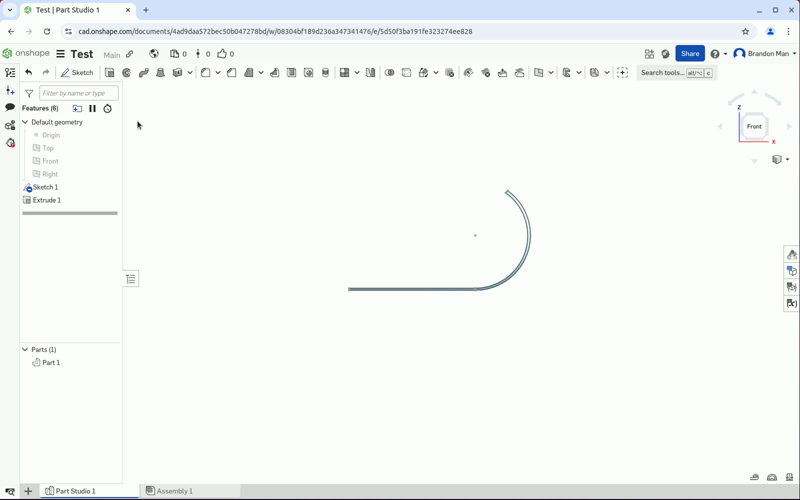
key(shift+h)
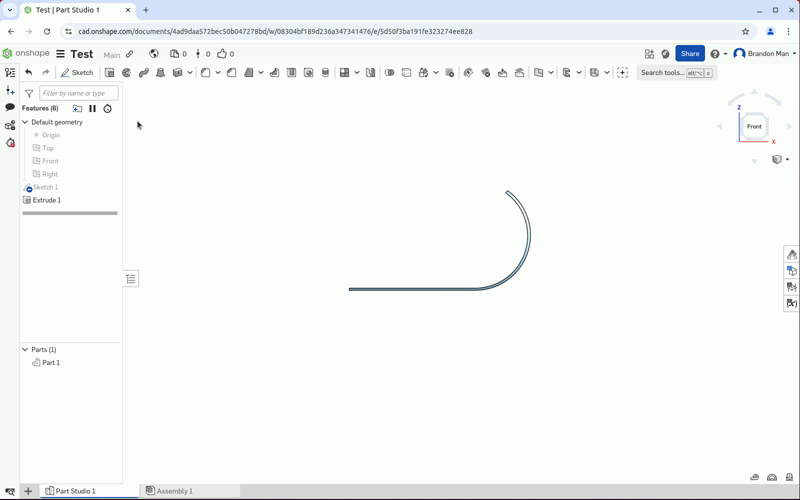
mouse_move(73, 189)
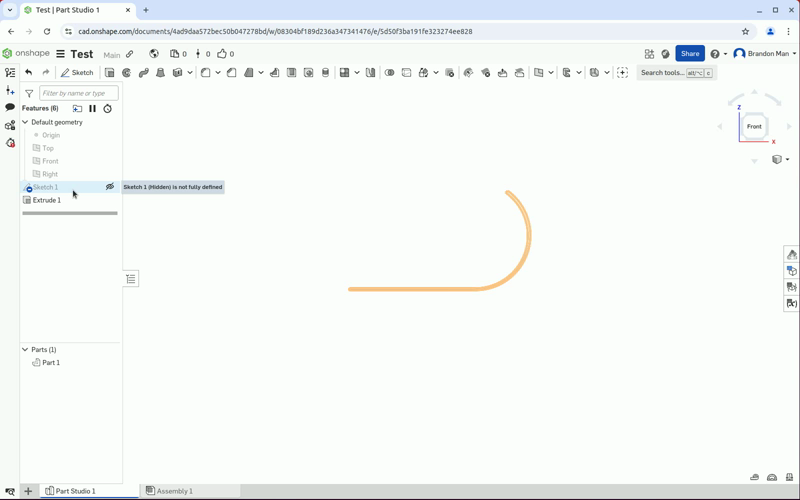
click(73, 189)
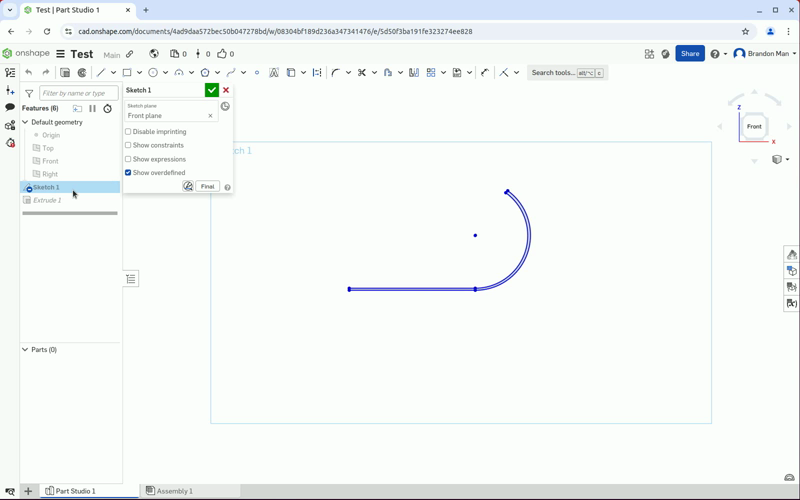
mouse_move(229, 92)
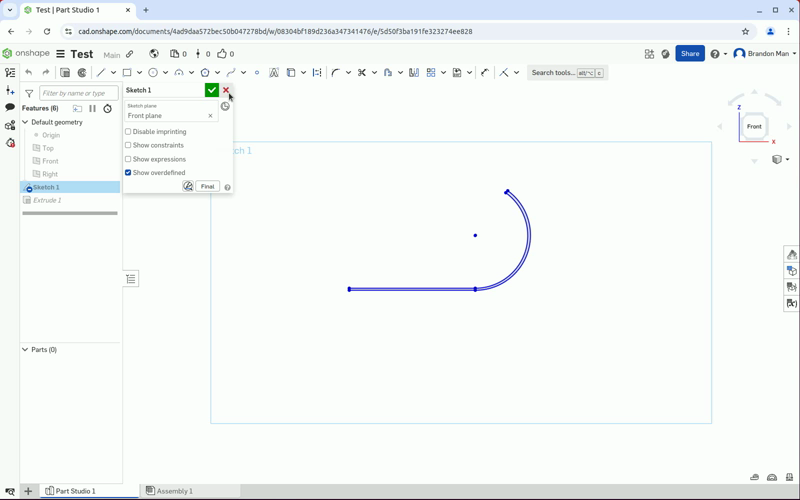
click(229, 92)
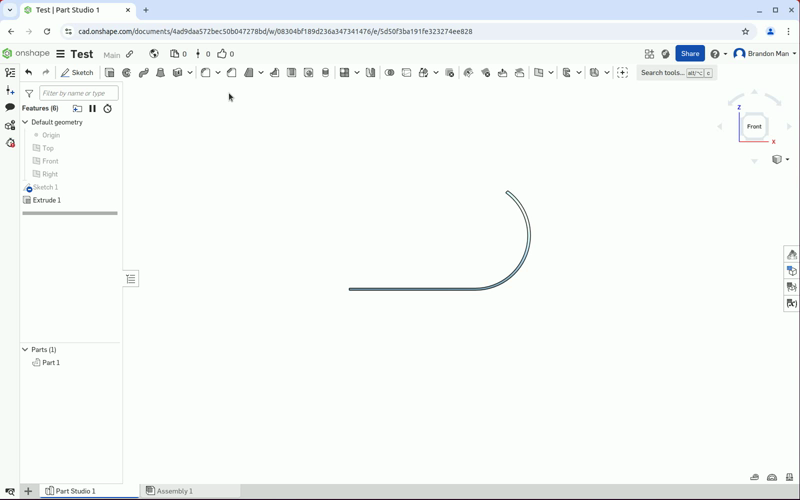
mouse_move(541, 75)
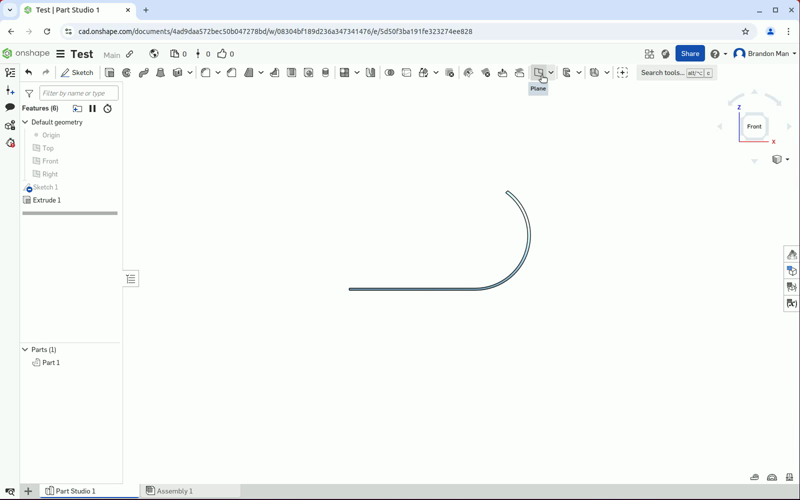
click(541, 75)
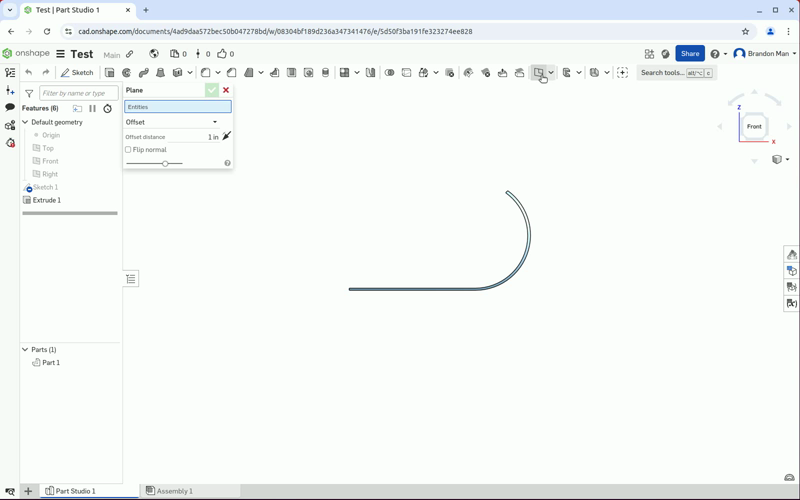
mouse_move(73, 163)
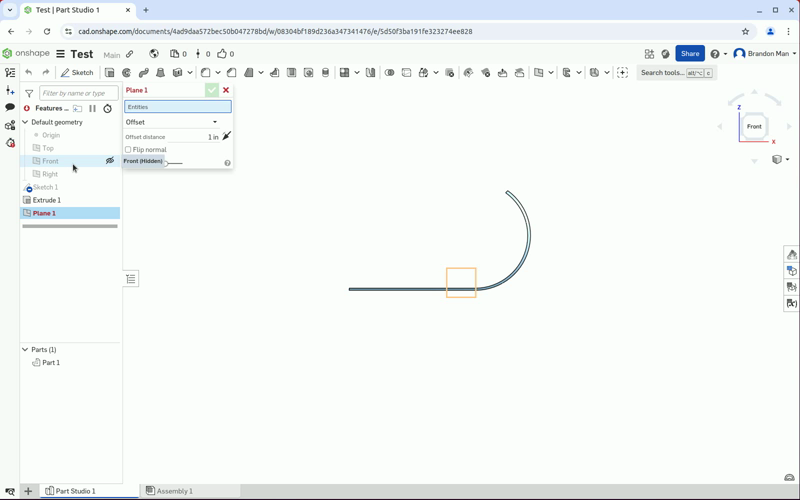
click(73, 163)
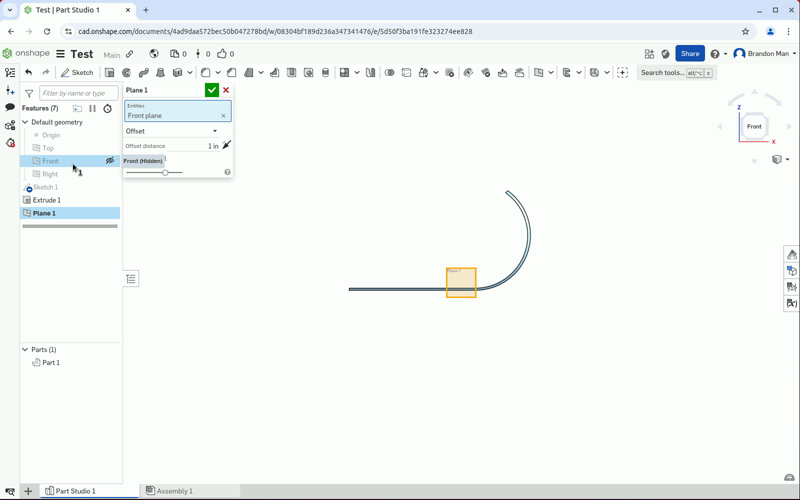
key(tab, 2)
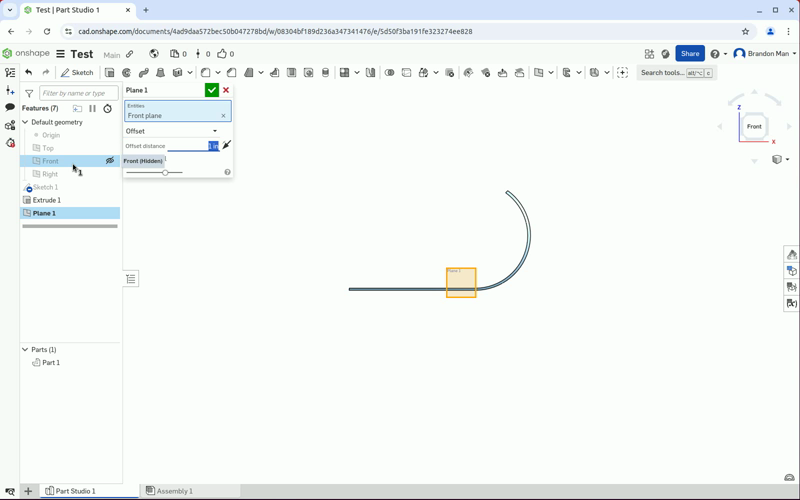
text(8.196)
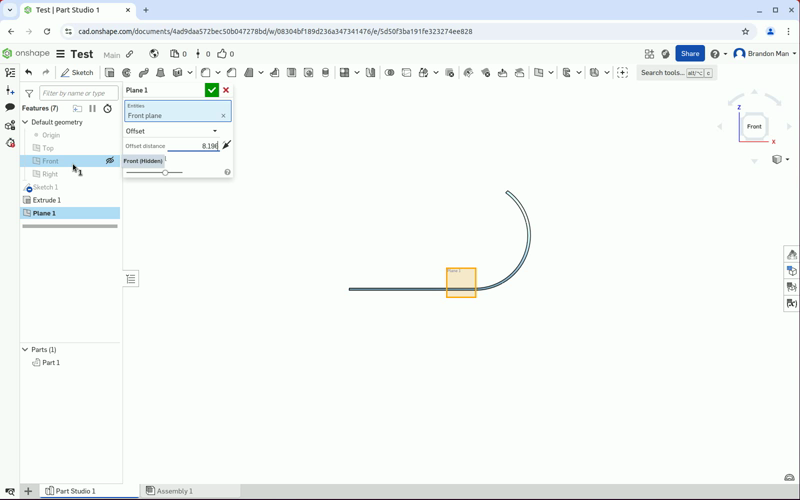
key(enter, 2)
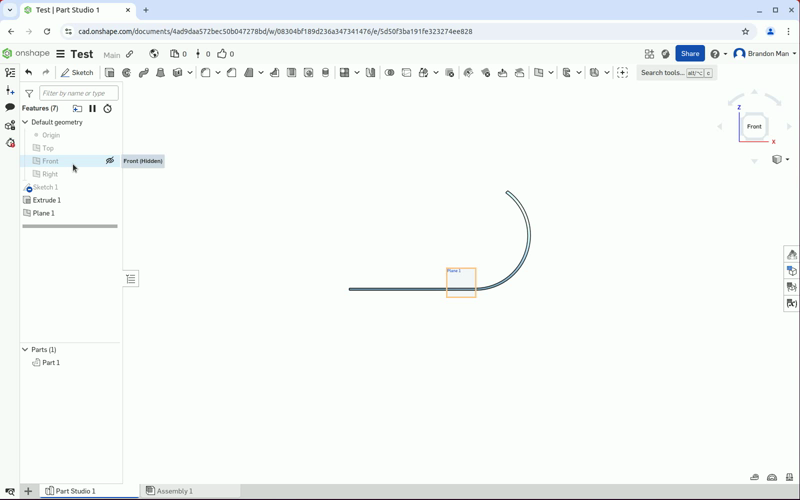
key(shift+s)
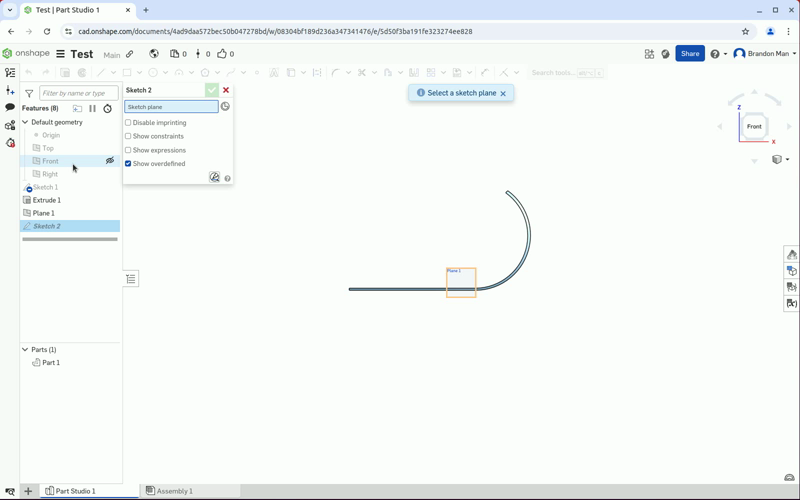
mouse_move(73, 215)
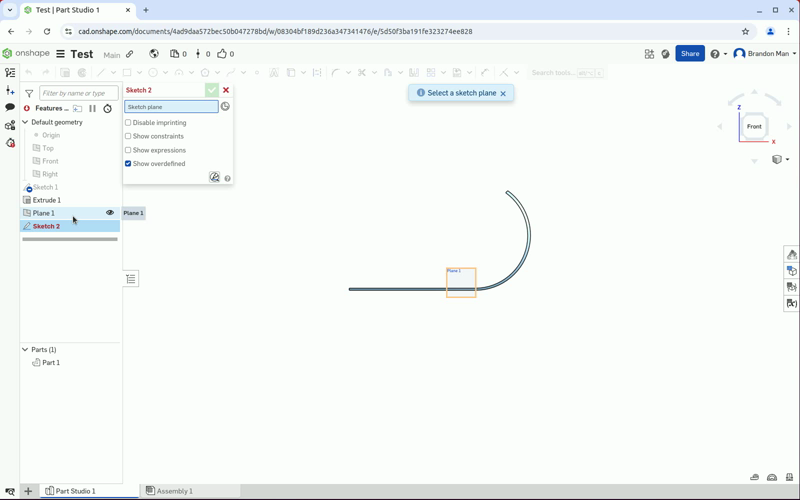
click(73, 215)
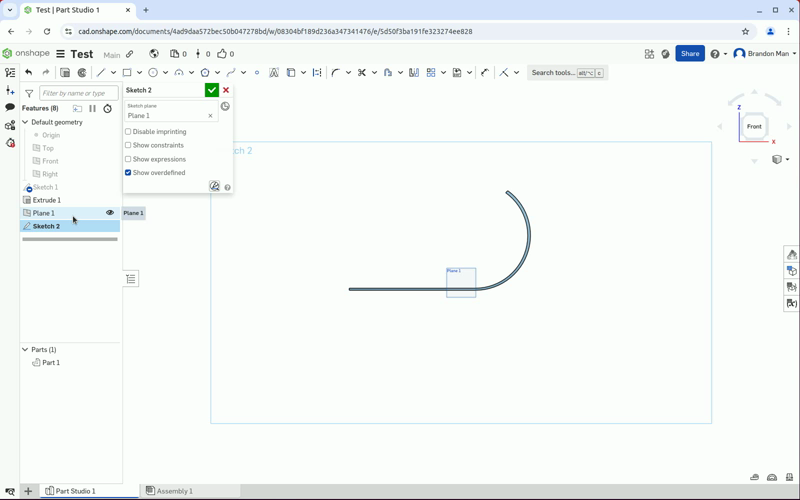
mouse_move(73, 352)
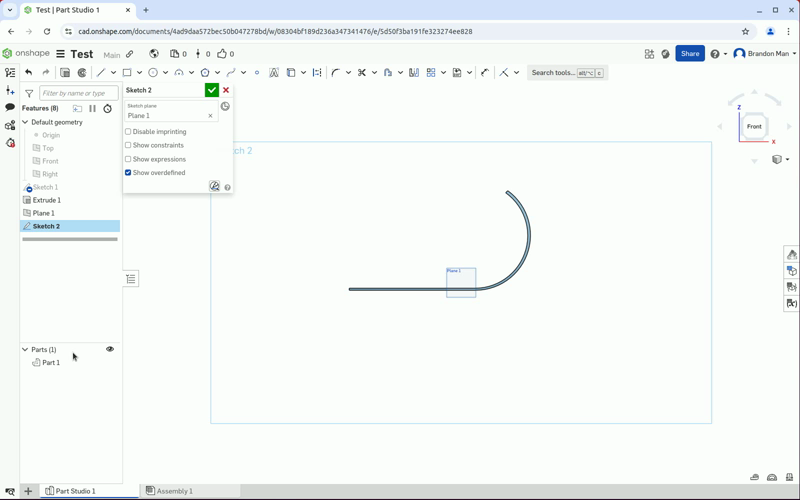
key(y)
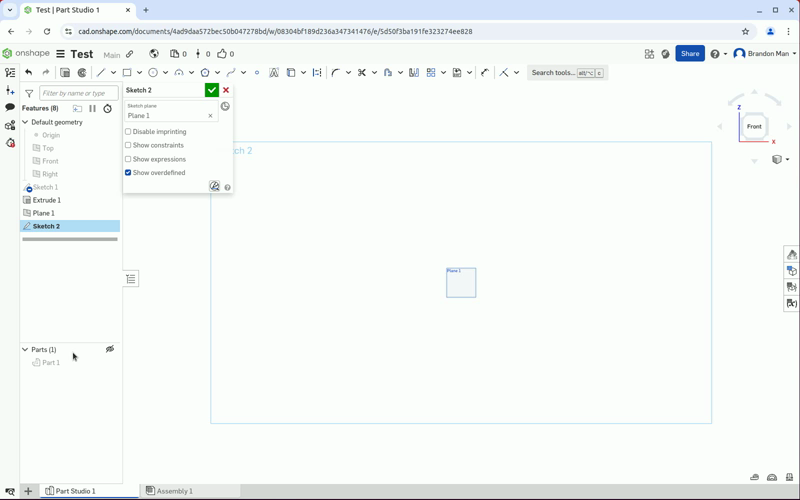
key(l)
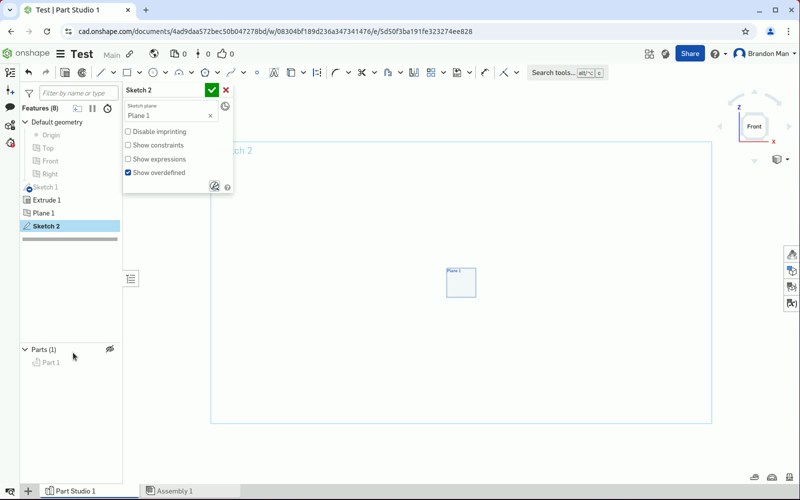
key_down(shift)
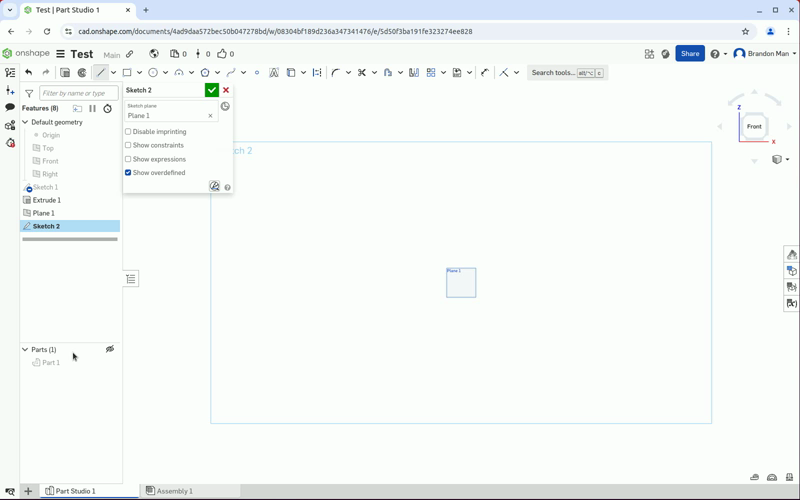
mouse_move(349, 290)
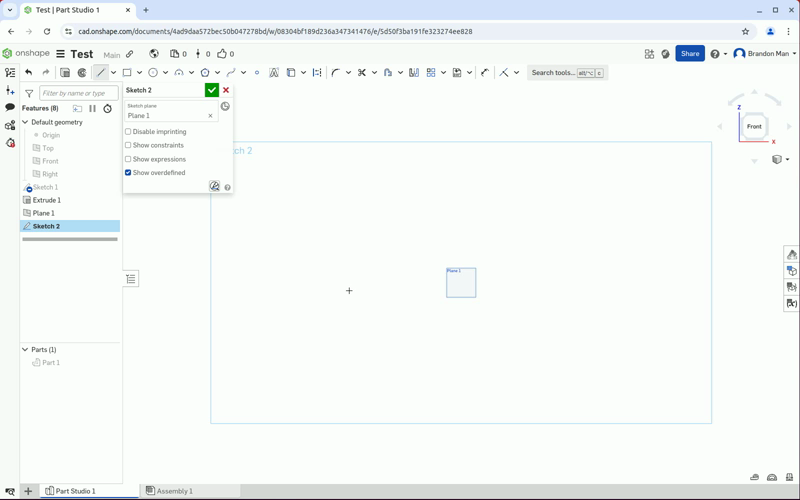
click(349, 290)
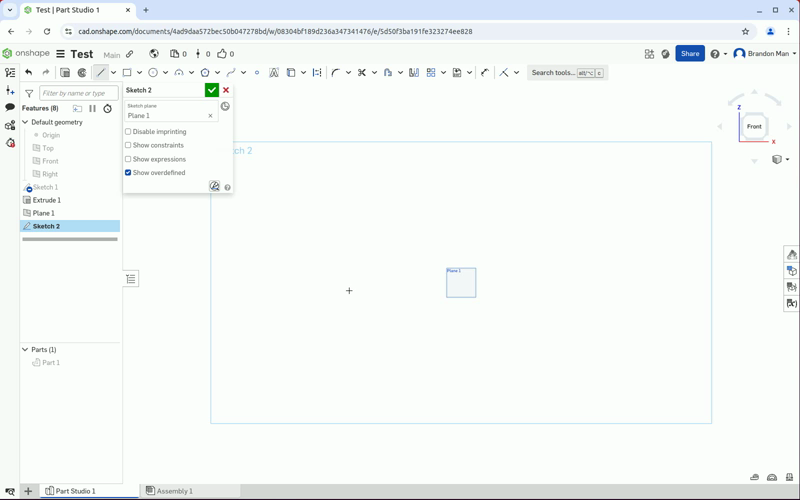
key_up(shift)
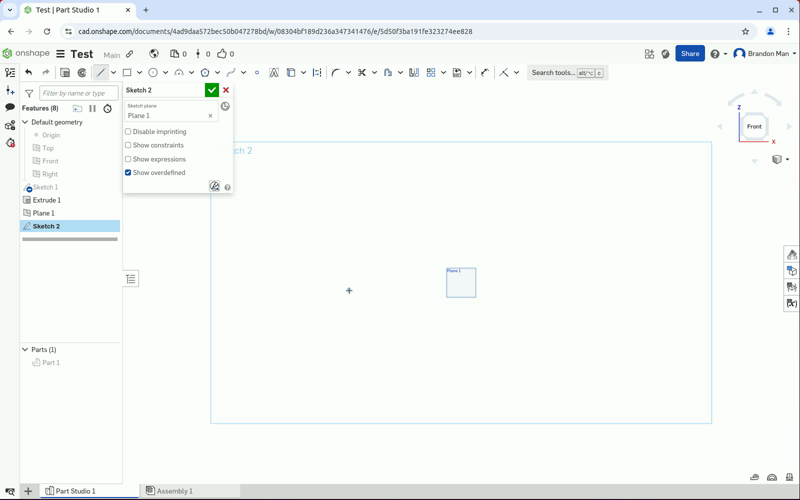
key_down(shift)
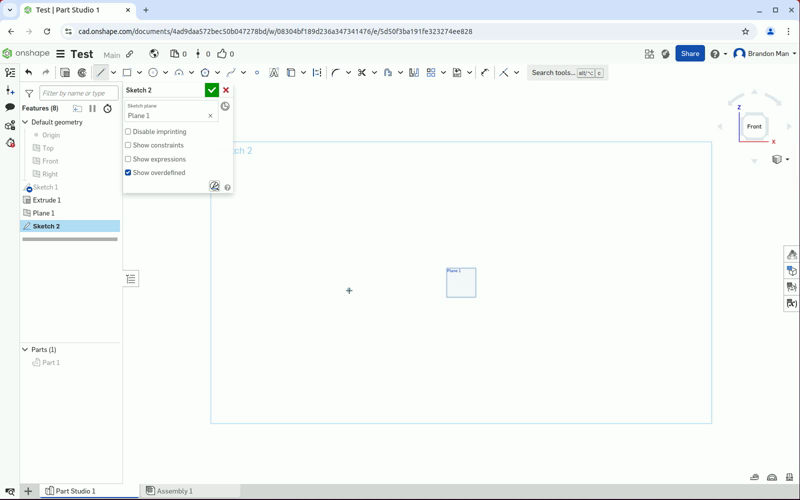
mouse_move(475, 290)
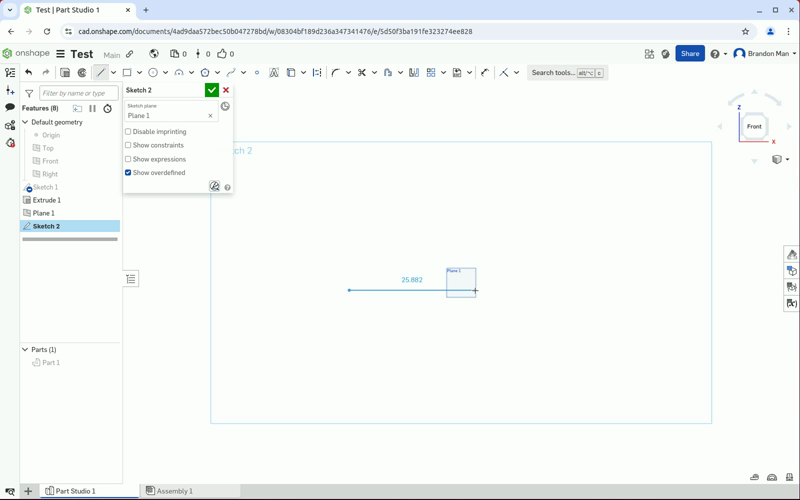
click(475, 290)
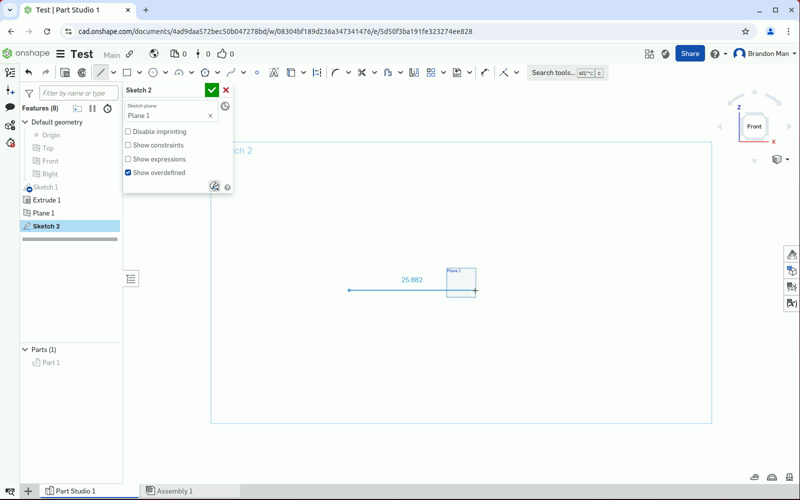
key_up(shift)
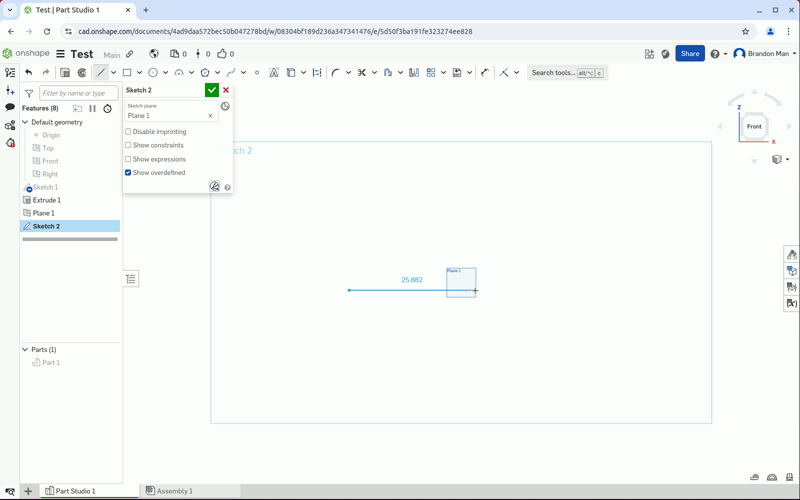
key(esc)
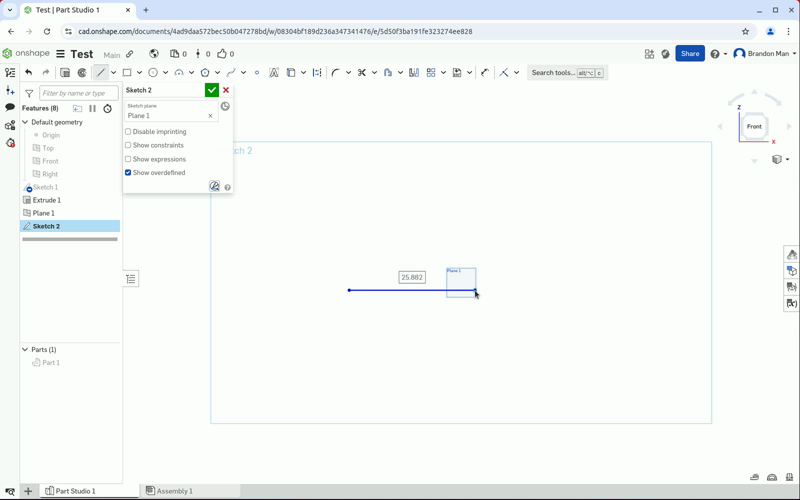
key(a)
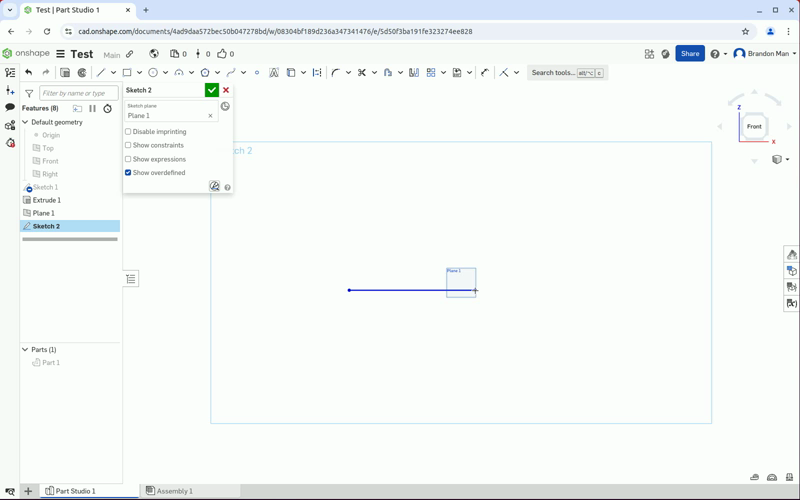
mouse_move(475, 290)
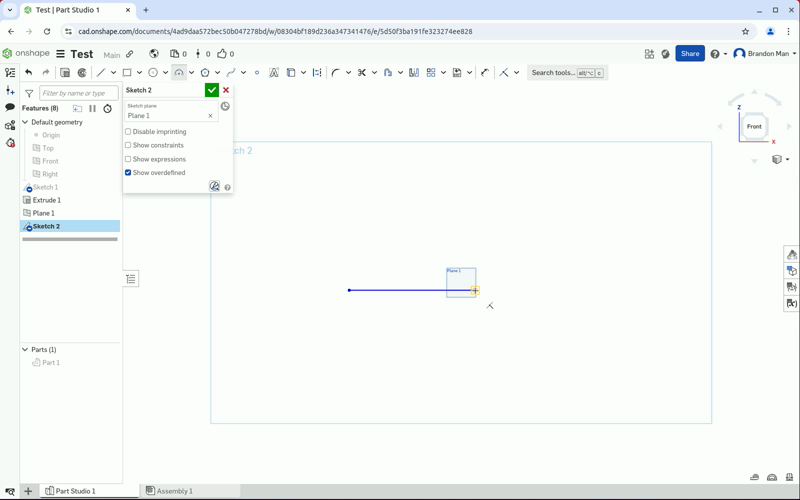
click(475, 290)
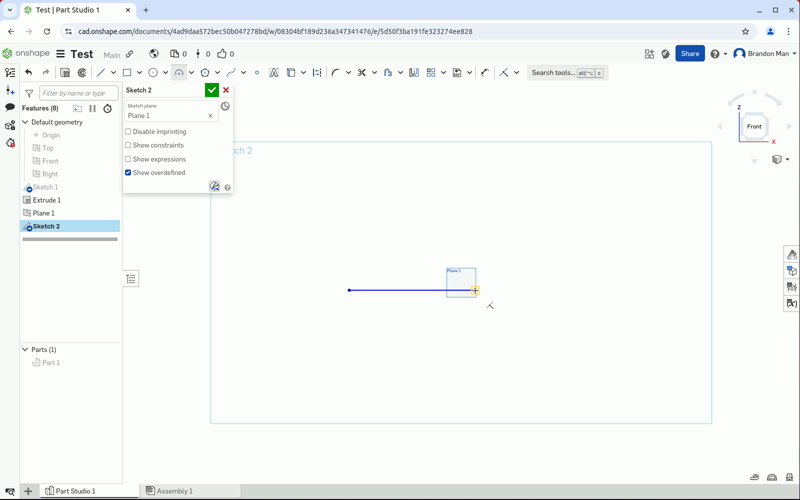
key_down(shift)
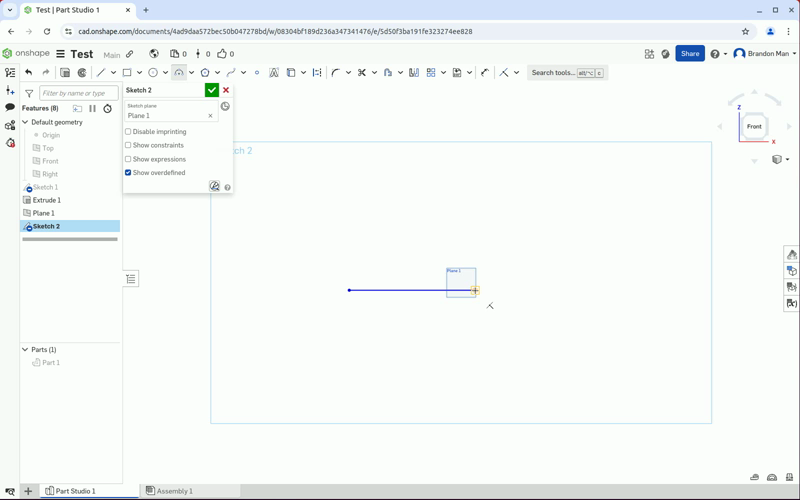
mouse_move(507, 190)
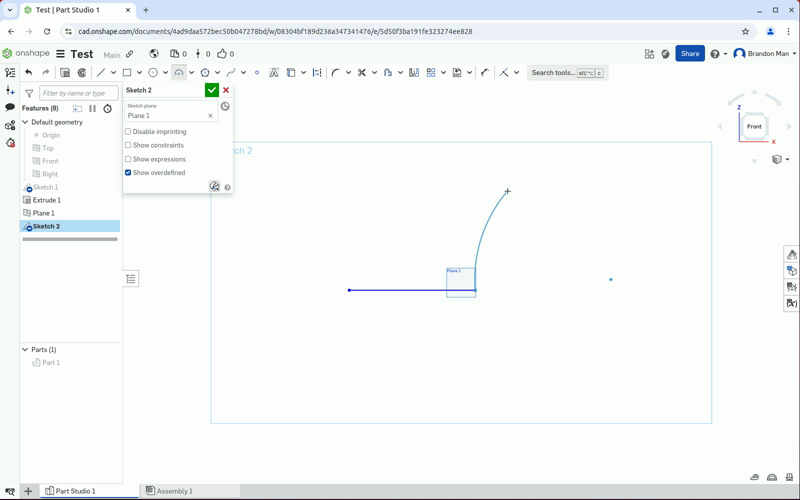
click(507, 190)
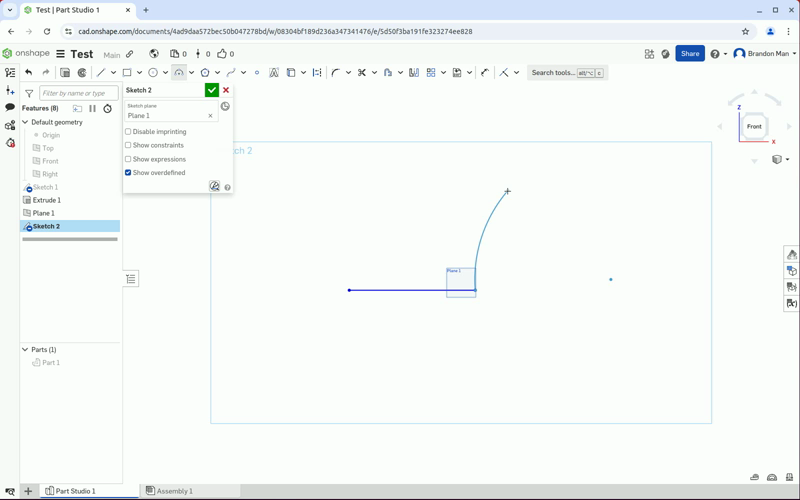
mouse_move(527, 252)
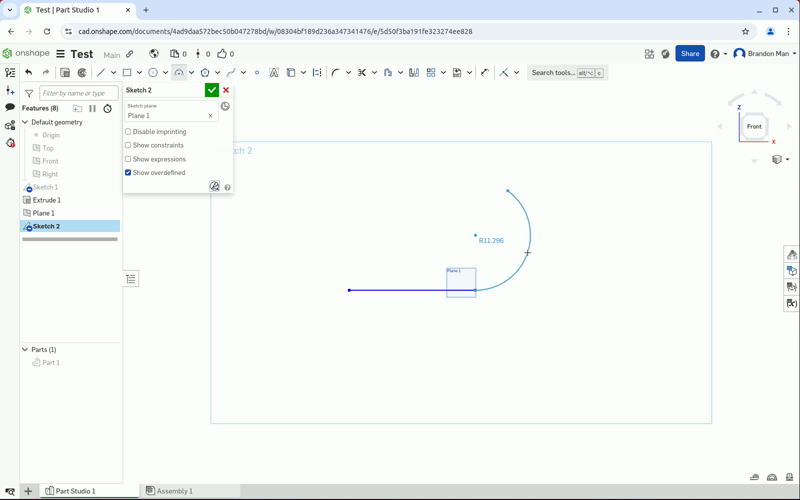
click(527, 252)
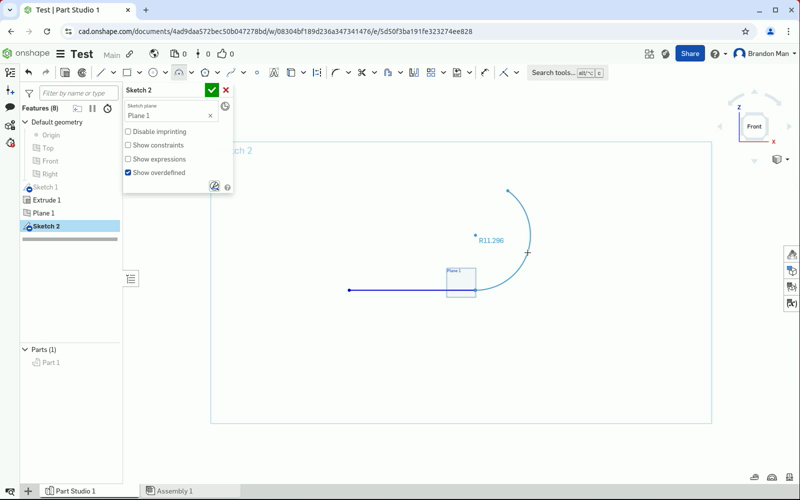
key_up(shift)
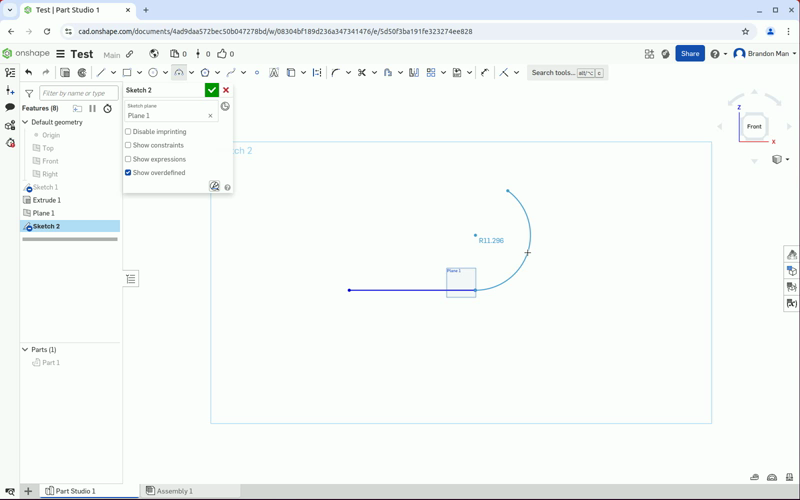
key(esc)
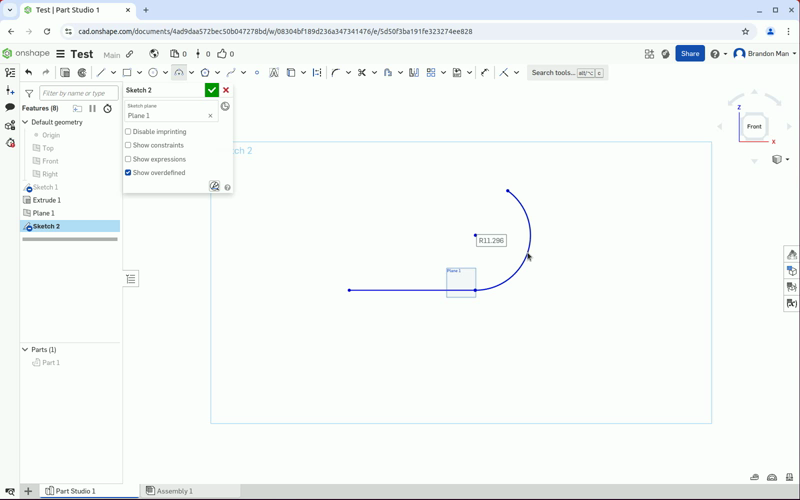
key(l)
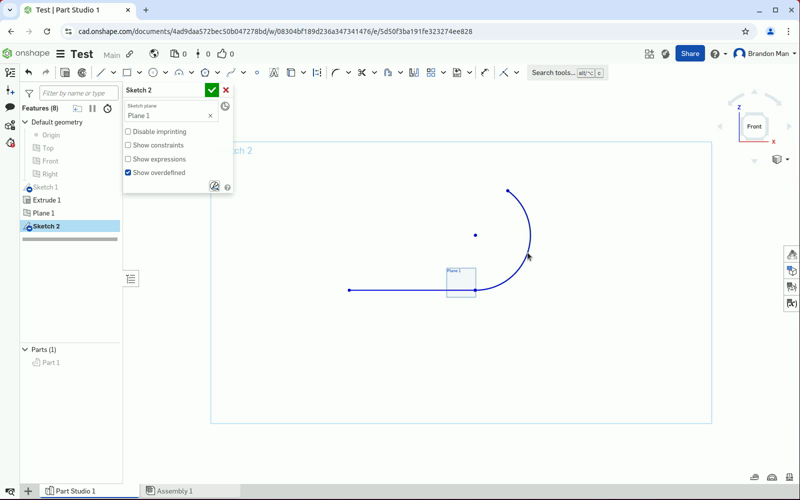
mouse_move(507, 190)
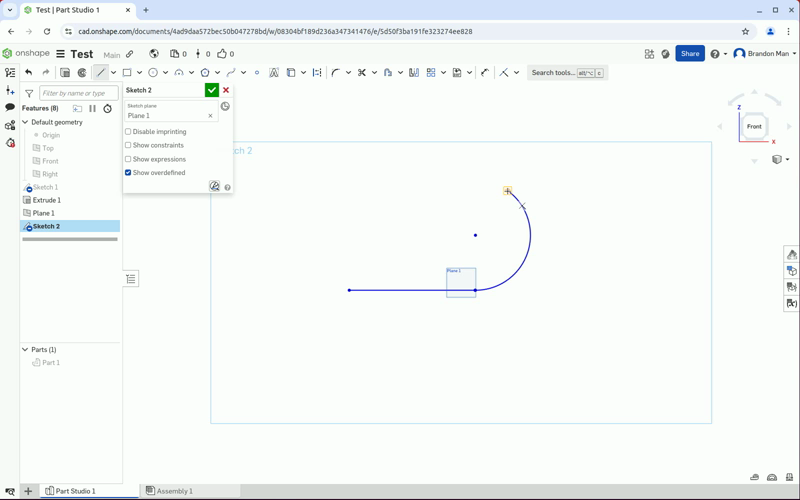
click(507, 190)
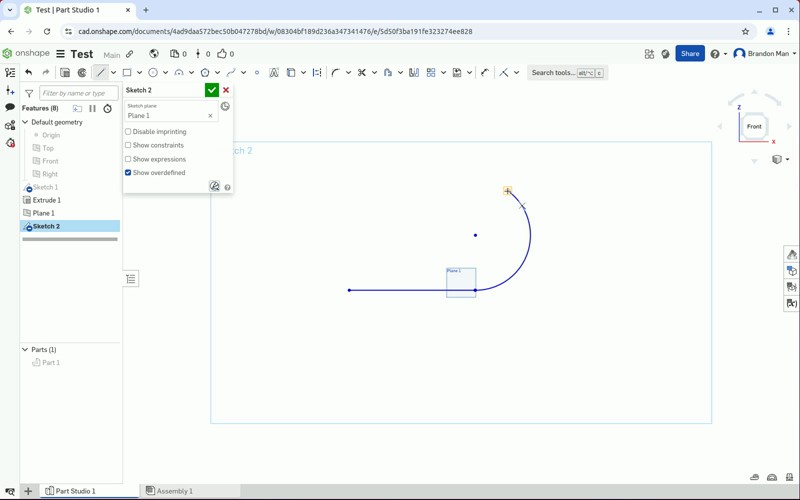
key_down(shift)
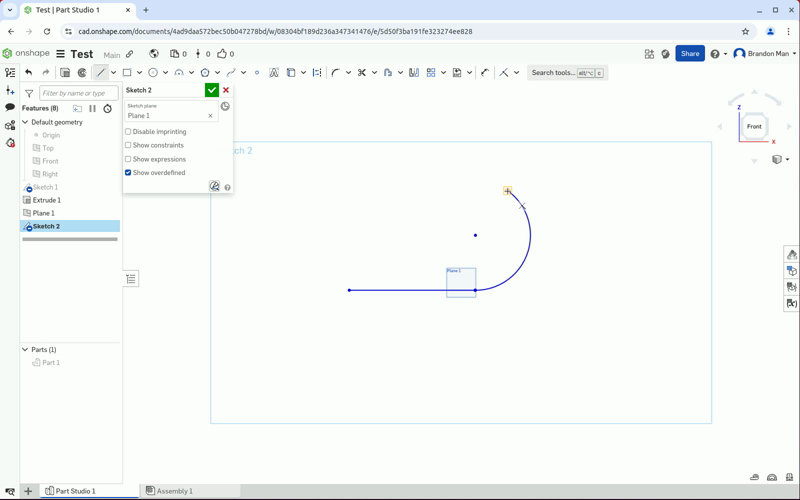
mouse_move(537, 190)
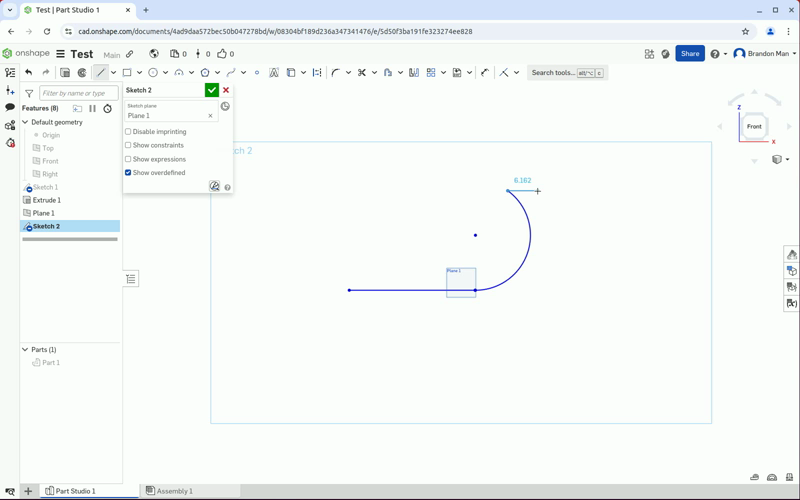
mouse_move(505, 192)
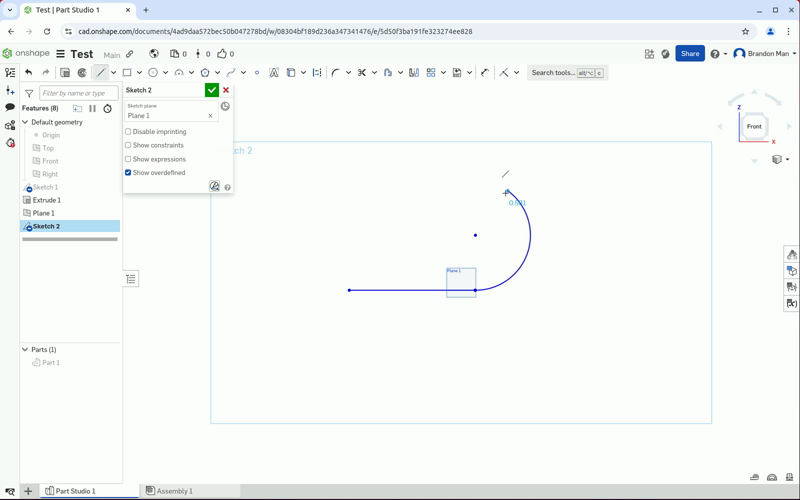
scroll(6)
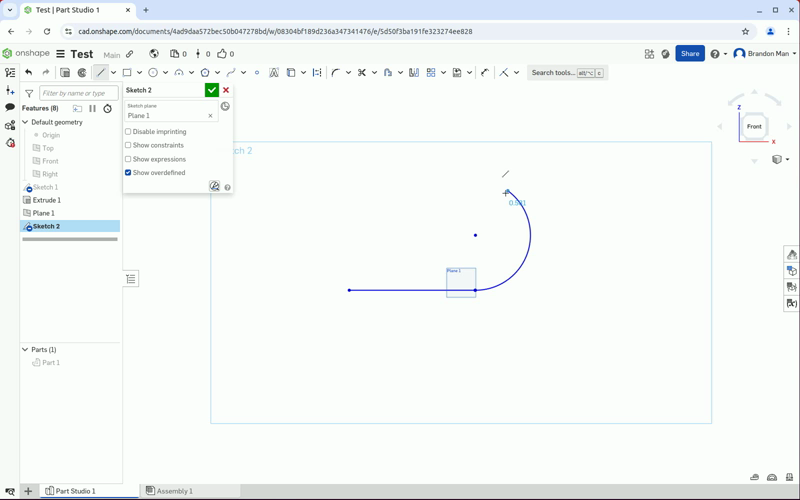
scroll(6)
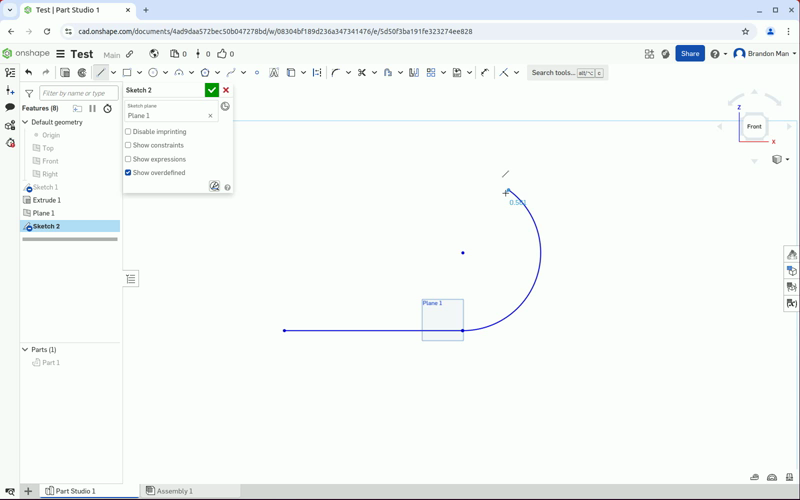
scroll(6)
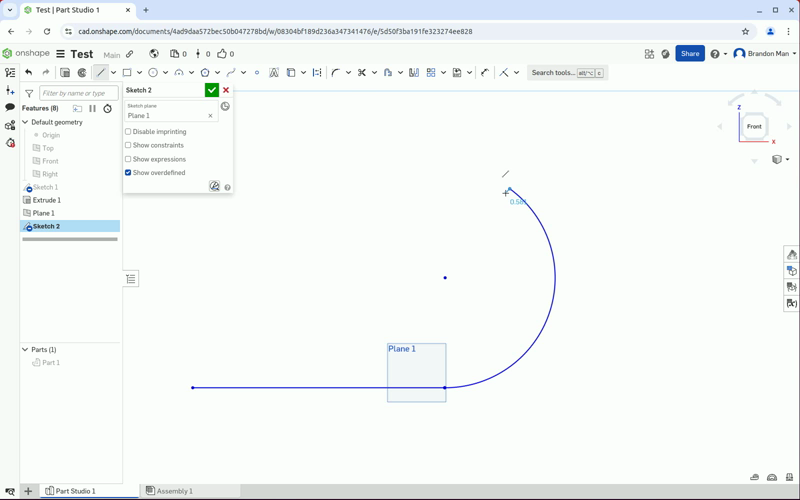
scroll(6)
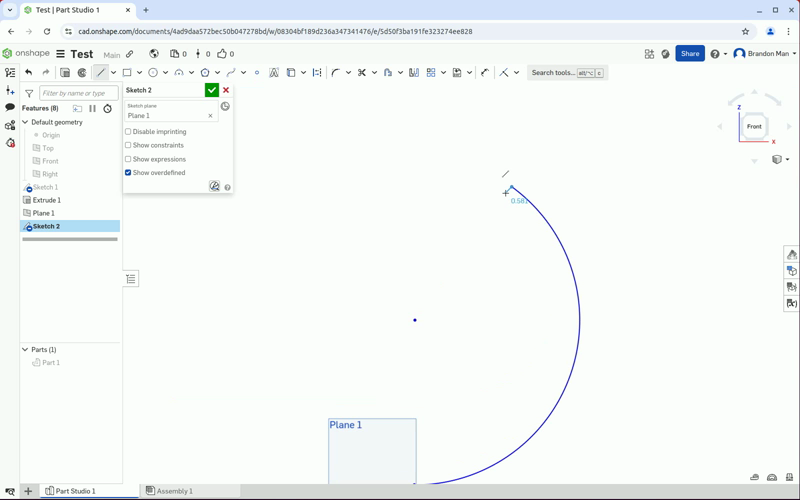
scroll(6)
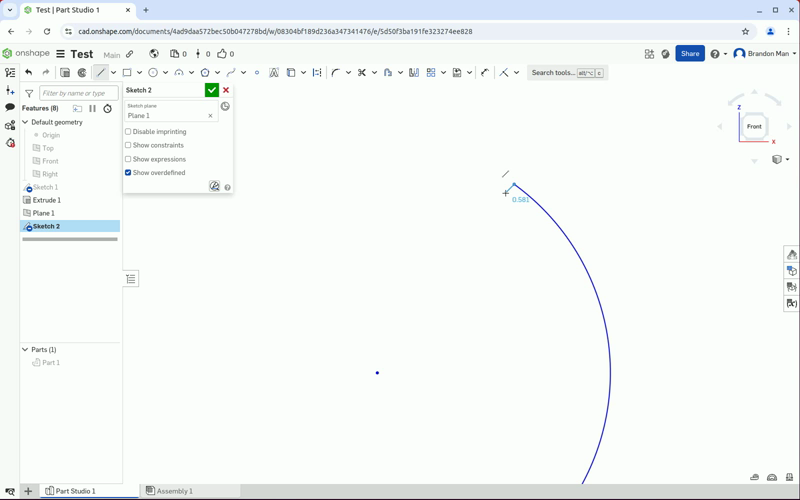
scroll(6)
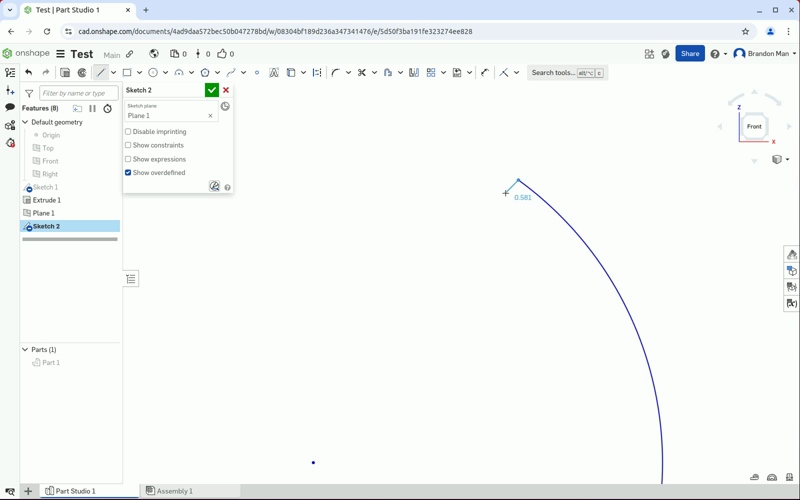
scroll(6)
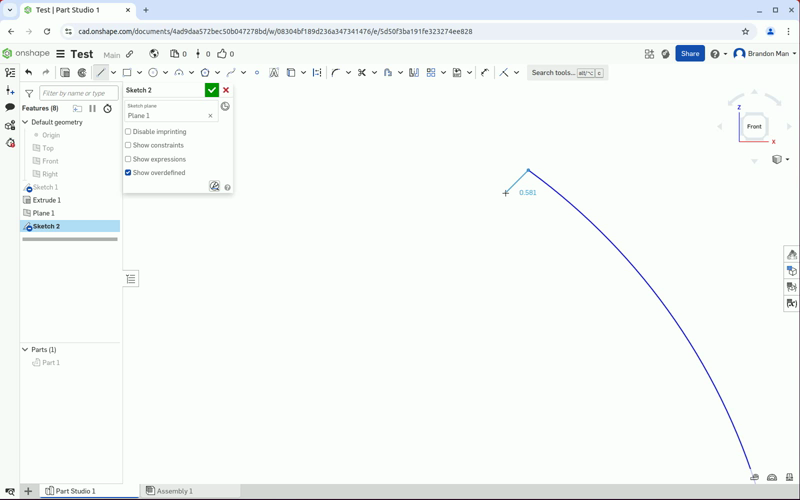
click(505, 192)
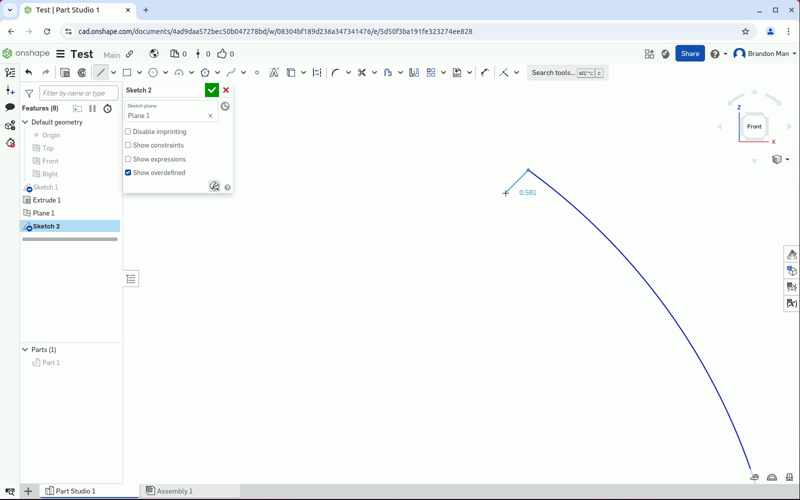
scroll(-6)
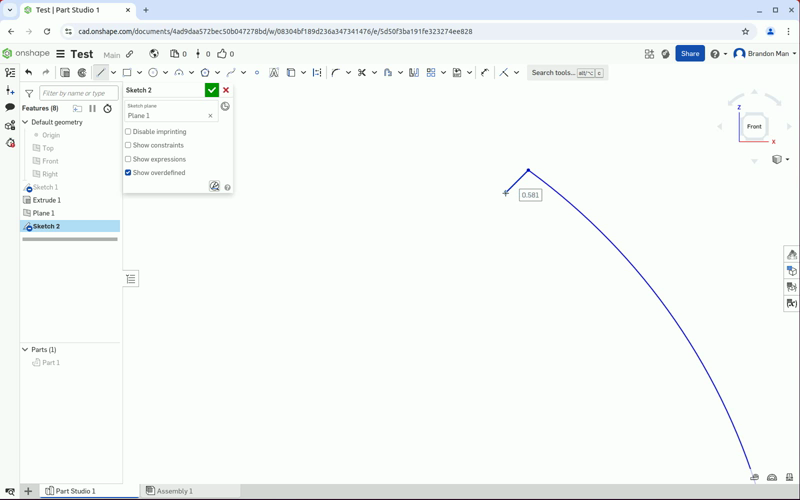
scroll(-6)
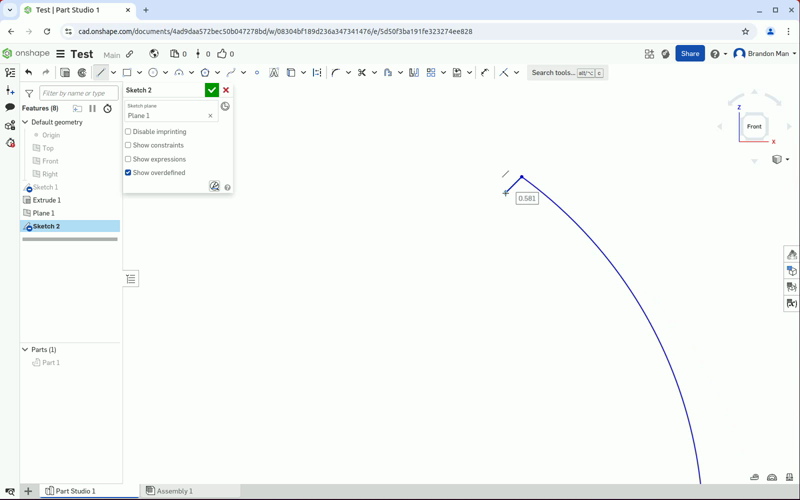
scroll(-6)
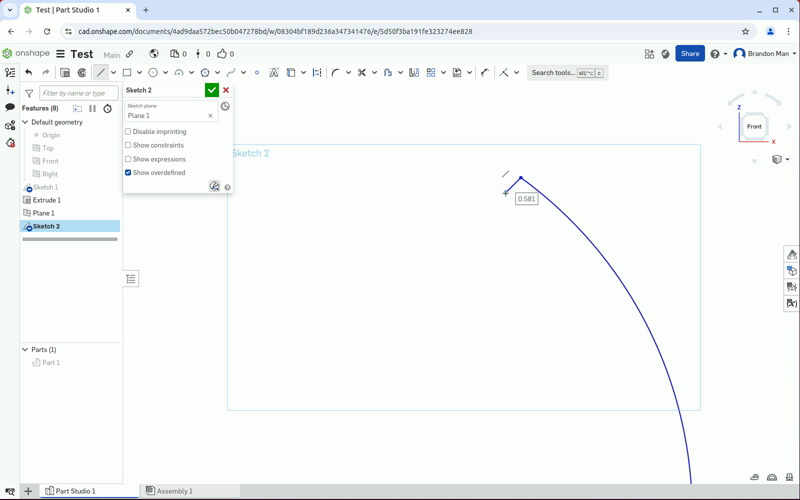
scroll(-6)
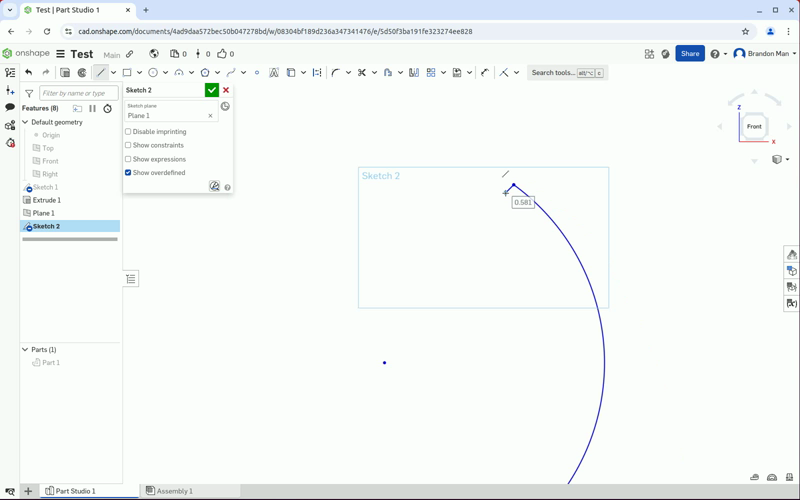
scroll(-6)
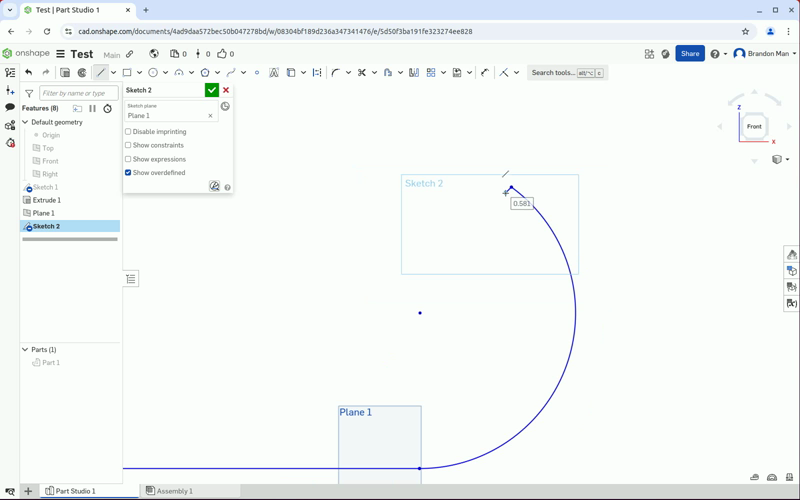
scroll(-6)
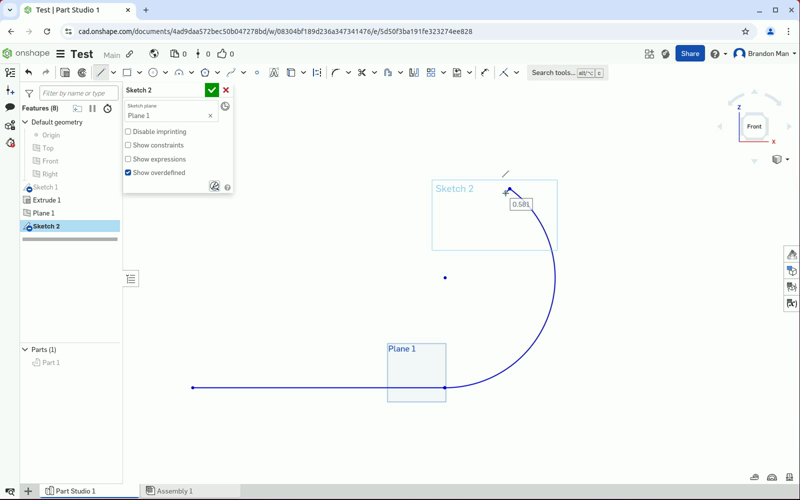
scroll(-6)
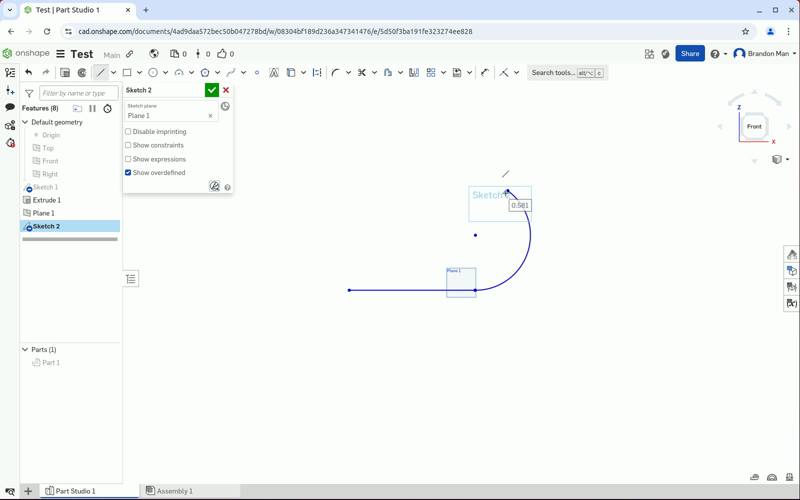
key_up(shift)
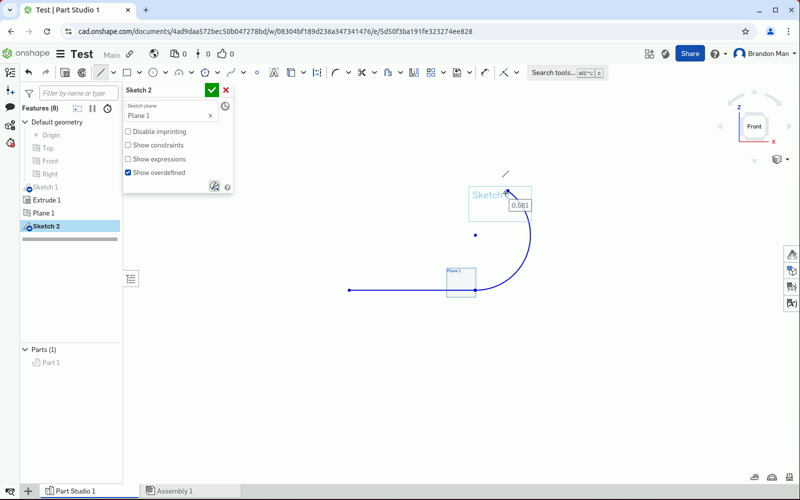
key(esc)
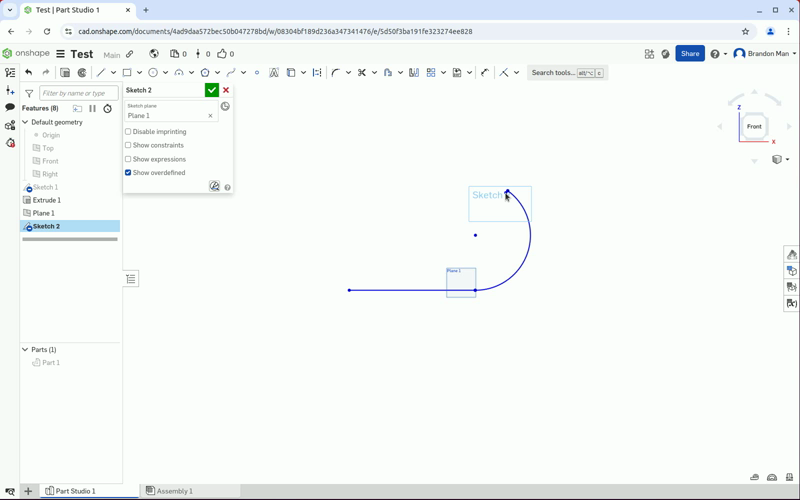
key(a)
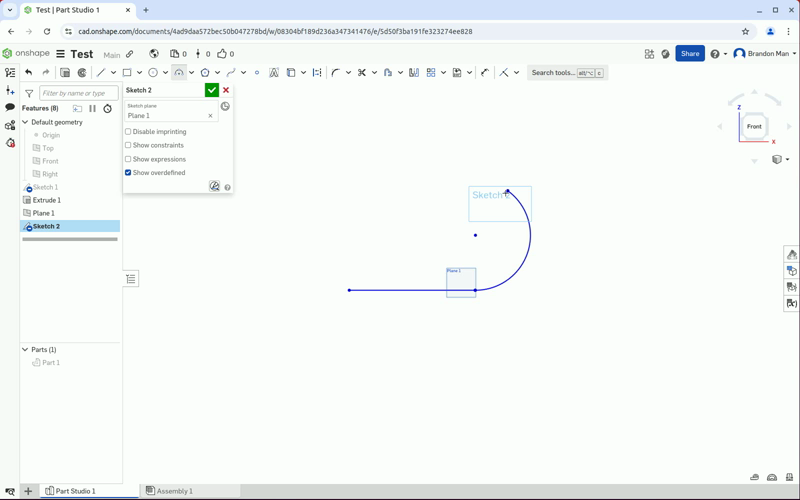
mouse_move(505, 192)
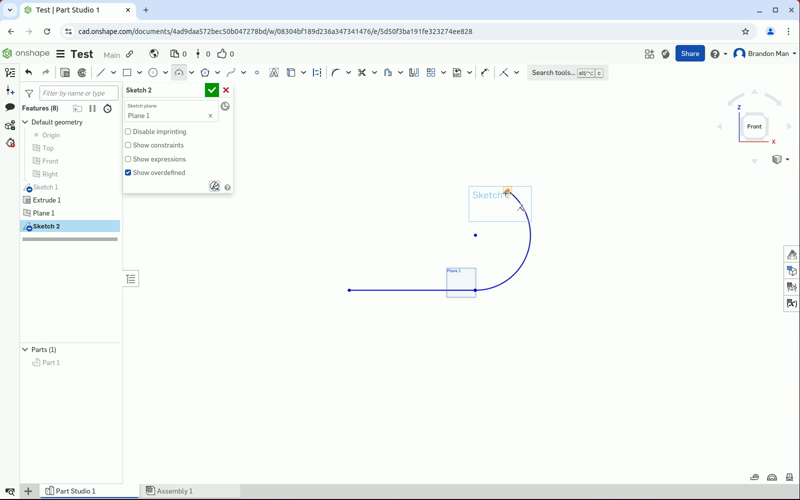
scroll(6)
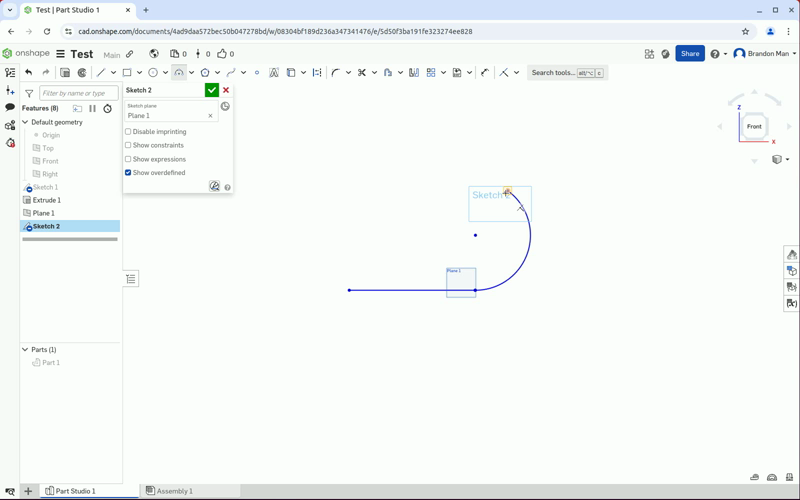
scroll(6)
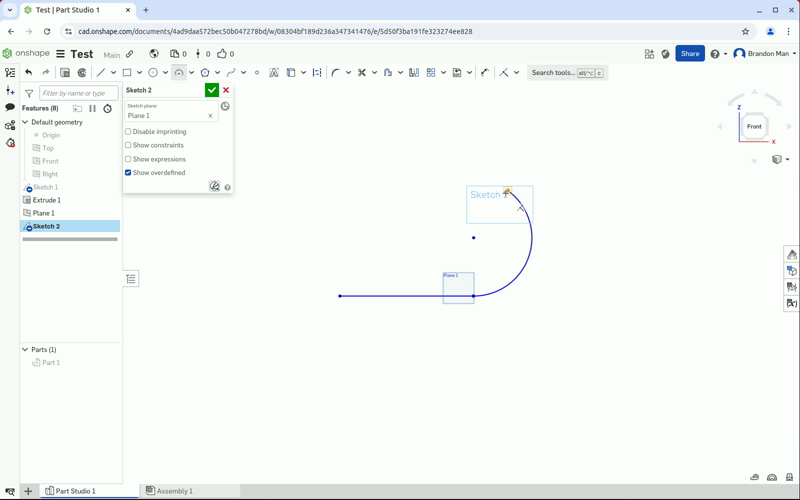
scroll(6)
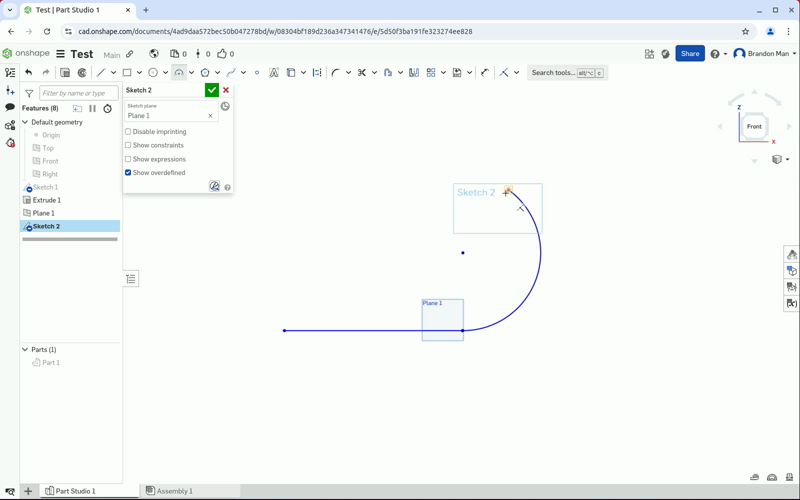
scroll(6)
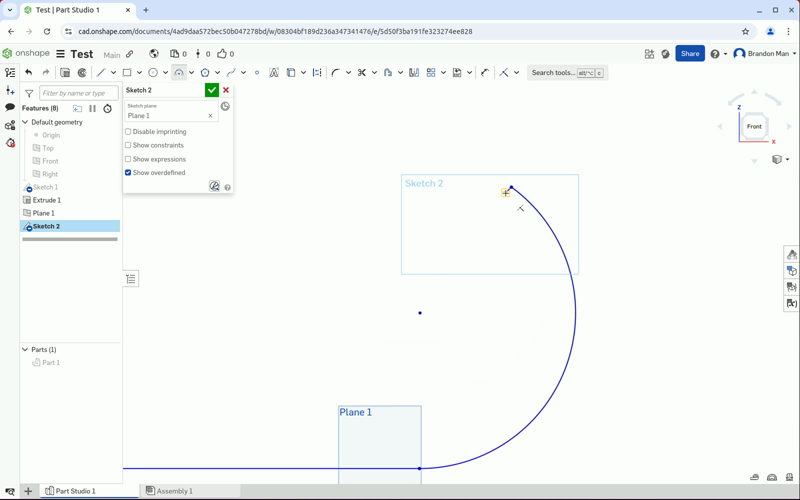
scroll(6)
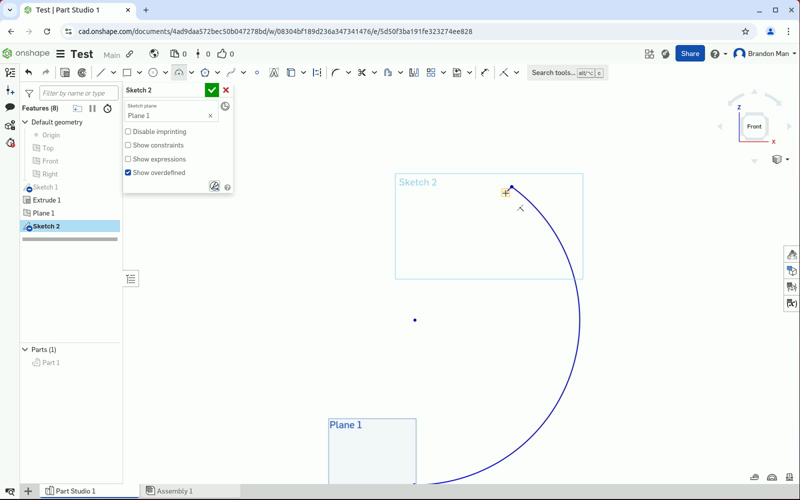
scroll(6)
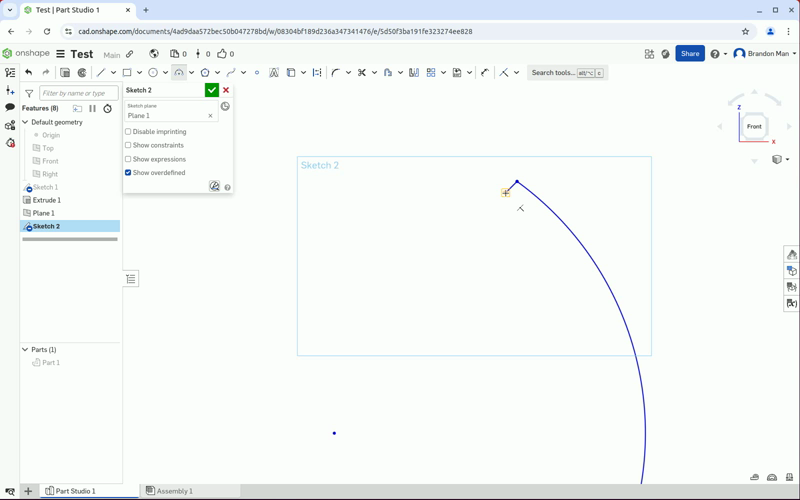
scroll(6)
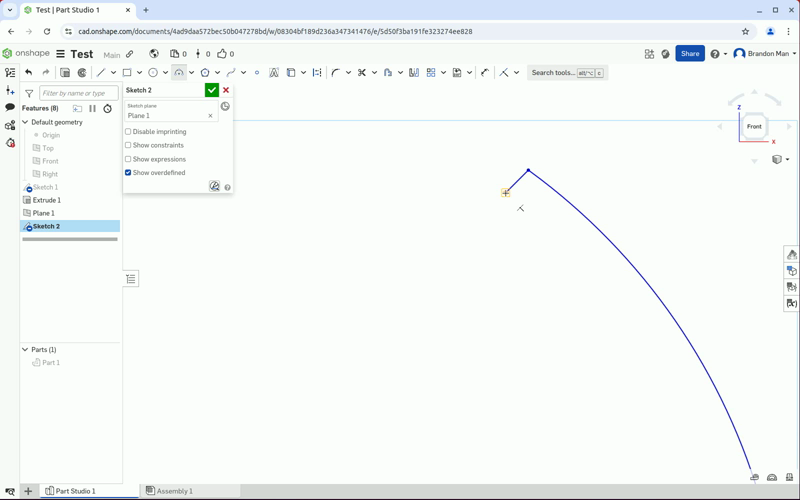
click(505, 192)
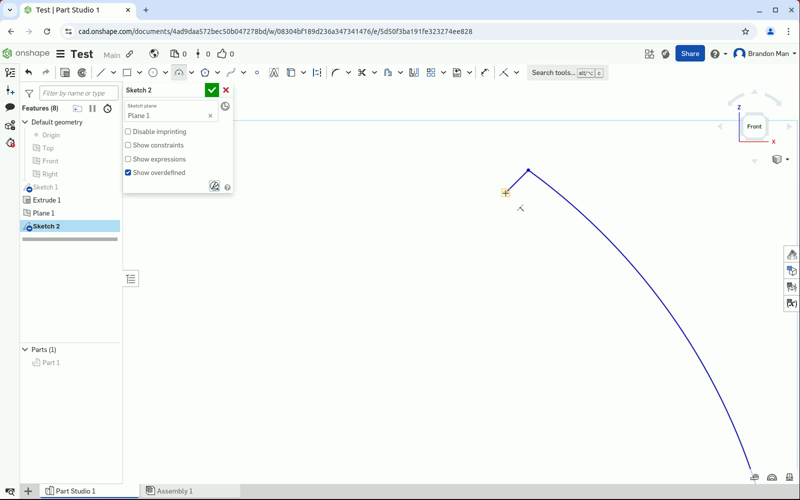
scroll(-6)
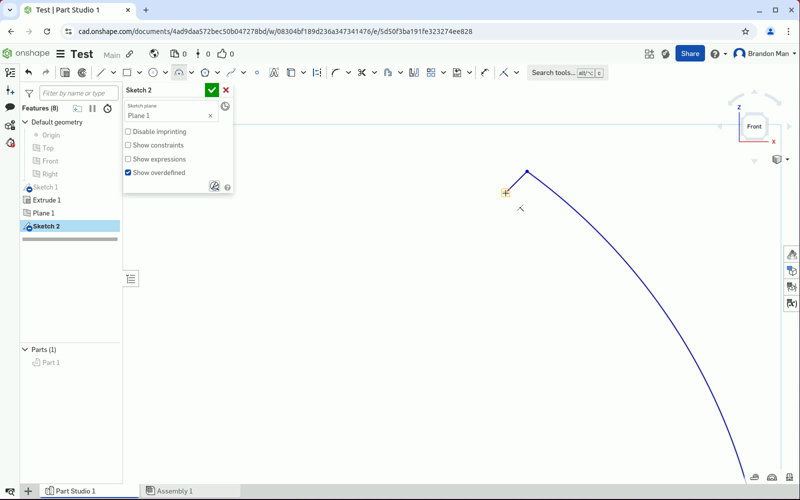
scroll(-6)
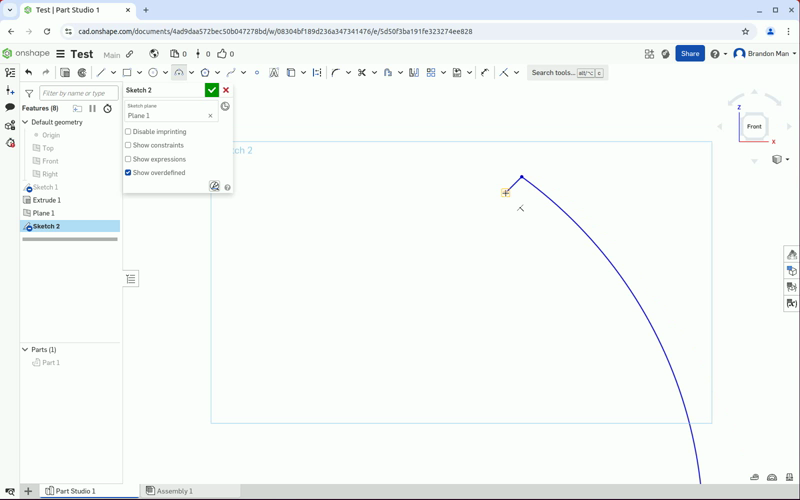
scroll(-6)
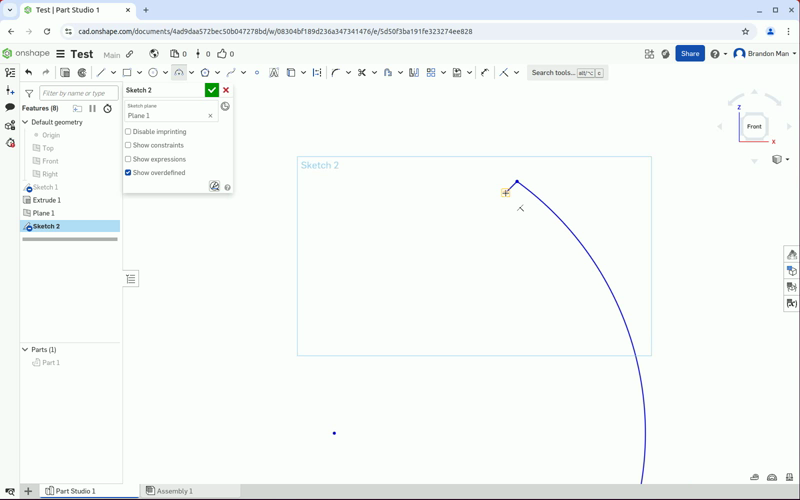
scroll(-6)
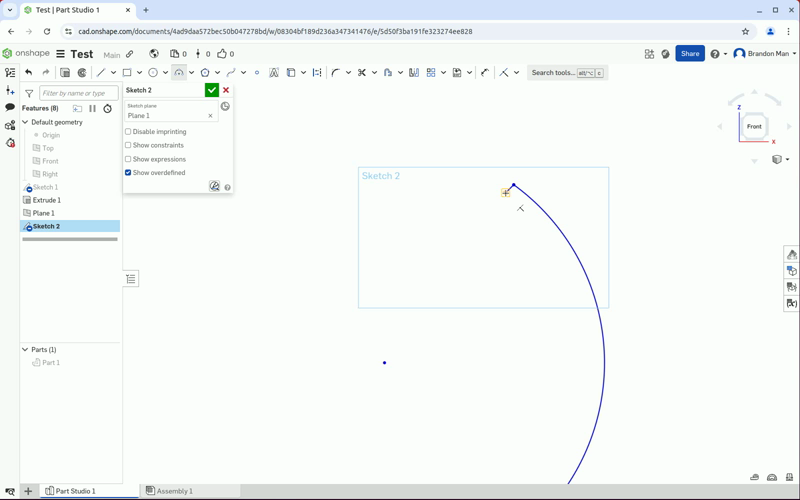
scroll(-6)
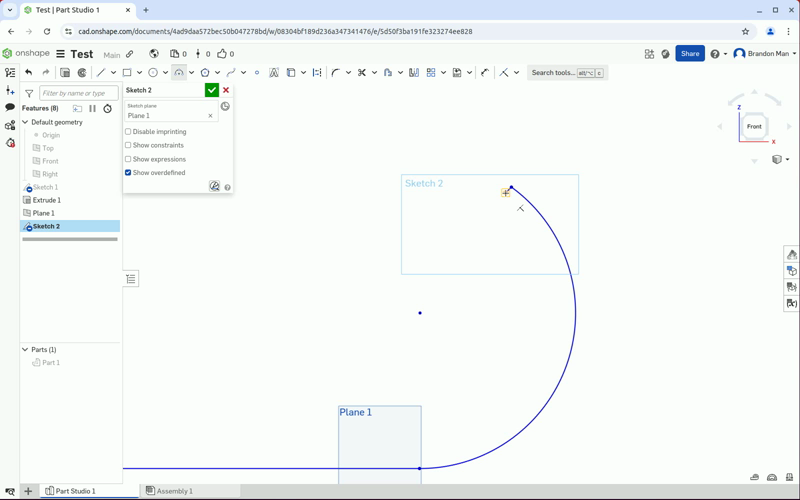
scroll(-6)
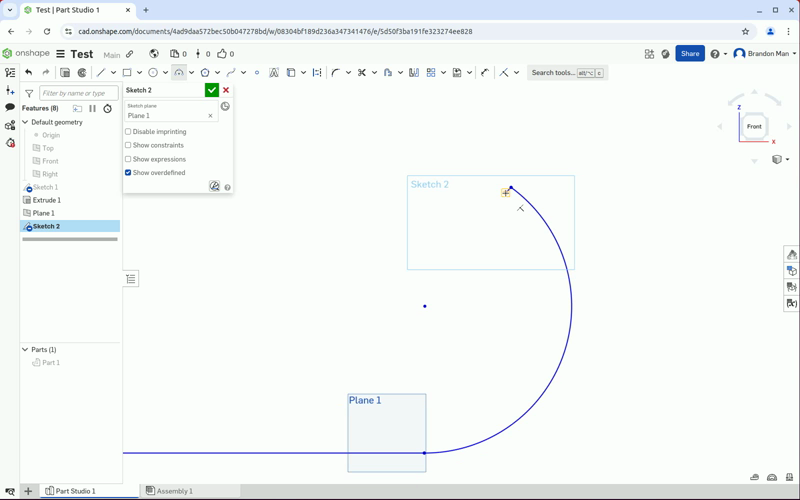
scroll(-6)
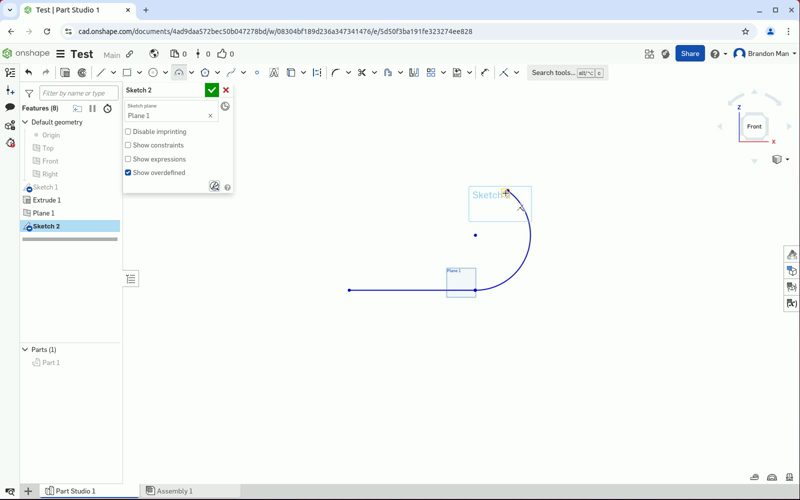
key_down(shift)
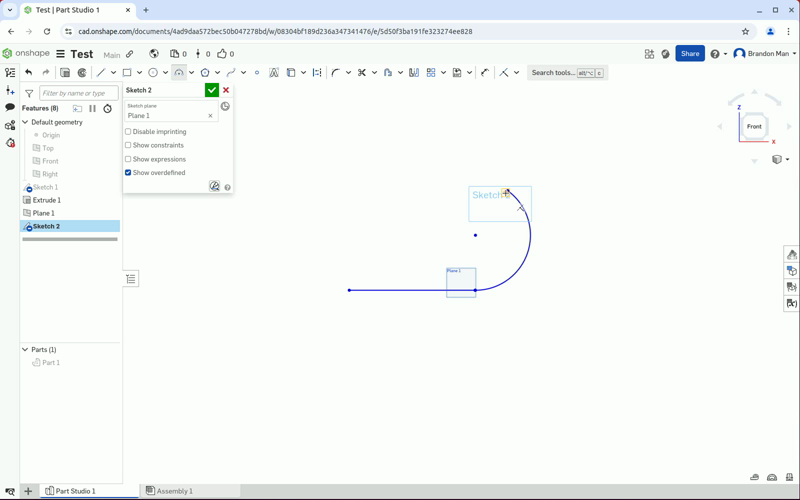
mouse_move(475, 288)
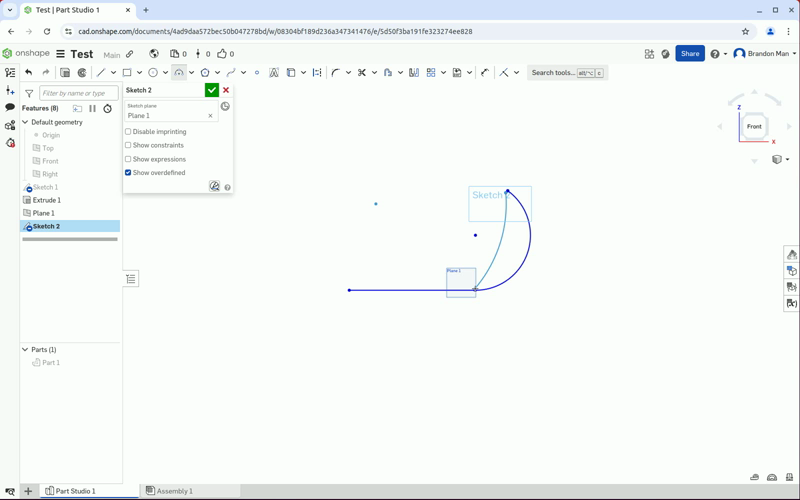
scroll(6)
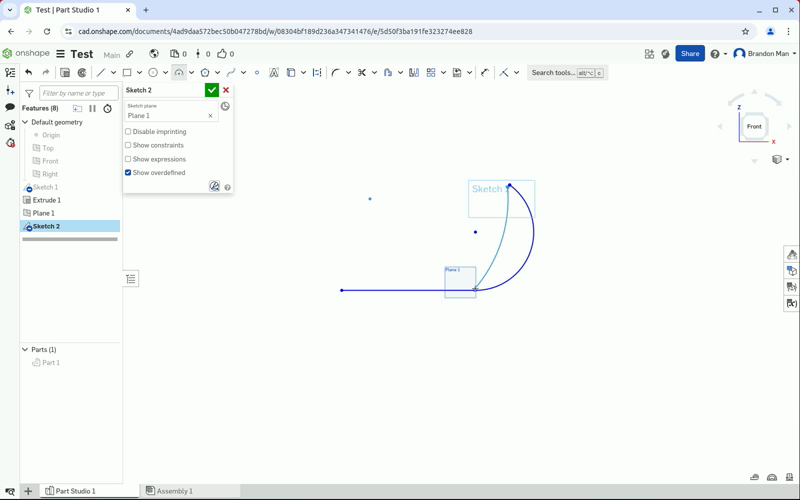
scroll(6)
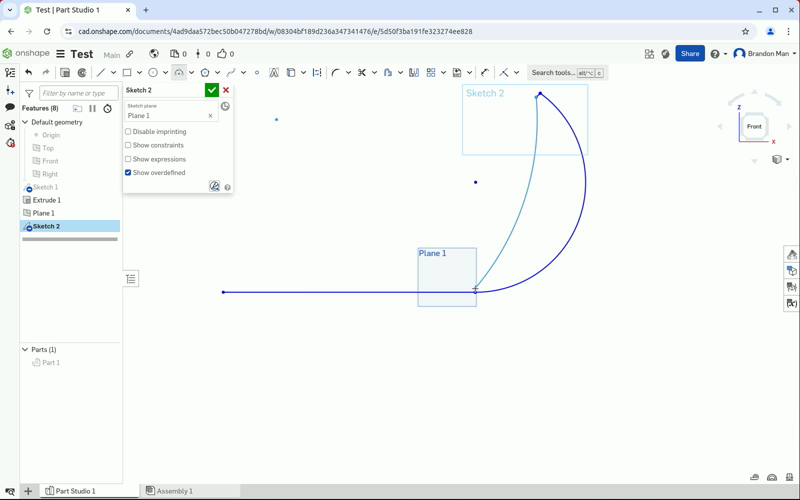
scroll(6)
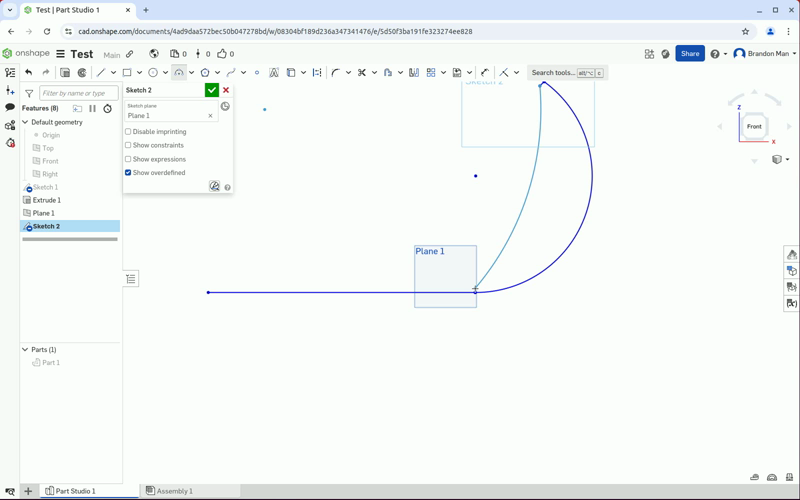
scroll(6)
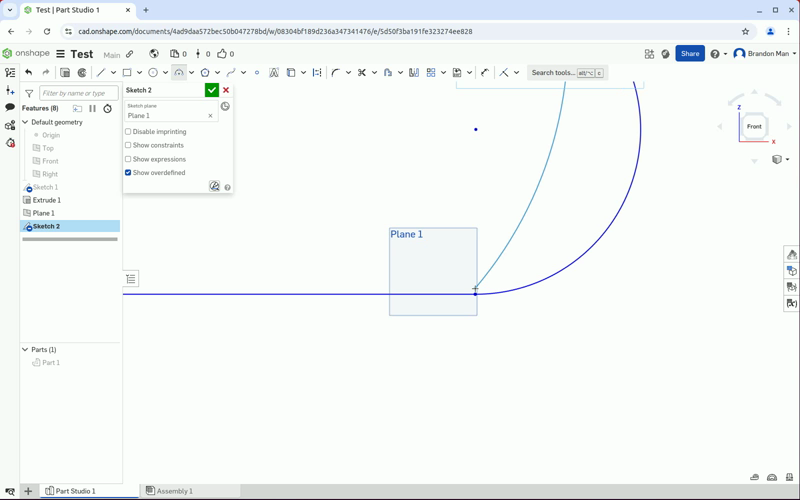
scroll(6)
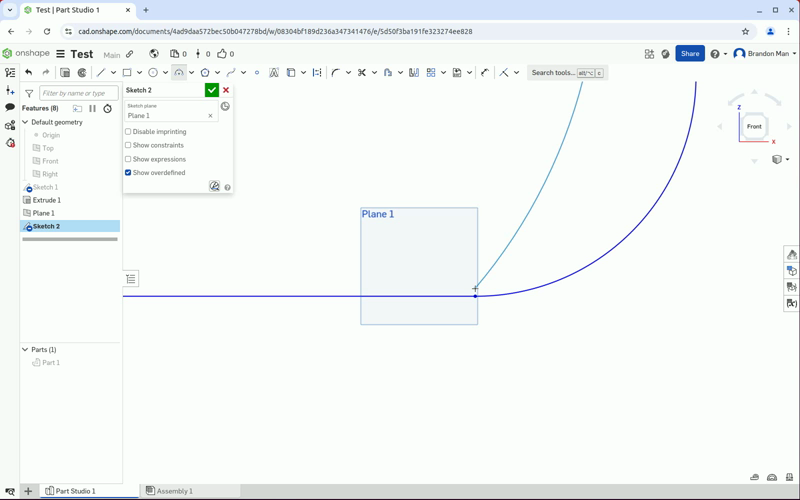
scroll(6)
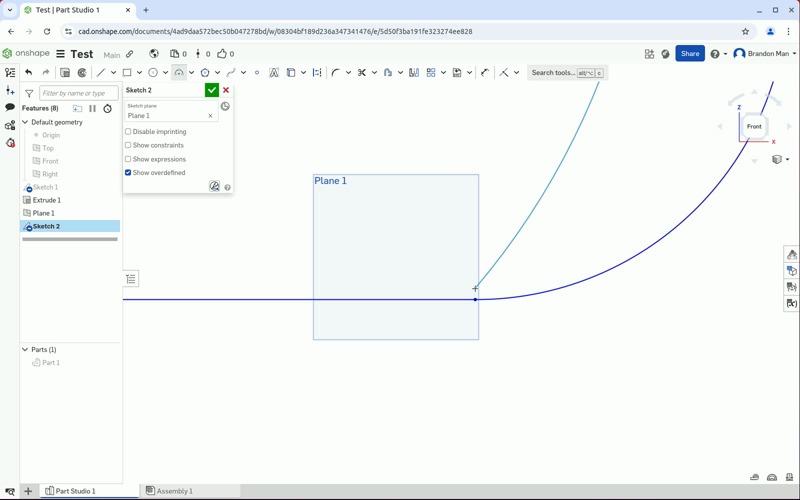
scroll(6)
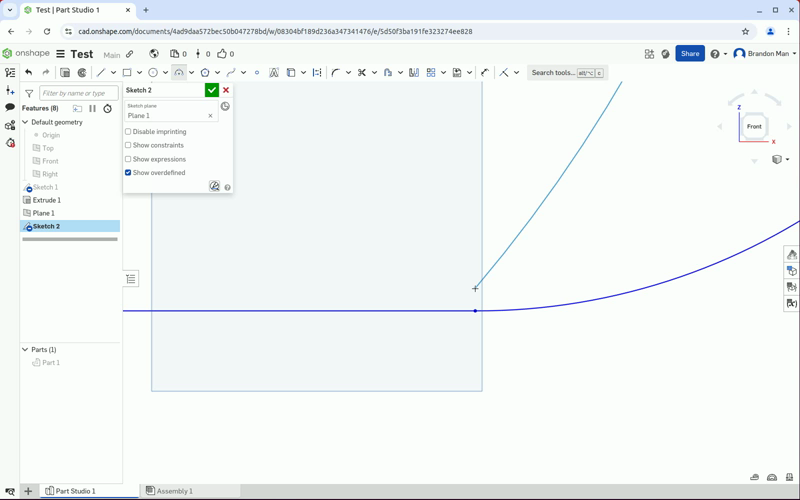
click(475, 288)
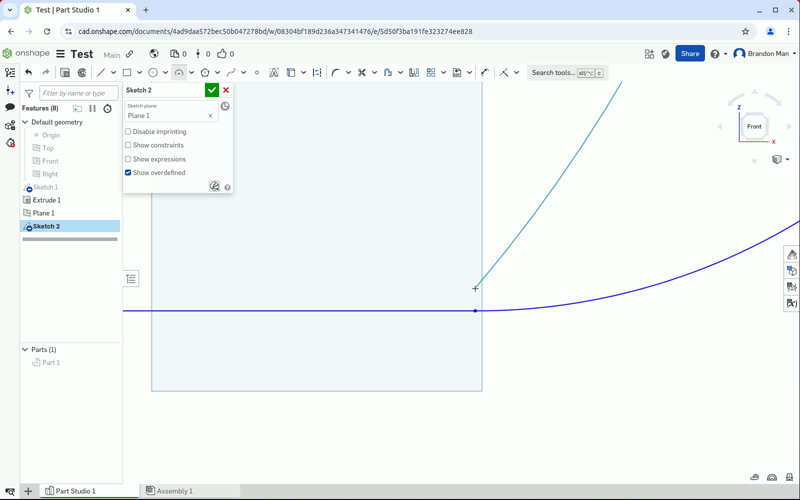
scroll(-6)
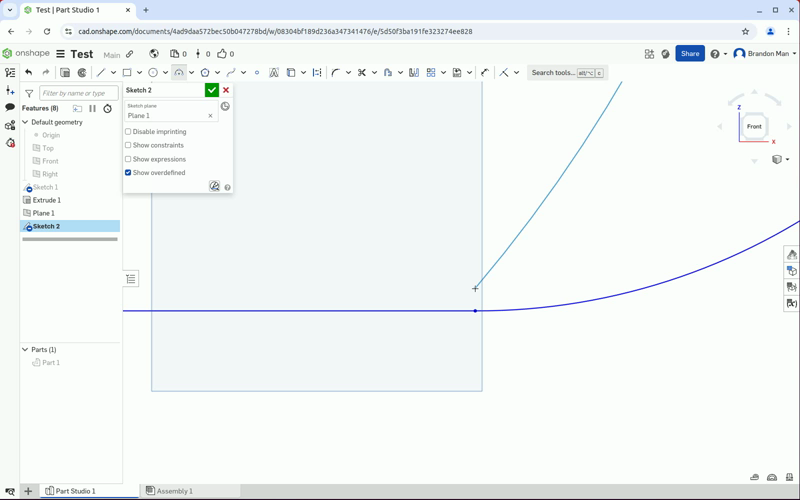
scroll(-6)
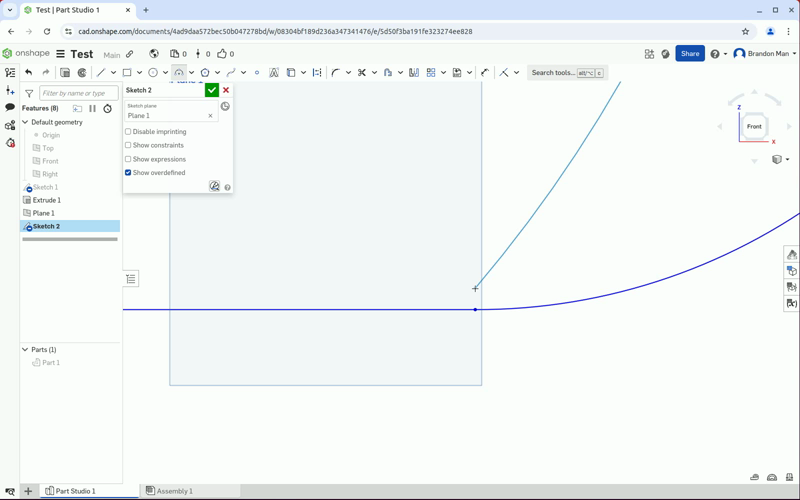
scroll(-6)
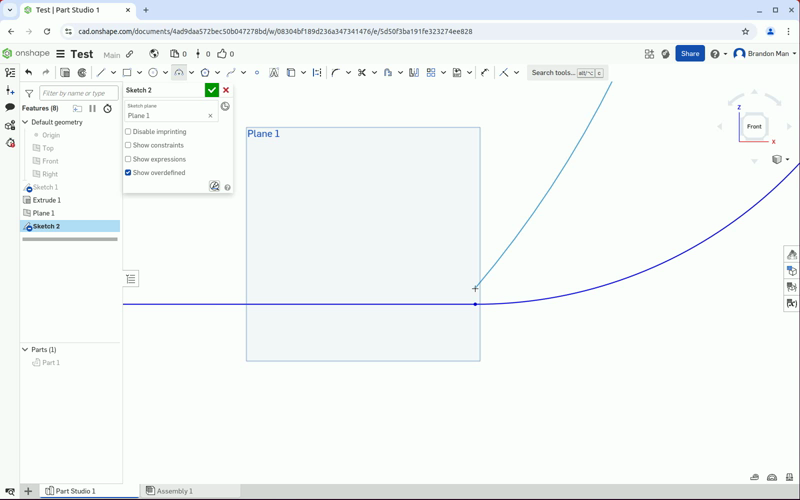
scroll(-6)
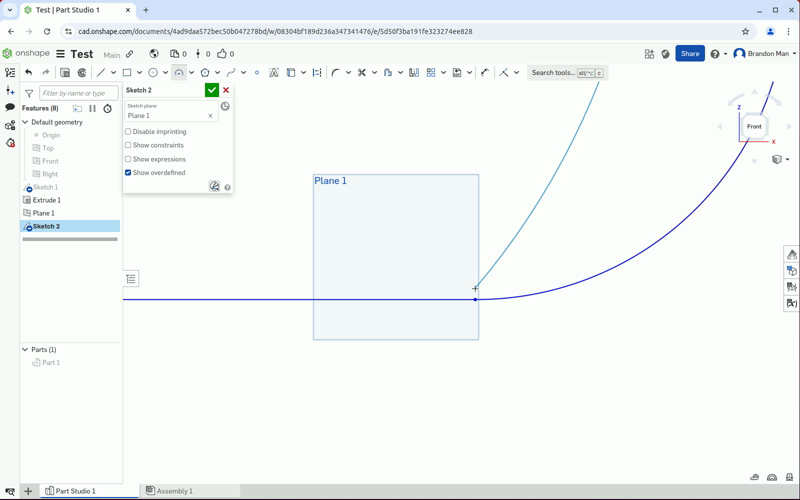
scroll(-6)
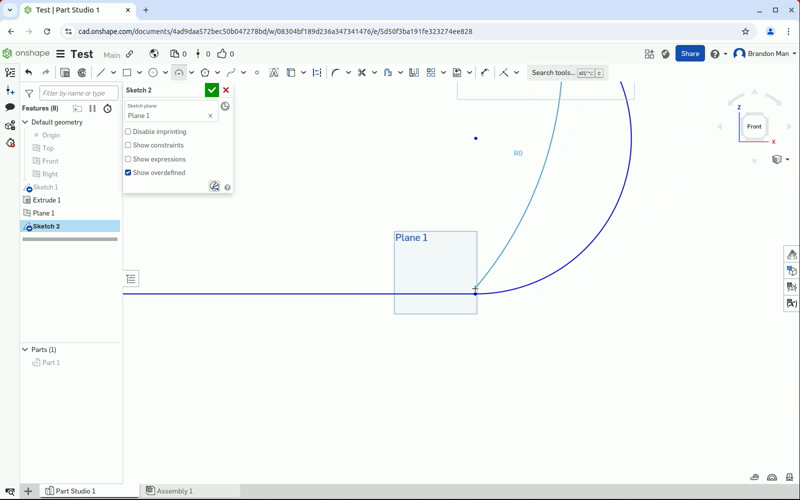
scroll(-6)
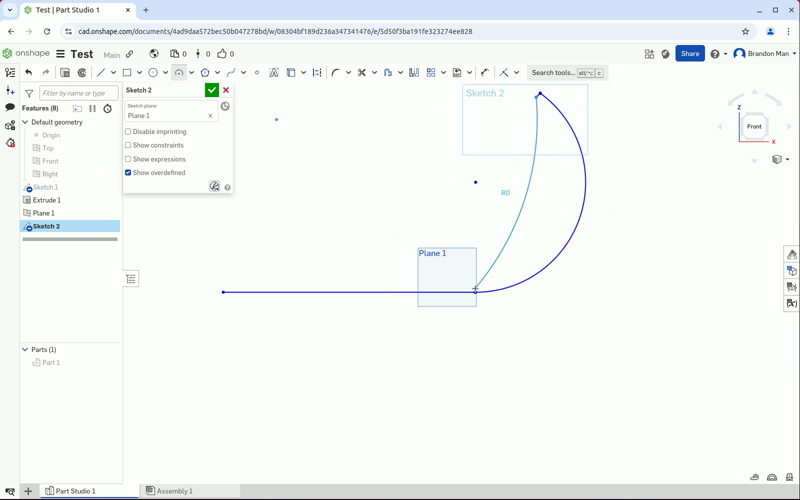
scroll(-6)
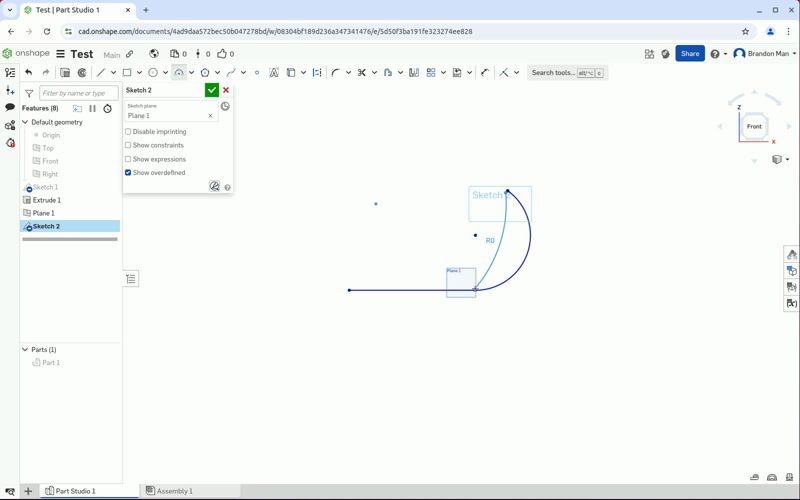
mouse_move(525, 251)
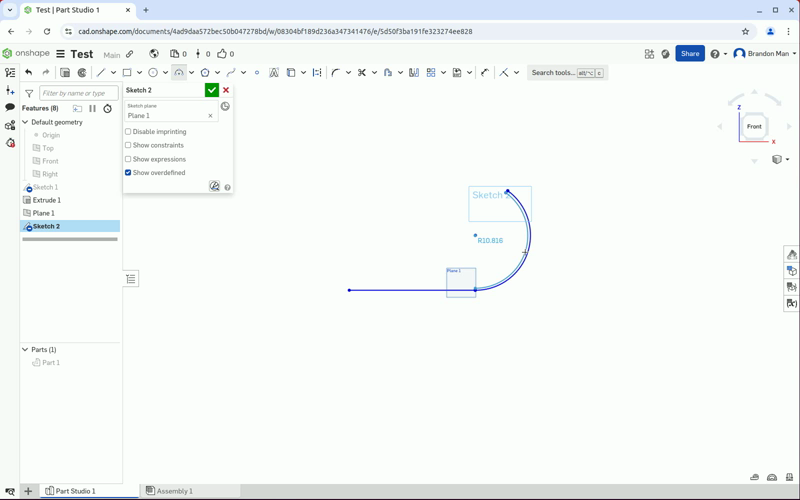
scroll(6)
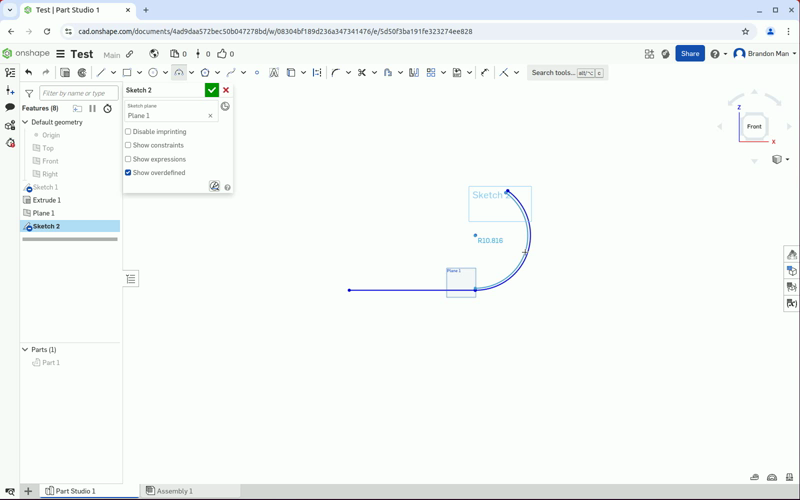
scroll(6)
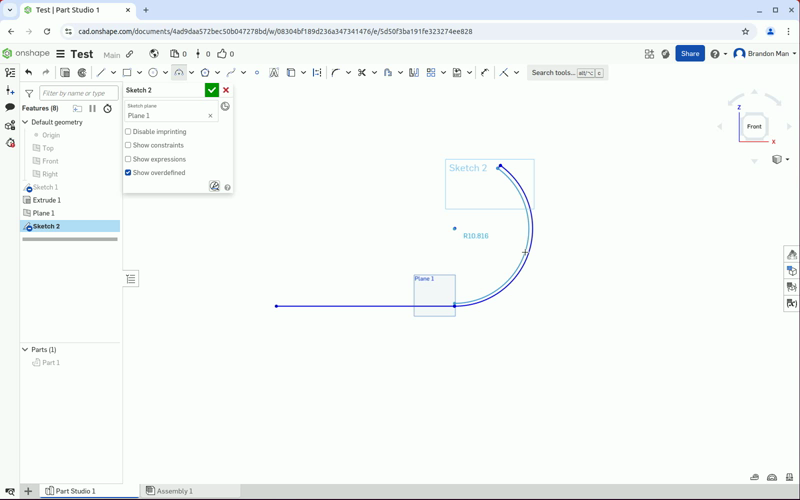
scroll(6)
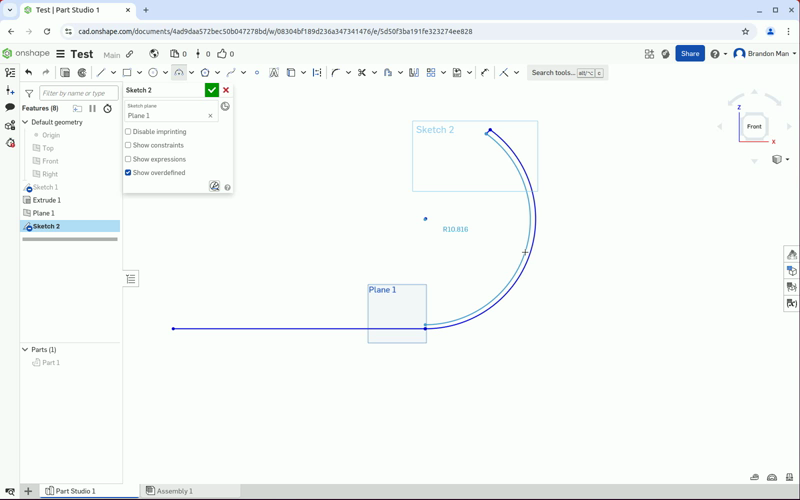
scroll(6)
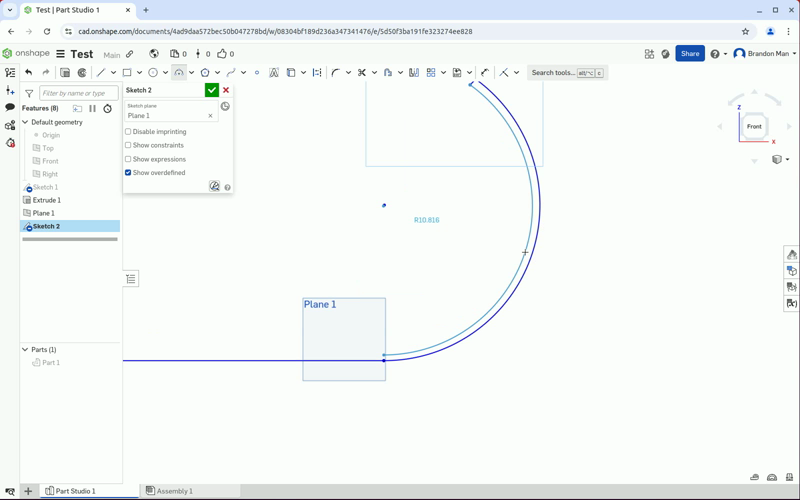
scroll(6)
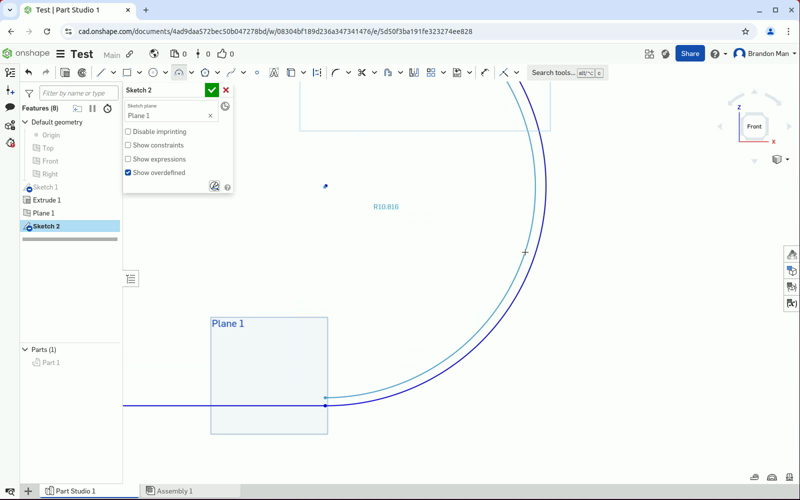
scroll(6)
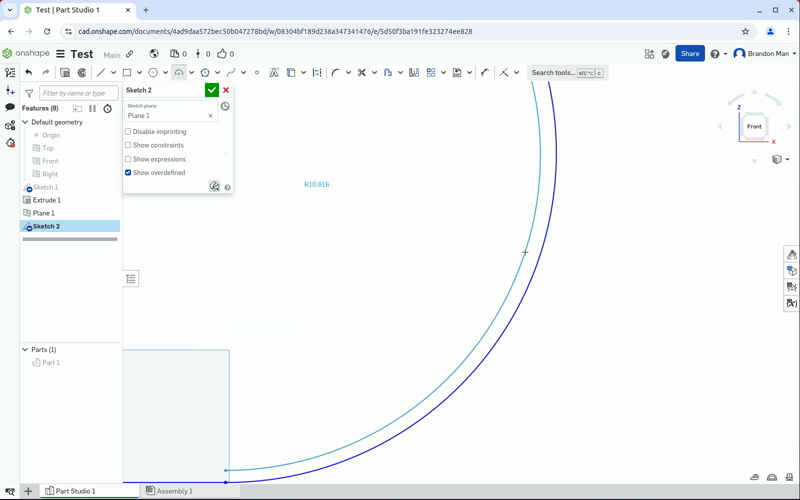
scroll(6)
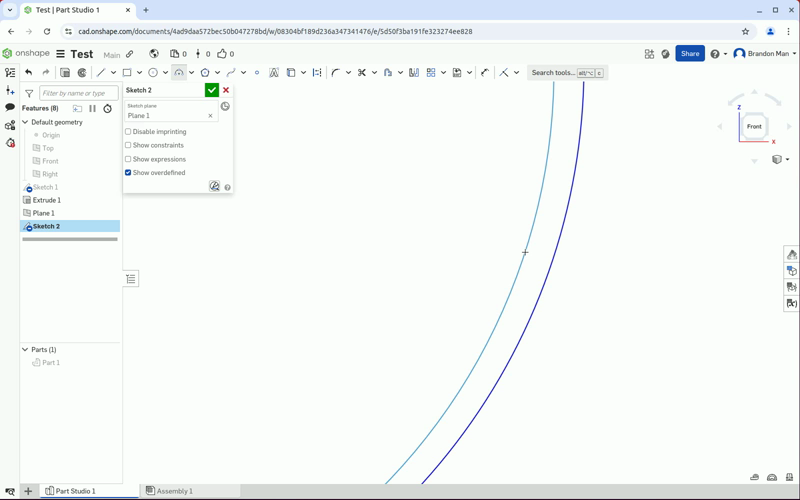
click(525, 251)
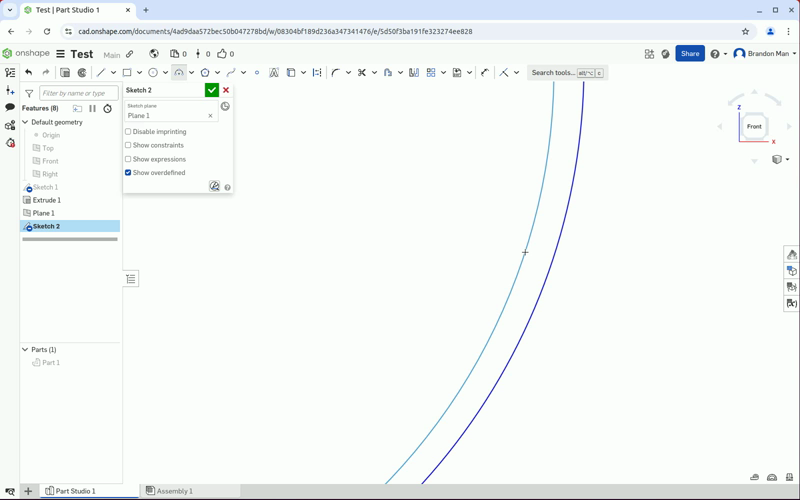
scroll(-6)
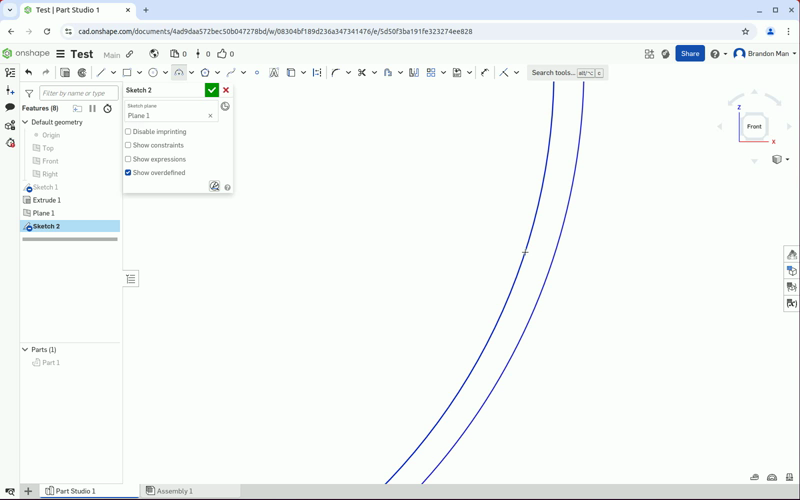
scroll(-6)
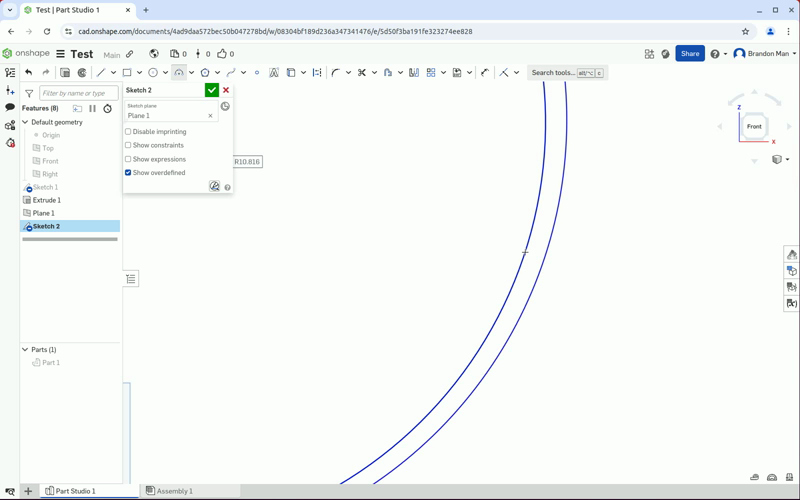
scroll(-6)
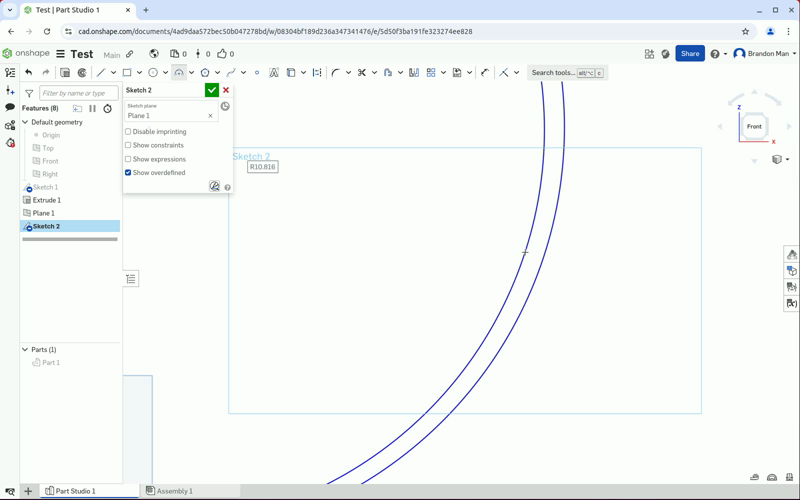
scroll(-6)
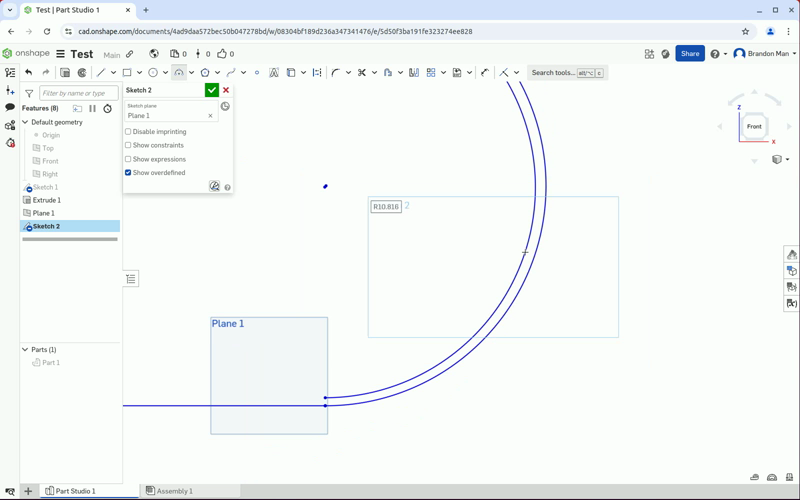
scroll(-6)
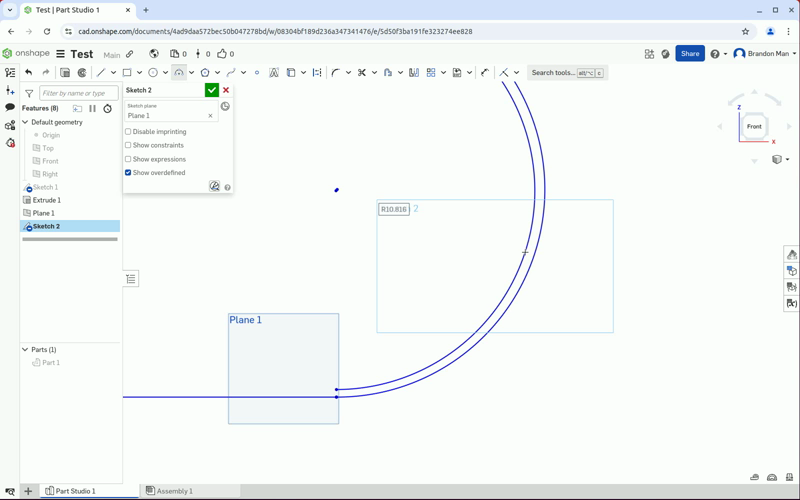
scroll(-6)
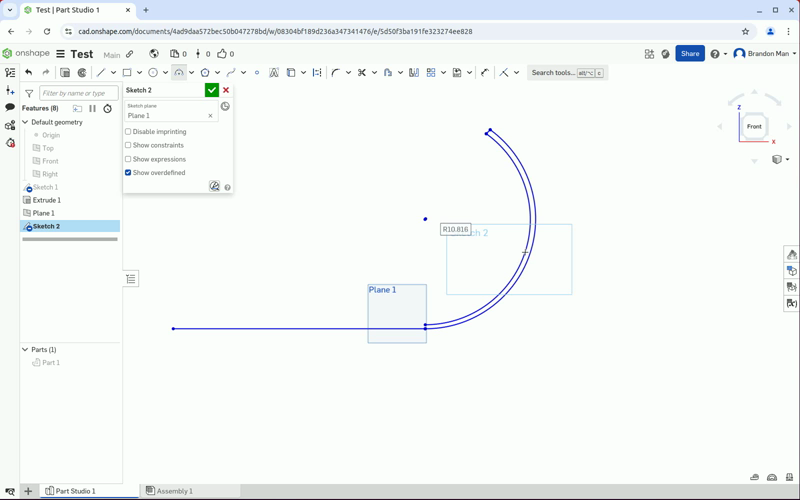
scroll(-6)
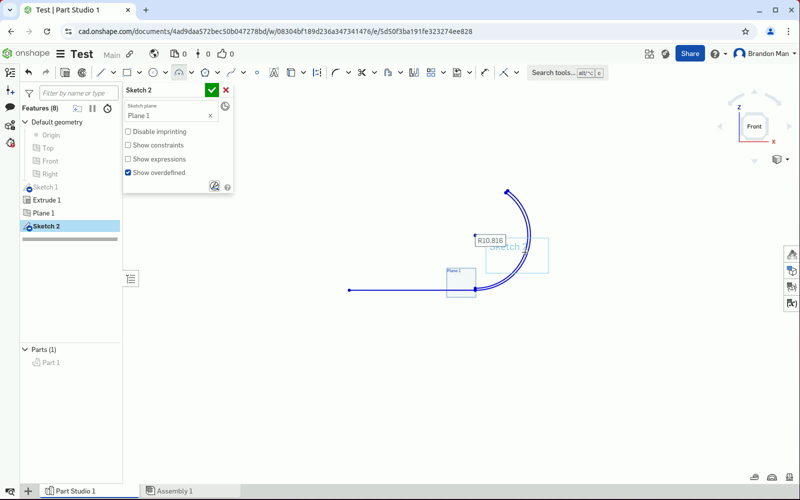
key_up(shift)
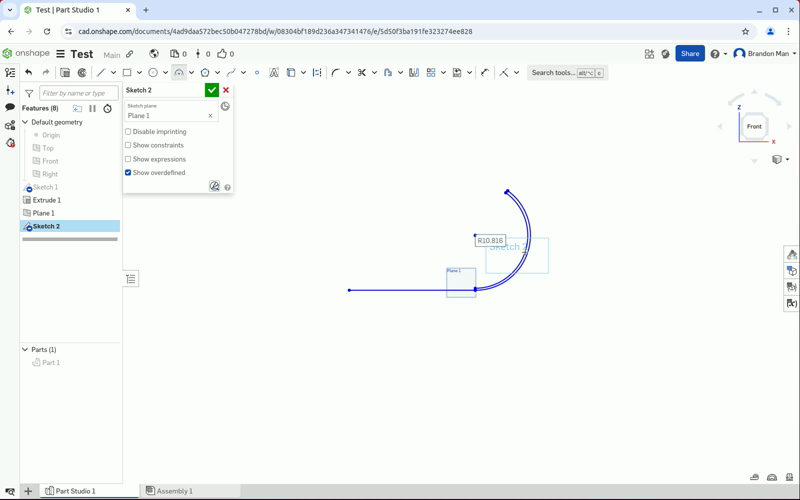
key(esc)
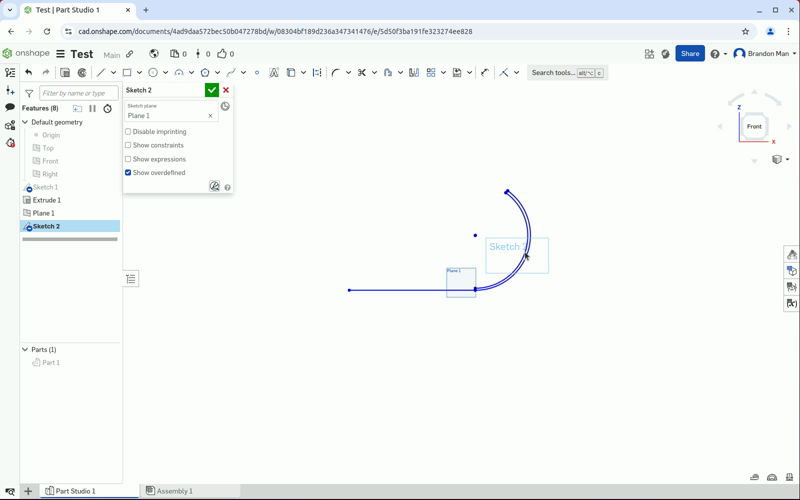
key(l)
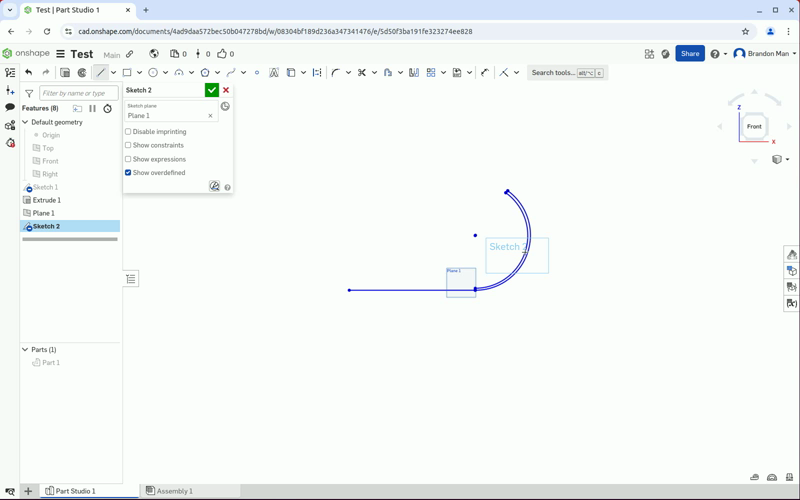
mouse_move(475, 288)
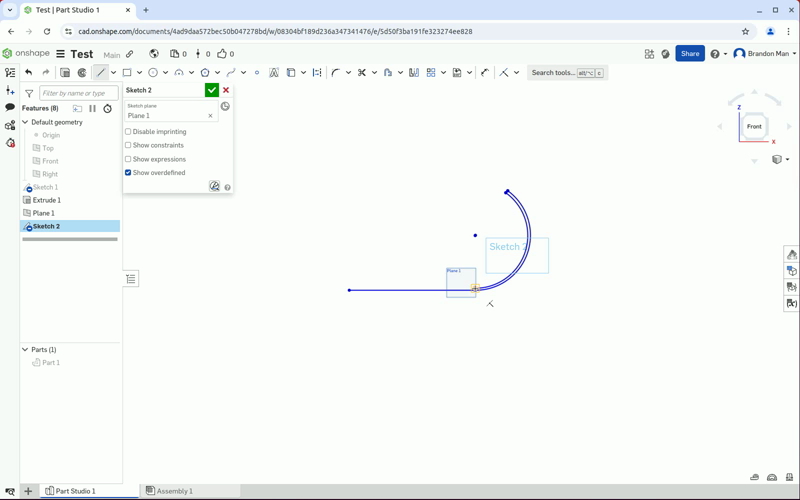
scroll(6)
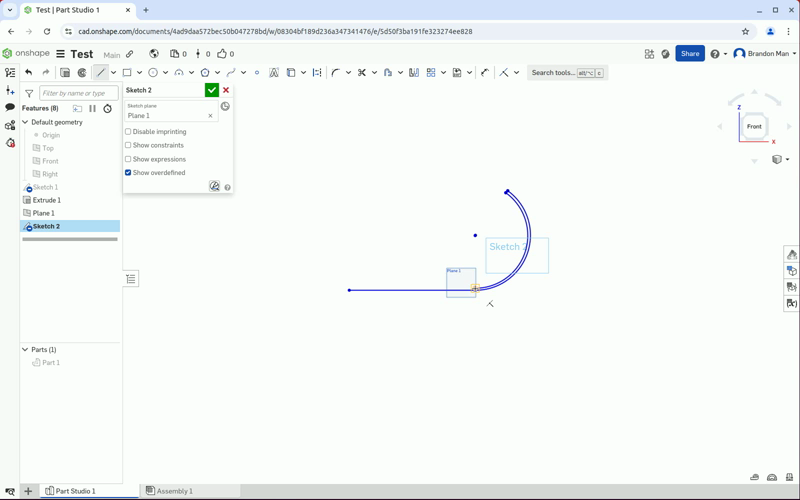
scroll(6)
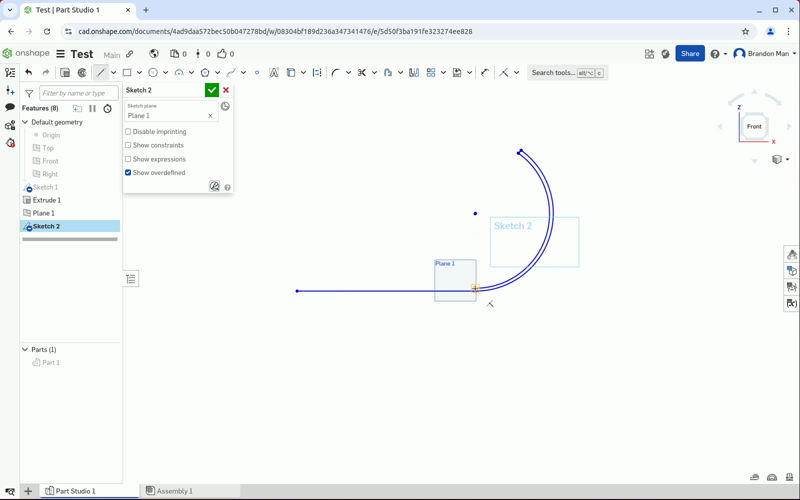
scroll(6)
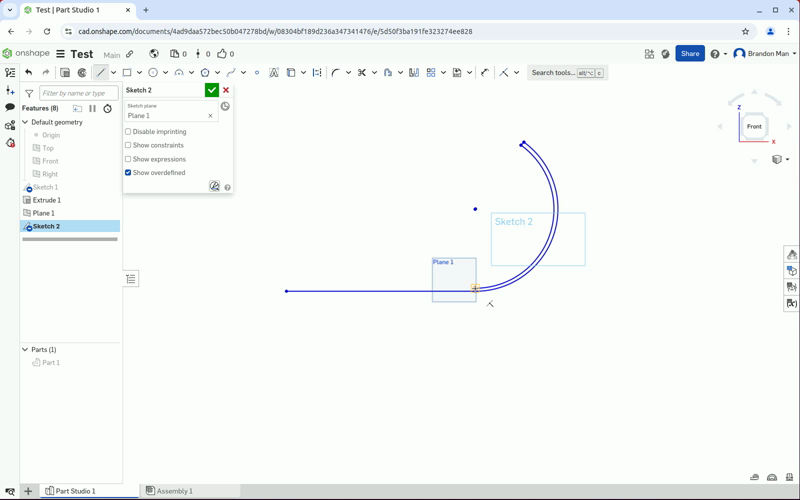
scroll(6)
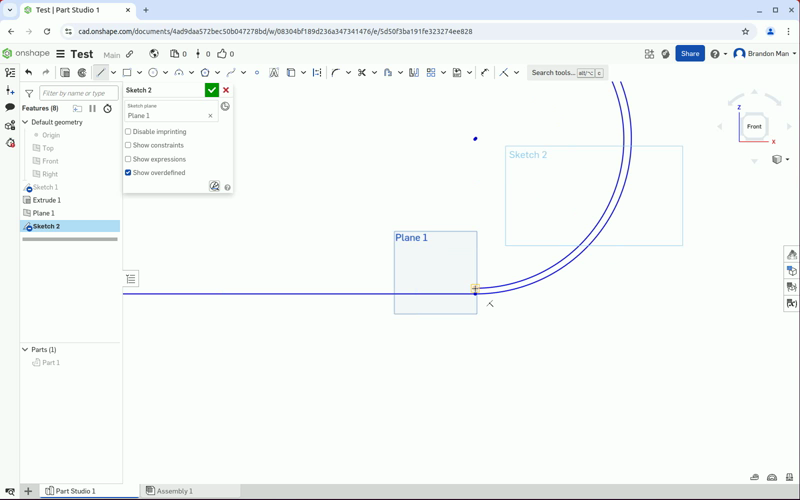
scroll(6)
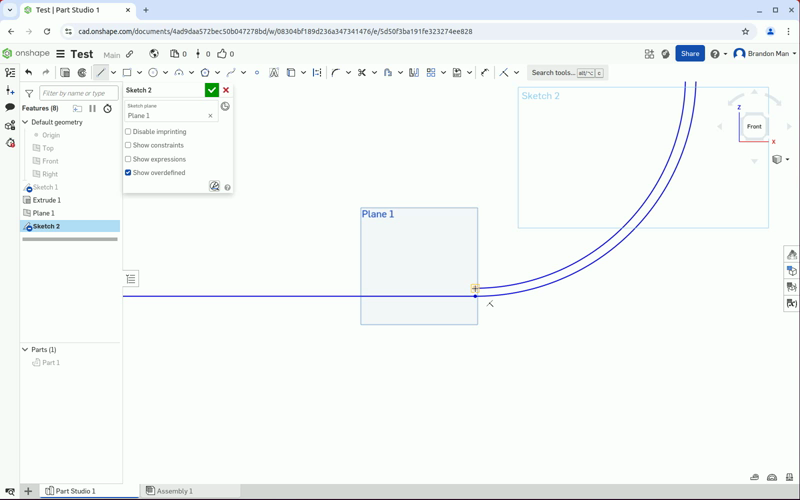
scroll(6)
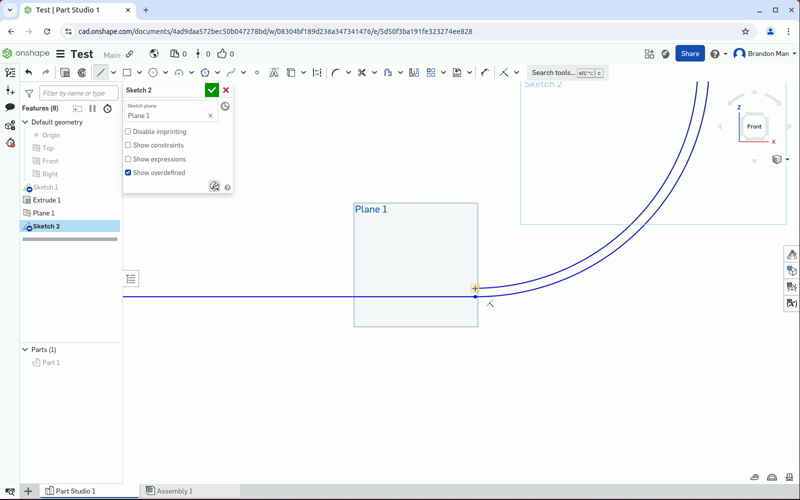
scroll(6)
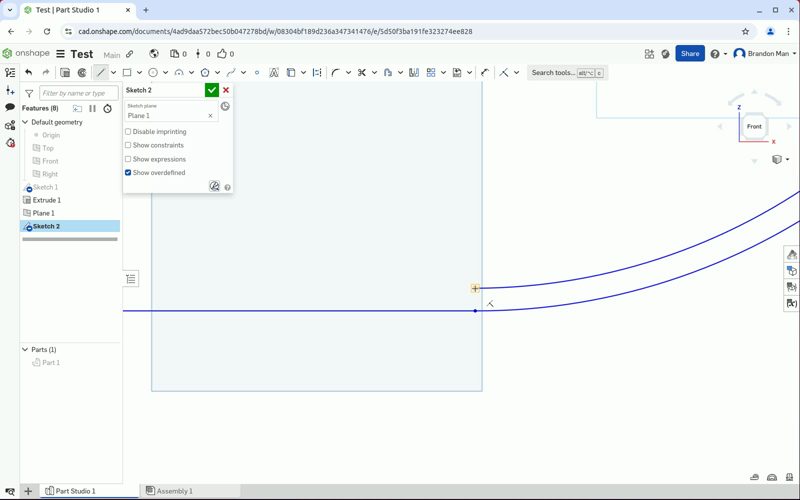
click(475, 288)
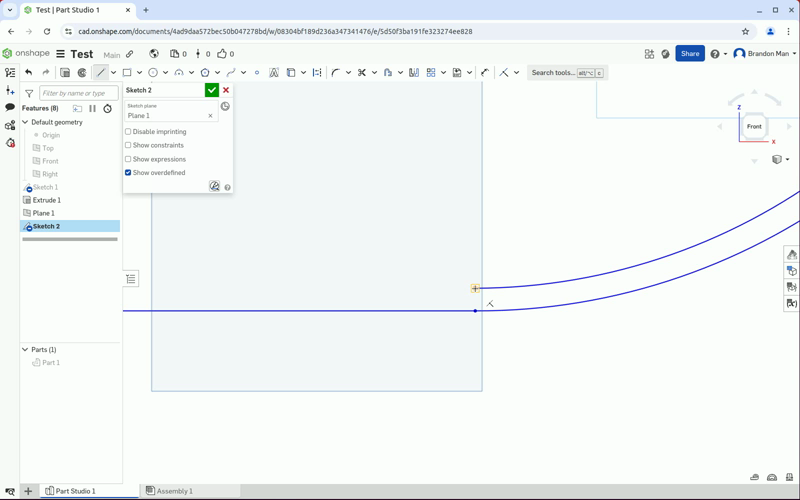
scroll(-6)
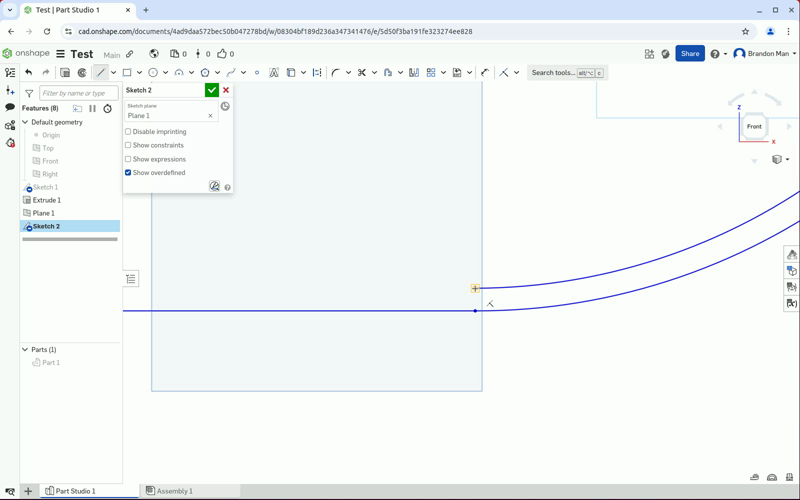
scroll(-6)
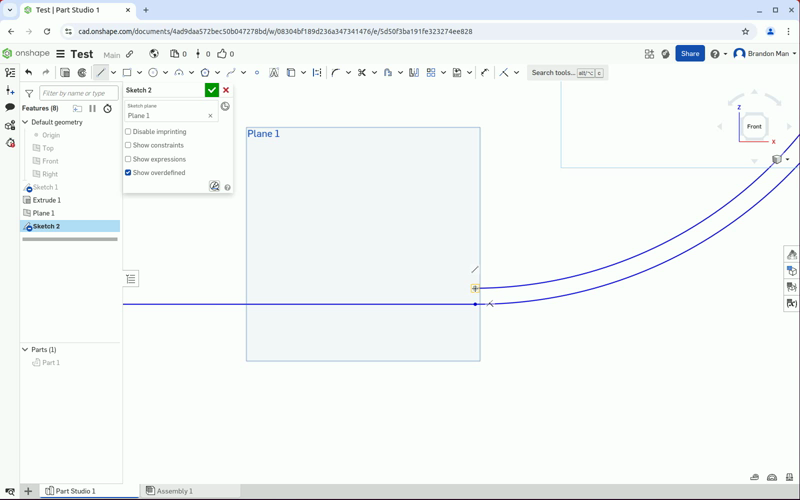
scroll(-6)
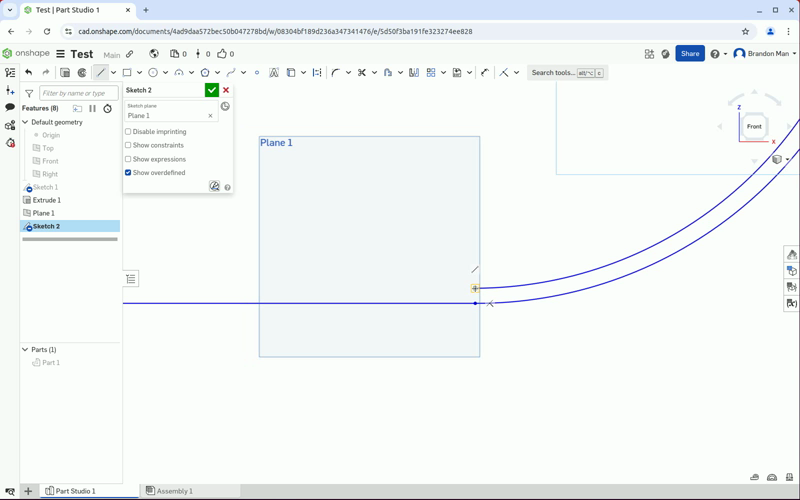
scroll(-6)
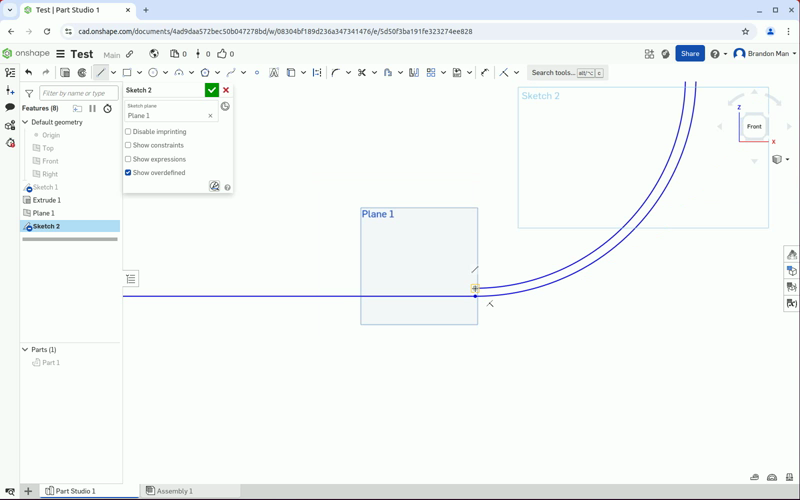
scroll(-6)
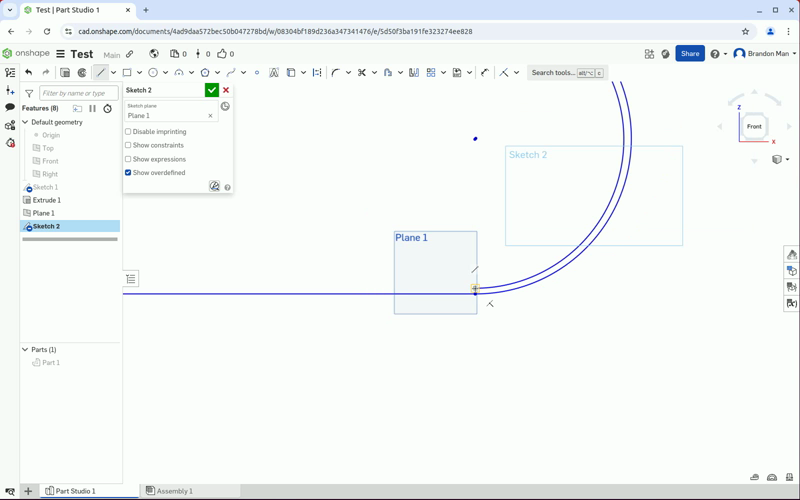
scroll(-6)
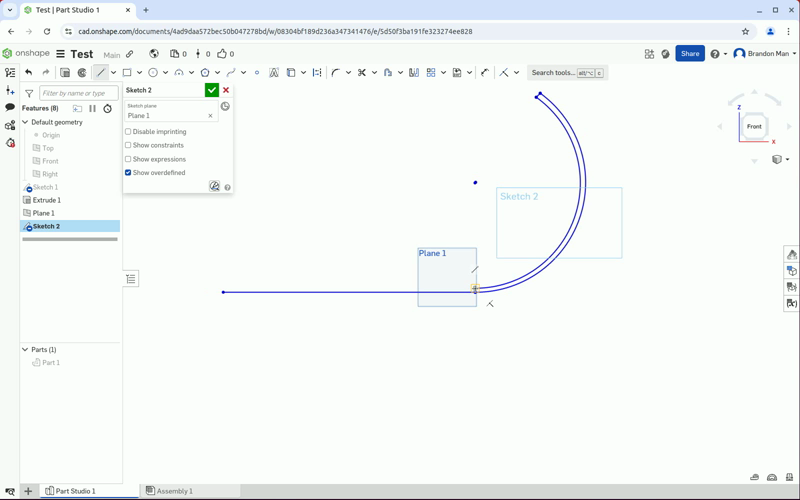
scroll(-6)
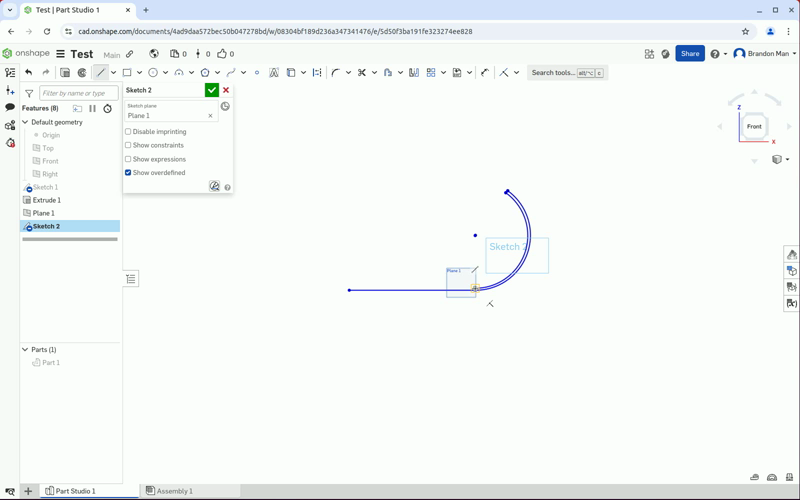
key_down(shift)
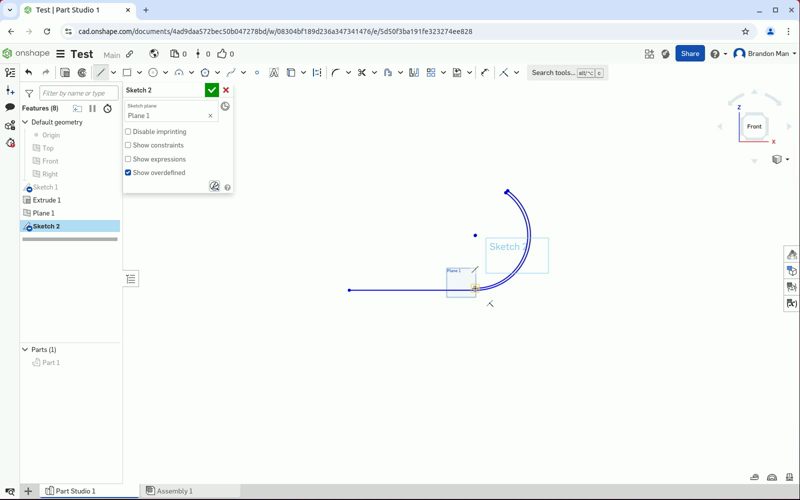
mouse_move(349, 288)
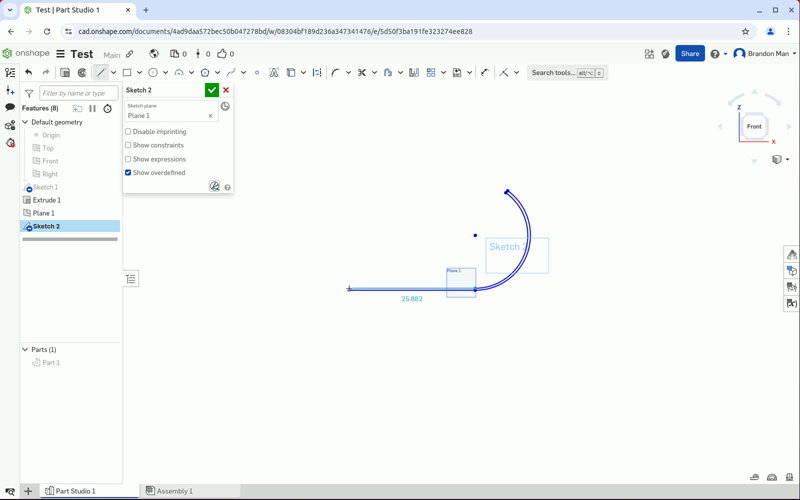
scroll(6)
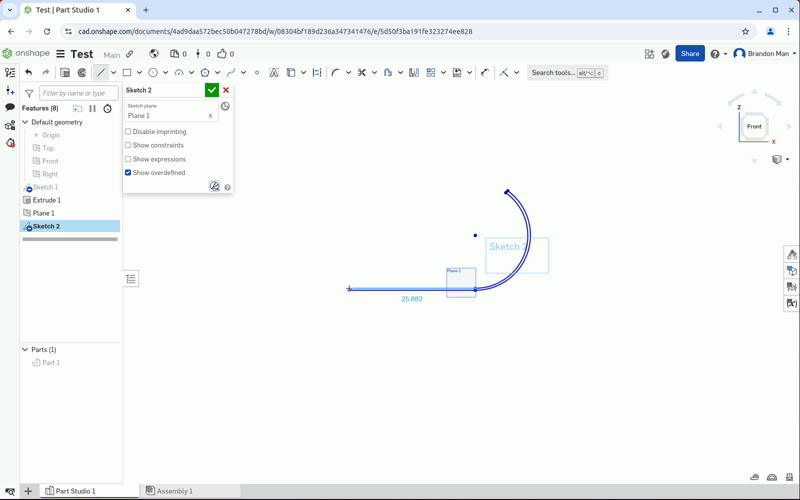
scroll(6)
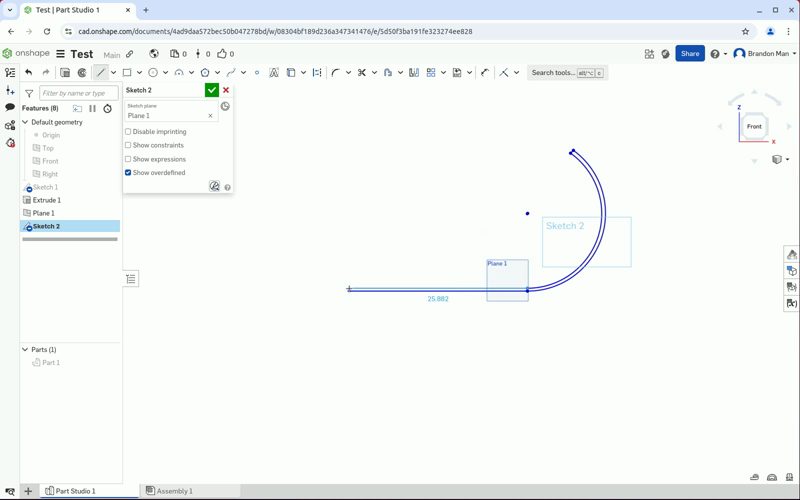
scroll(6)
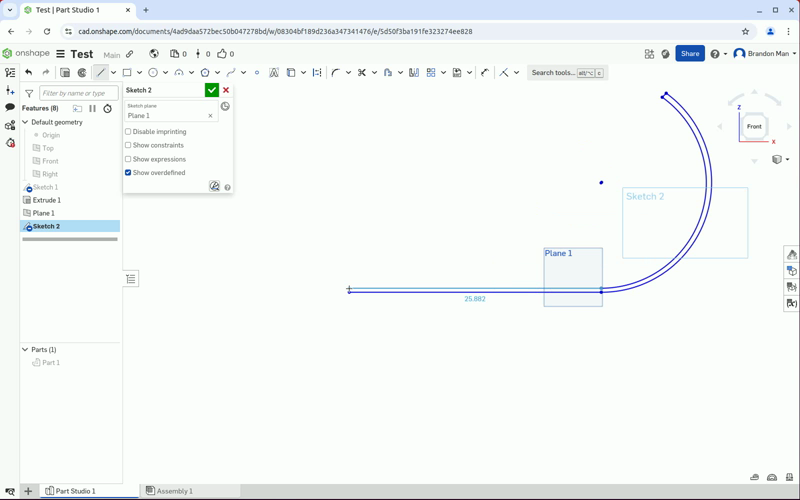
scroll(6)
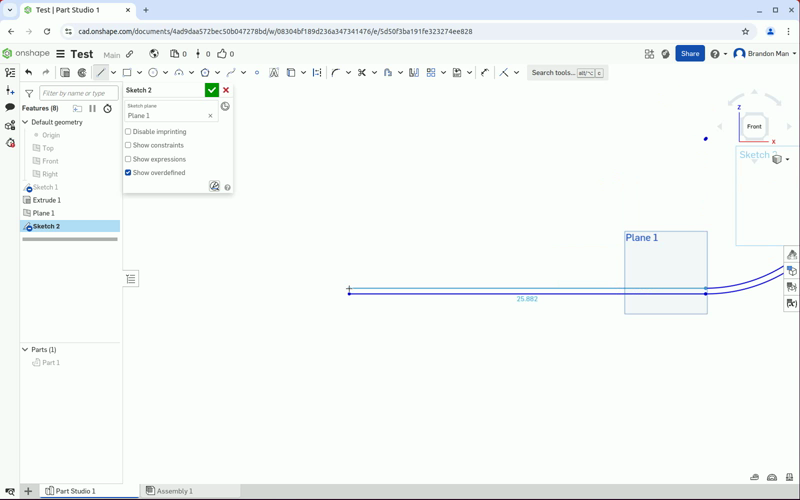
scroll(6)
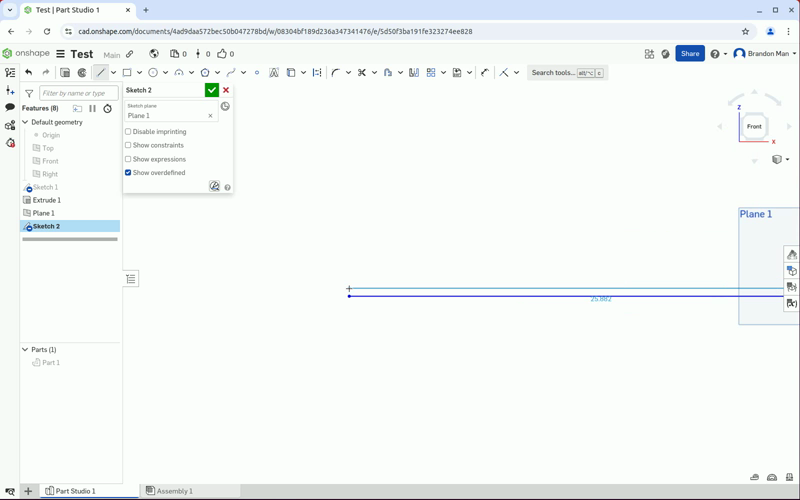
scroll(6)
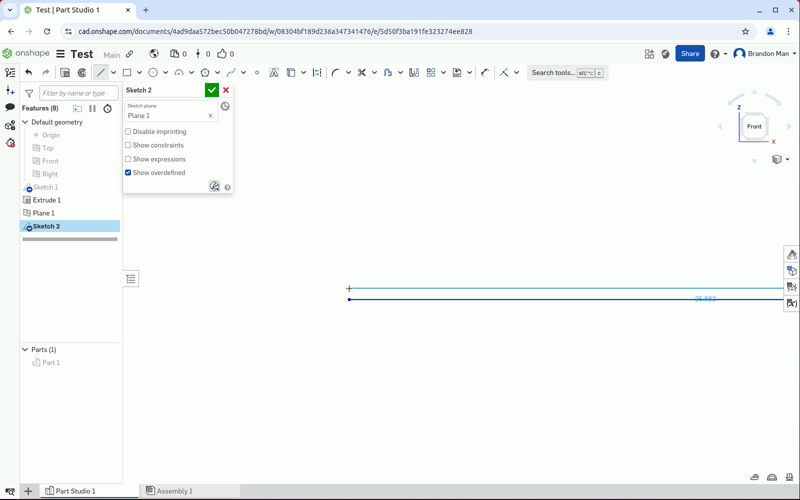
scroll(6)
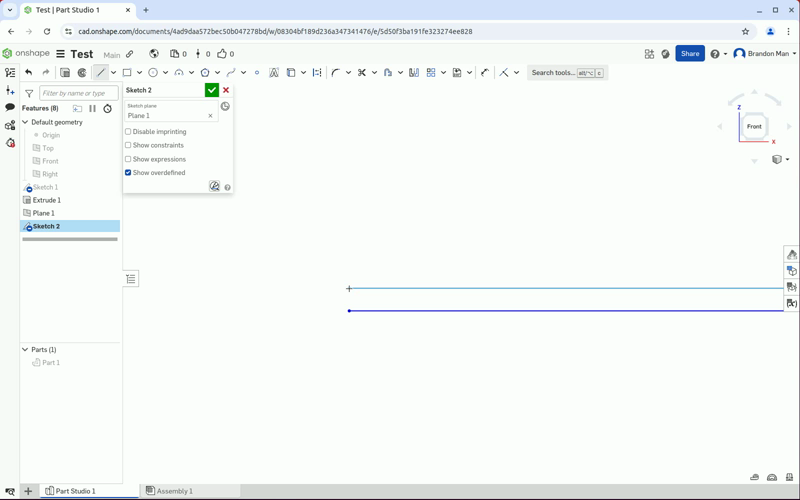
click(349, 288)
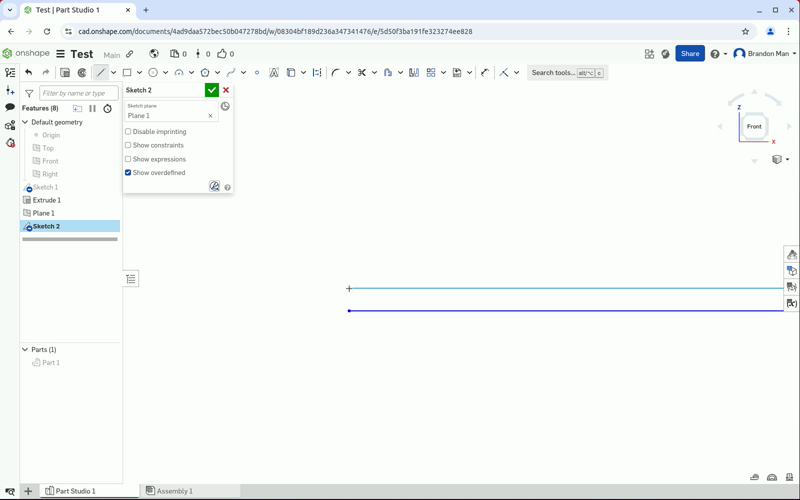
scroll(-6)
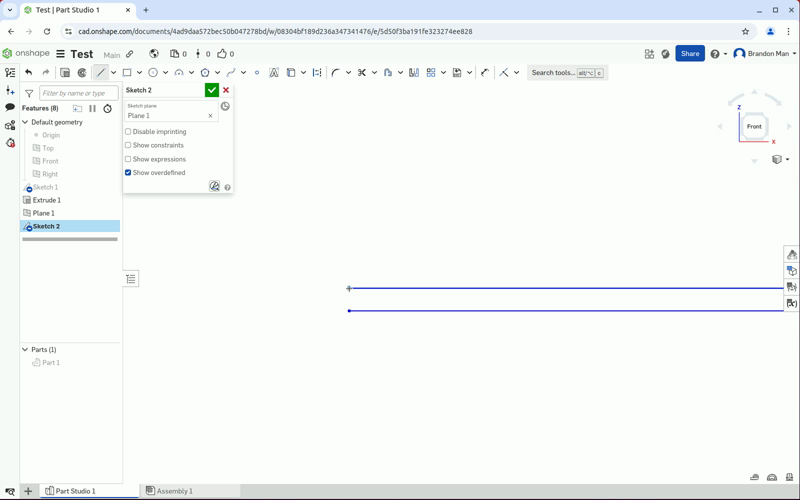
scroll(-6)
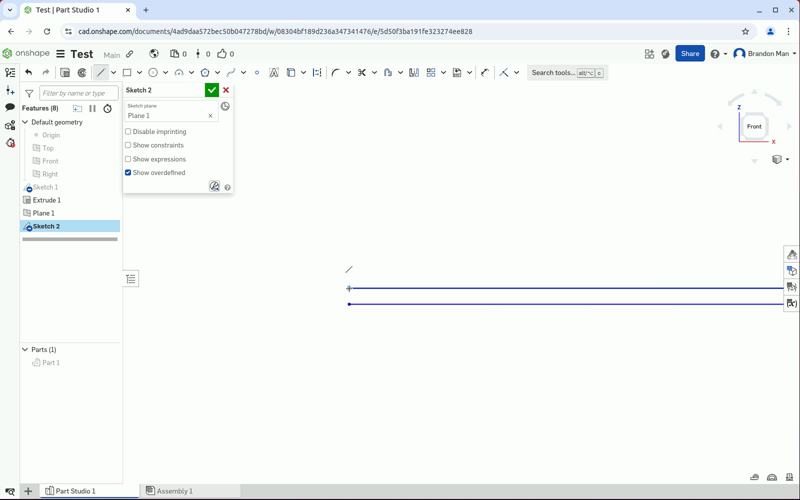
scroll(-6)
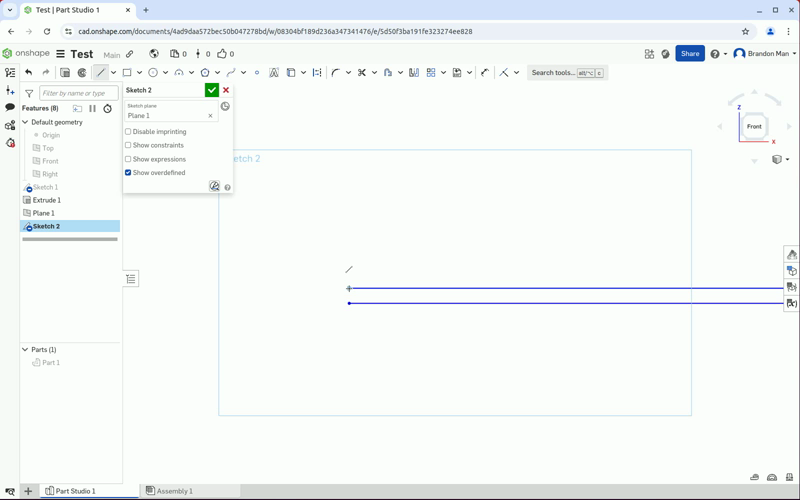
scroll(-6)
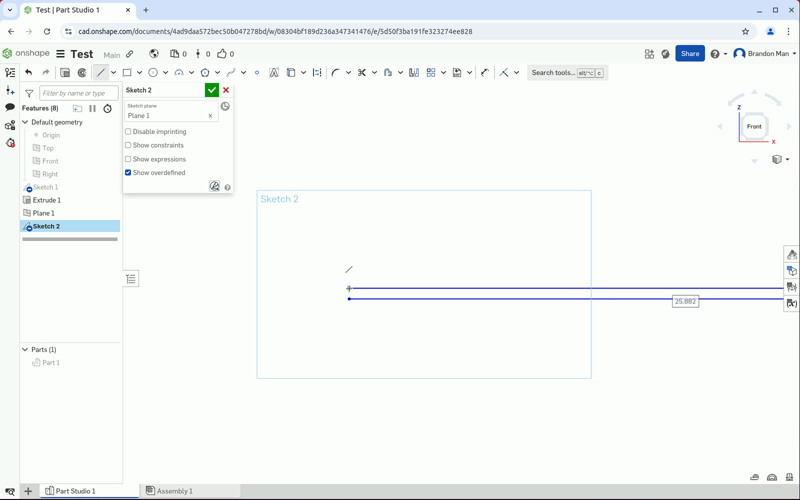
scroll(-6)
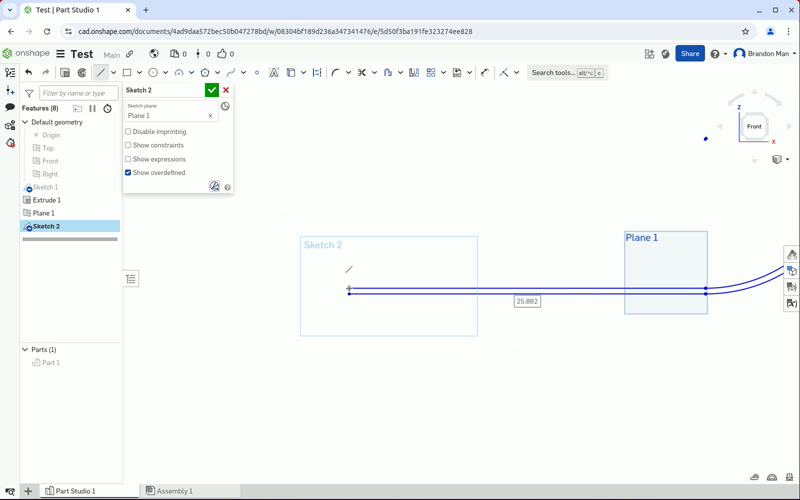
scroll(-6)
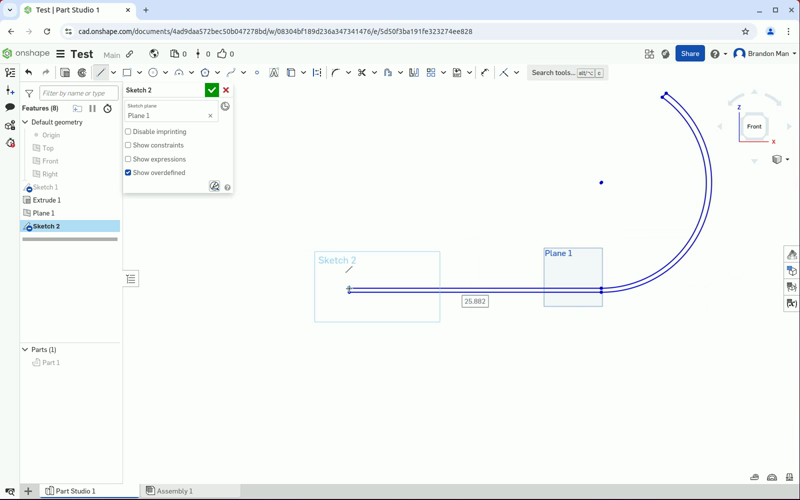
scroll(-6)
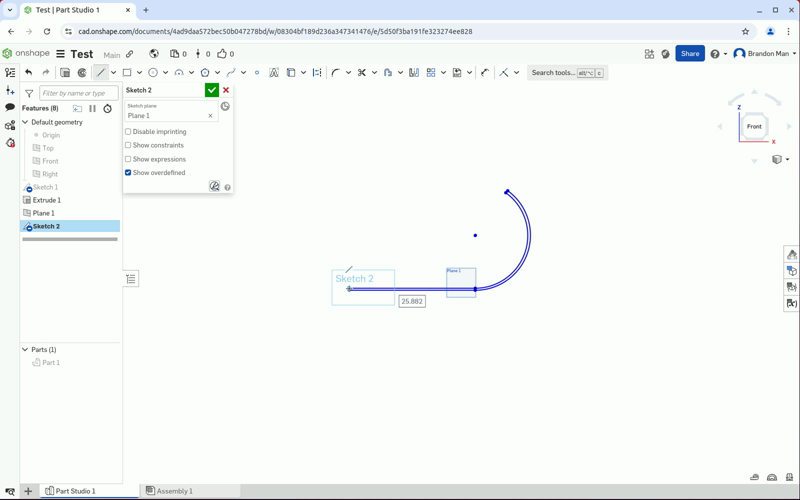
key_up(shift)
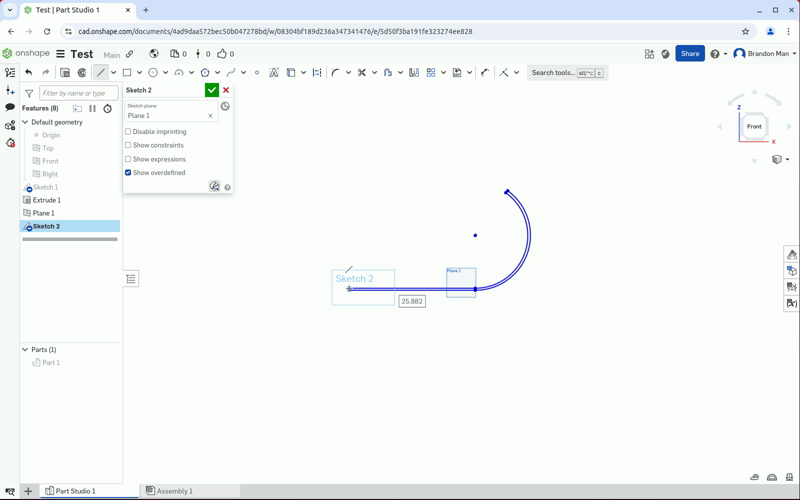
mouse_move(379, 288)
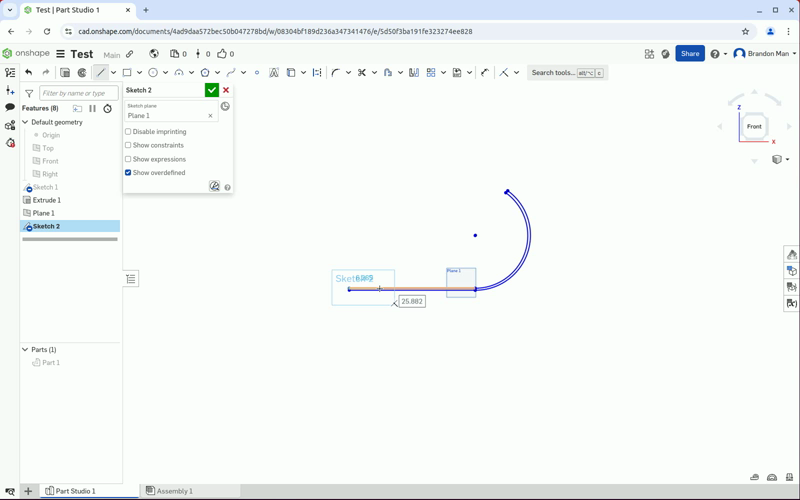
key_down(shift)
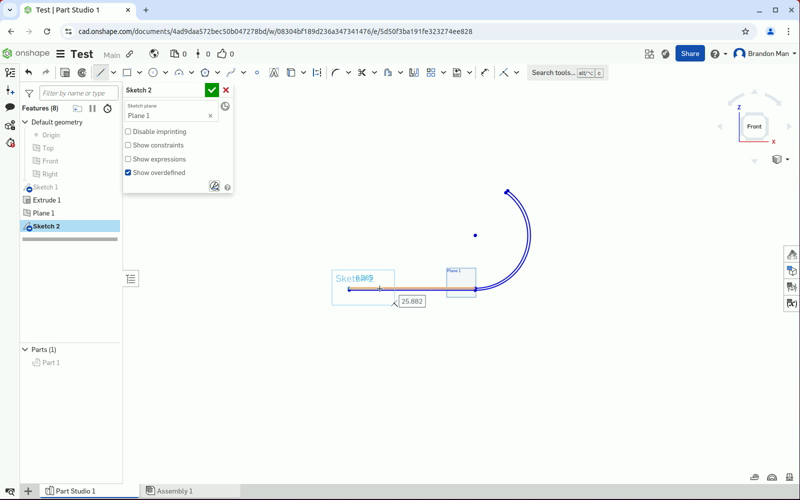
mouse_move(349, 290)
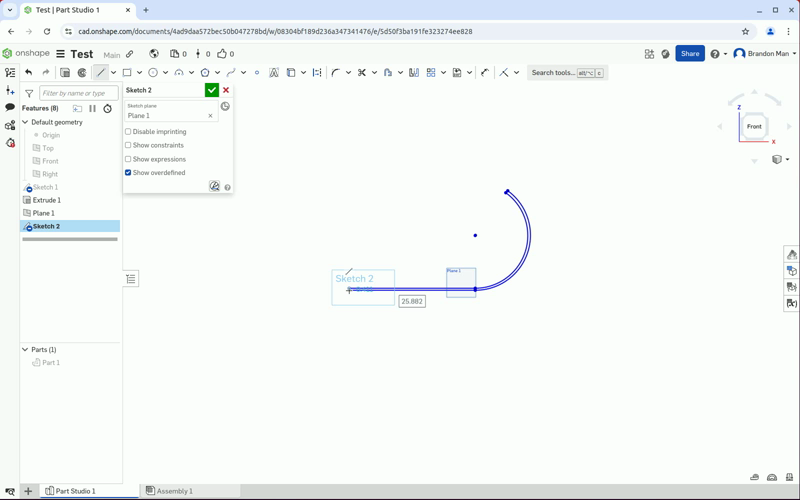
scroll(6)
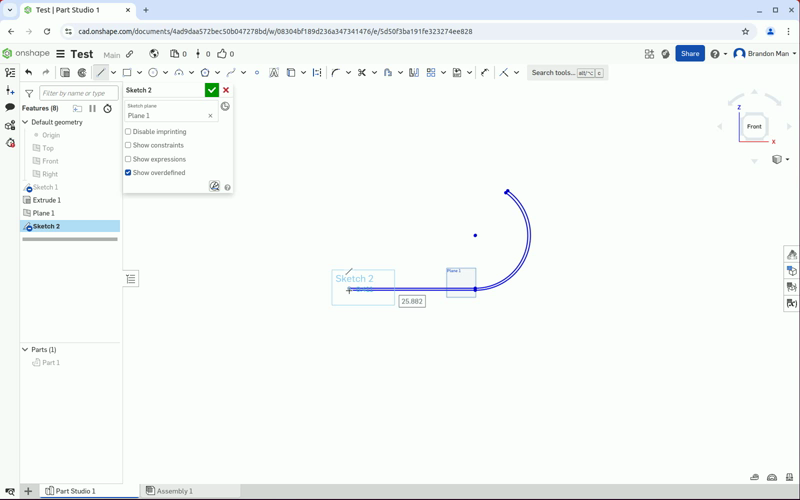
scroll(6)
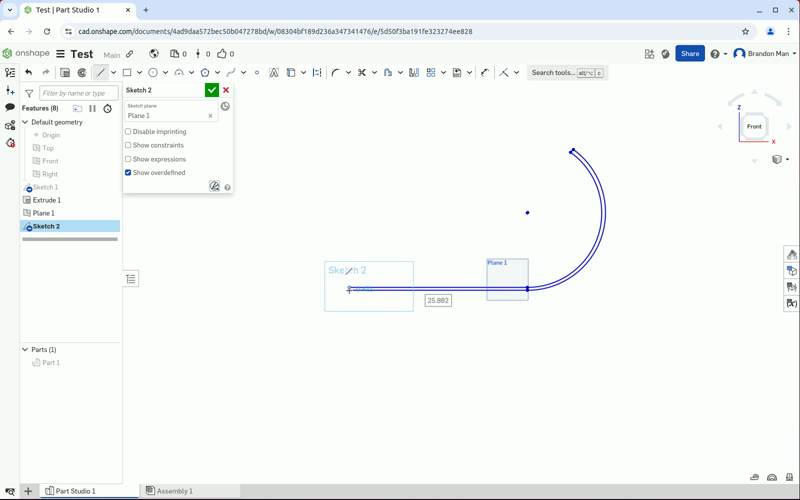
scroll(6)
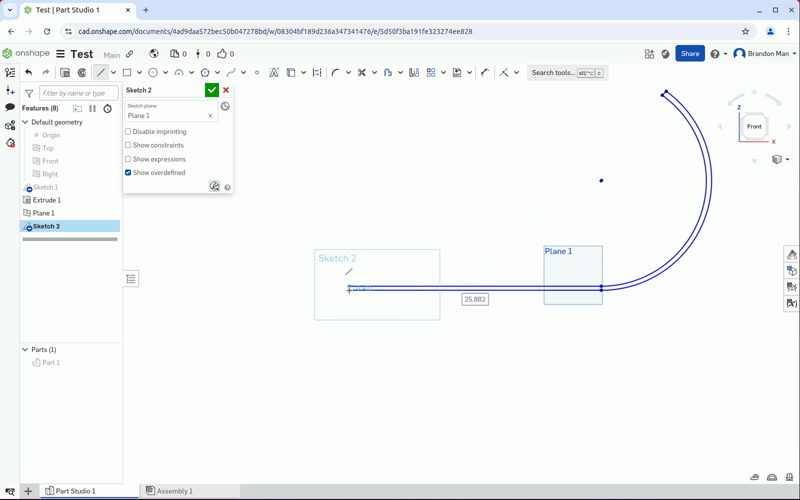
scroll(6)
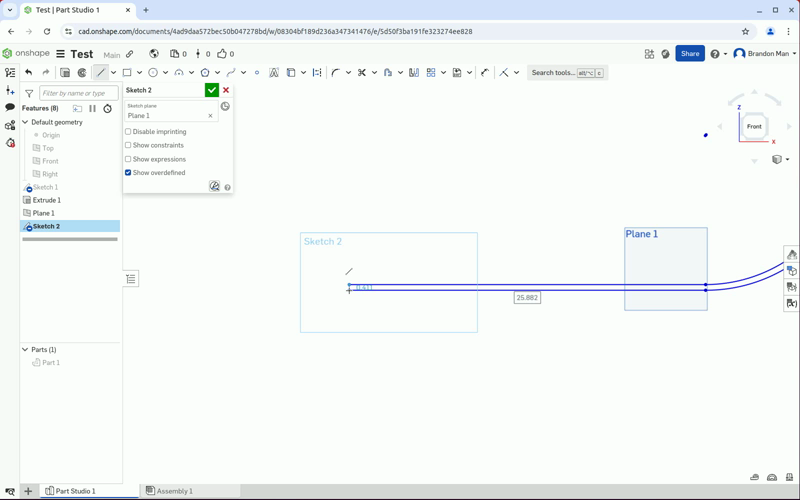
scroll(6)
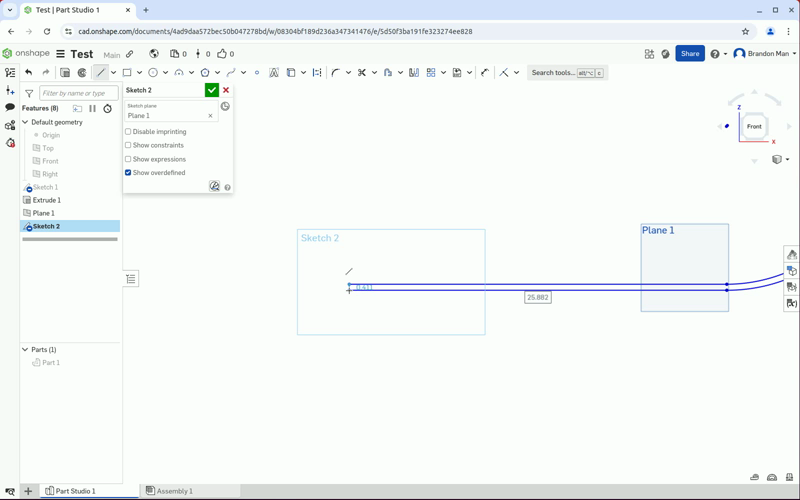
scroll(6)
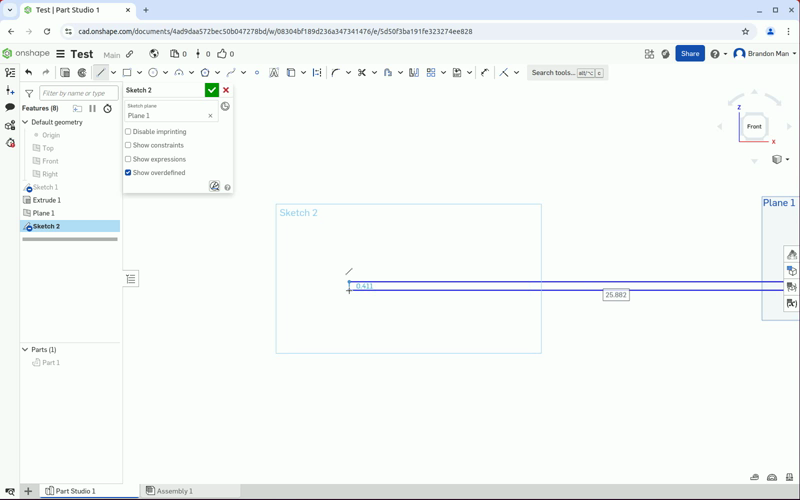
scroll(6)
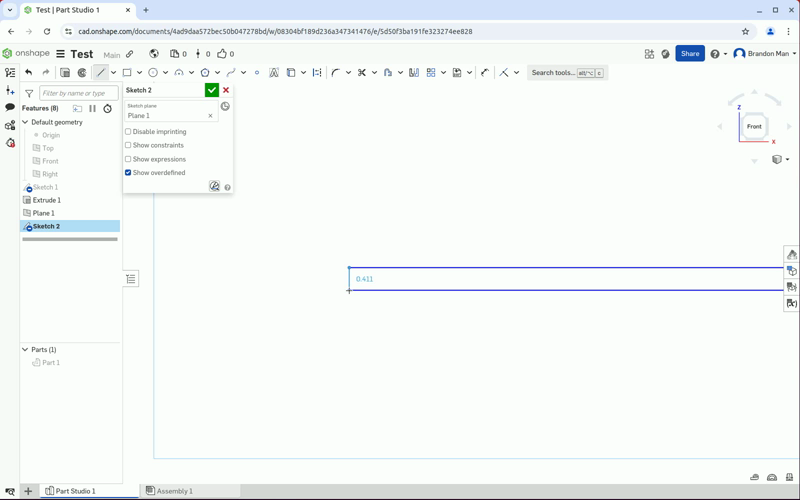
key_up(shift)
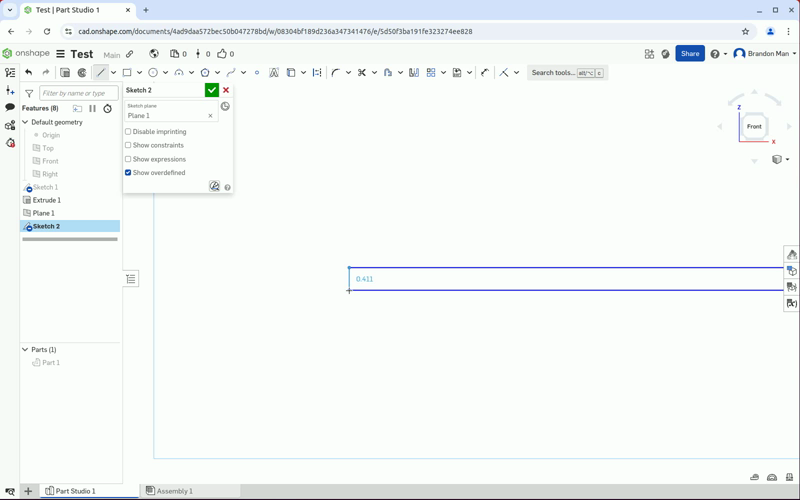
click(349, 290)
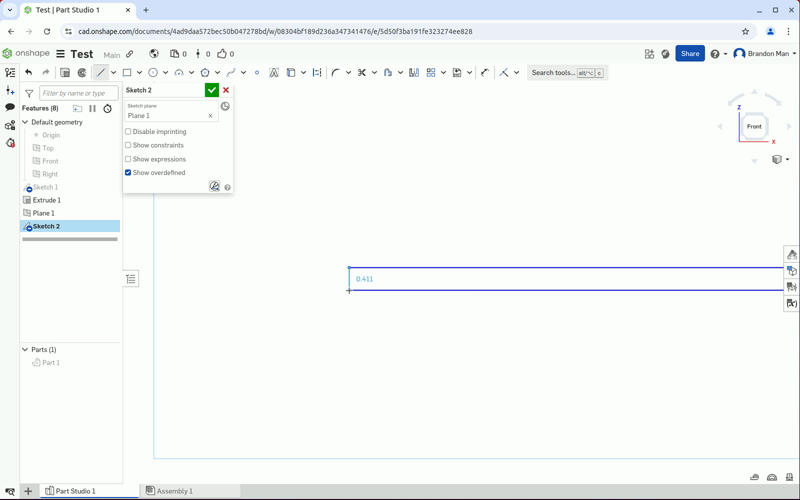
scroll(-6)
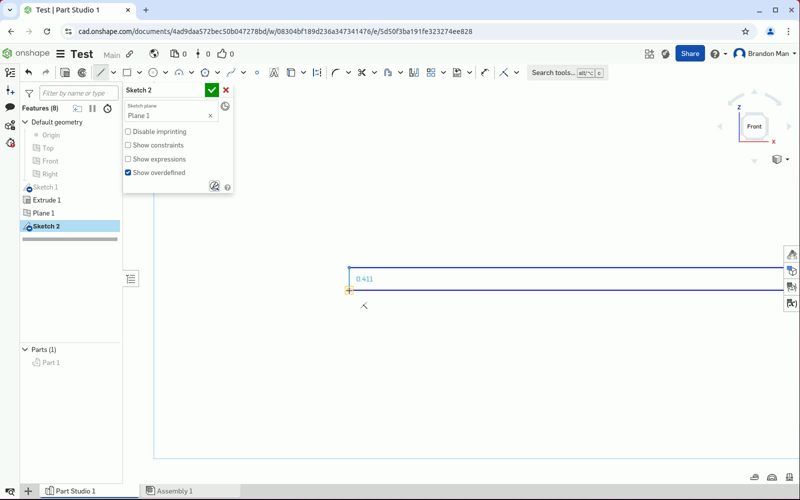
scroll(-6)
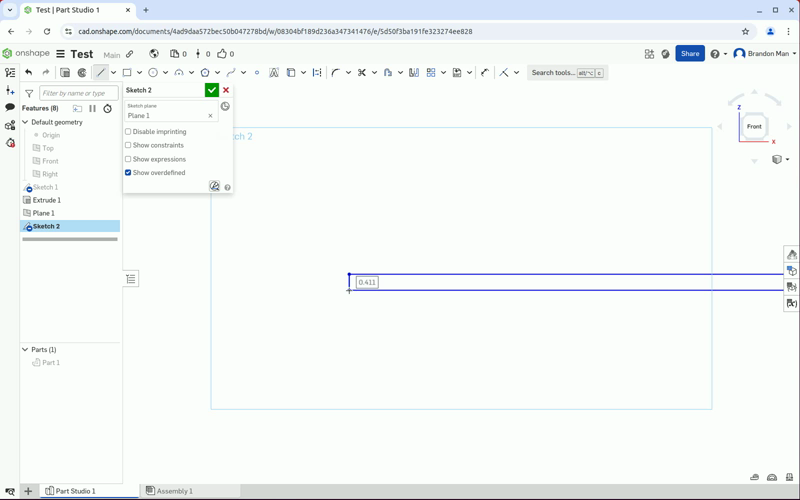
scroll(-6)
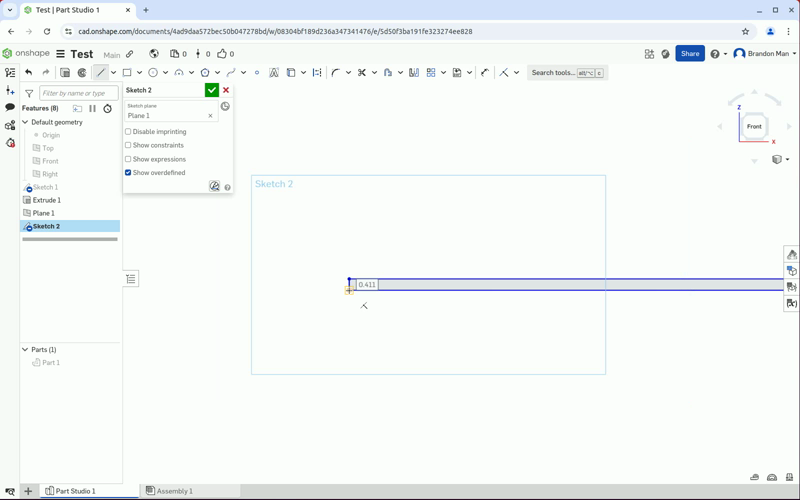
scroll(-6)
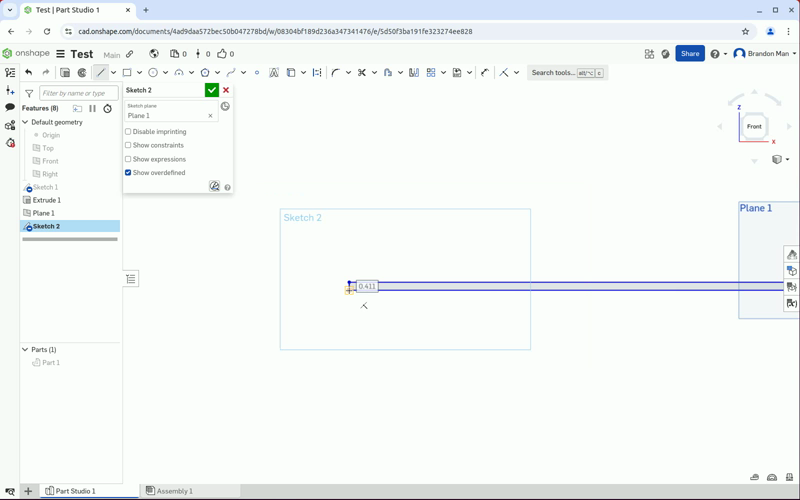
scroll(-6)
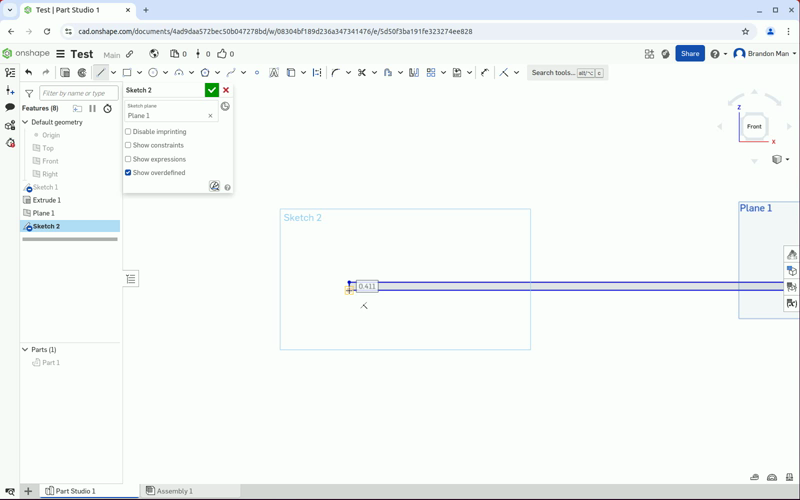
scroll(-6)
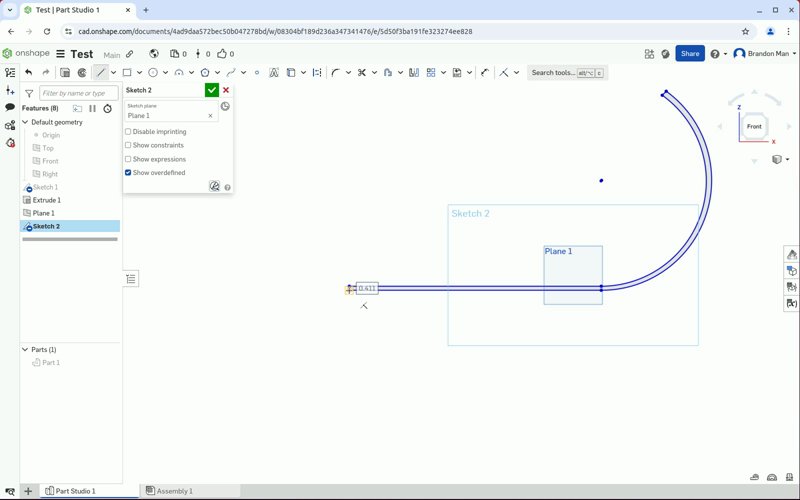
scroll(-6)
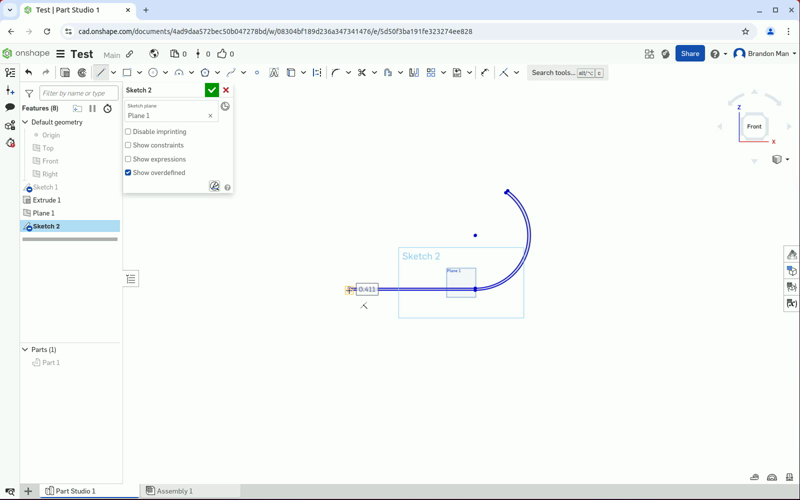
key(esc)
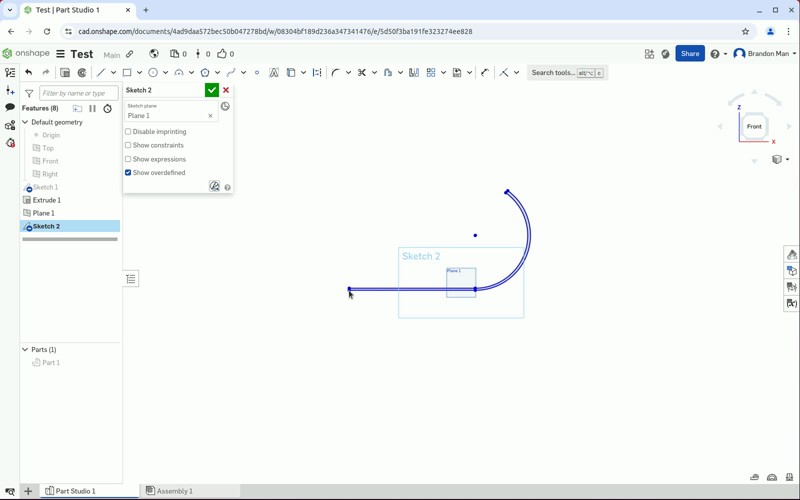
mouse_move(523, 258)
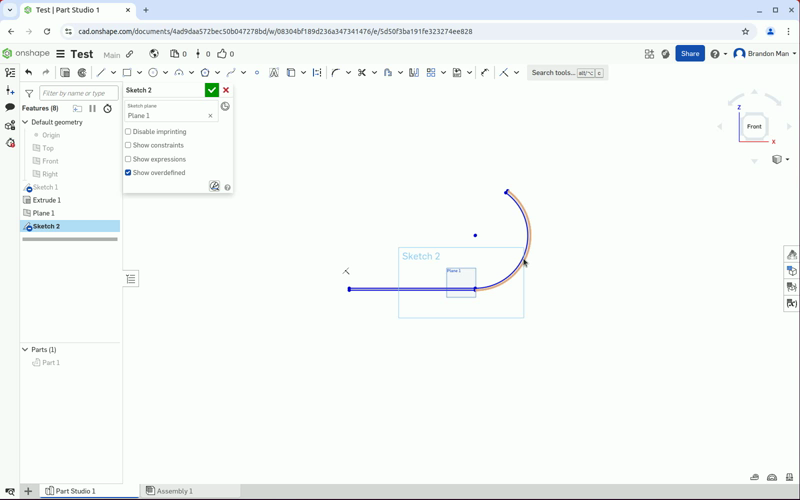
scroll(6)
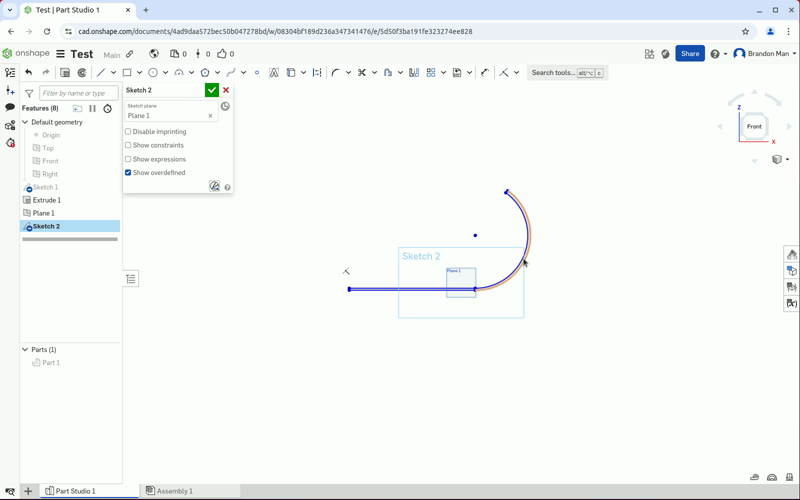
scroll(6)
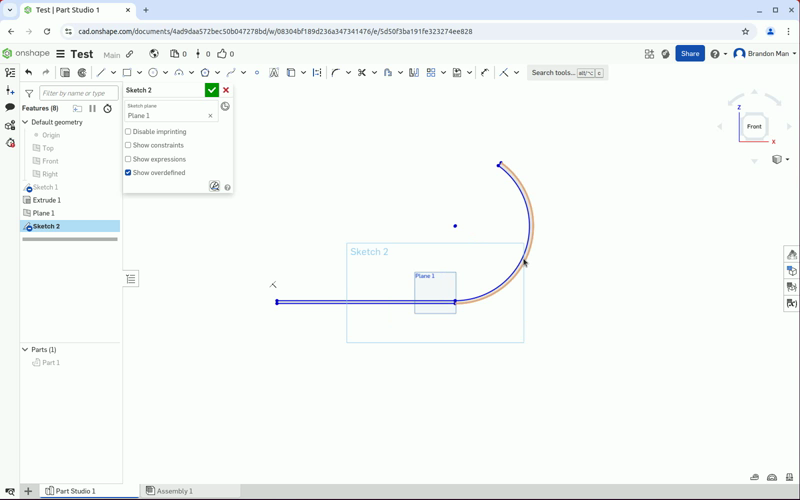
scroll(6)
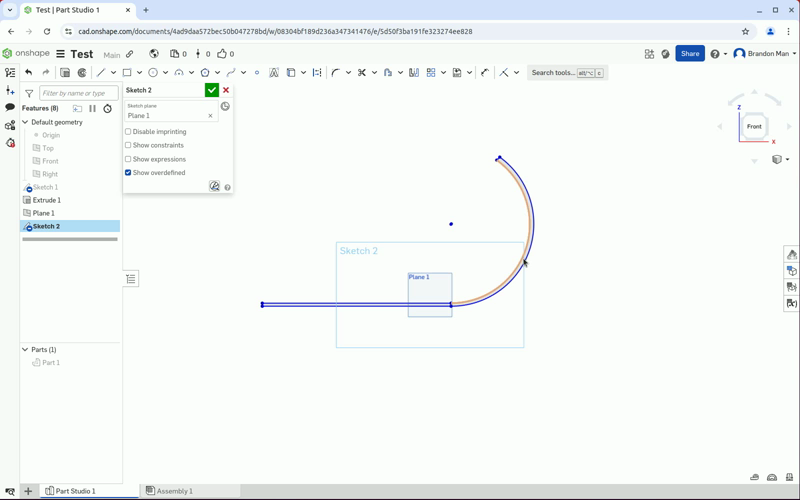
scroll(6)
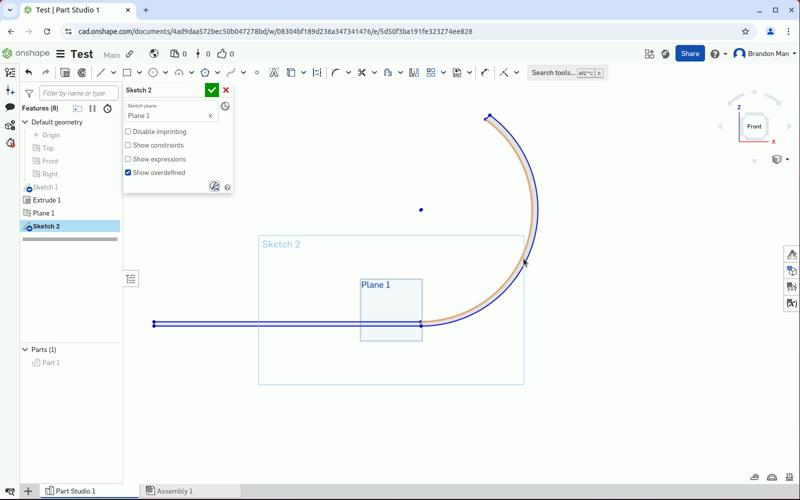
scroll(6)
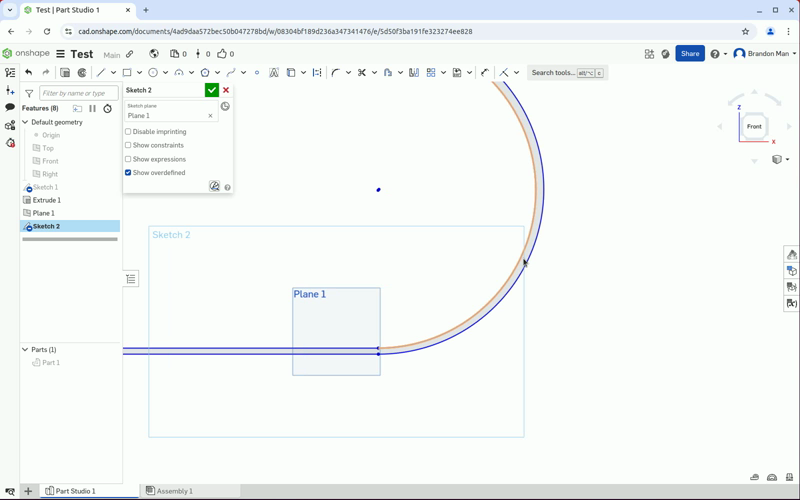
scroll(6)
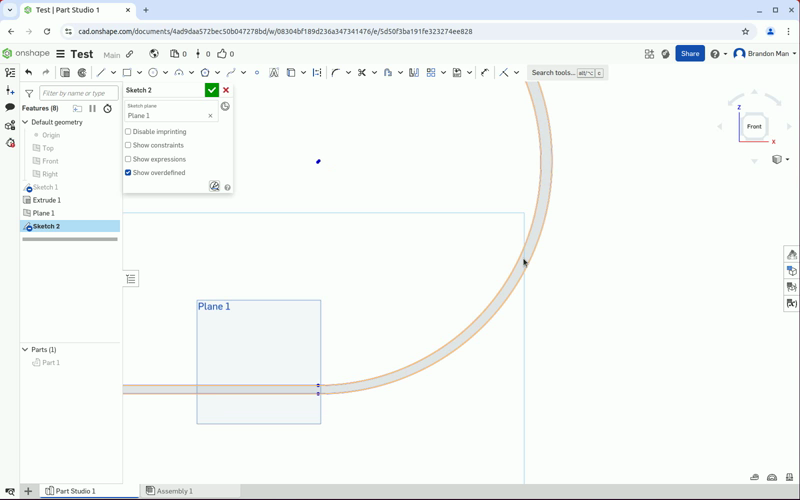
scroll(6)
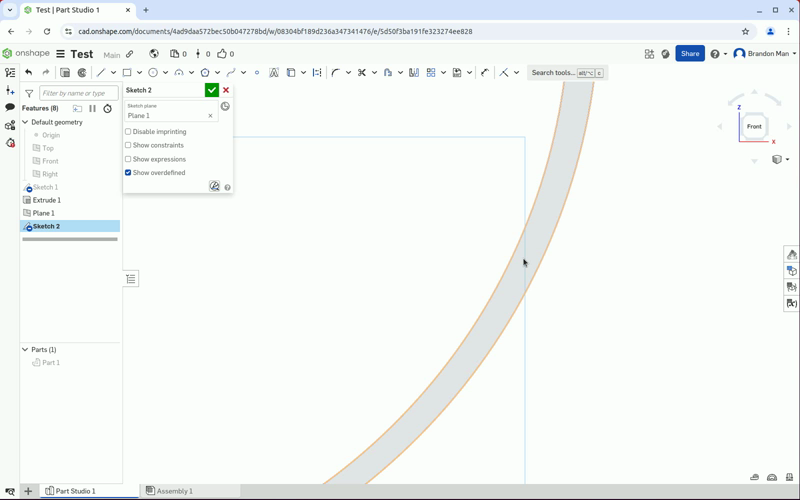
click(523, 258)
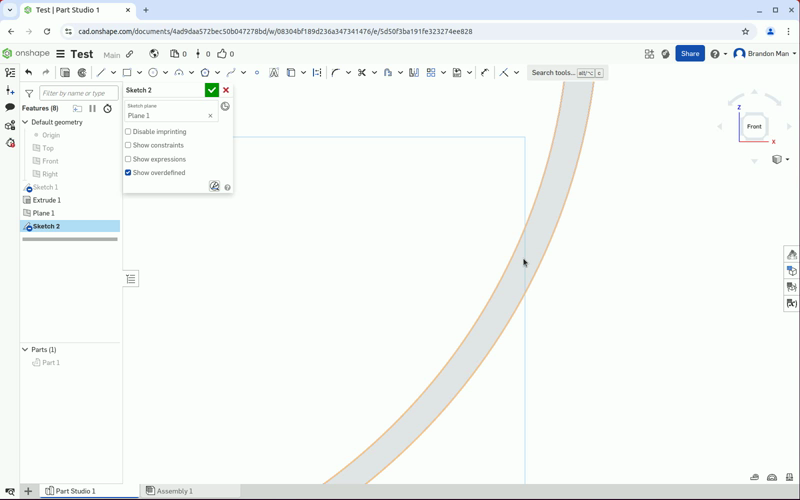
scroll(-6)
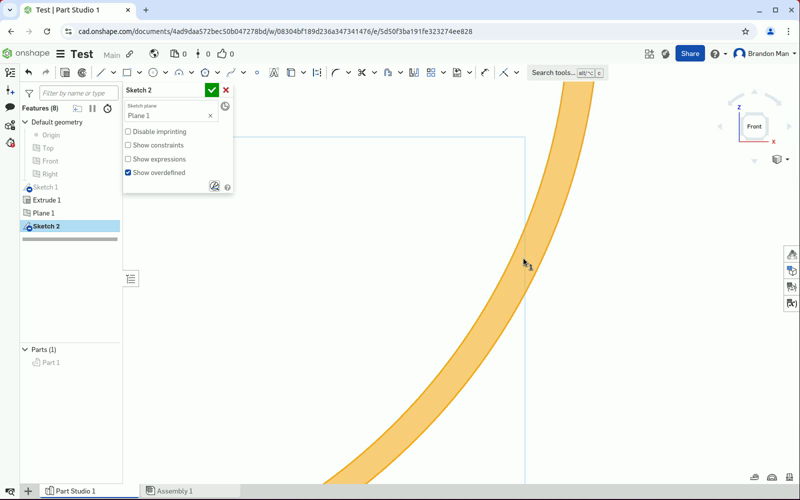
scroll(-6)
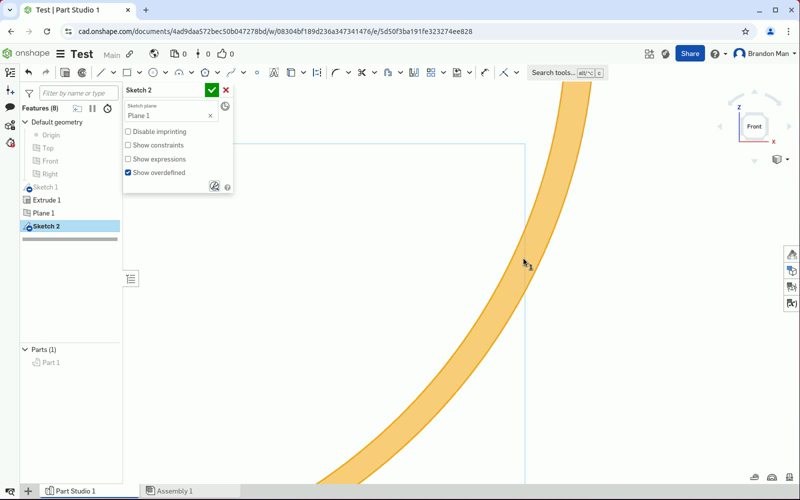
scroll(-6)
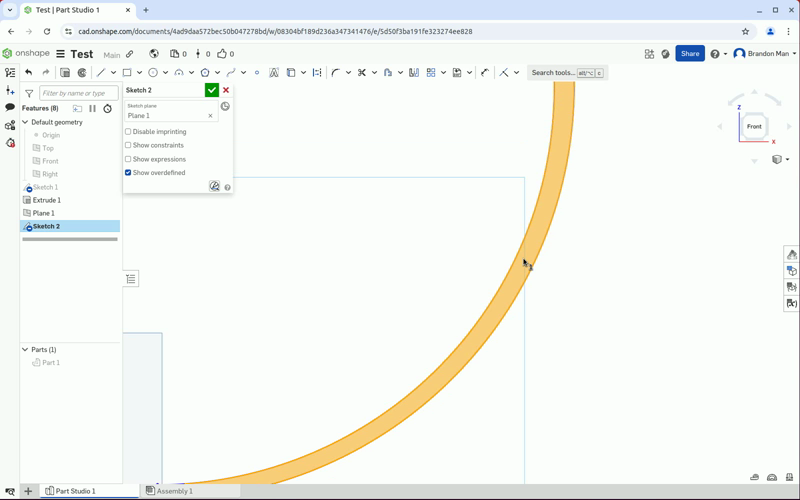
scroll(-6)
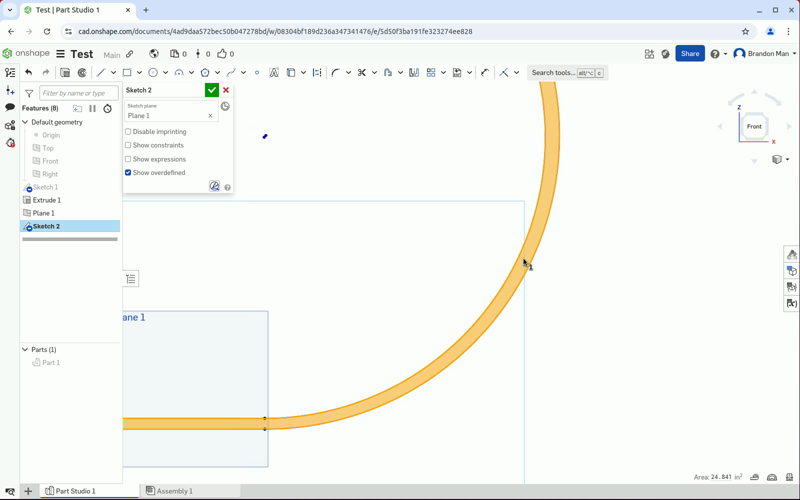
scroll(-6)
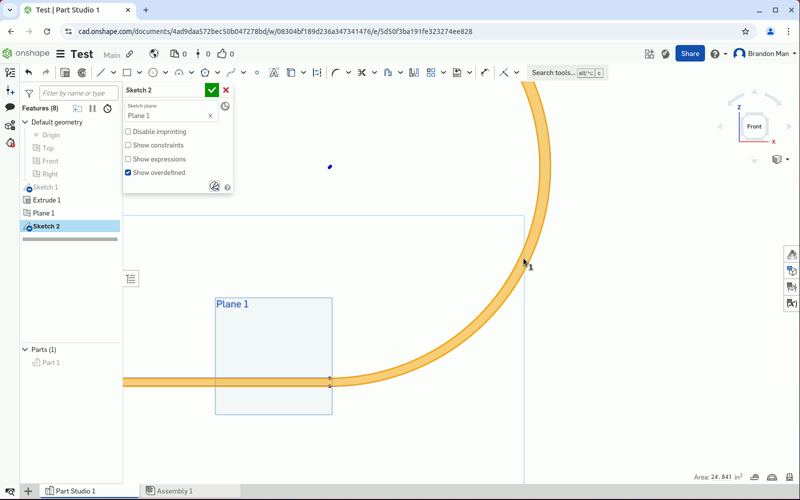
scroll(-6)
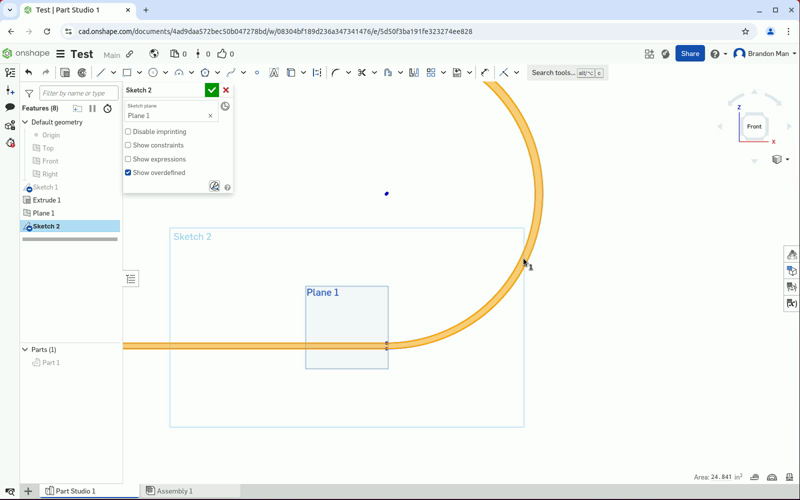
scroll(-6)
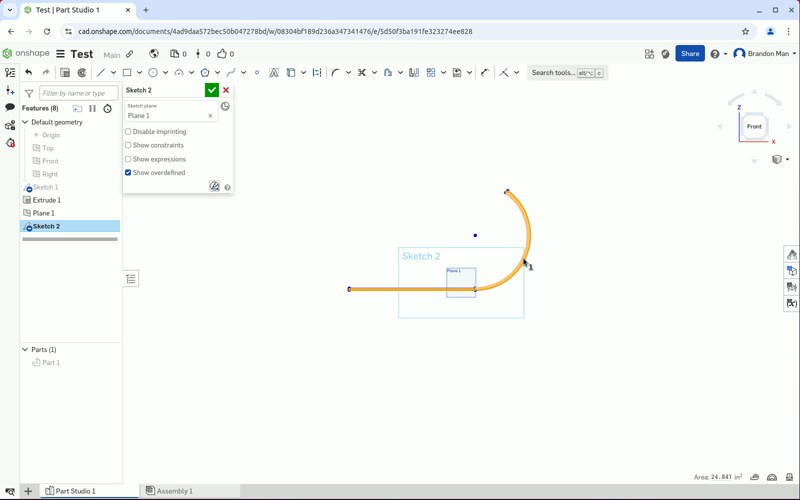
mouse_move(73, 352)
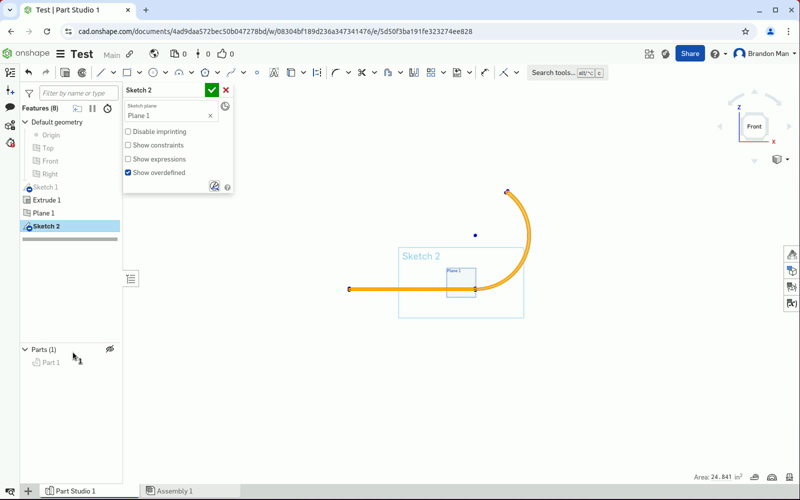
key(shift+y)
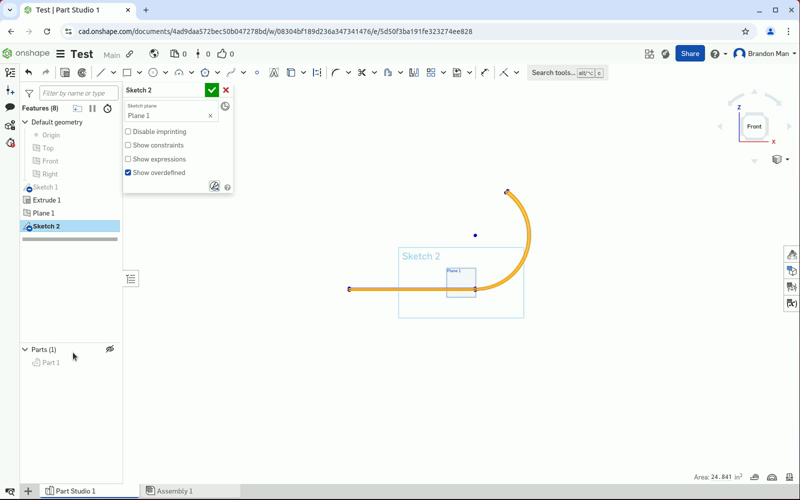
key(shift+e)
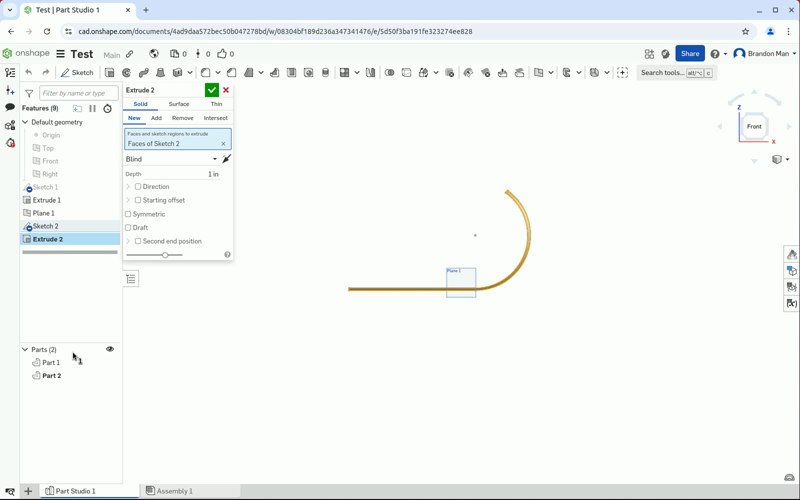
mouse_move(143, 106)
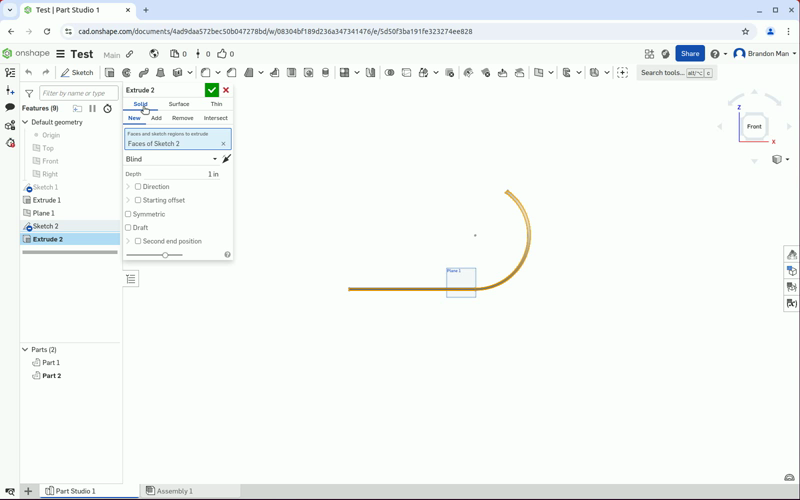
click(143, 106)
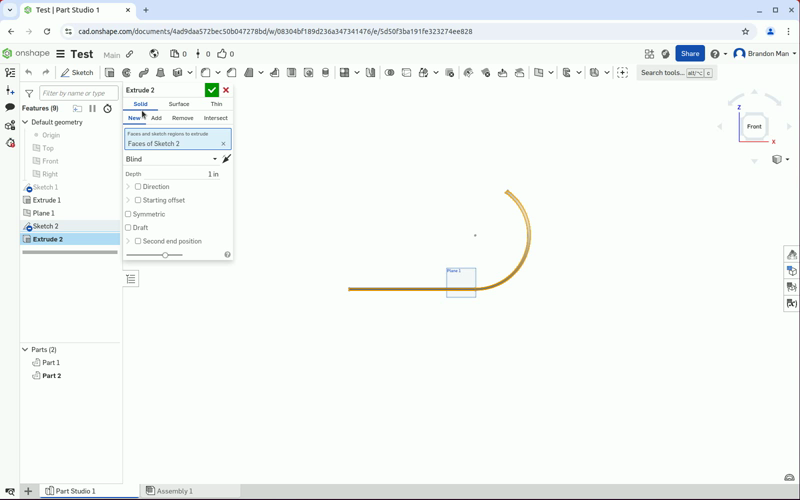
mouse_move(137, 120)
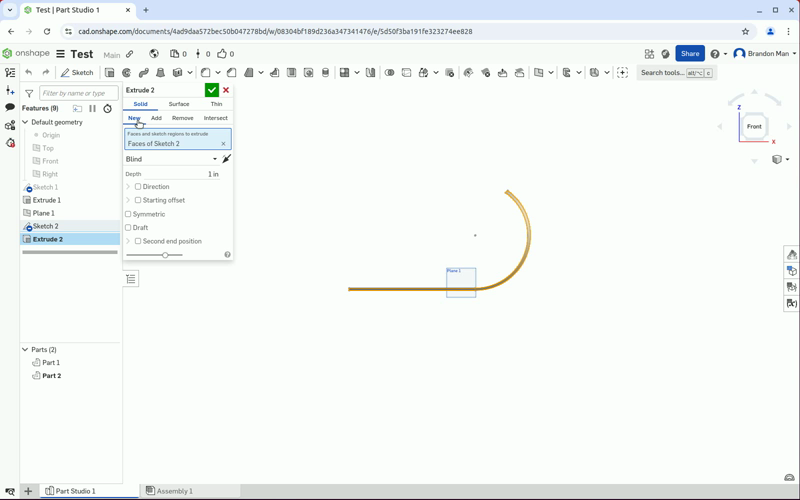
click(137, 120)
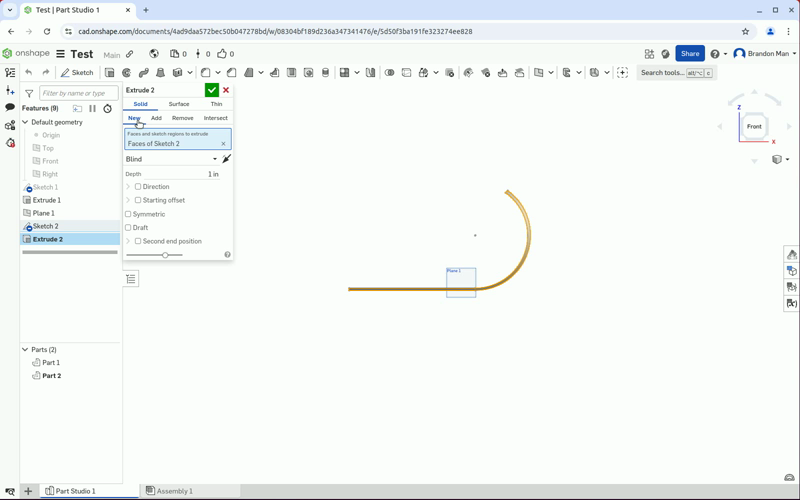
key(tab, 4)
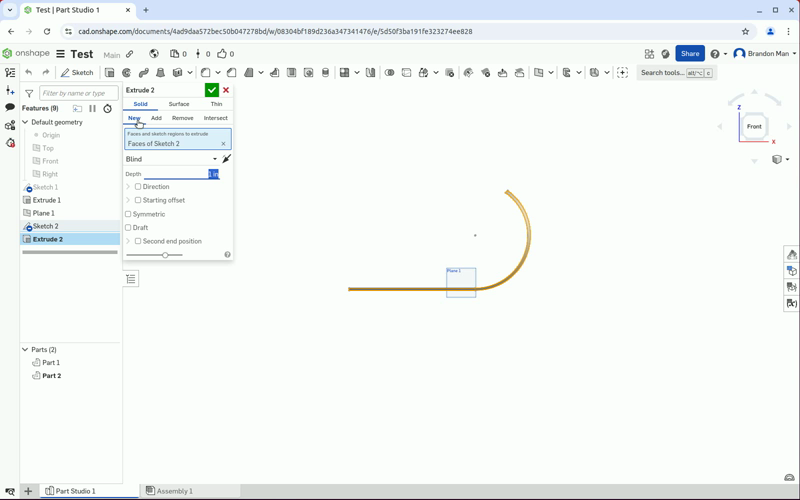
text(0.241)
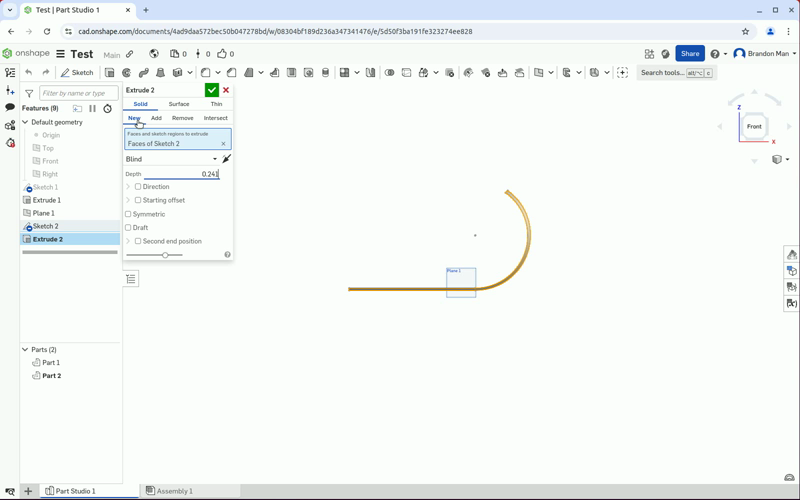
key(enter)
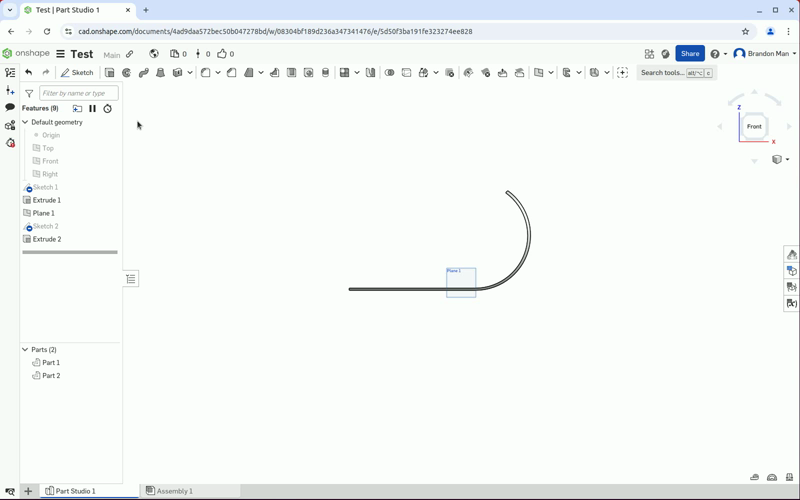
key(shift+h)
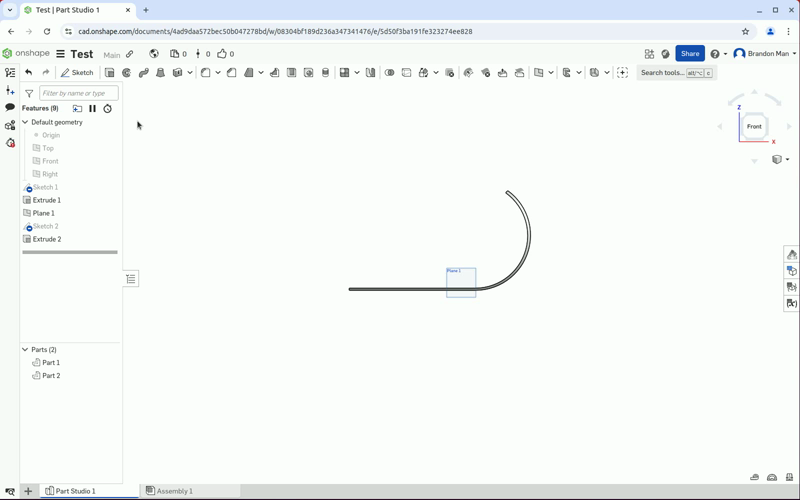
key(shift+h)
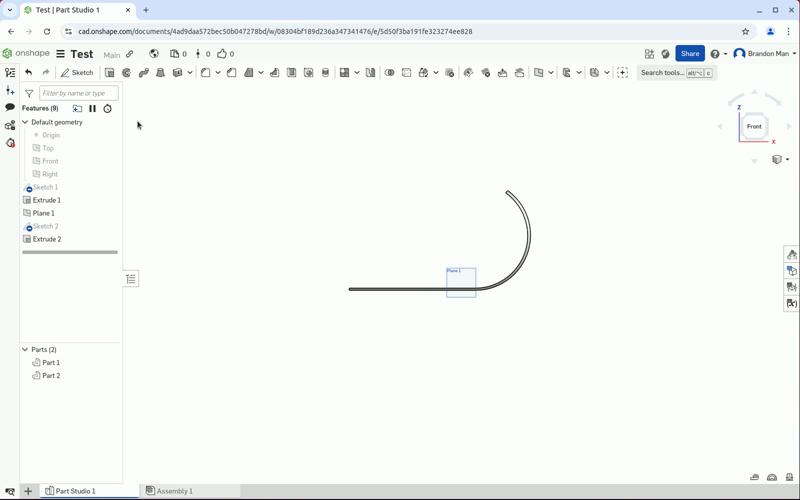
mouse_move(73, 189)
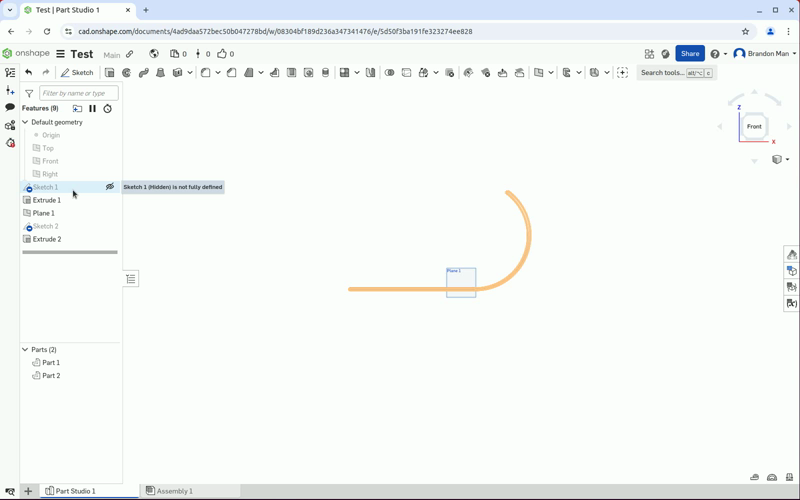
click(73, 189)
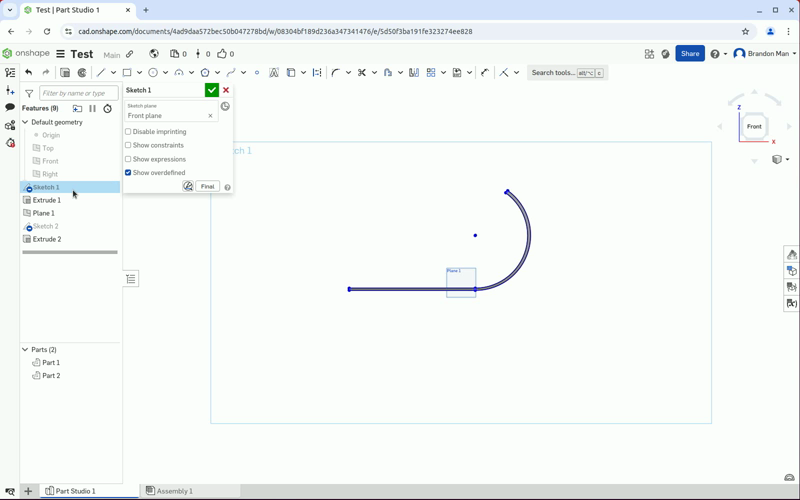
mouse_move(229, 92)
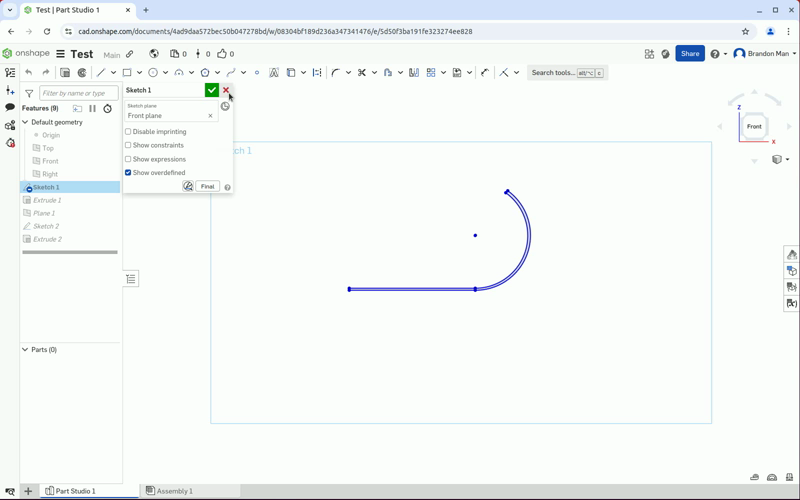
click(229, 92)
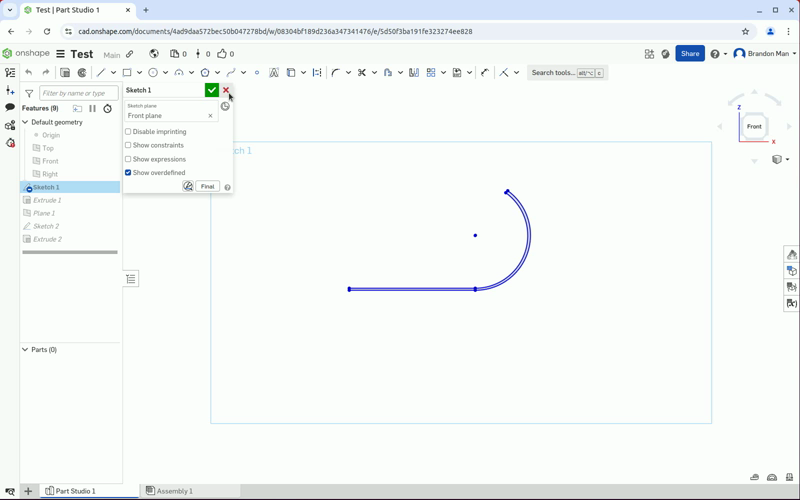
key(shift+s)
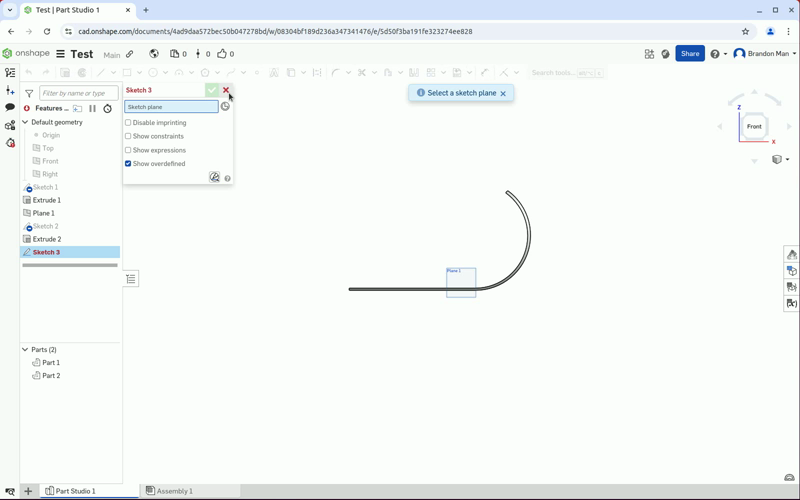
mouse_move(73, 215)
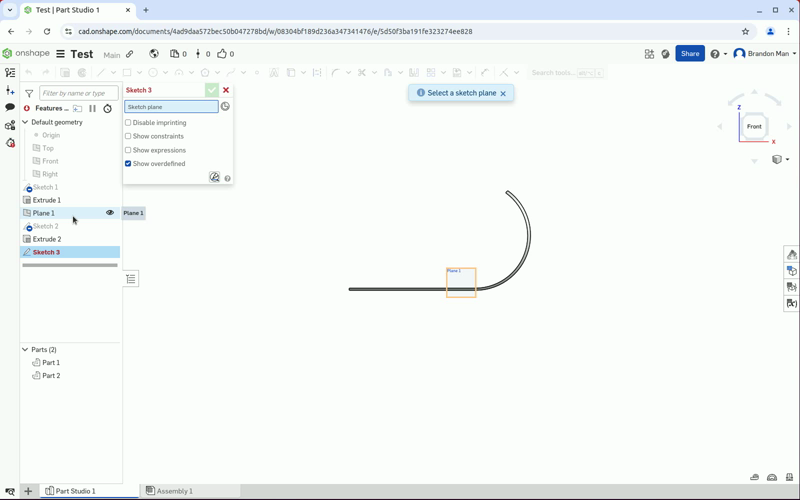
click(73, 215)
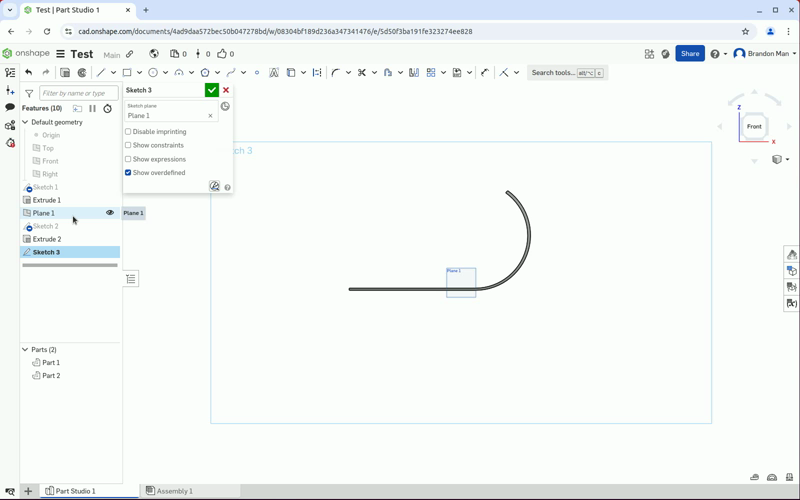
mouse_move(73, 352)
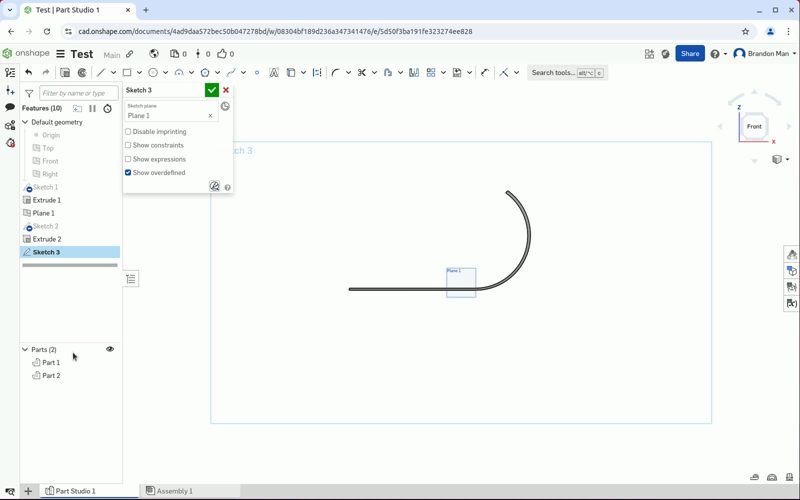
key(y)
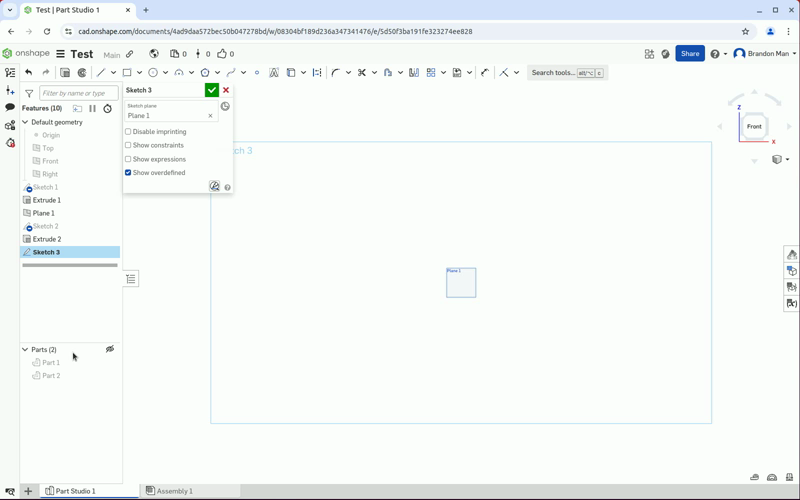
key(l)
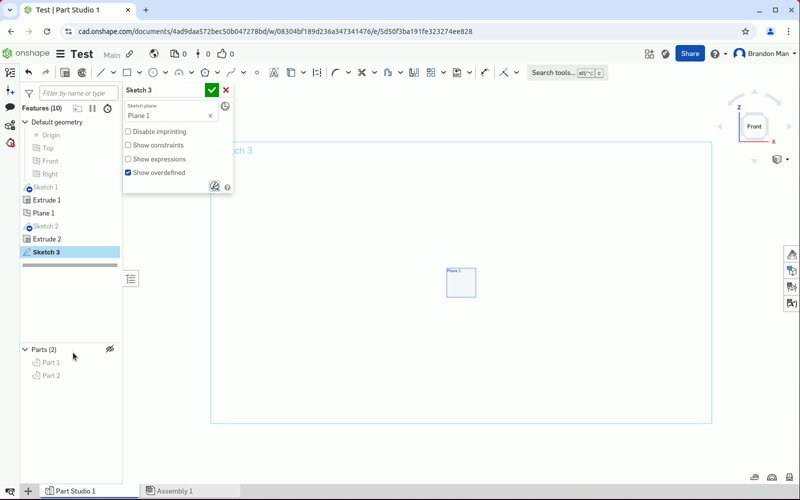
key_down(shift)
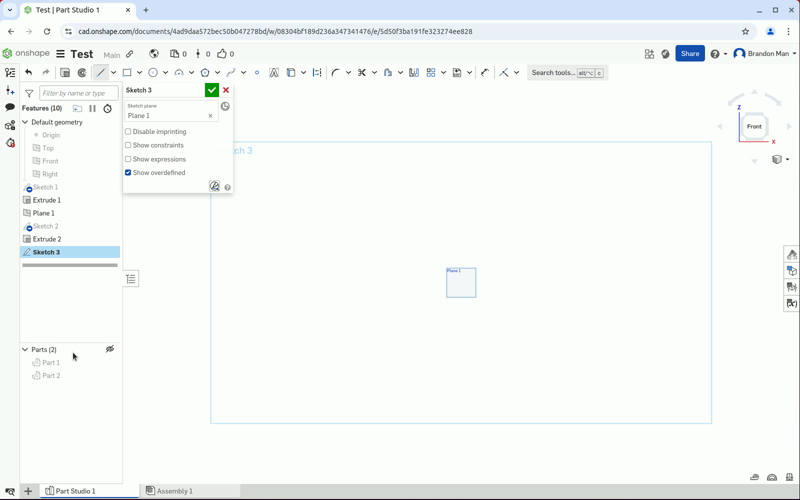
mouse_move(349, 287)
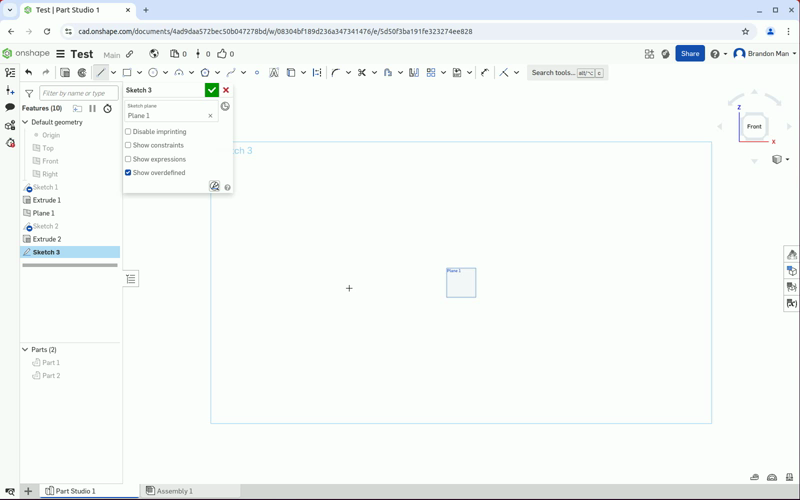
click(349, 287)
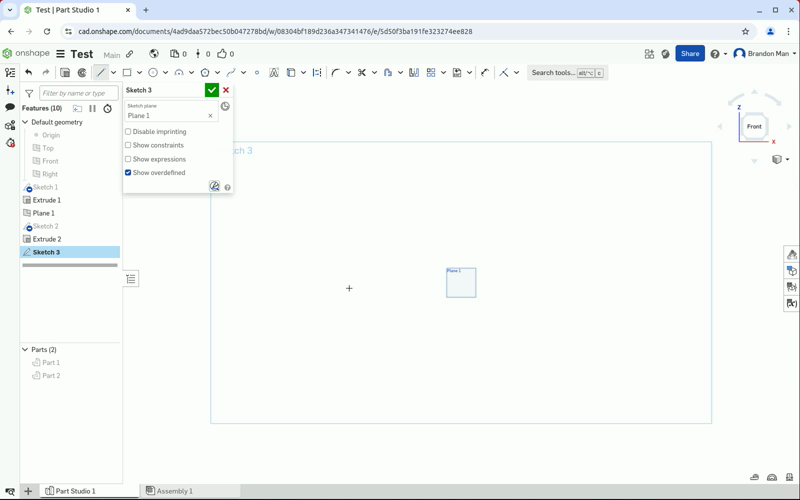
key_up(shift)
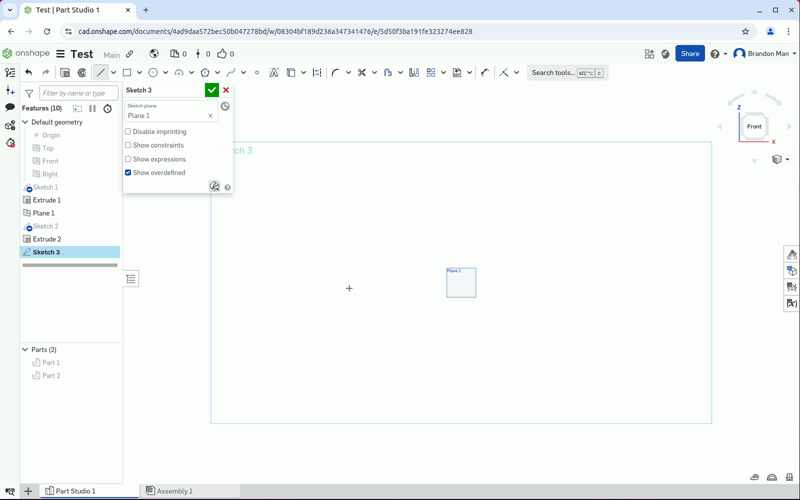
key_down(shift)
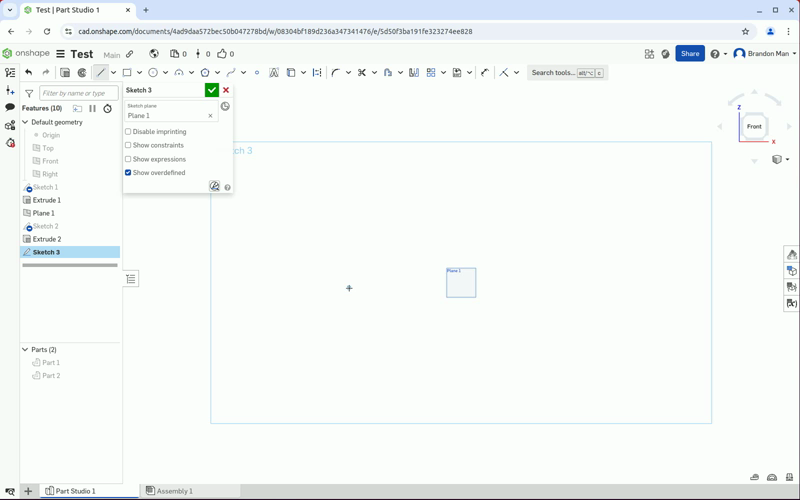
mouse_move(476, 287)
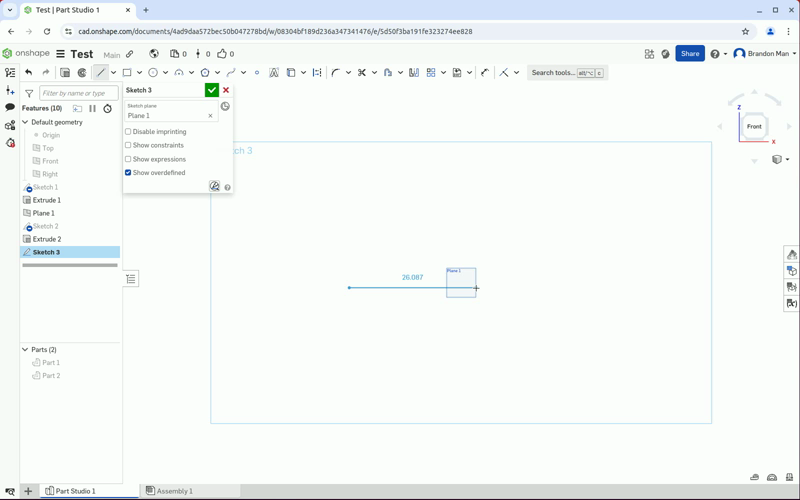
click(476, 287)
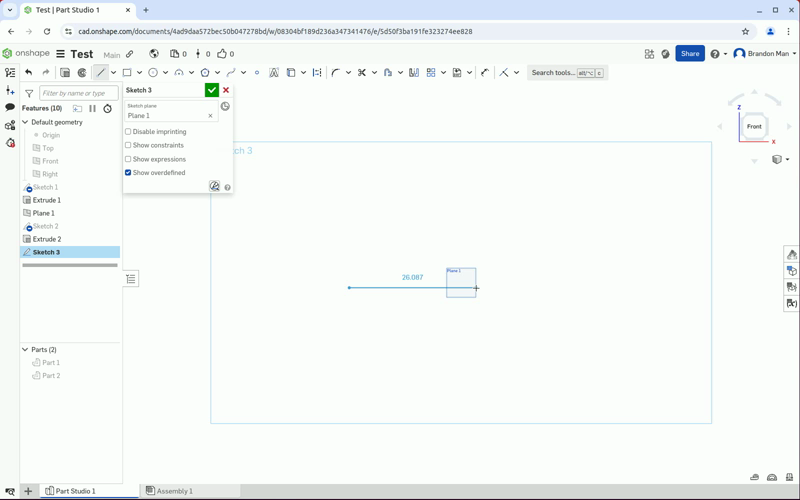
key_up(shift)
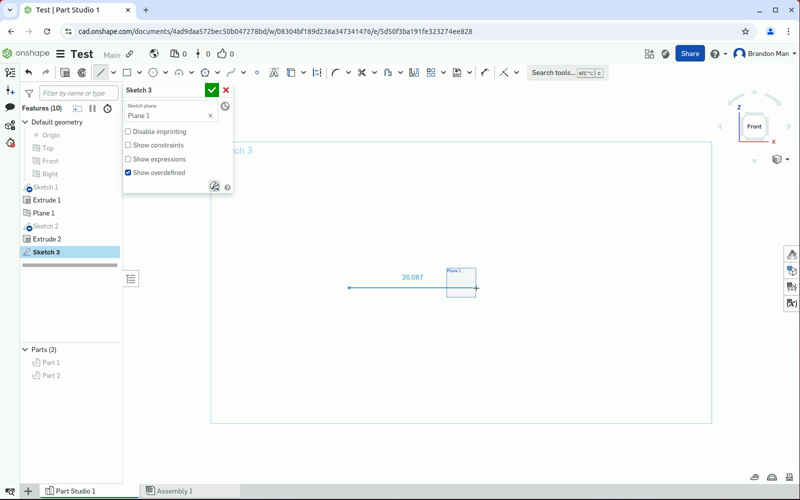
key(esc)
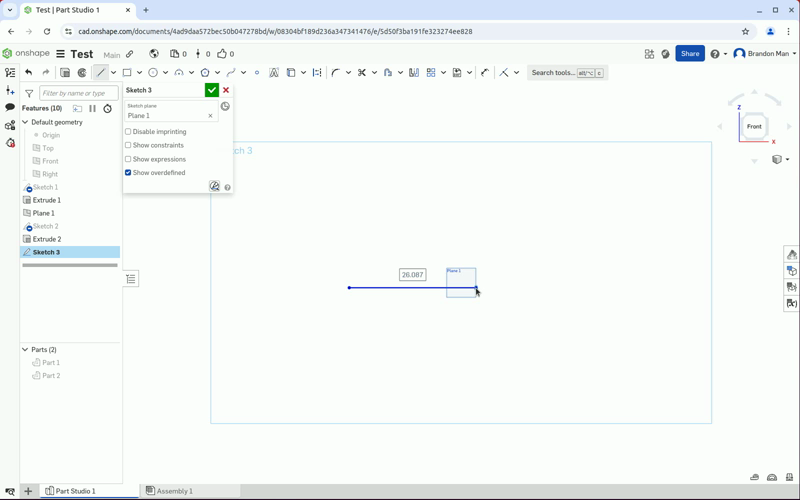
key(a)
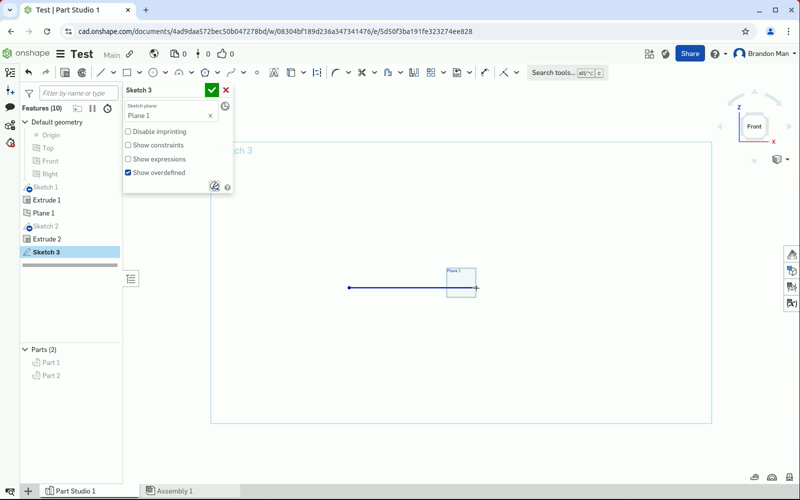
mouse_move(476, 287)
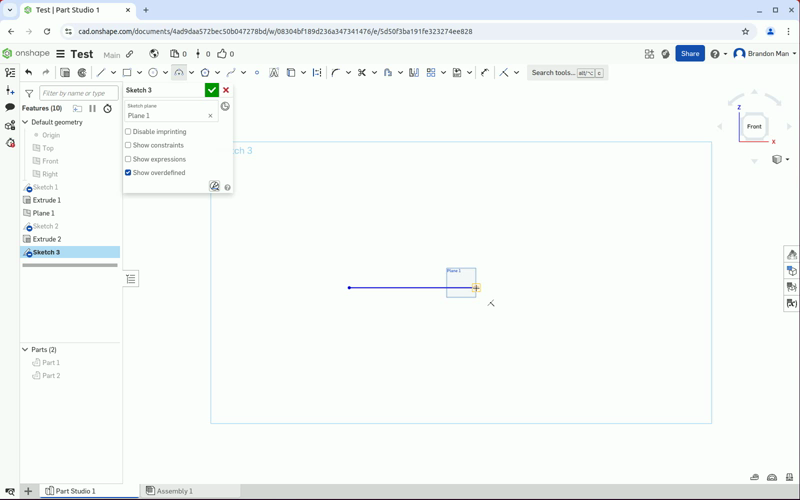
click(476, 287)
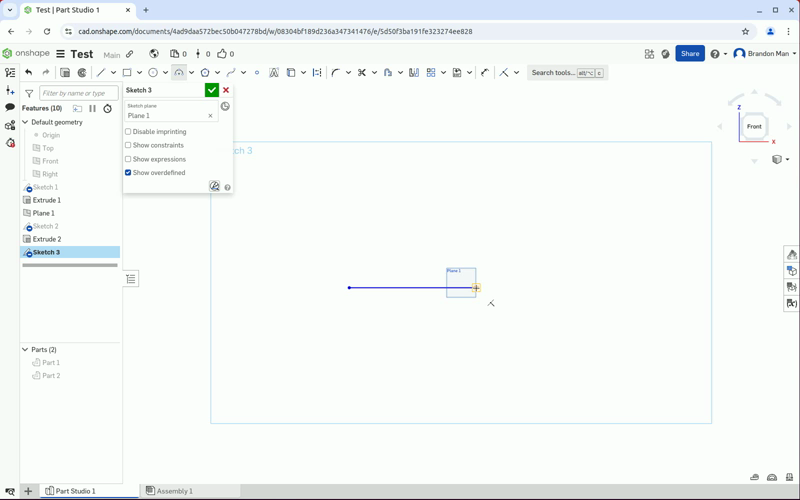
key_down(shift)
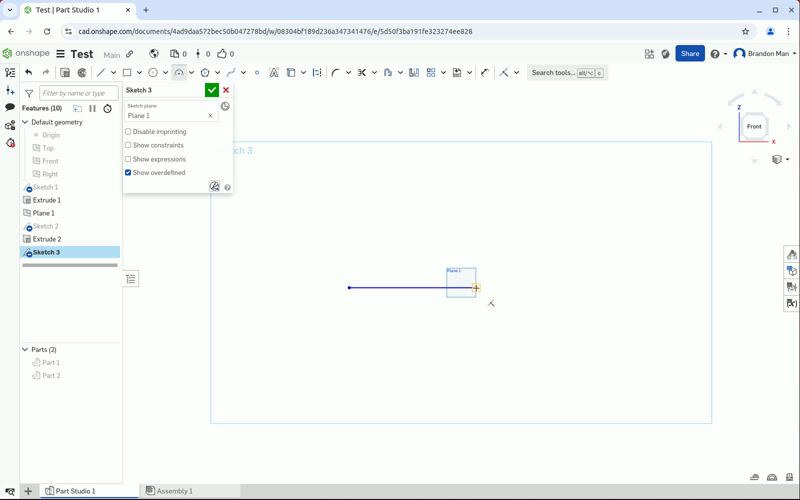
mouse_move(506, 191)
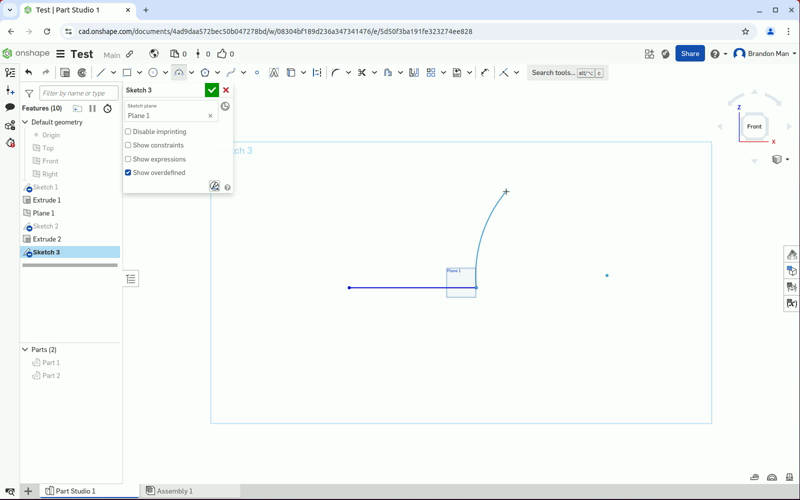
click(506, 191)
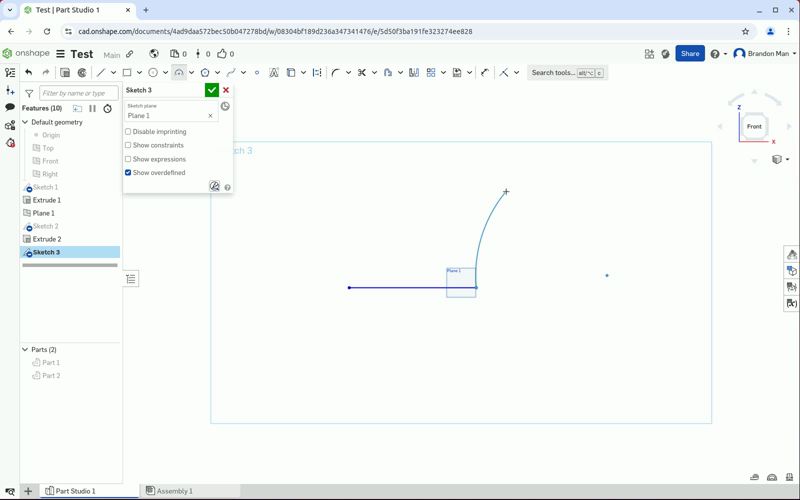
mouse_move(526, 250)
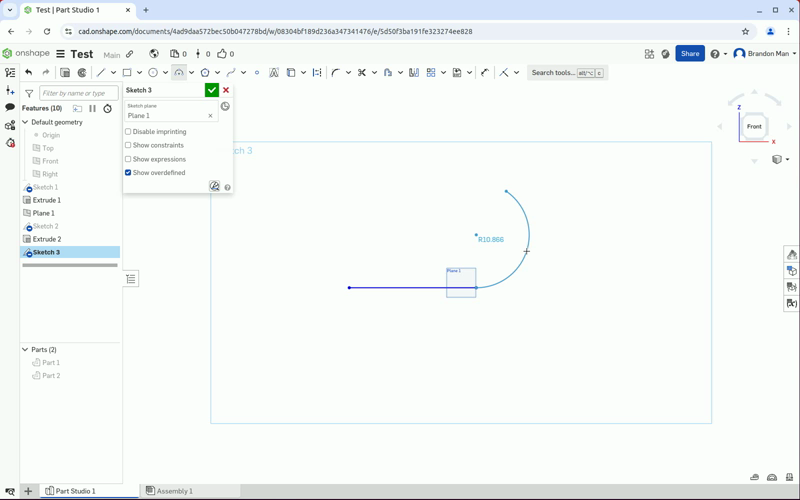
click(526, 250)
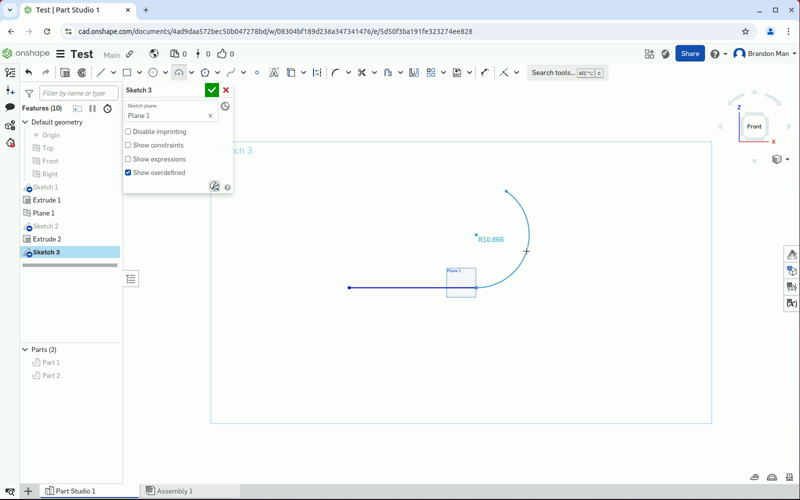
key_up(shift)
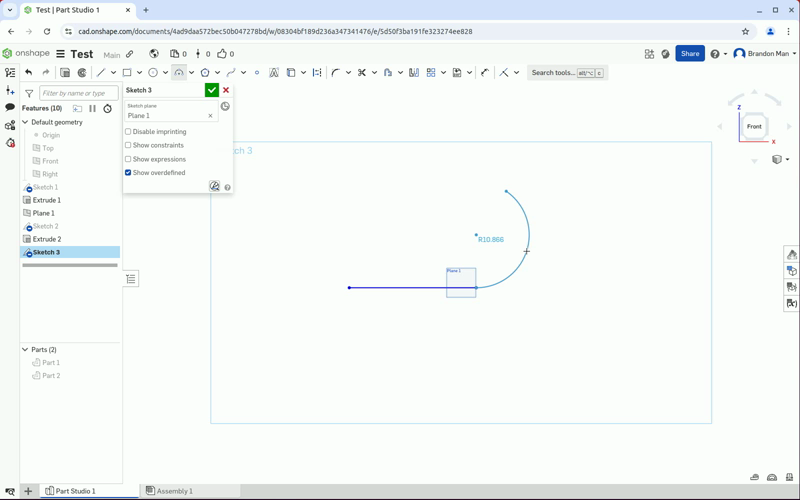
key(esc)
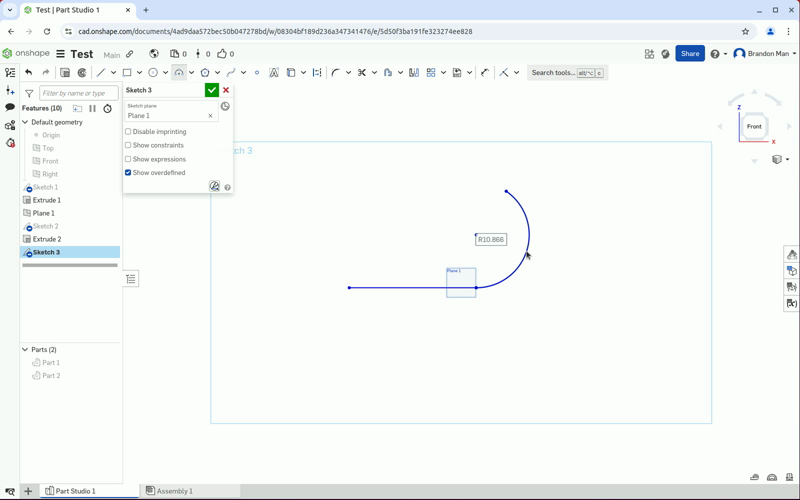
key(l)
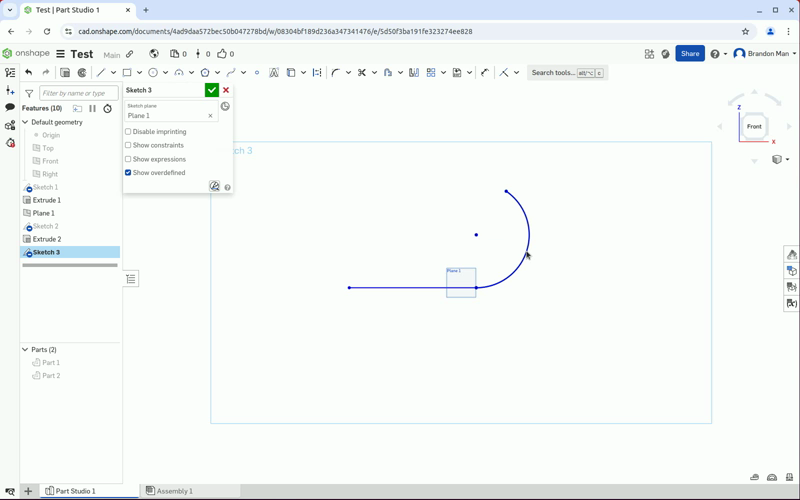
mouse_move(506, 191)
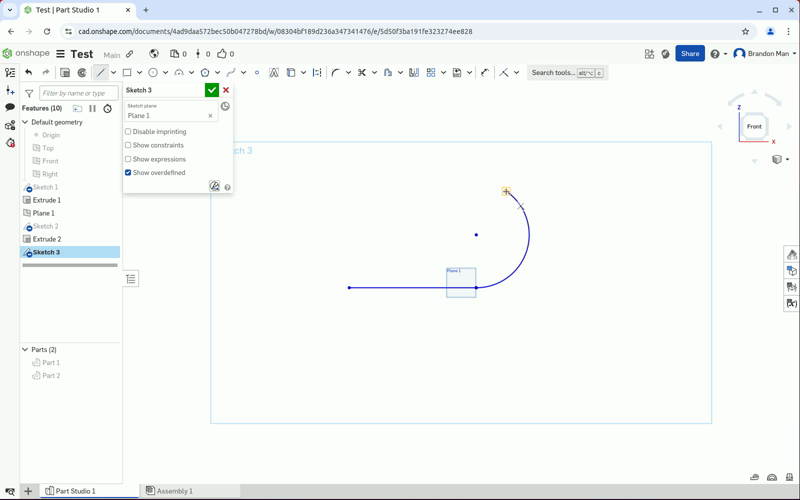
click(506, 191)
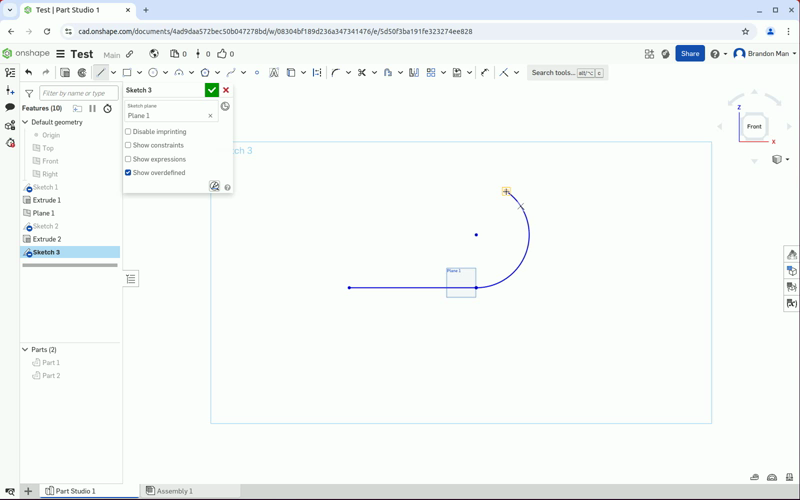
key_down(shift)
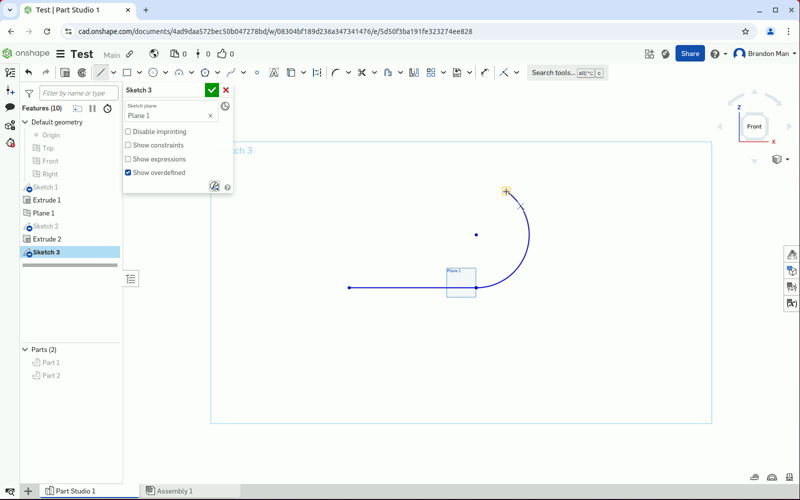
mouse_move(536, 191)
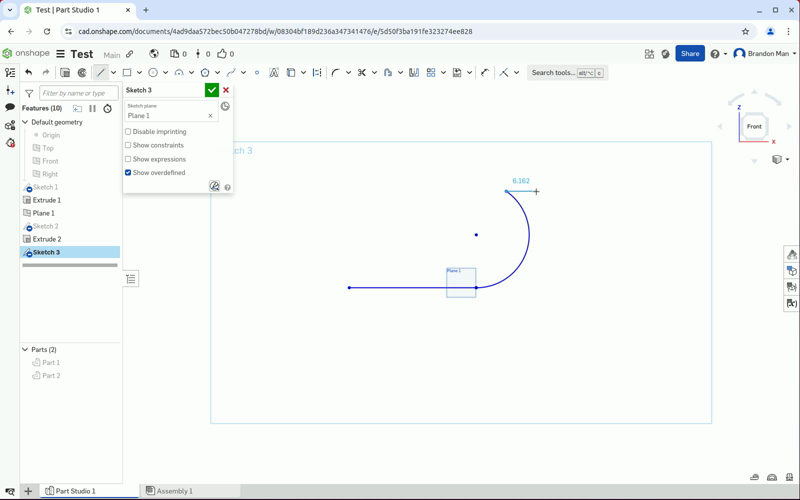
mouse_move(508, 191)
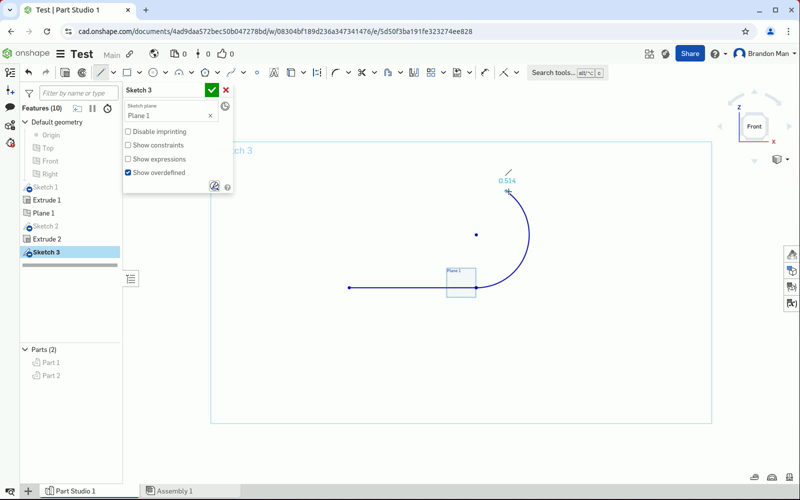
scroll(6)
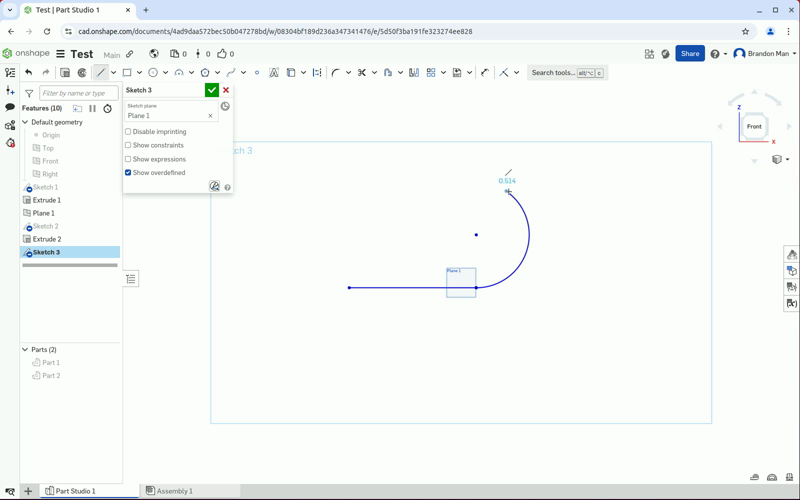
scroll(6)
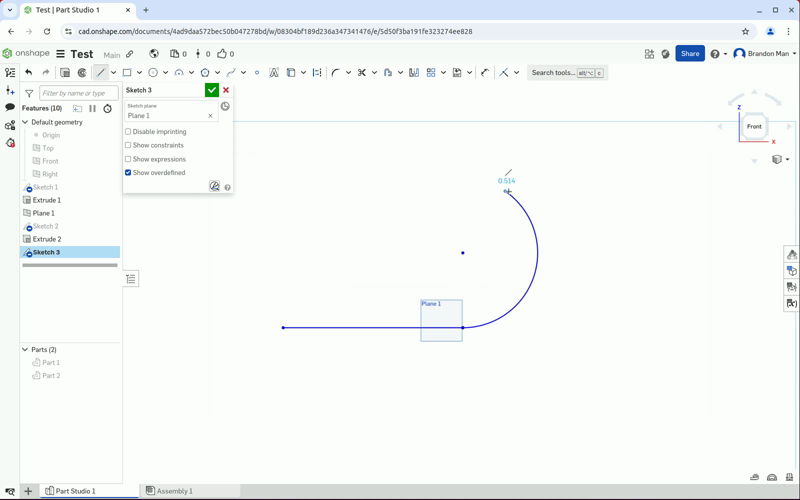
scroll(6)
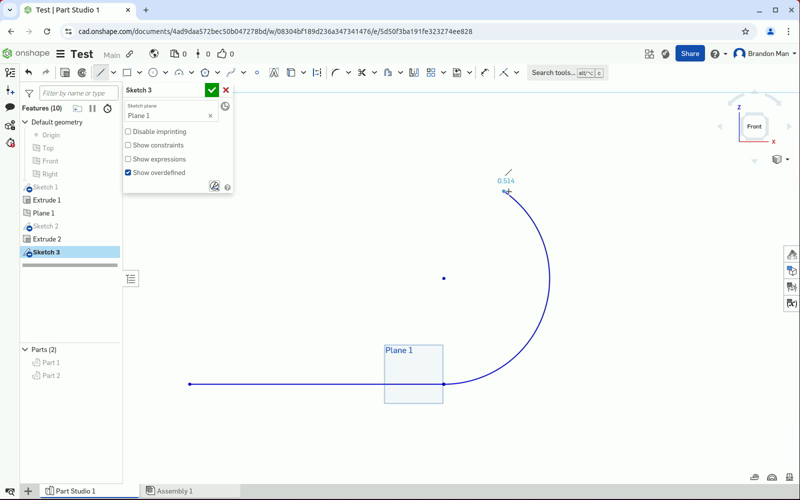
scroll(6)
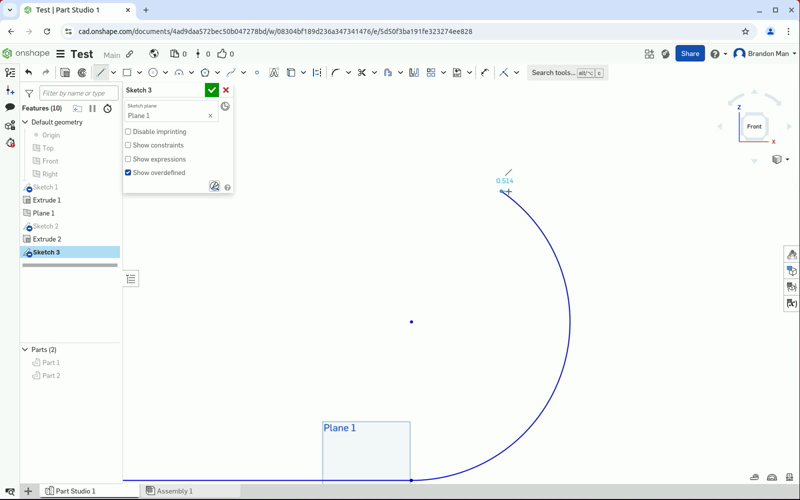
scroll(6)
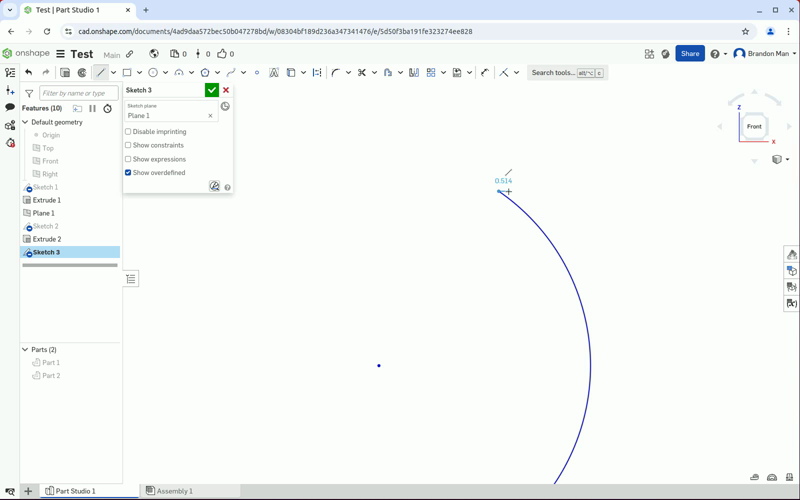
scroll(6)
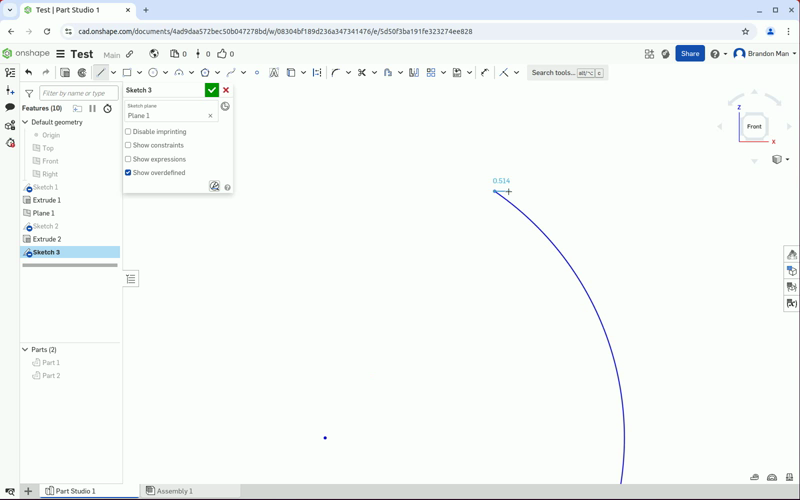
scroll(6)
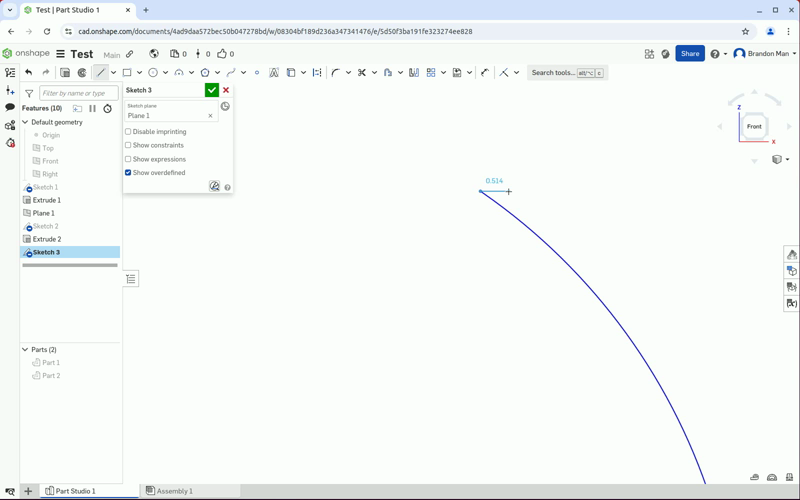
click(508, 191)
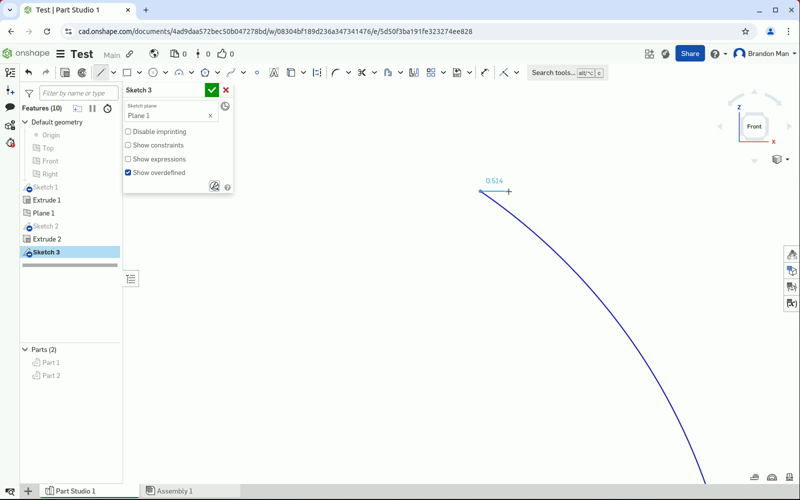
scroll(-6)
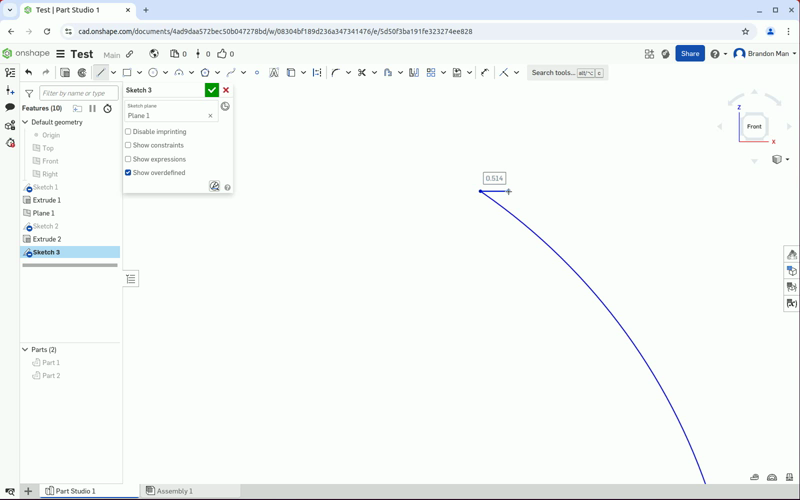
scroll(-6)
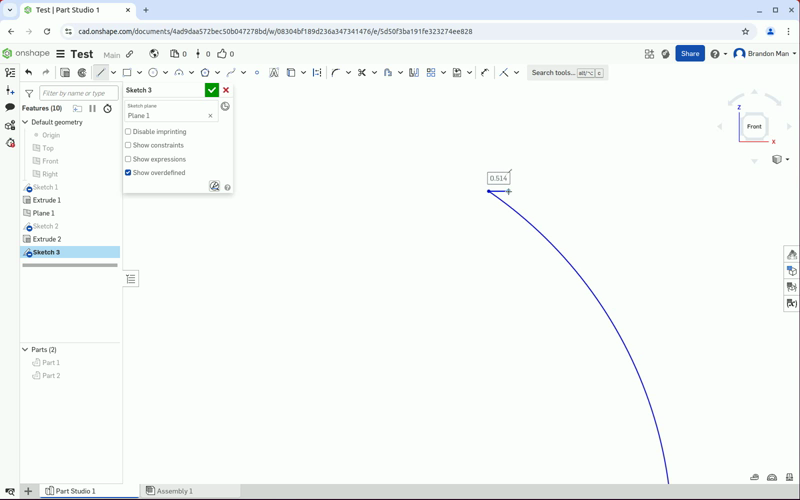
scroll(-6)
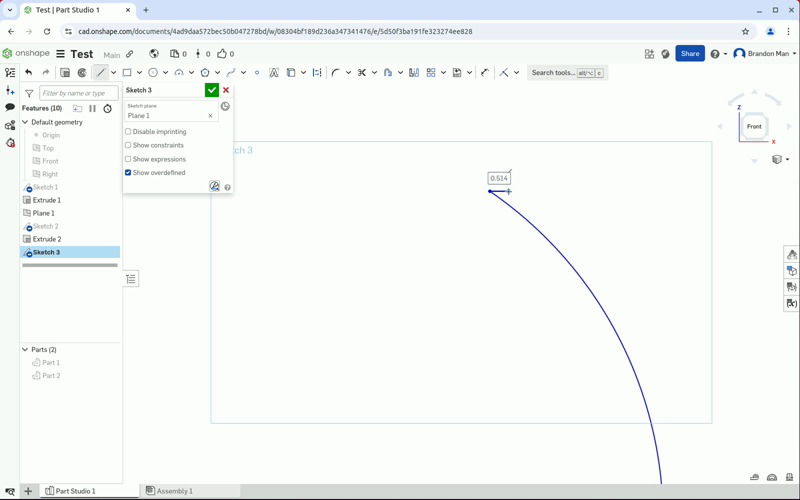
scroll(-6)
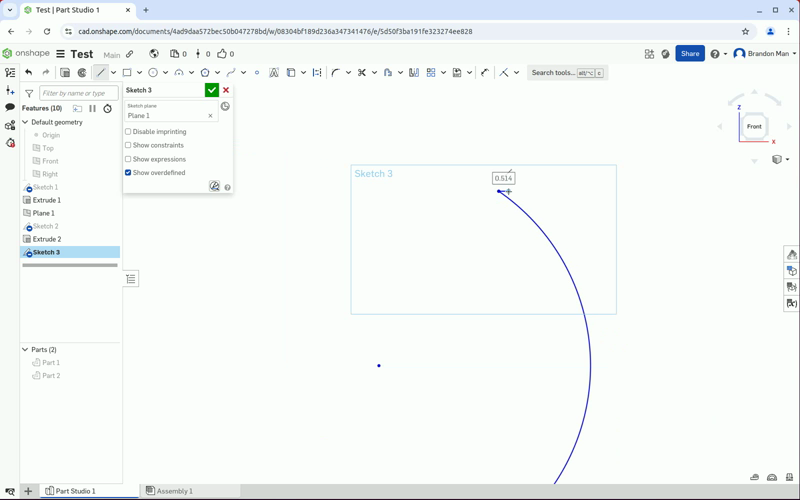
scroll(-6)
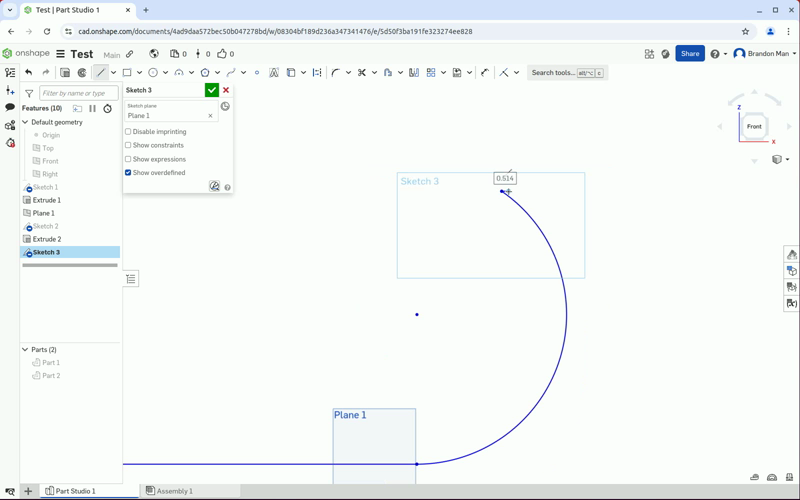
scroll(-6)
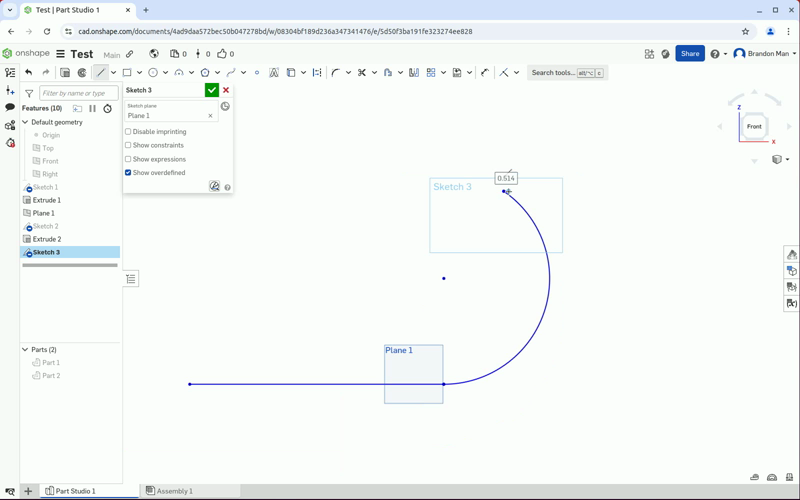
scroll(-6)
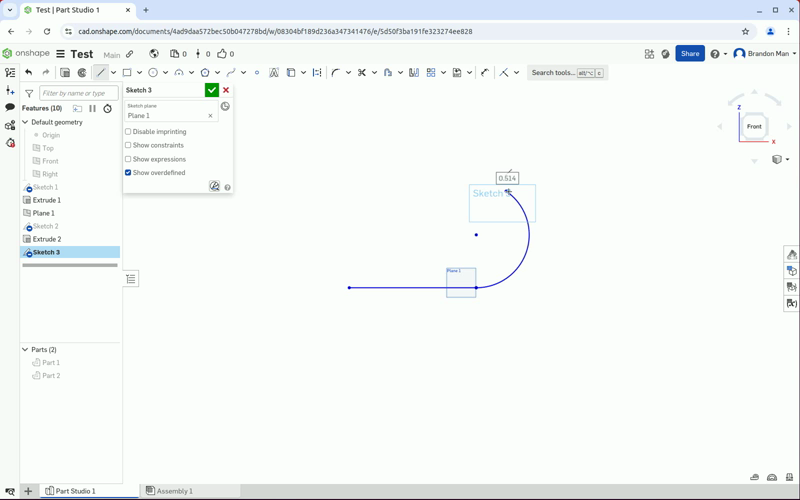
key_up(shift)
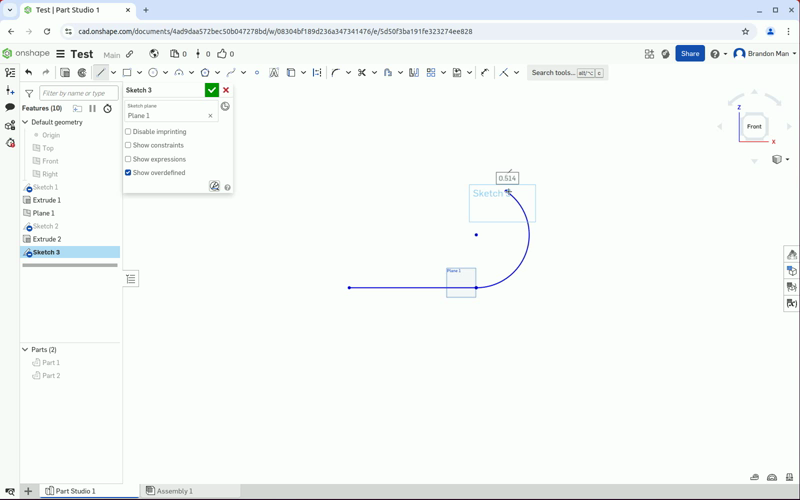
key_down(shift)
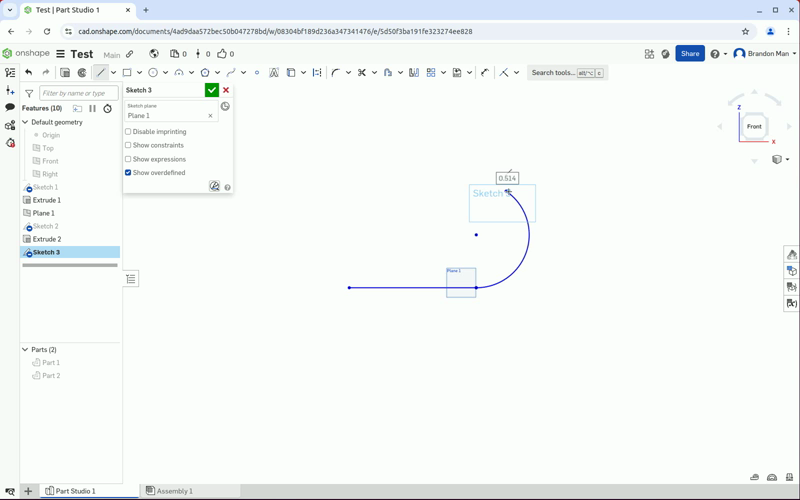
mouse_move(349, 191)
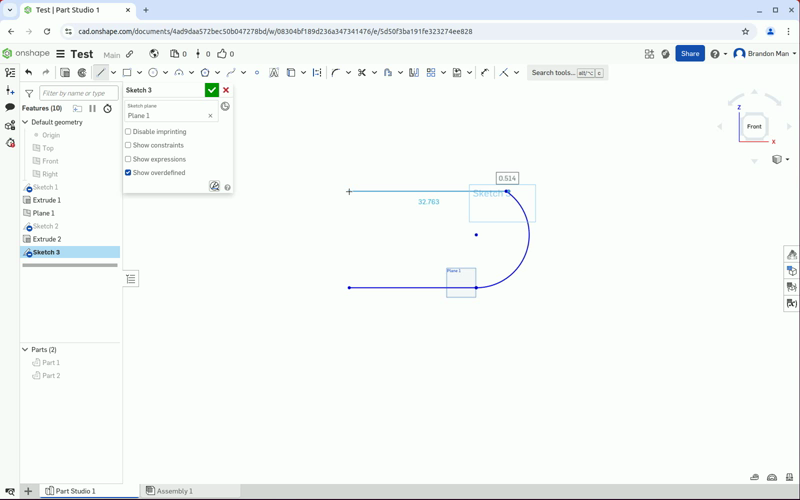
click(349, 191)
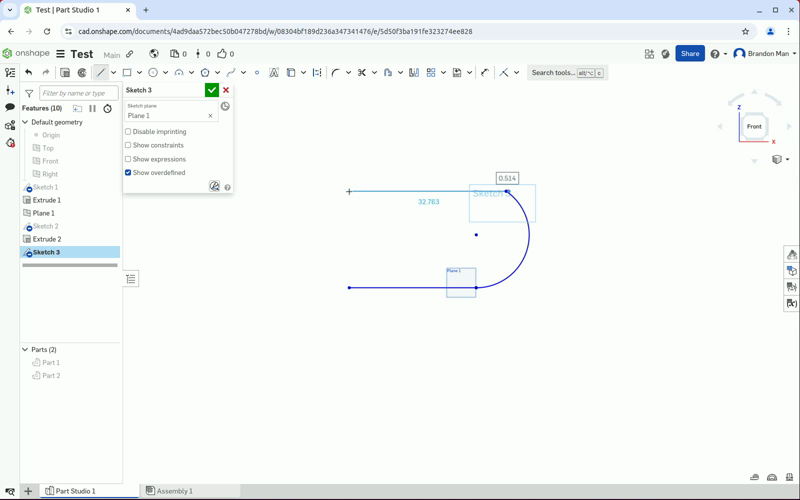
key_up(shift)
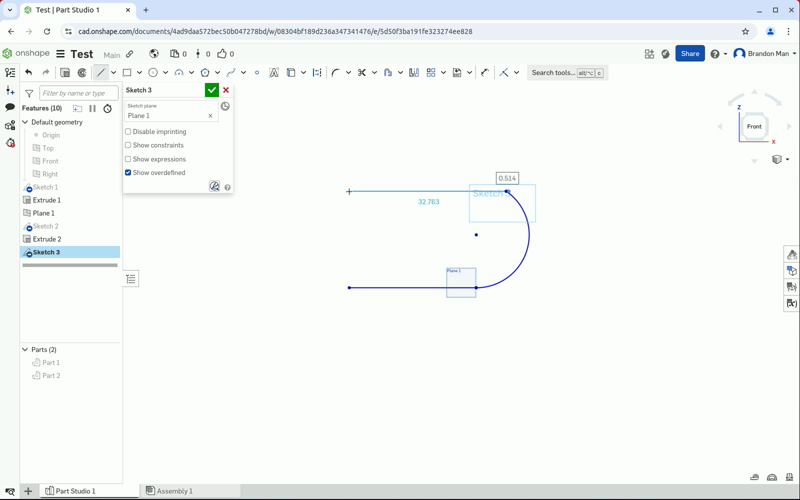
key_down(shift)
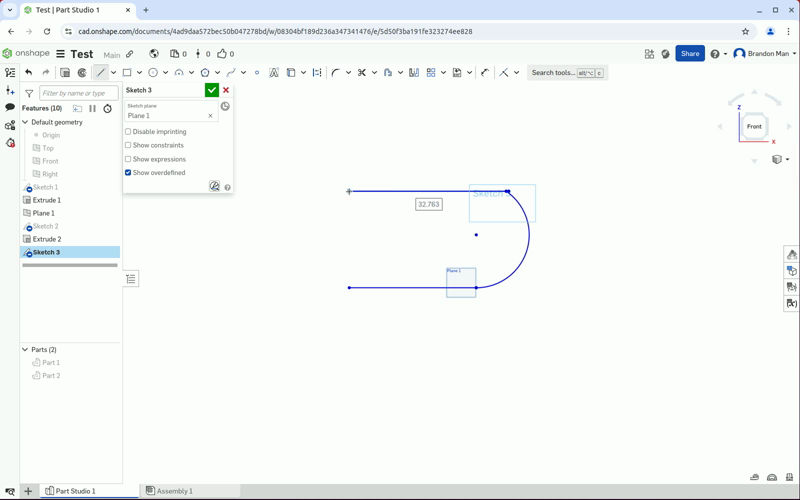
mouse_move(349, 287)
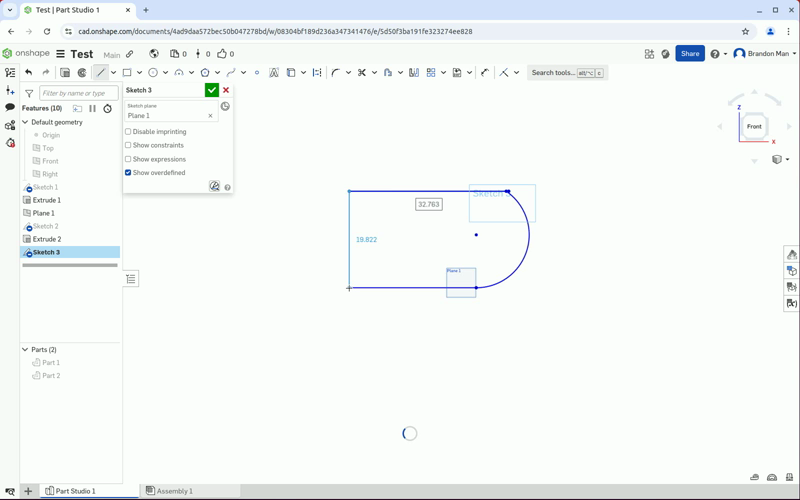
key_up(shift)
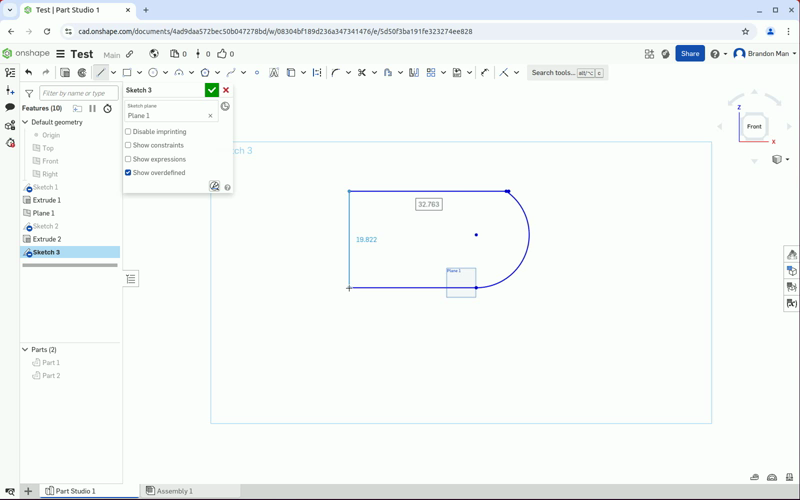
click(349, 287)
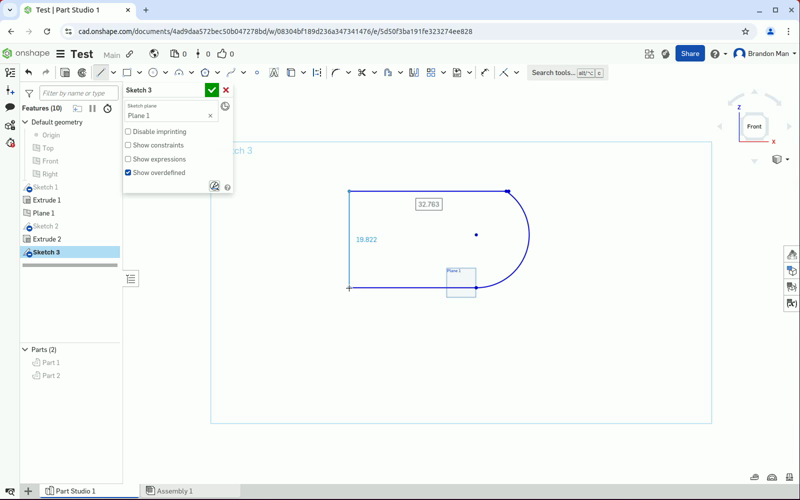
key(esc)
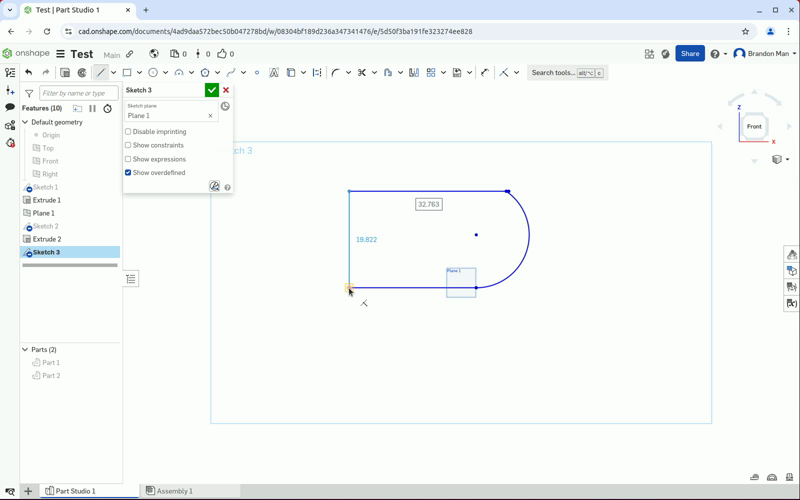
mouse_move(477, 213)
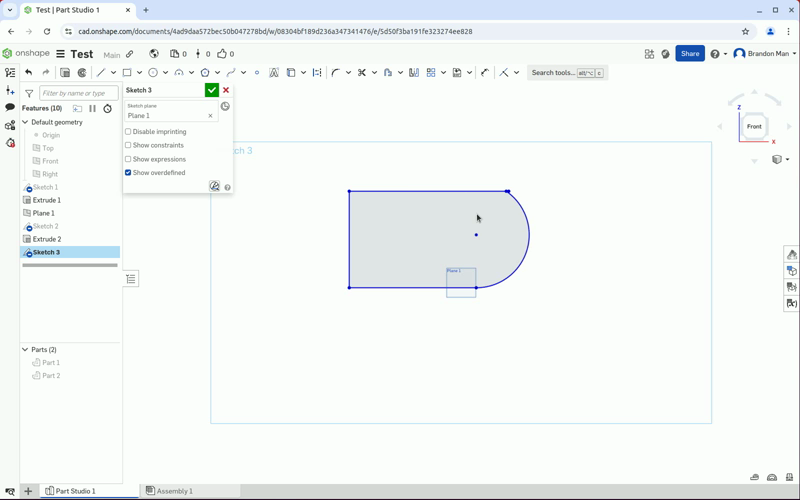
scroll(6)
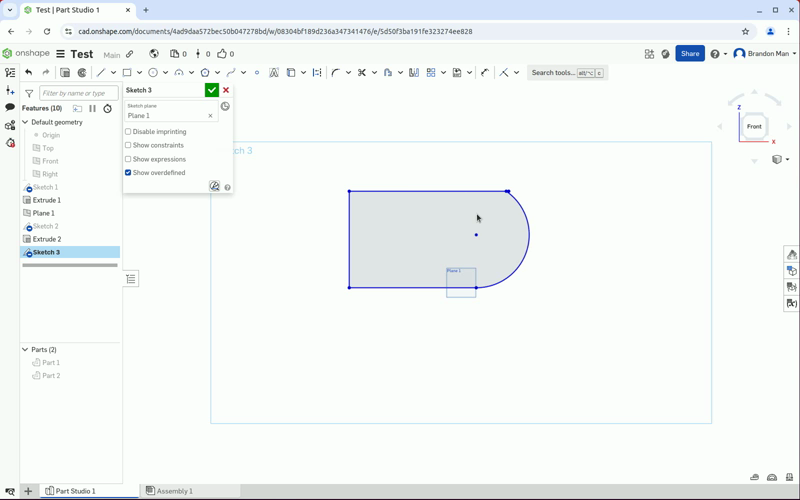
scroll(6)
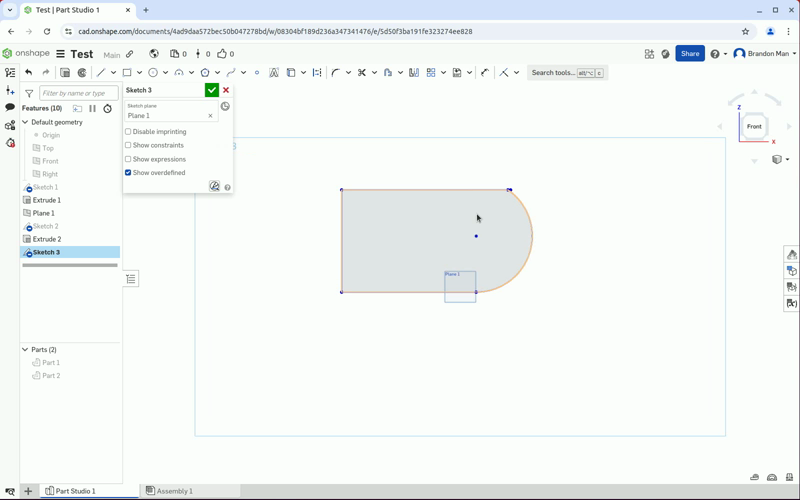
scroll(6)
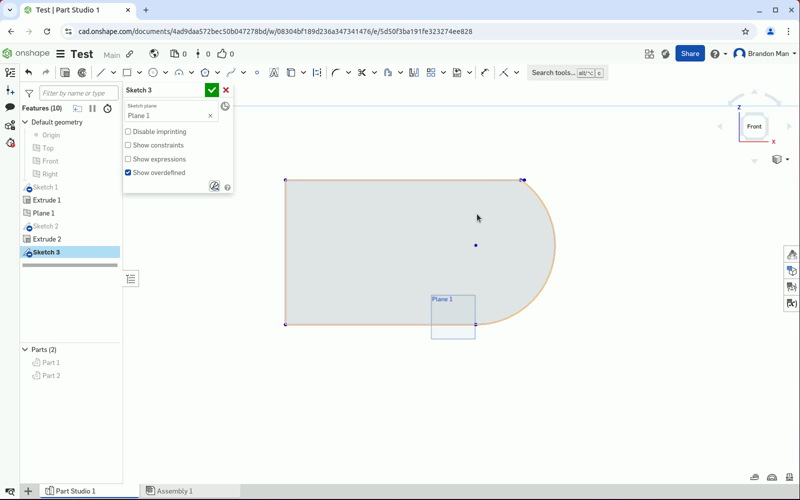
scroll(6)
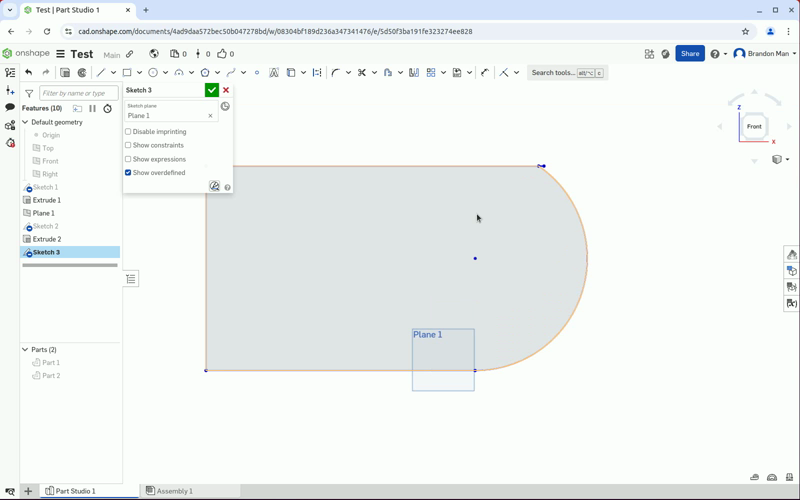
scroll(6)
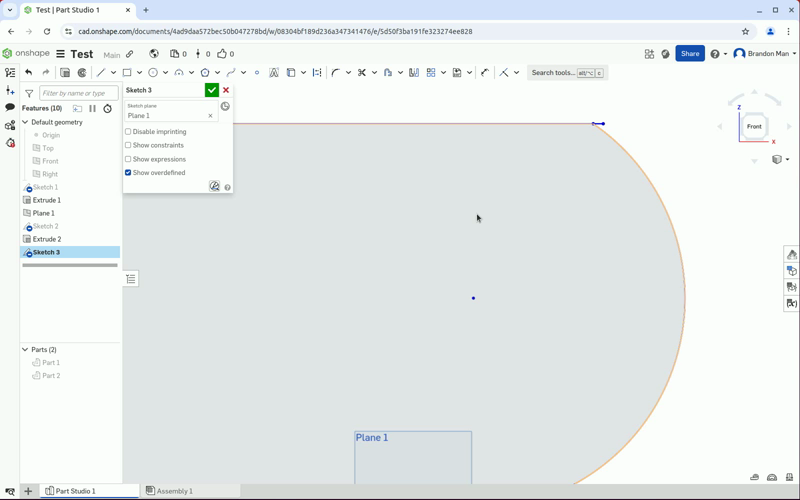
scroll(6)
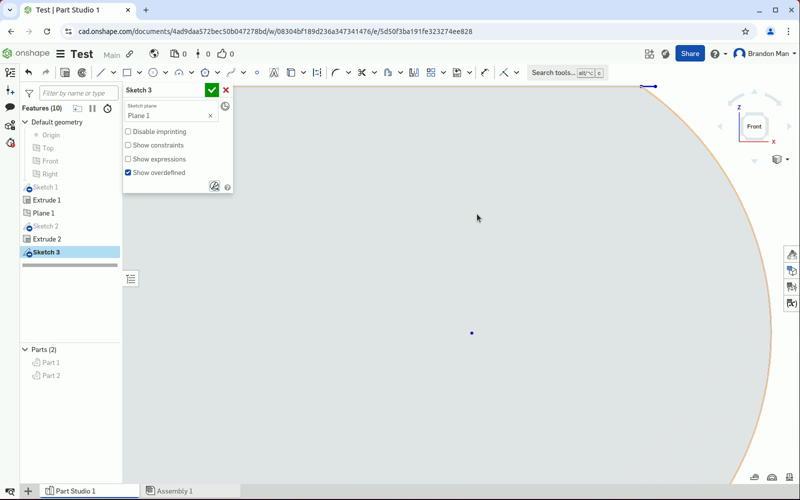
scroll(6)
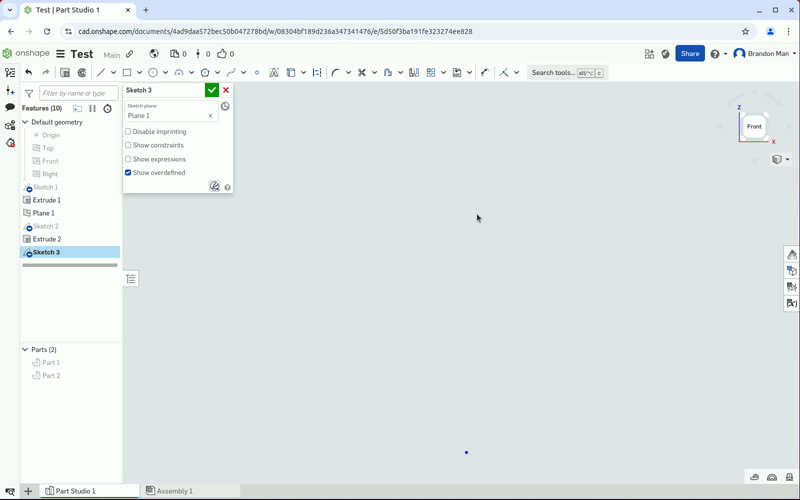
click(477, 213)
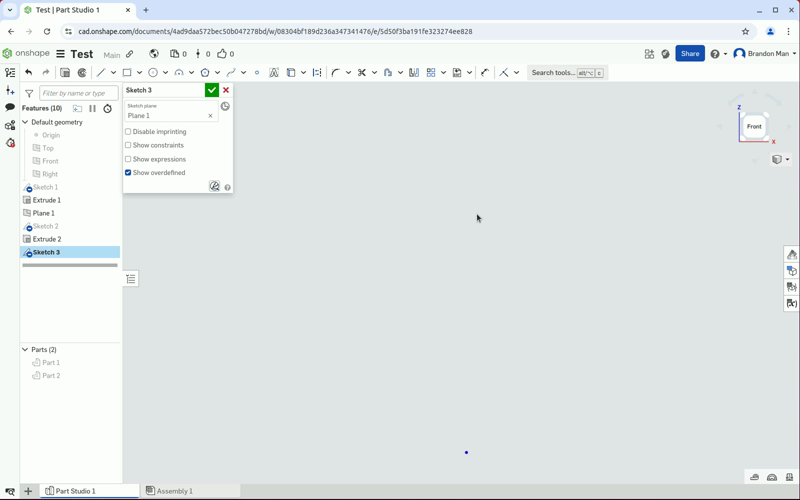
scroll(-6)
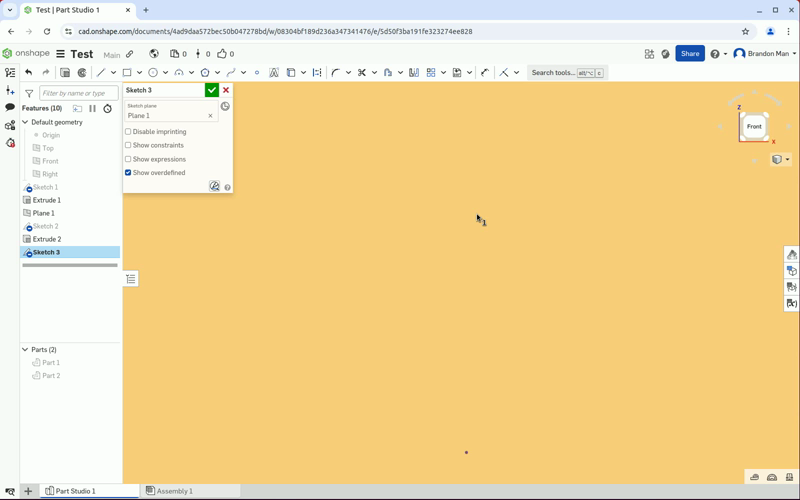
scroll(-6)
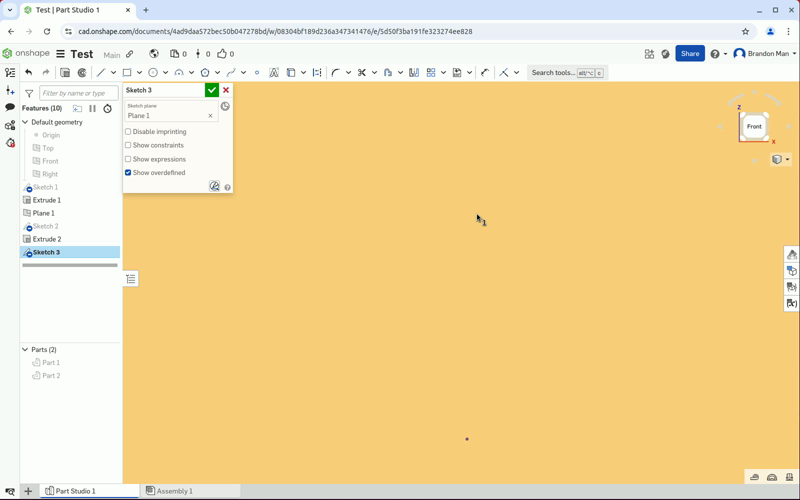
scroll(-6)
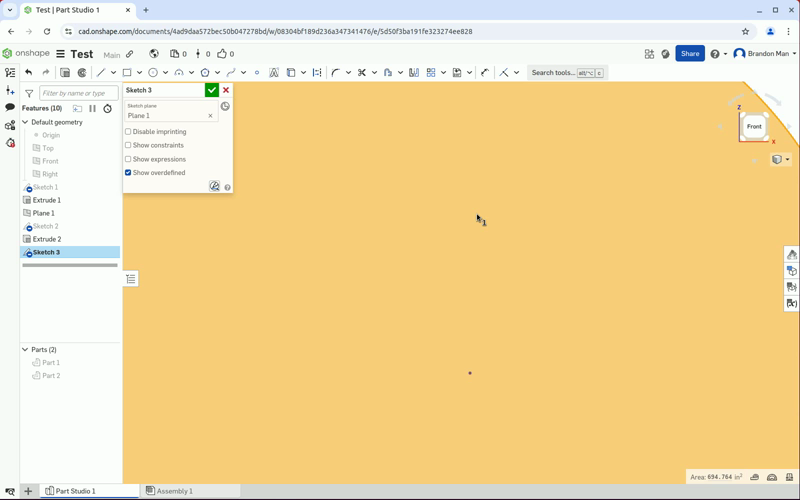
scroll(-6)
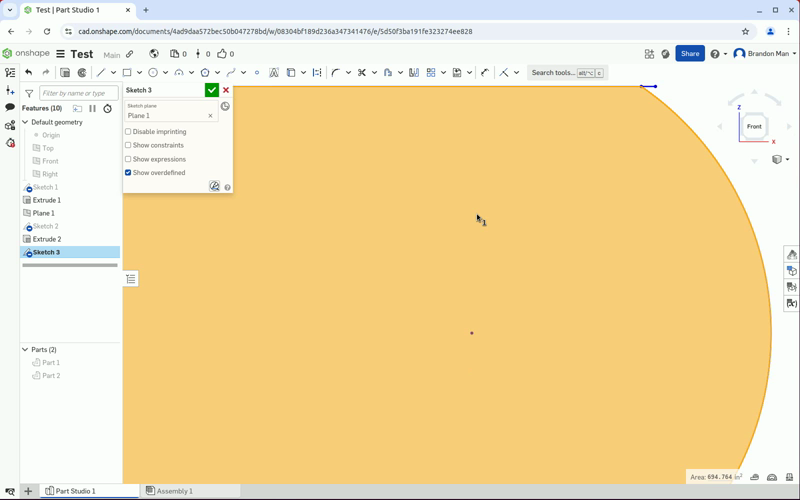
scroll(-6)
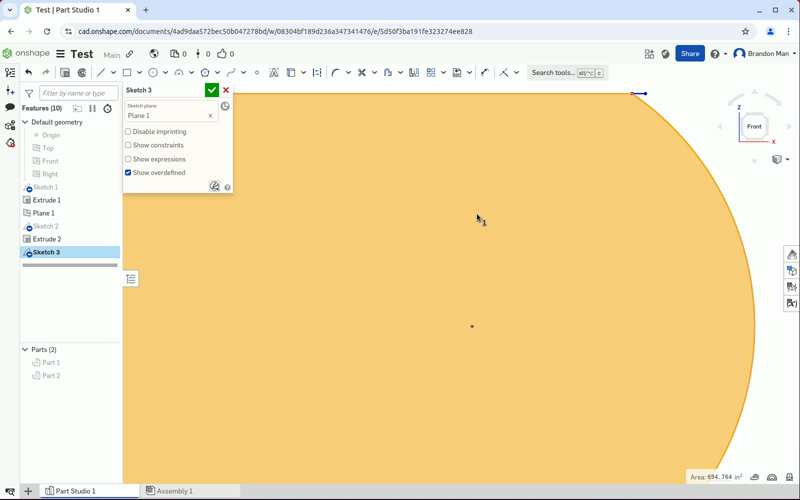
scroll(-6)
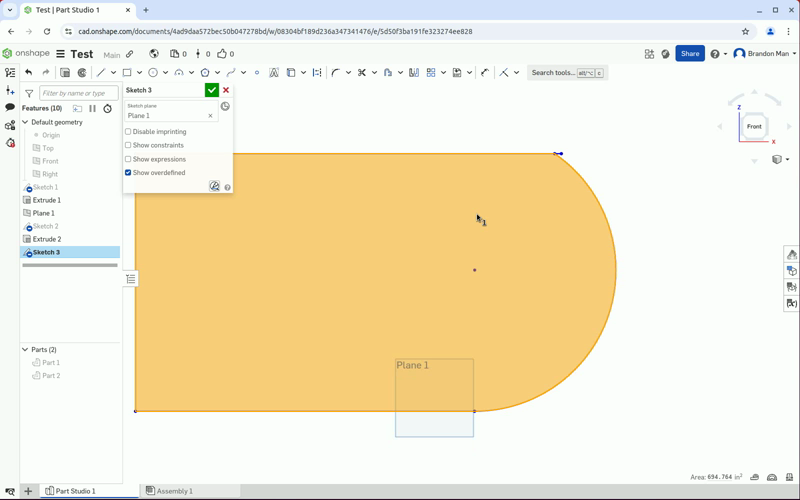
scroll(-6)
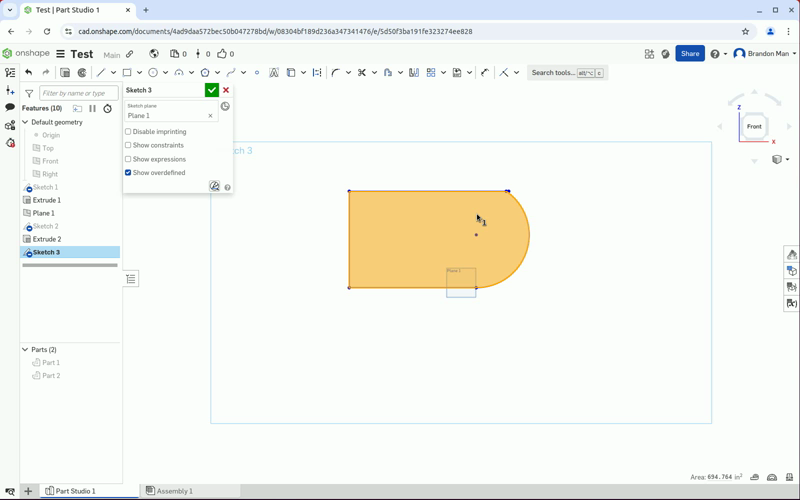
mouse_move(73, 352)
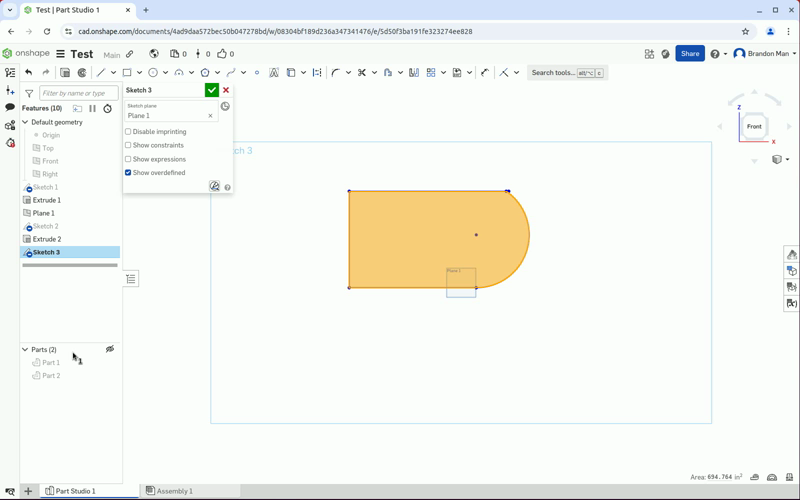
key(shift+y)
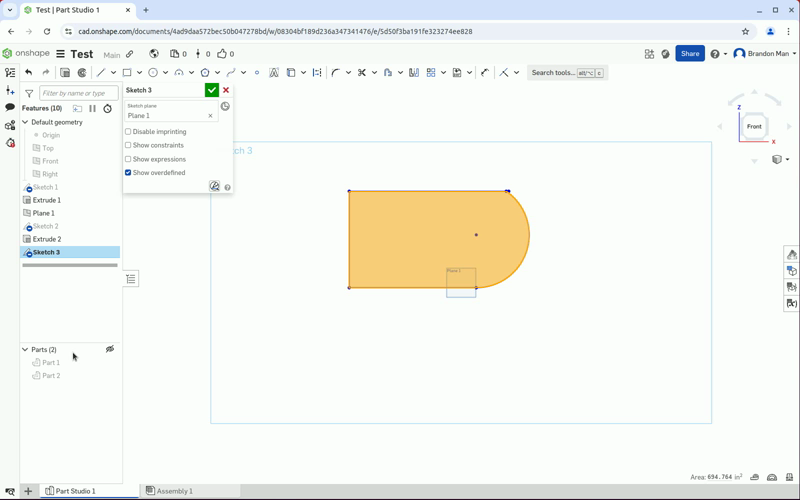
key(shift+e)
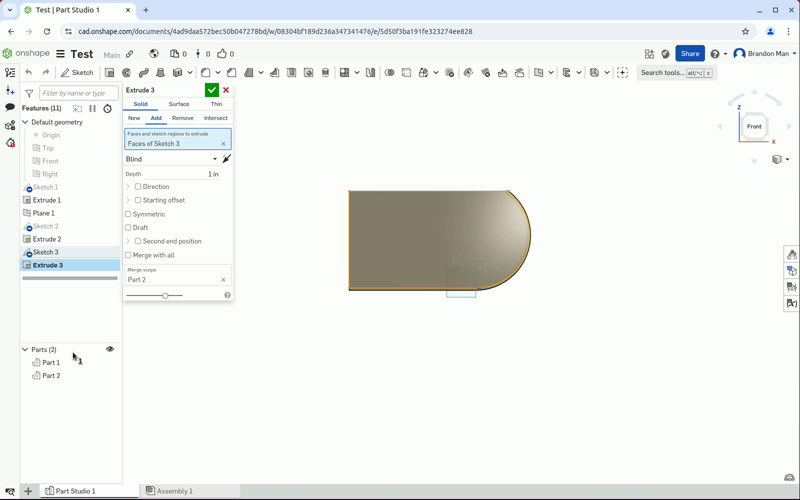
mouse_move(143, 106)
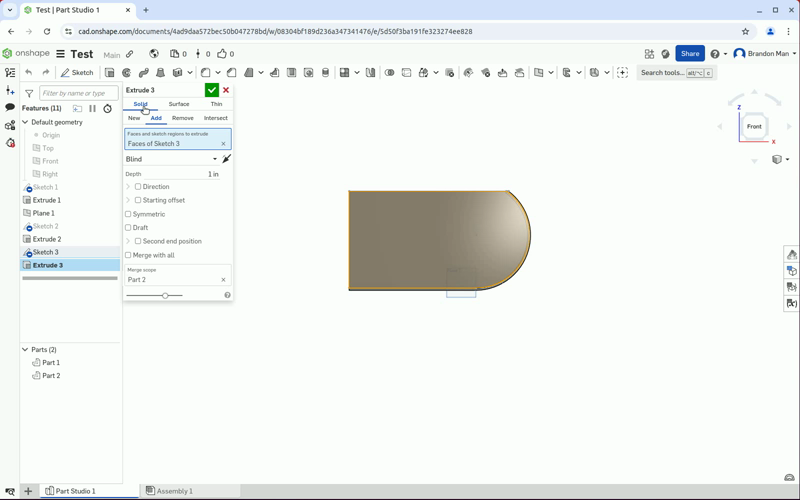
click(143, 106)
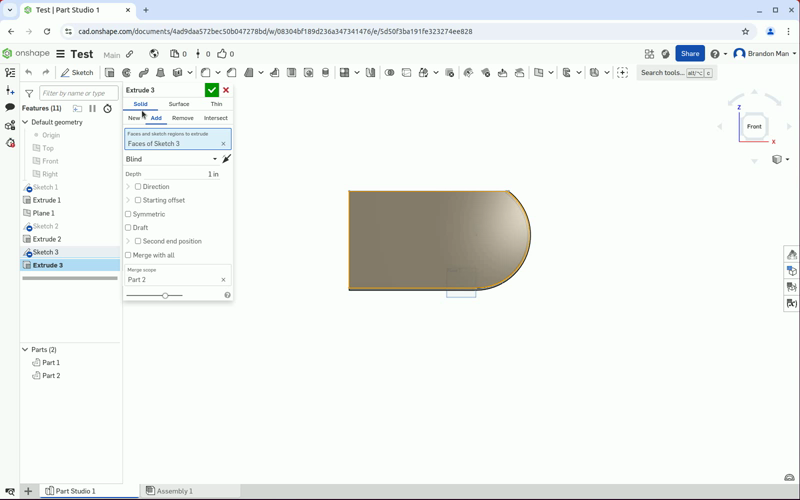
mouse_move(137, 120)
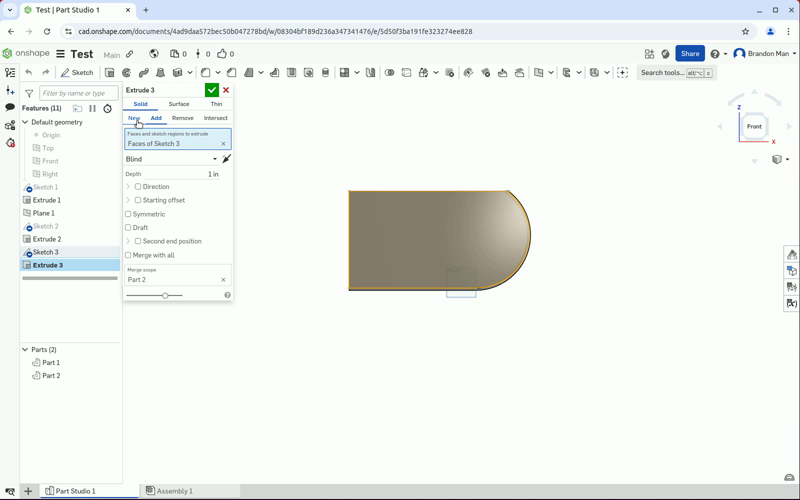
click(137, 120)
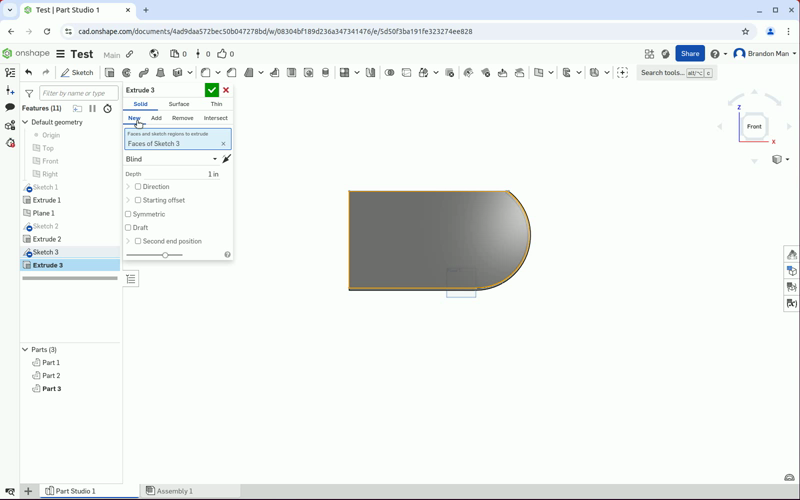
key(tab, 4)
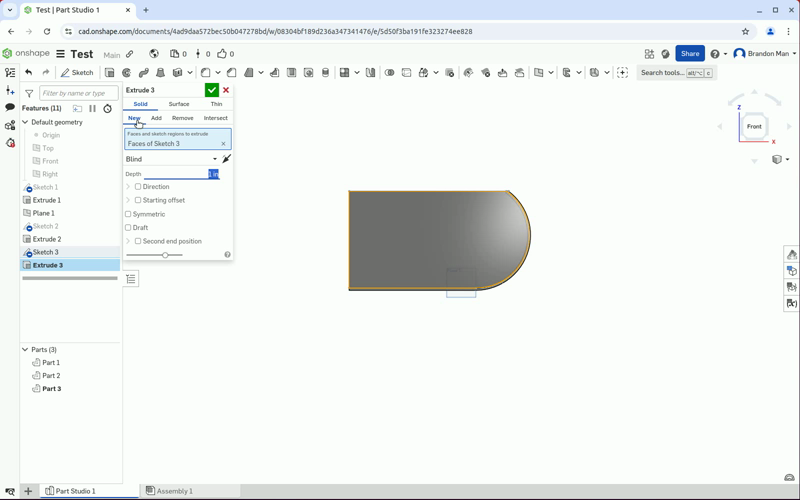
text(0.241)
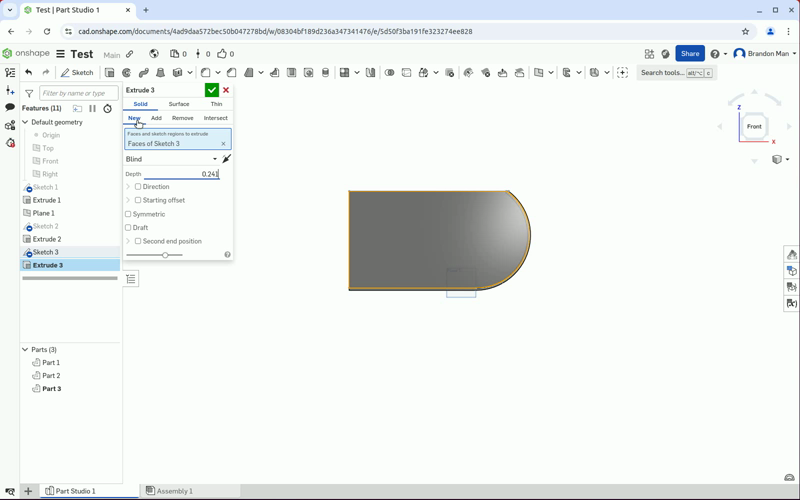
key(enter)
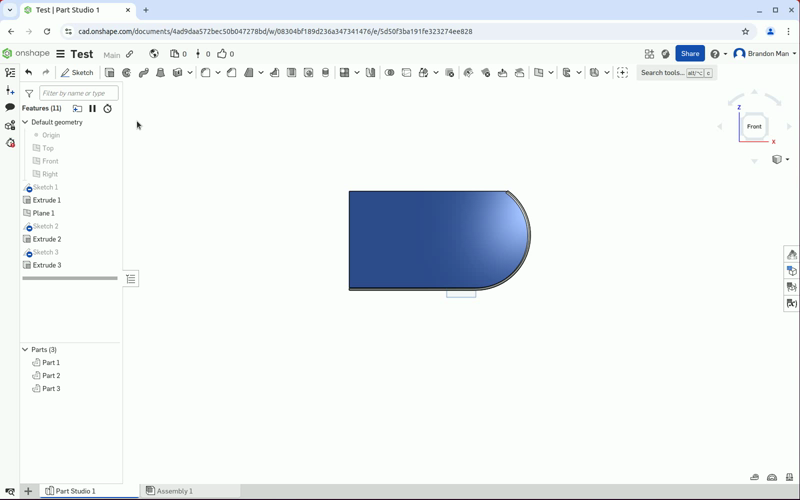
key(shift+h)
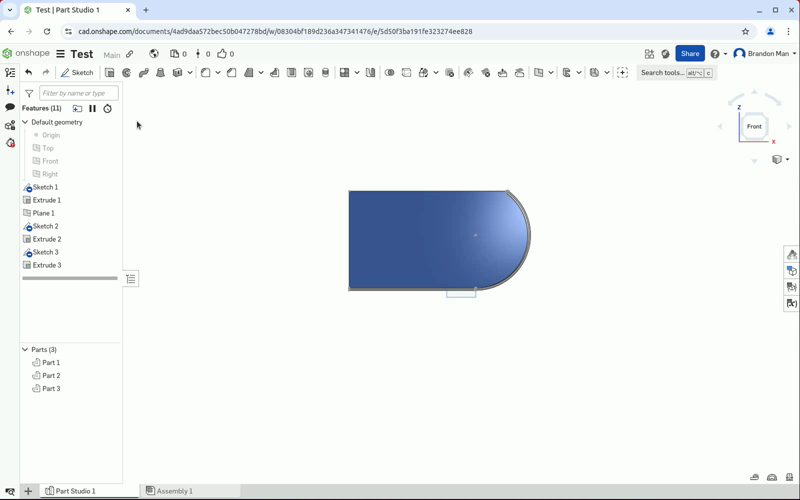
key(shift+h)
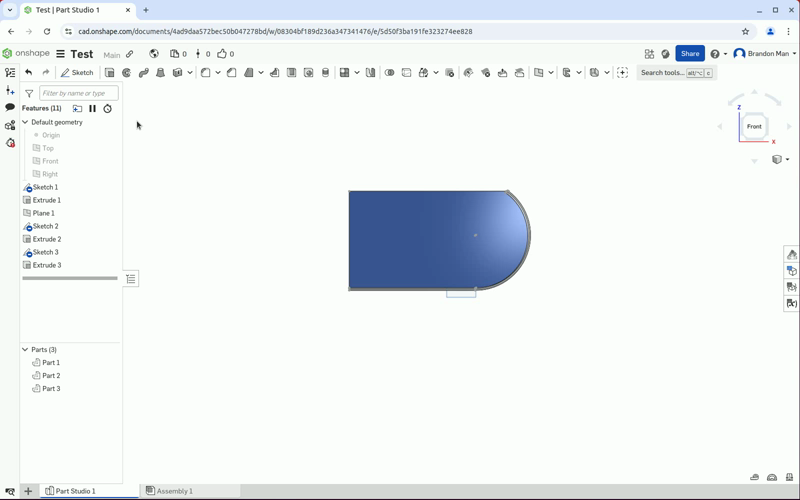
key(shift+7)
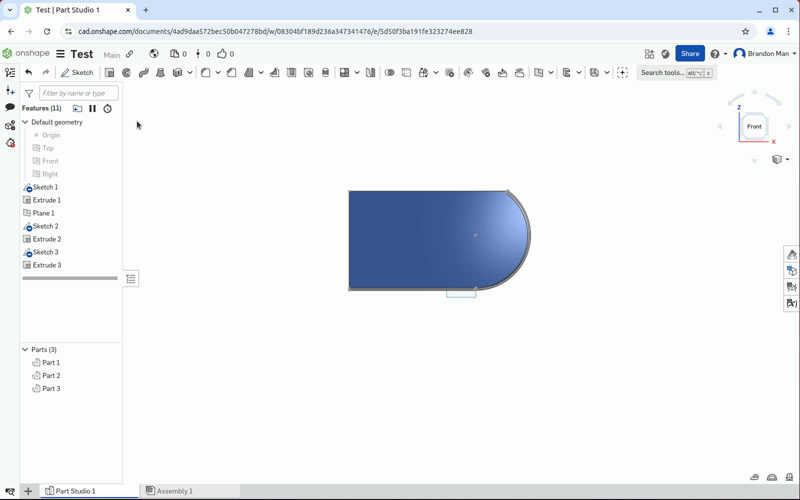
key(left, 2)
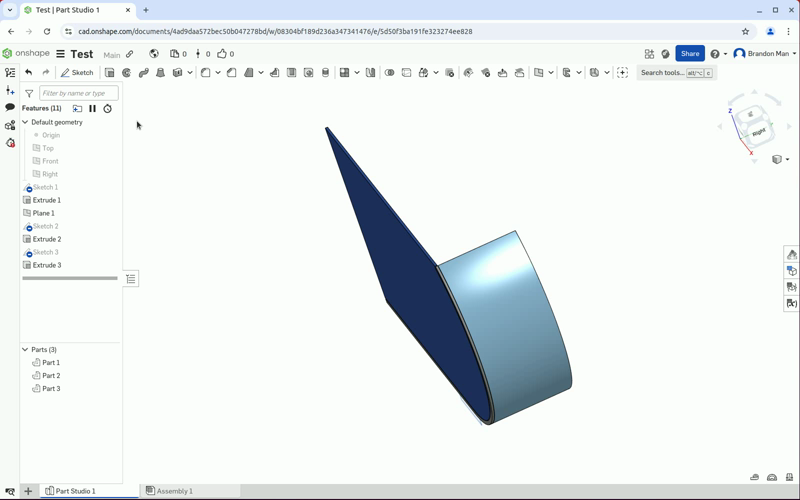
key(down, 2)
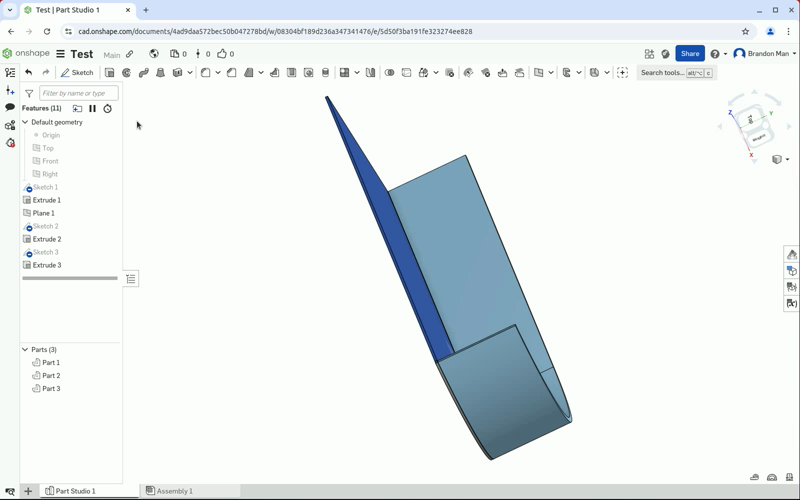
key(up, 2)
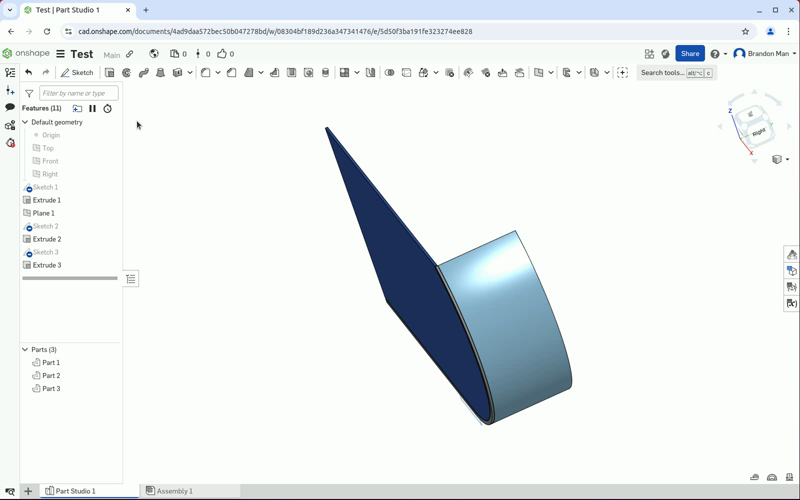
key(right, 2)
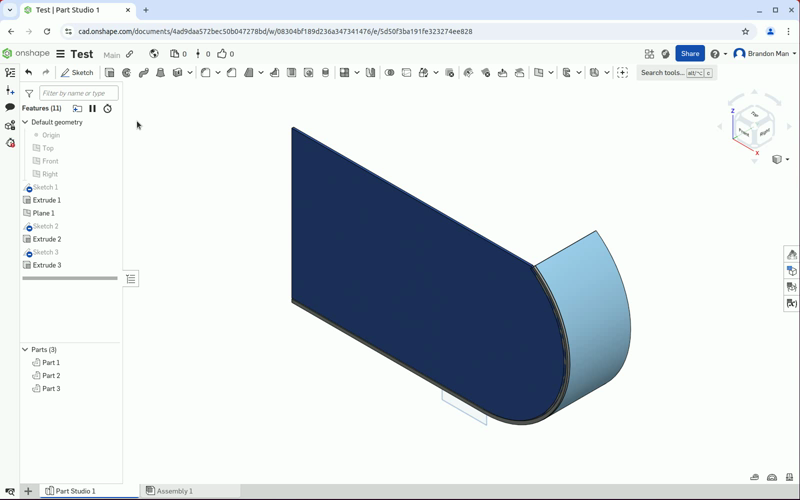
mouse_move(73, 189)
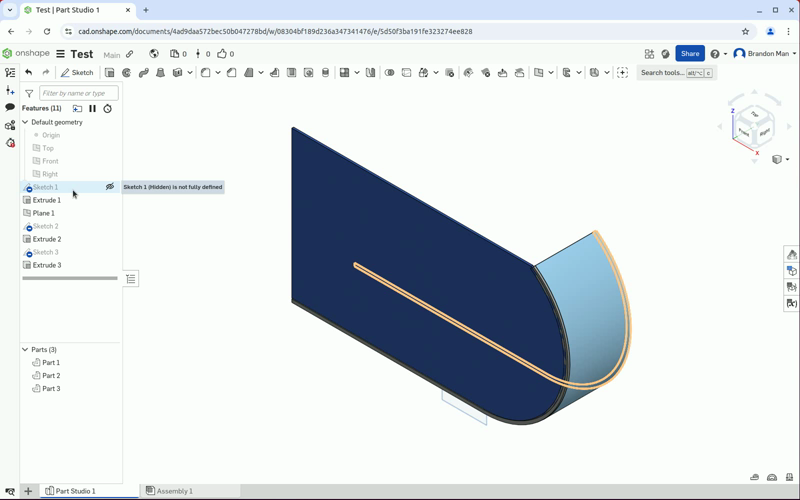
click(73, 189)